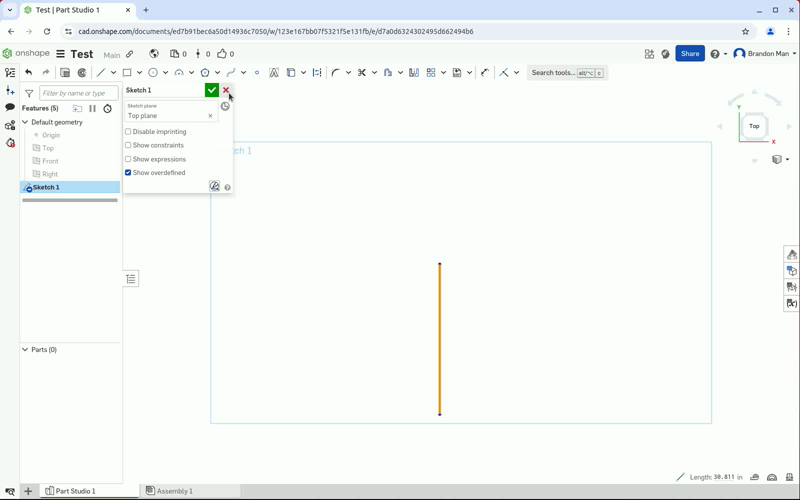
key(shift+h)
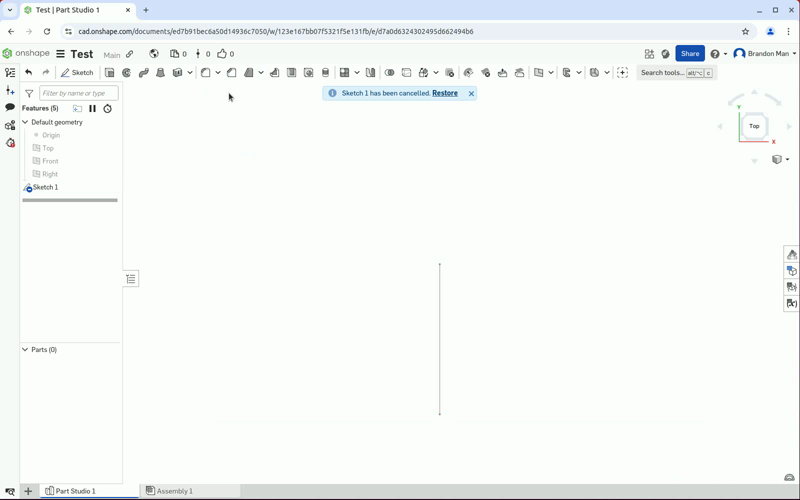
key(shift+s)
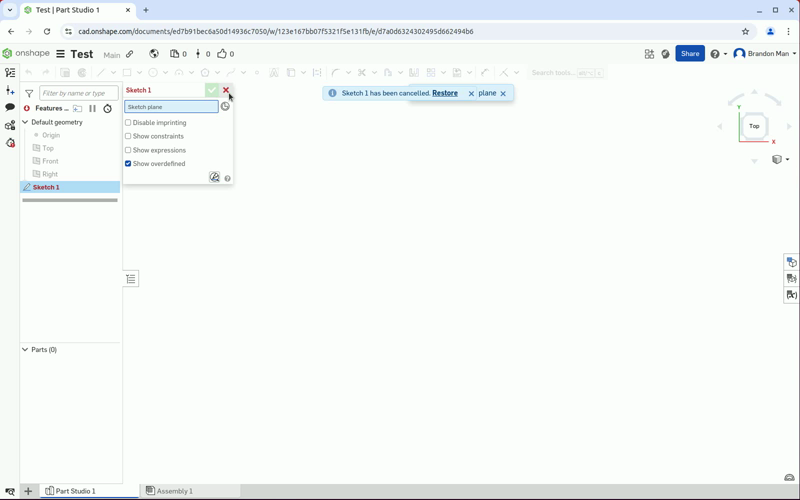
mouse_move(73, 150)
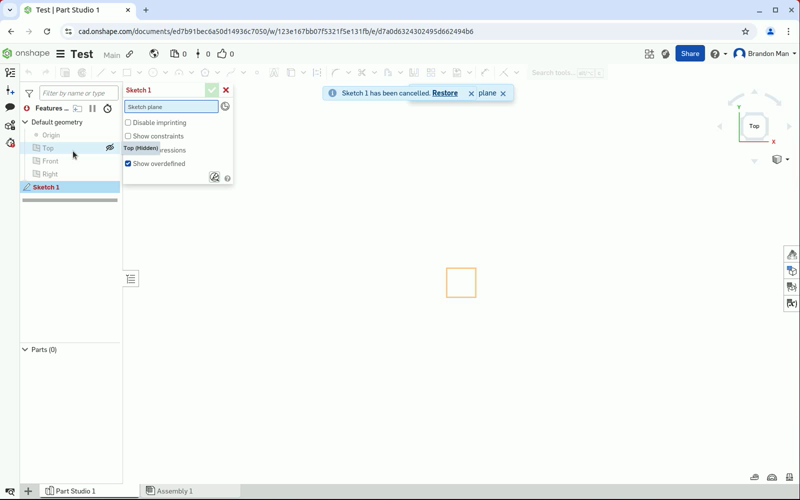
click(73, 150)
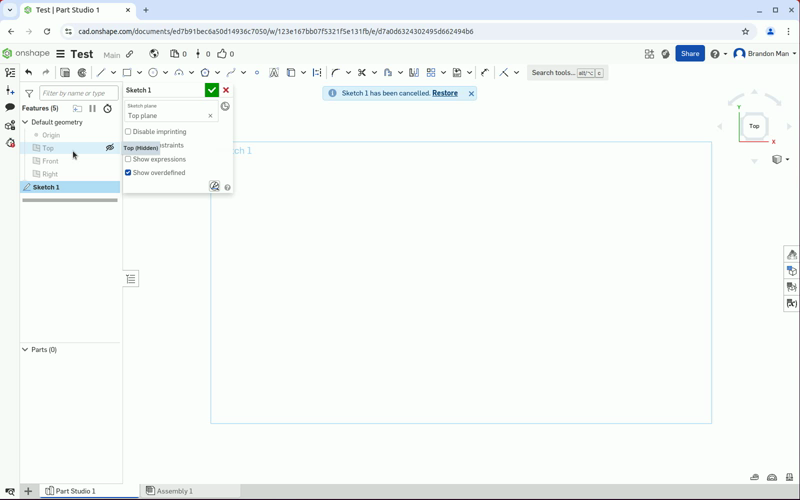
mouse_move(73, 352)
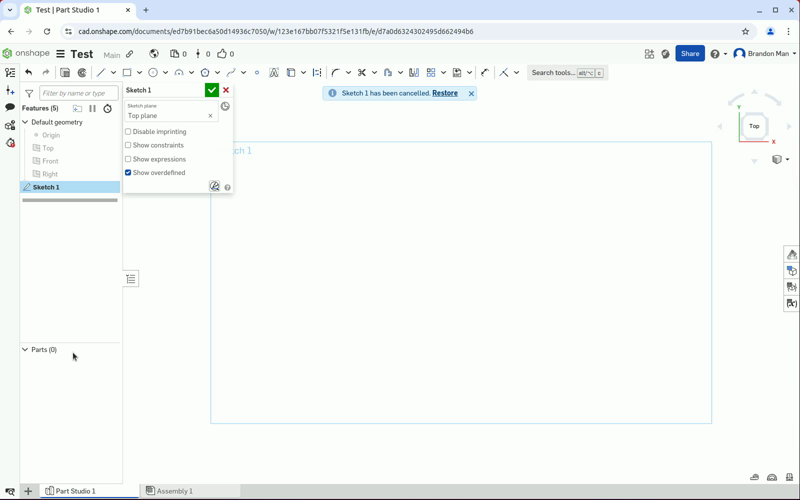
key(y)
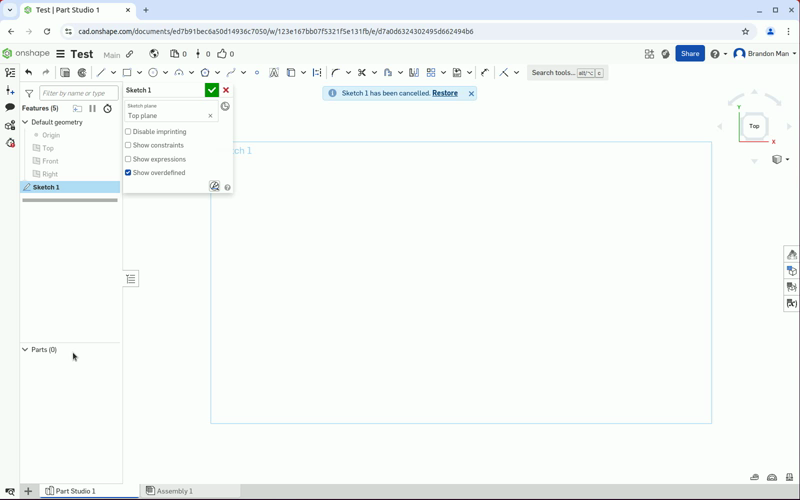
key(l)
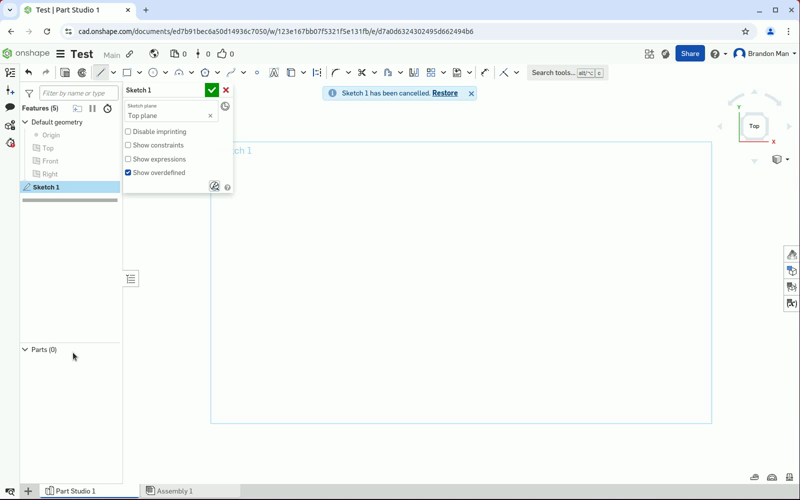
key_down(shift)
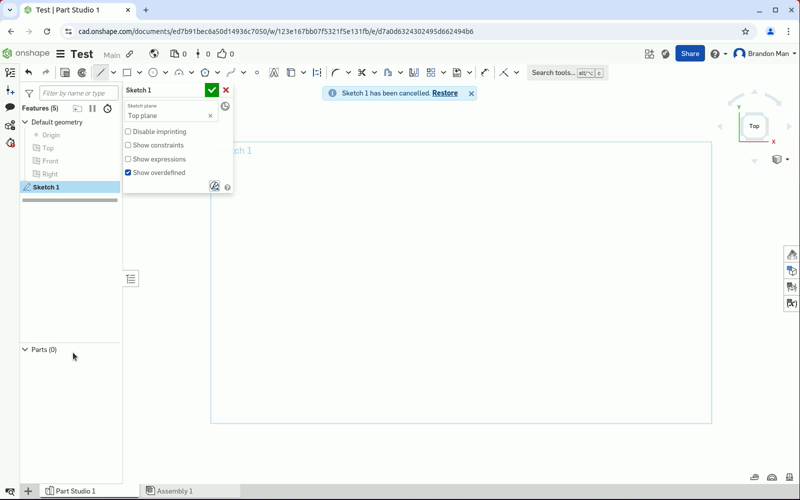
mouse_move(460, 357)
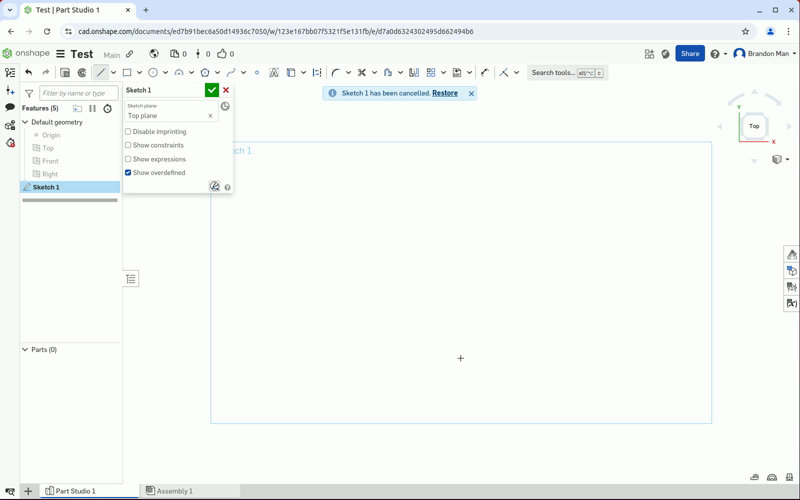
click(460, 357)
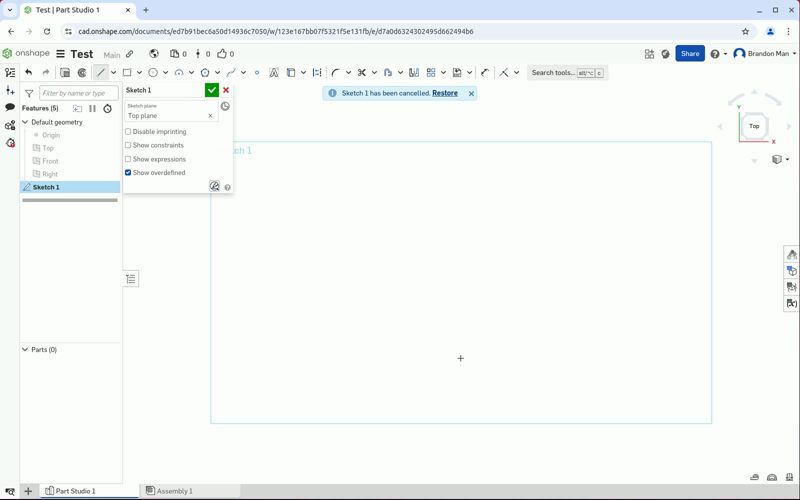
key_up(shift)
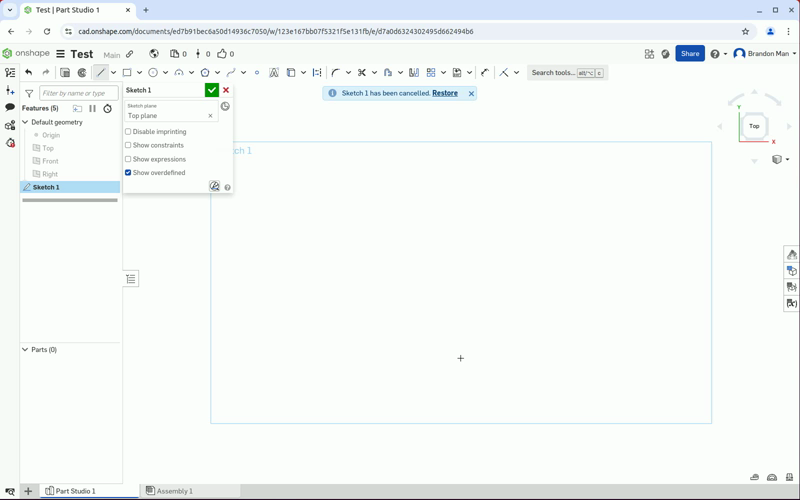
key_down(shift)
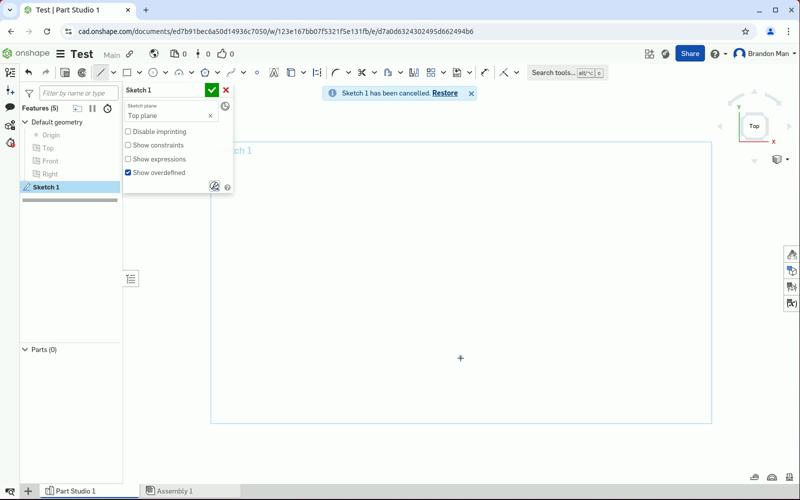
mouse_move(490, 357)
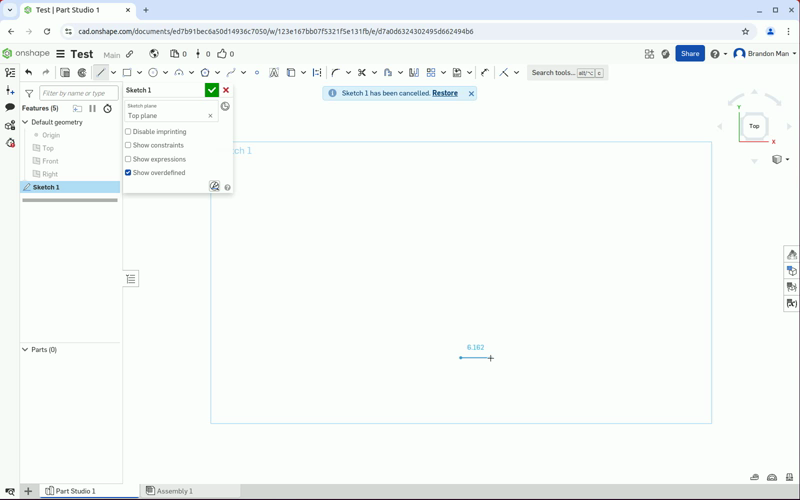
mouse_move(460, 320)
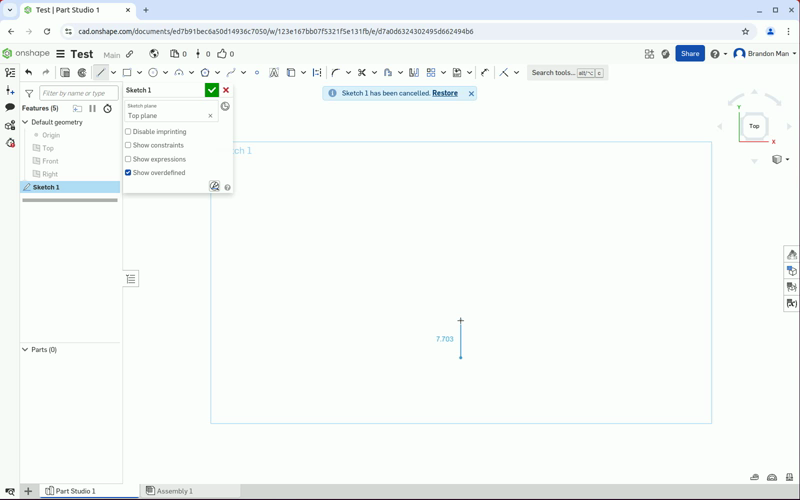
click(460, 320)
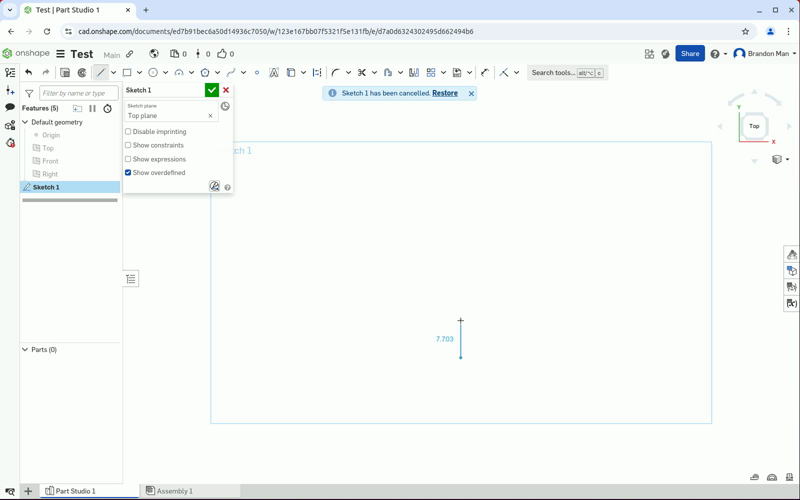
key_up(shift)
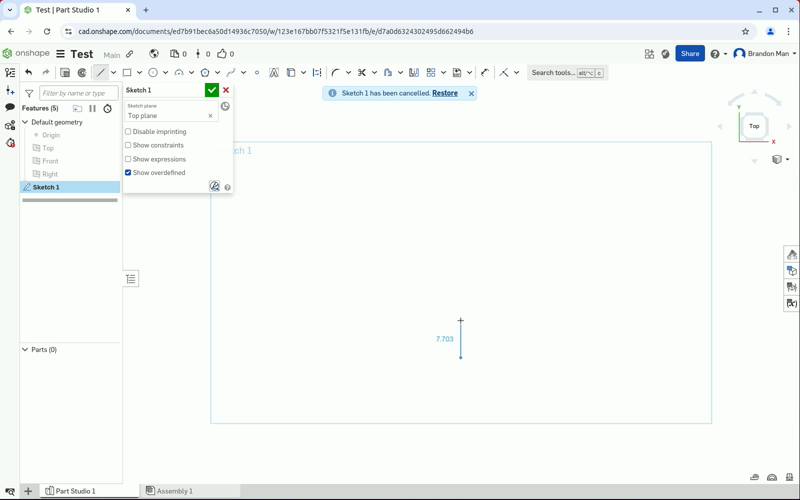
key(esc)
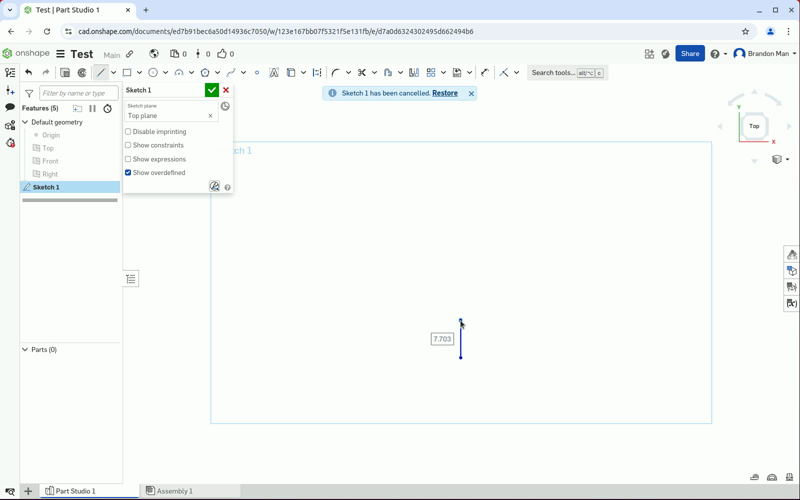
key(a)
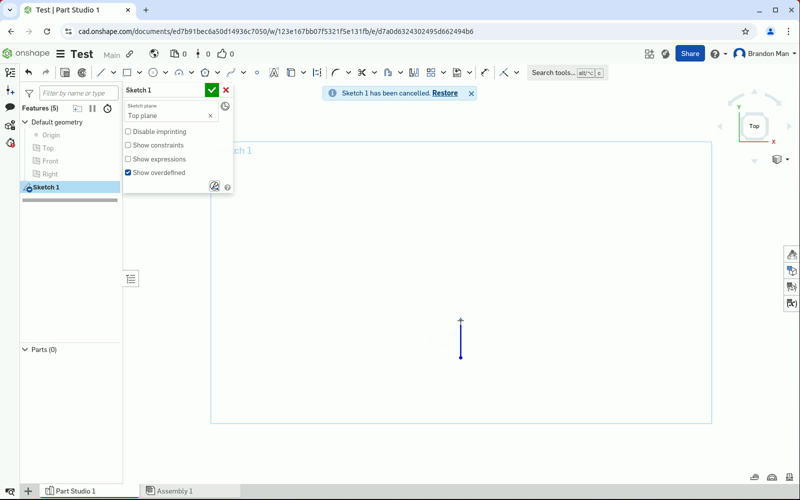
mouse_move(460, 320)
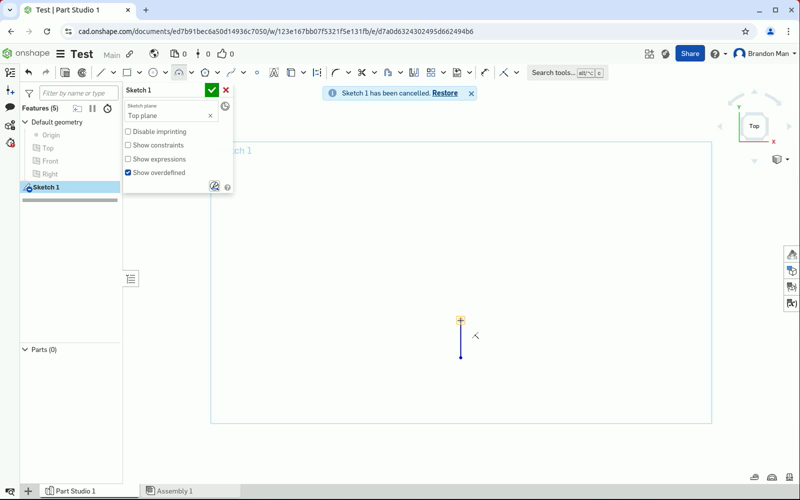
click(460, 320)
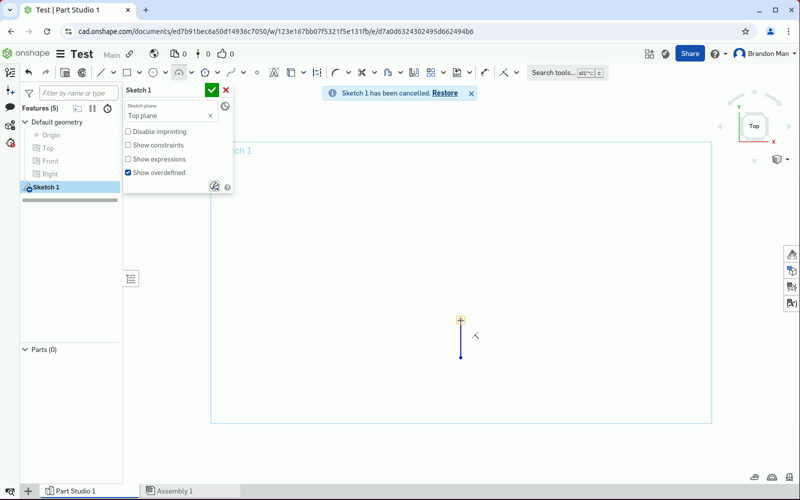
key_down(shift)
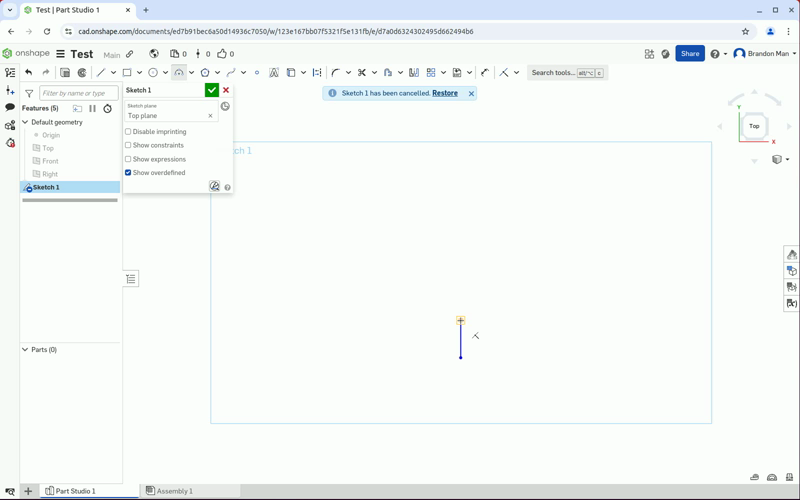
mouse_move(460, 246)
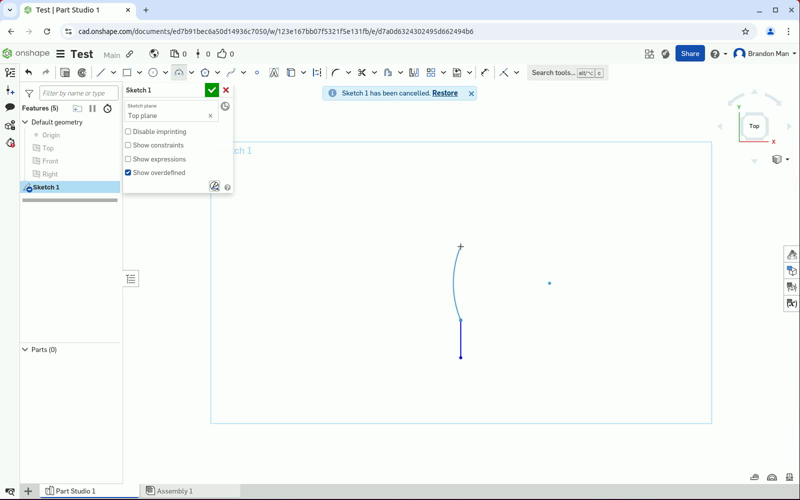
click(460, 246)
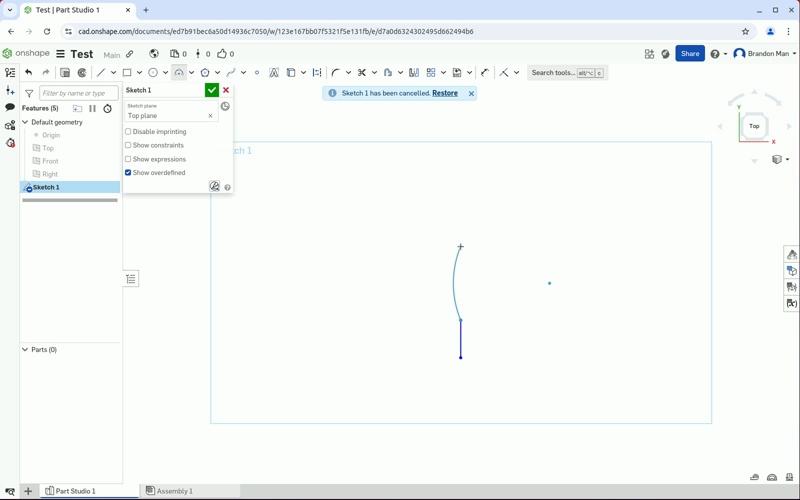
mouse_move(423, 283)
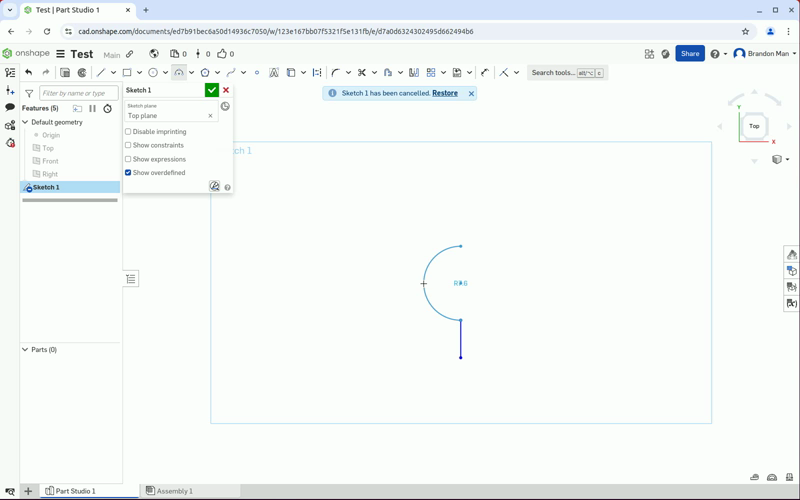
click(423, 283)
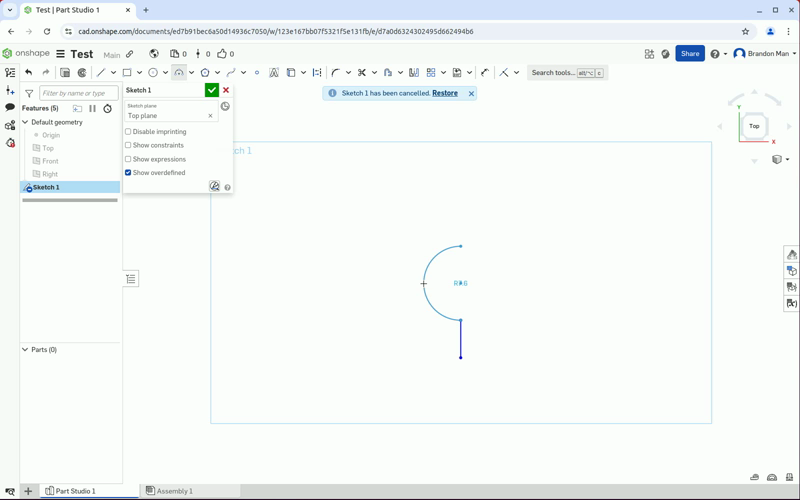
key_up(shift)
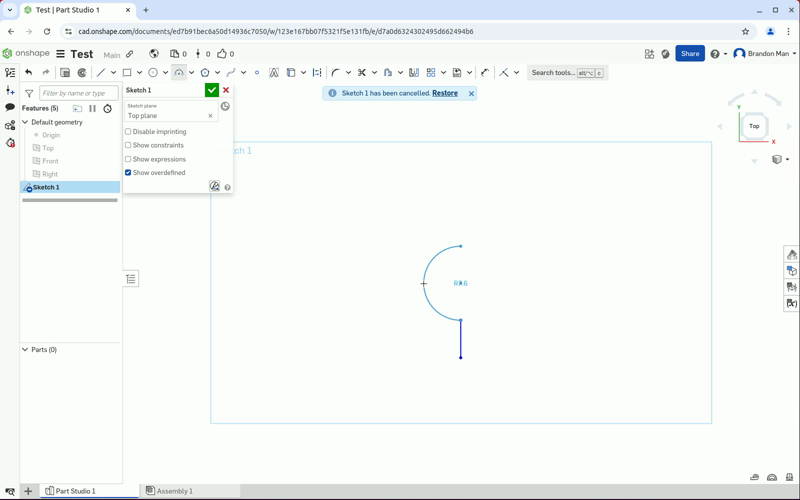
key(esc)
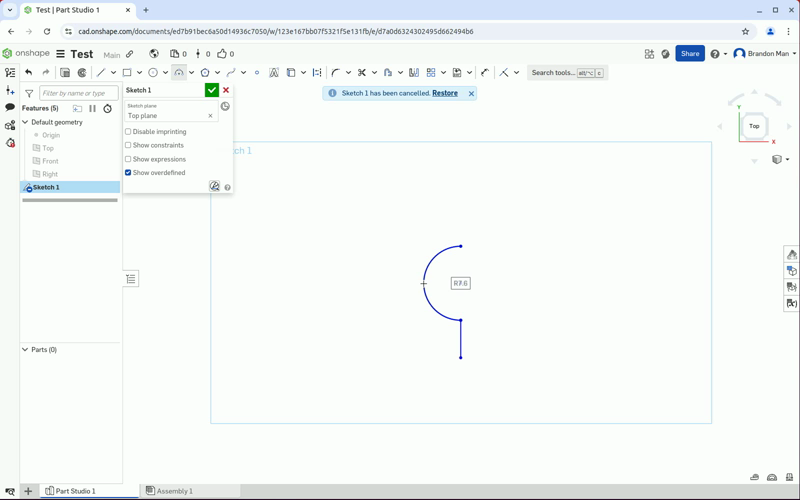
key(l)
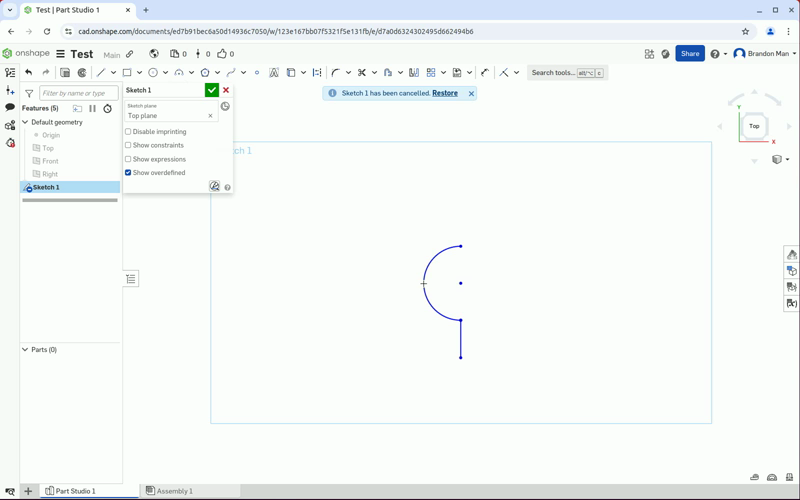
mouse_move(460, 246)
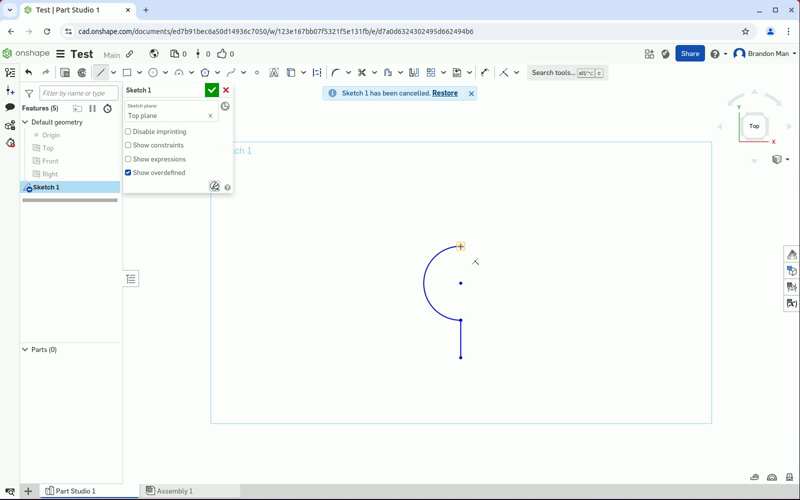
click(460, 246)
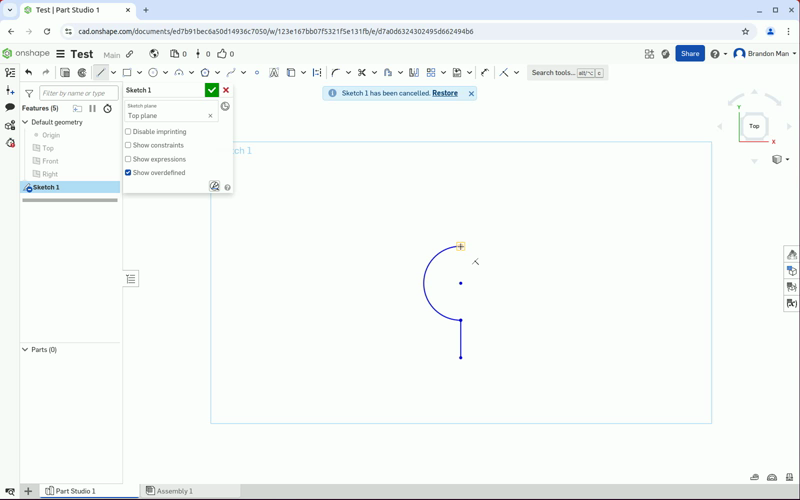
key_down(shift)
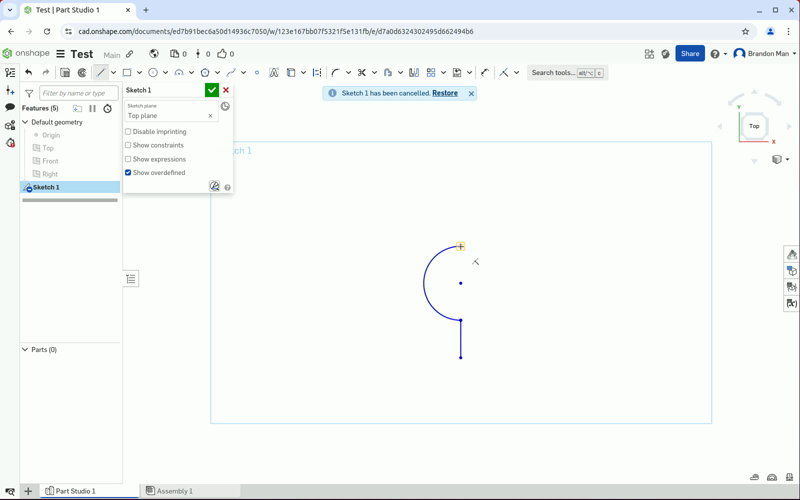
mouse_move(490, 246)
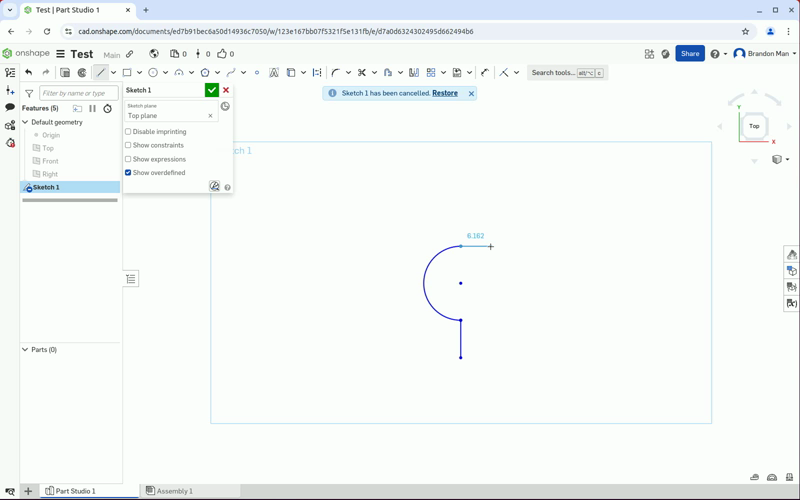
mouse_move(460, 208)
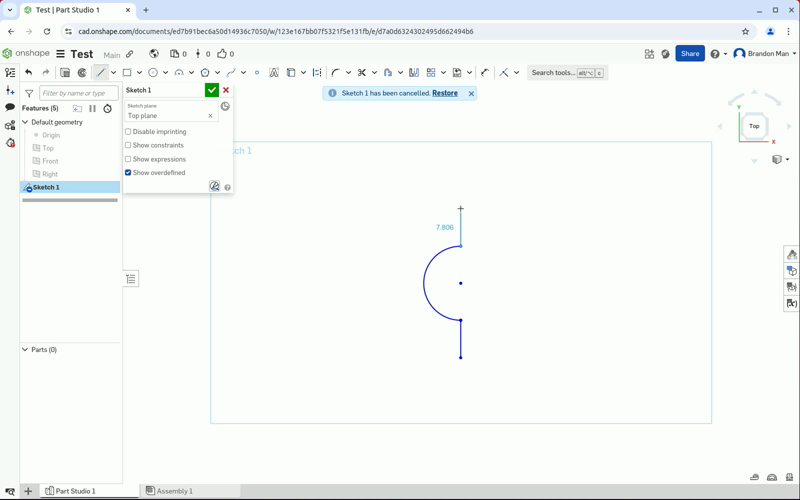
click(460, 208)
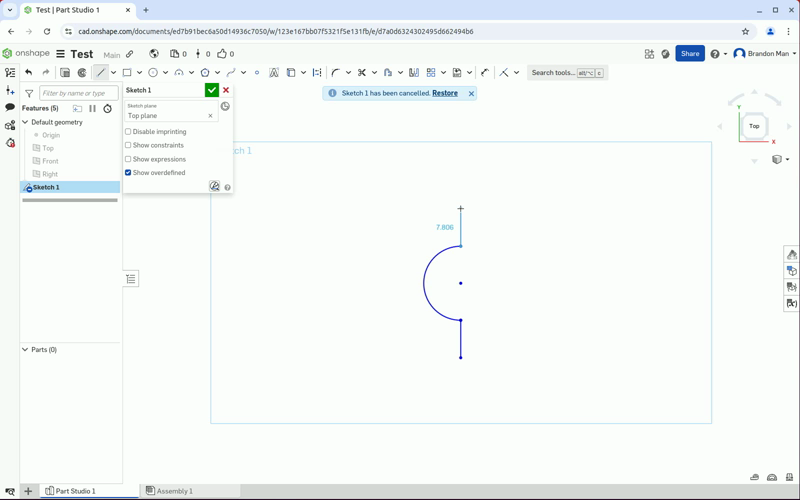
key_up(shift)
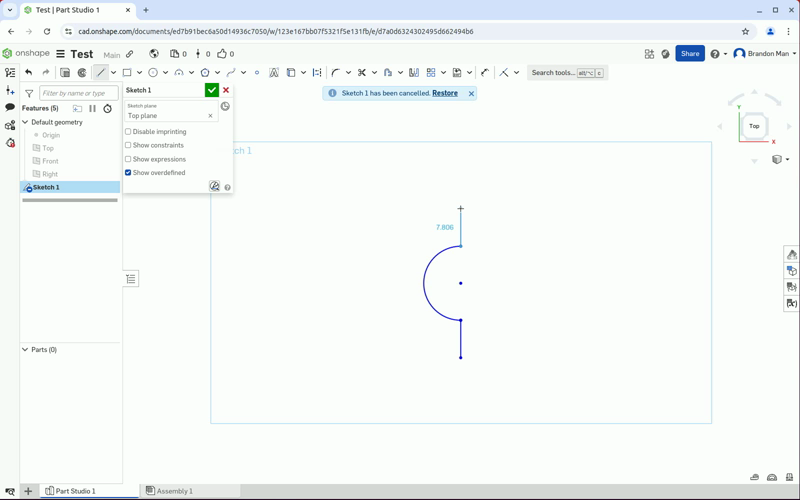
key(esc)
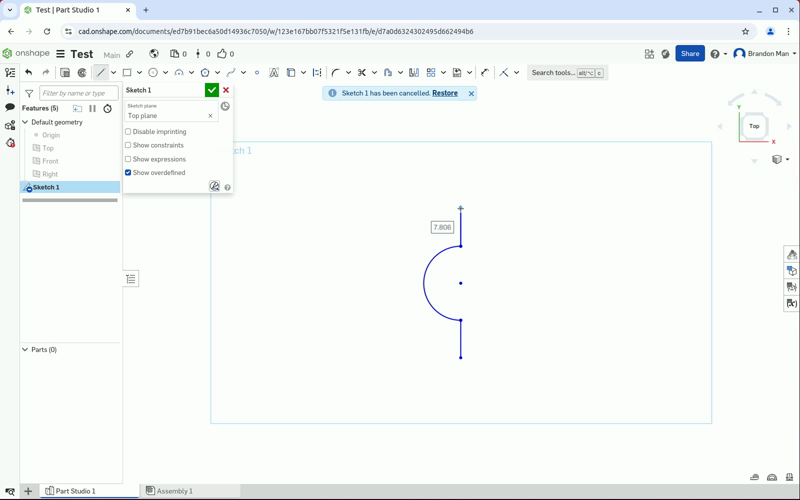
key(a)
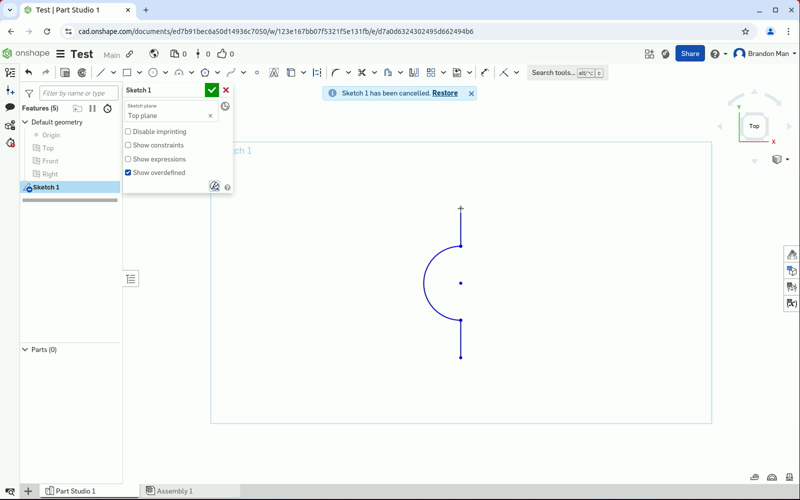
mouse_move(460, 208)
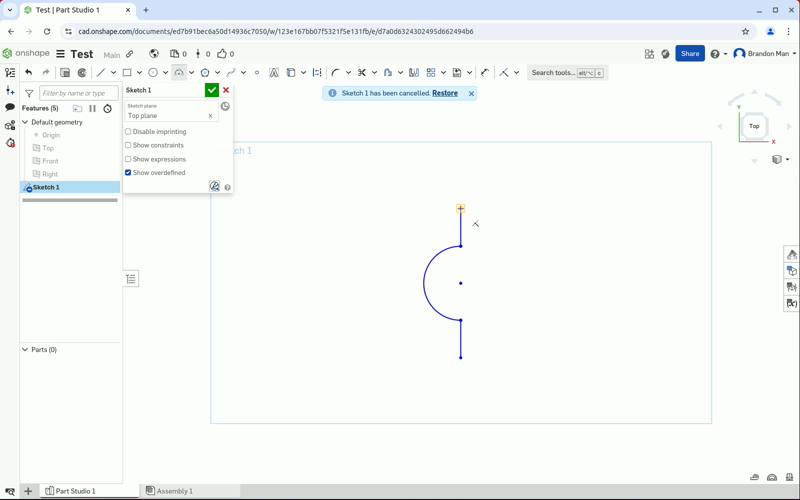
click(460, 208)
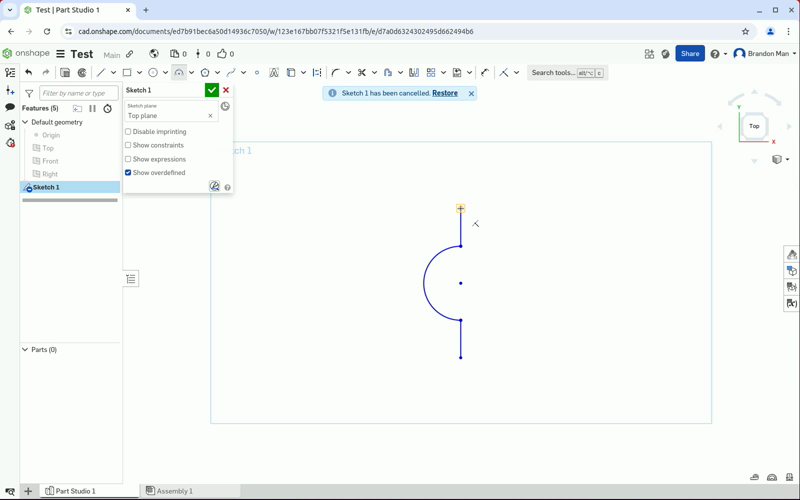
mouse_move(460, 357)
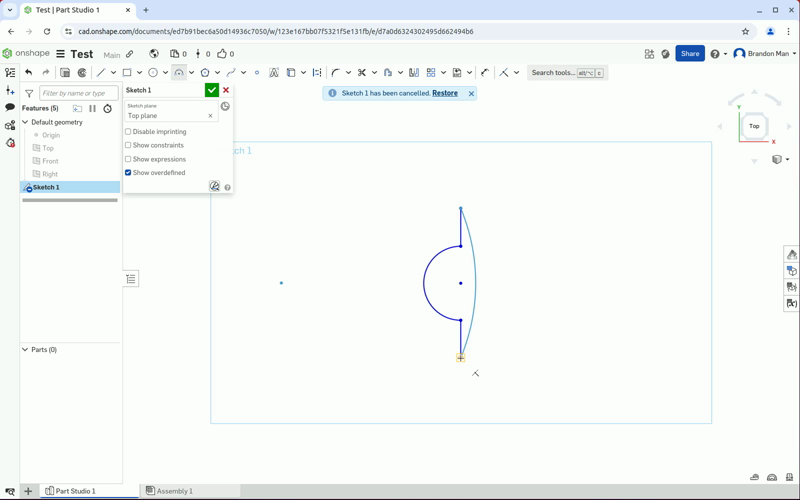
click(460, 357)
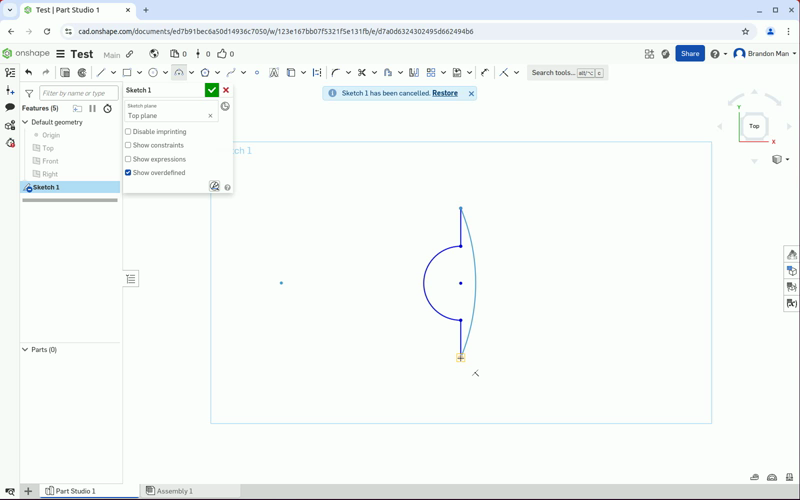
key_down(shift)
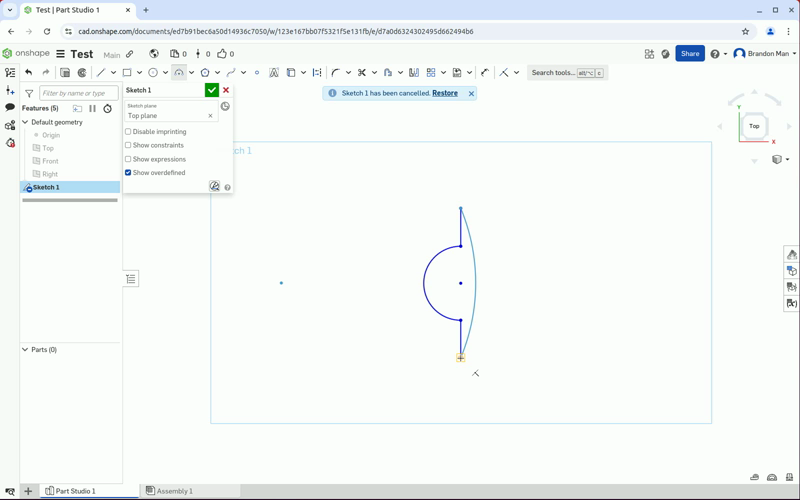
mouse_move(386, 283)
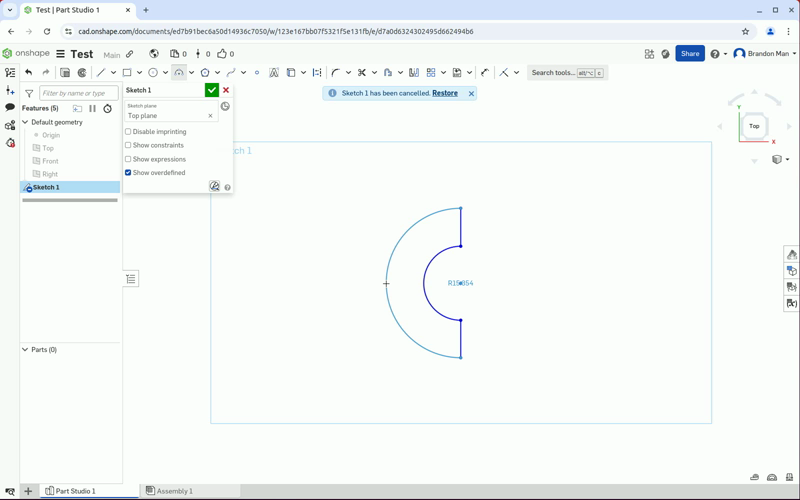
click(386, 283)
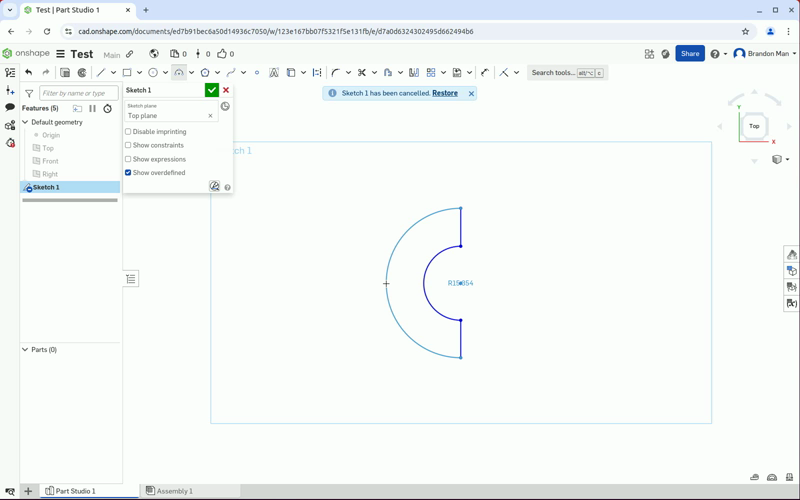
key_up(shift)
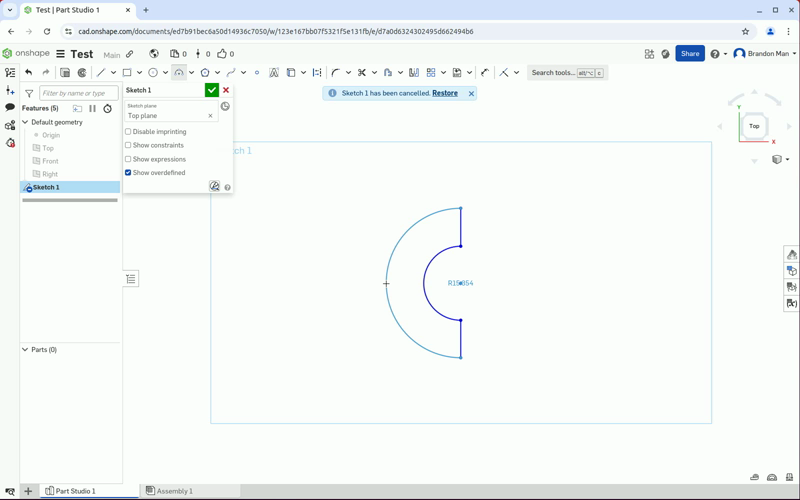
key(esc)
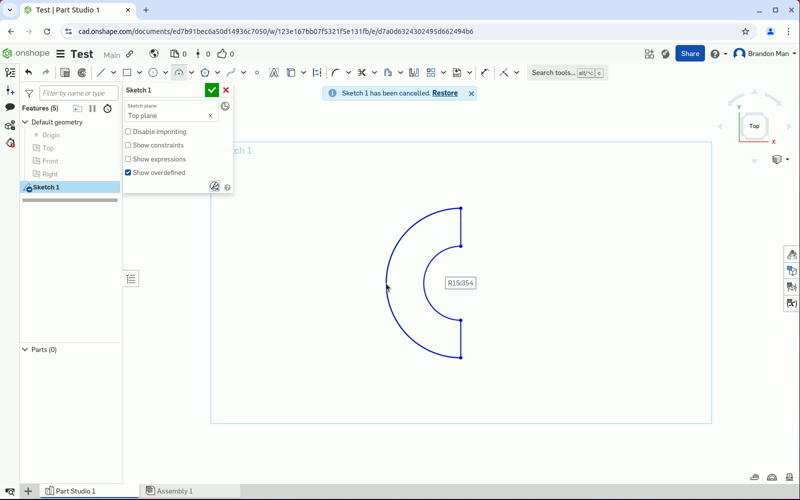
mouse_move(413, 295)
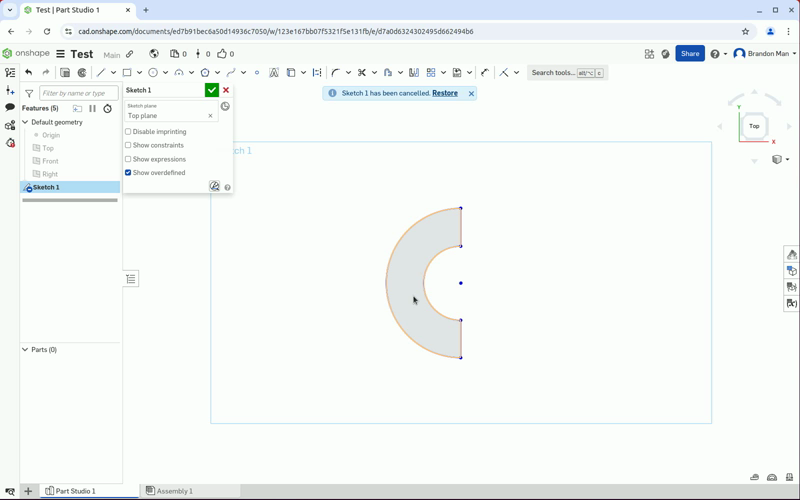
scroll(6)
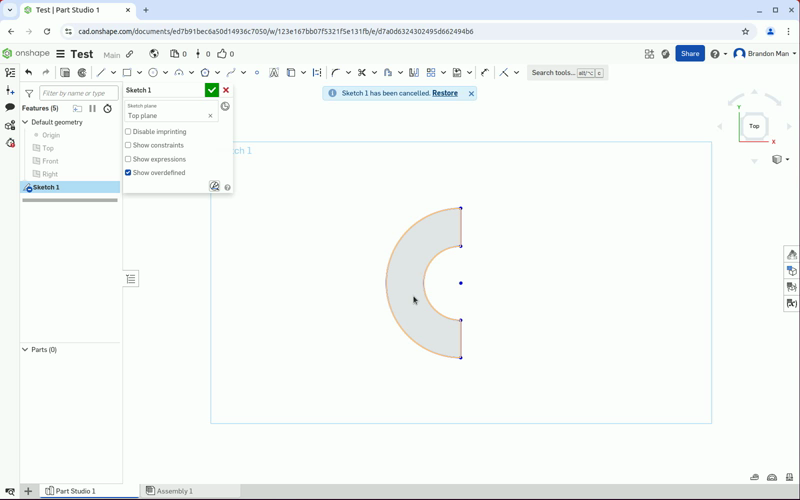
scroll(6)
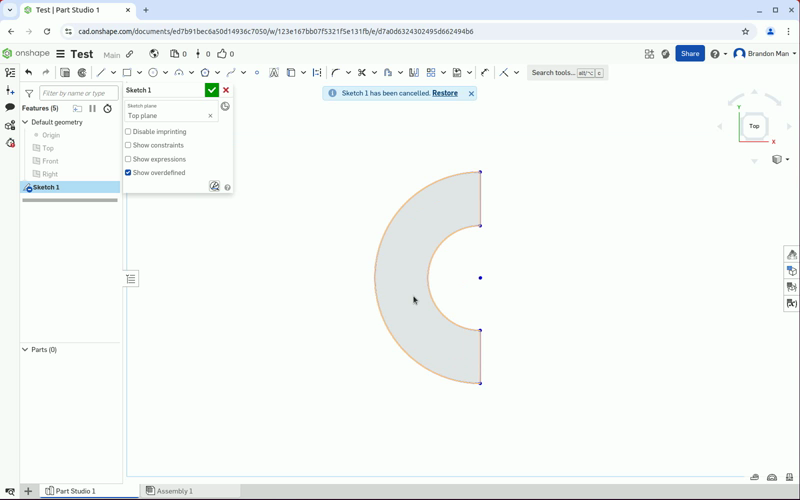
scroll(6)
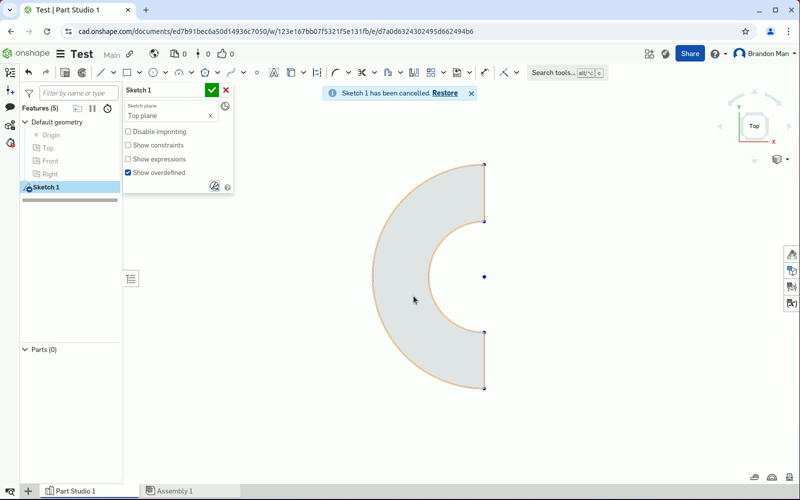
scroll(6)
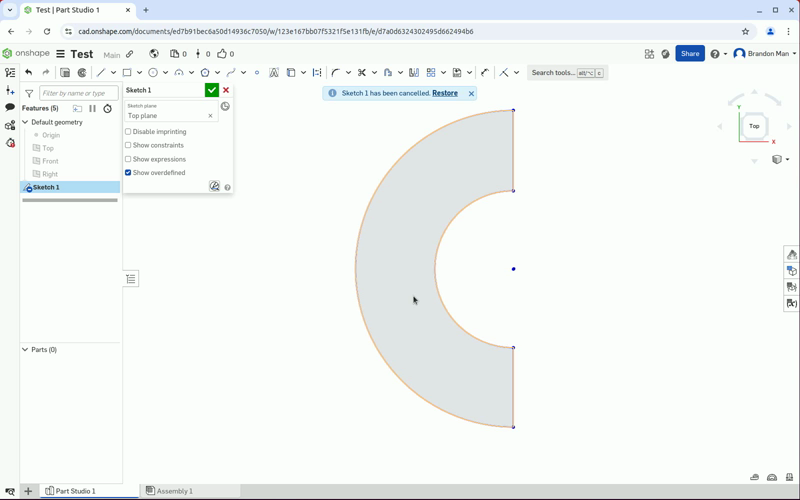
scroll(6)
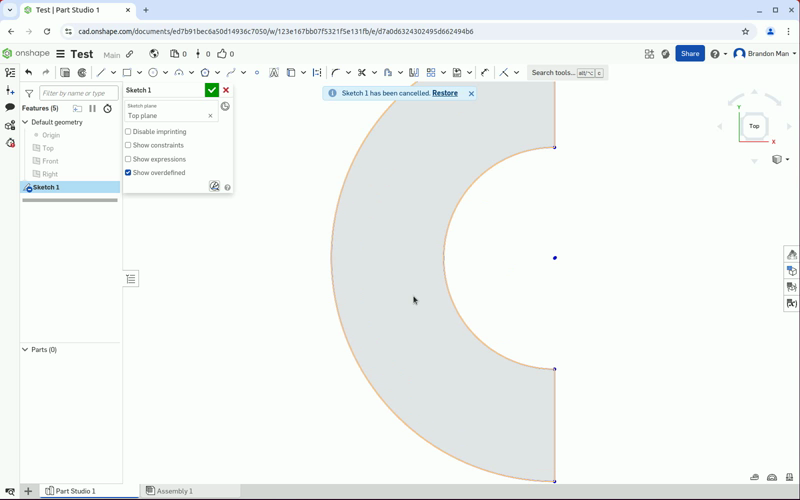
scroll(6)
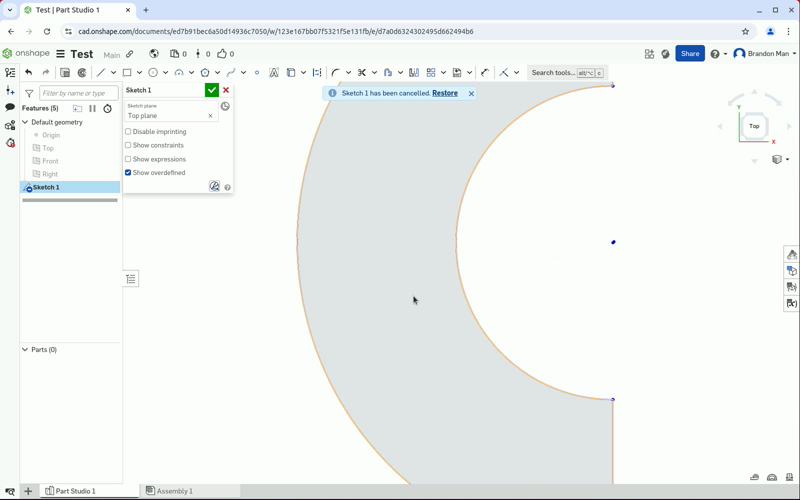
scroll(6)
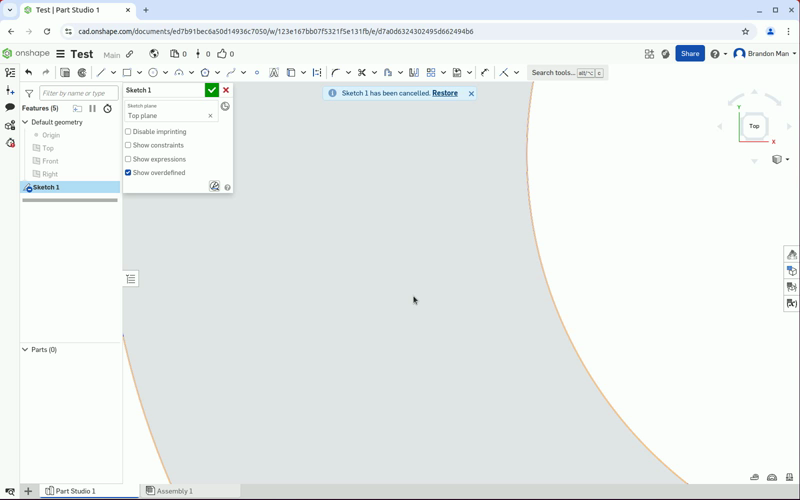
click(413, 295)
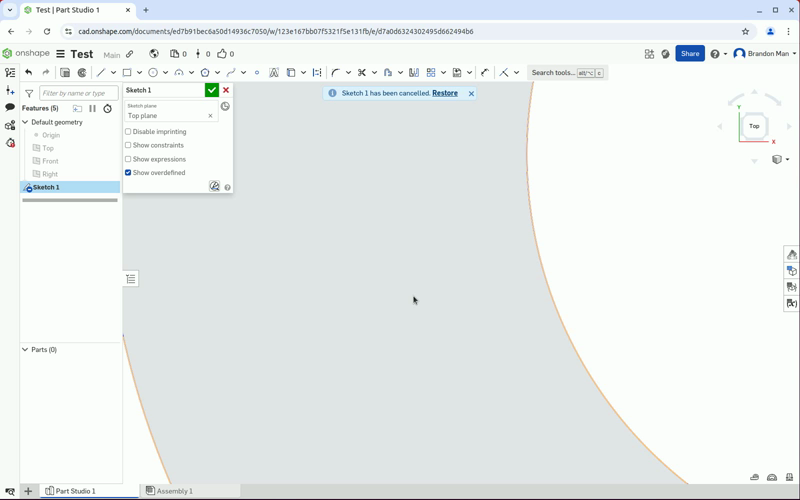
scroll(-6)
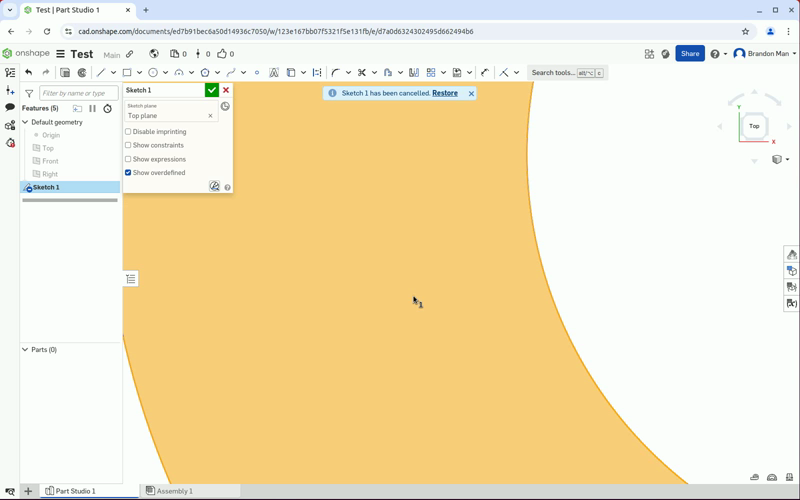
scroll(-6)
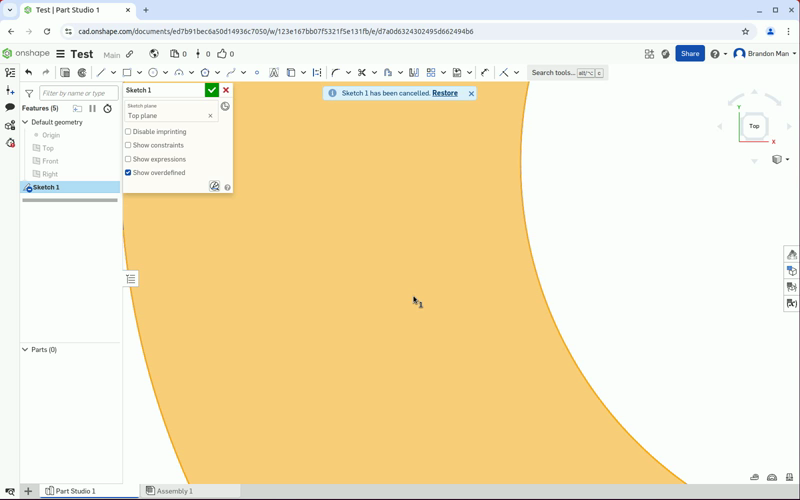
scroll(-6)
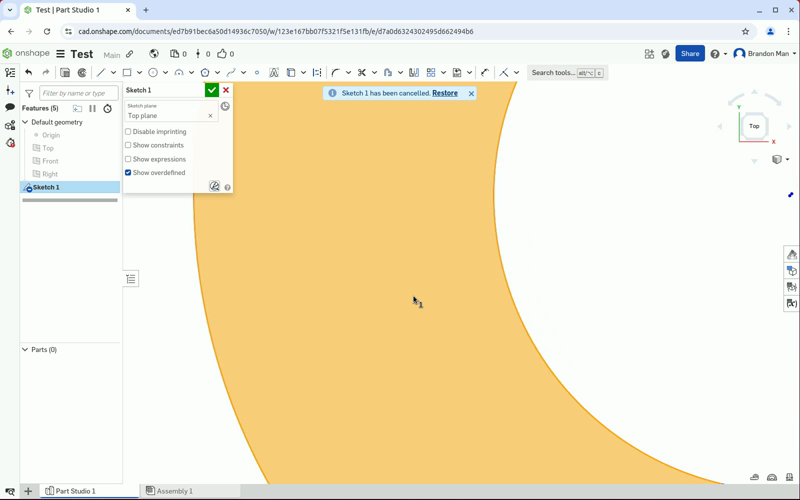
scroll(-6)
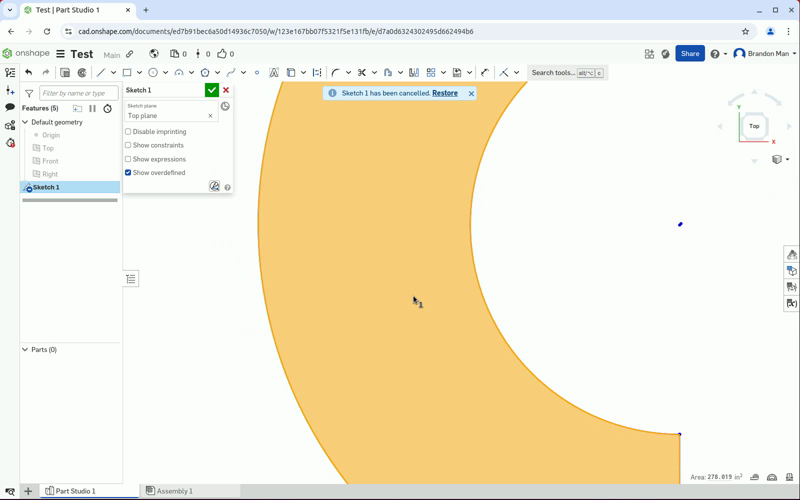
scroll(-6)
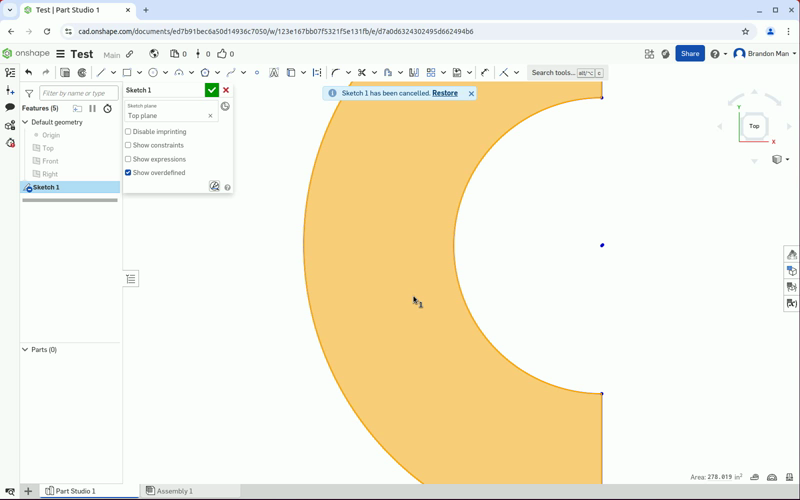
scroll(-6)
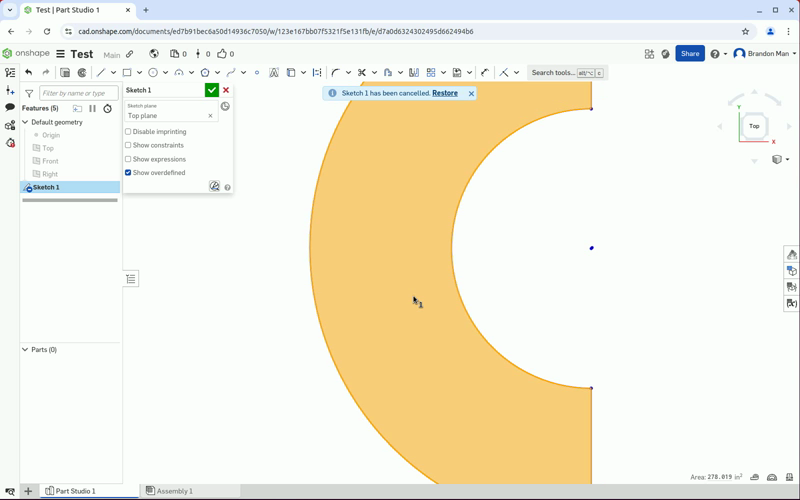
scroll(-6)
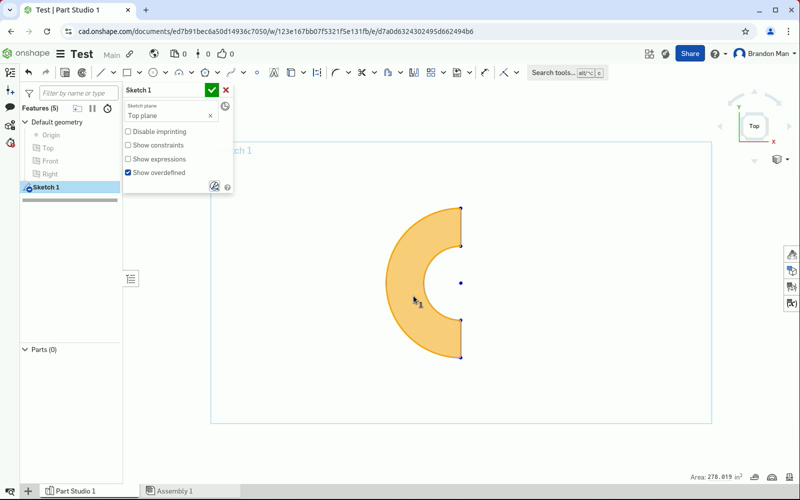
mouse_move(73, 352)
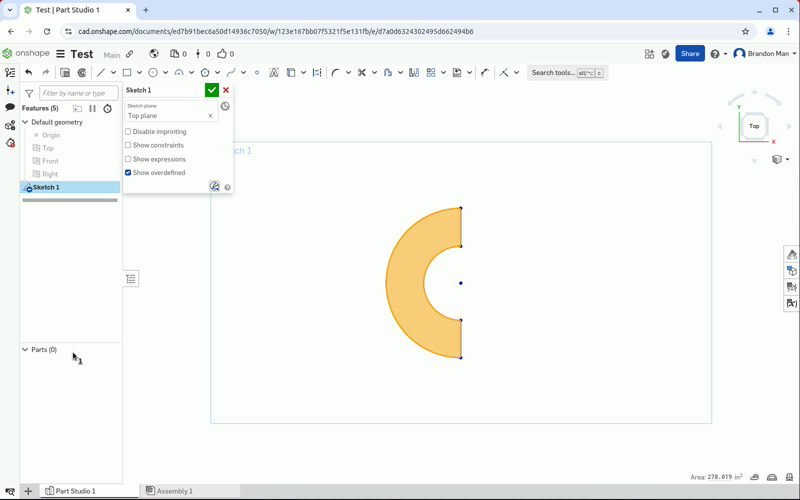
key(shift+y)
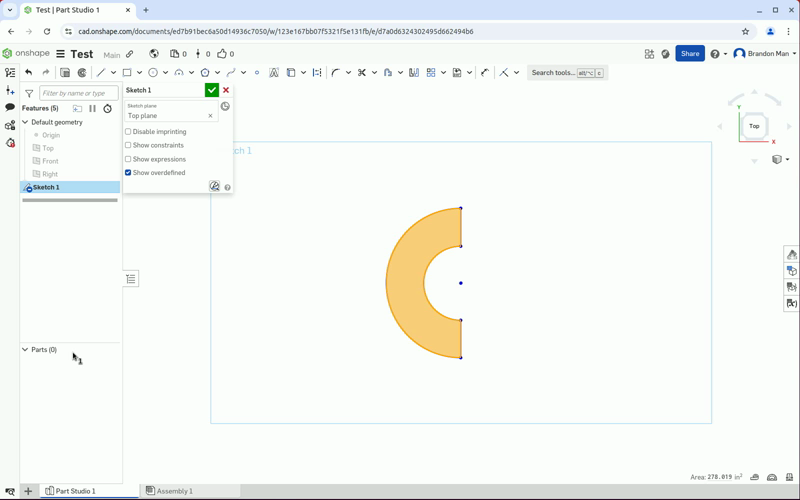
key(shift+e)
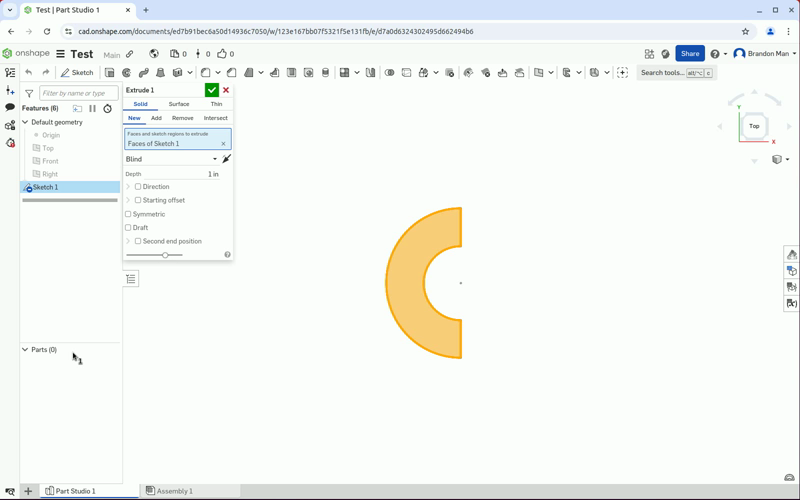
mouse_move(143, 106)
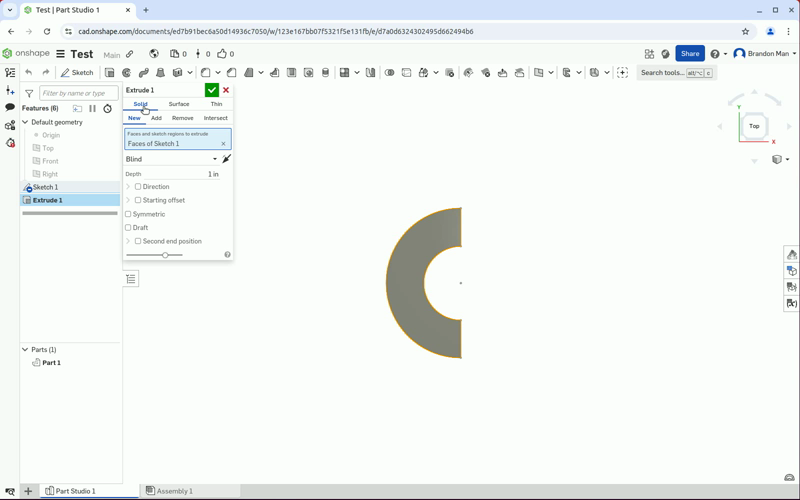
click(143, 106)
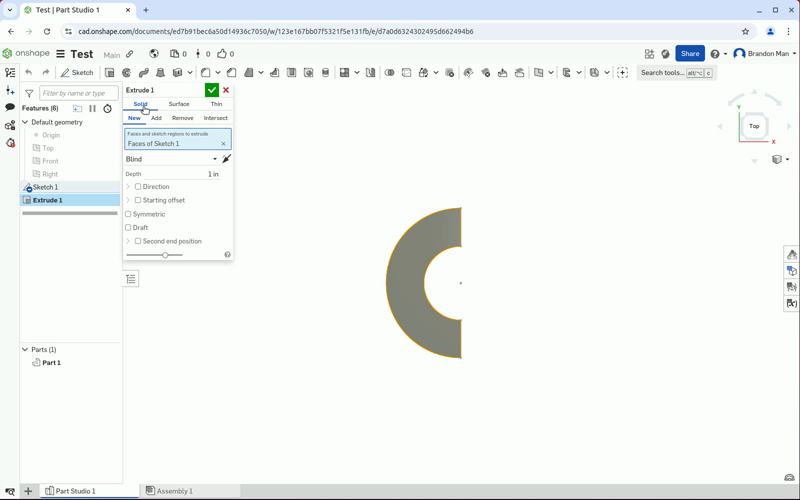
mouse_move(137, 120)
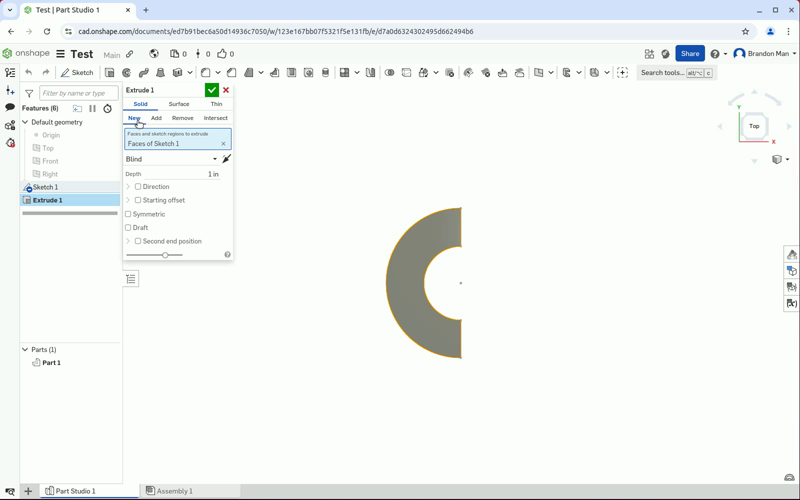
click(137, 120)
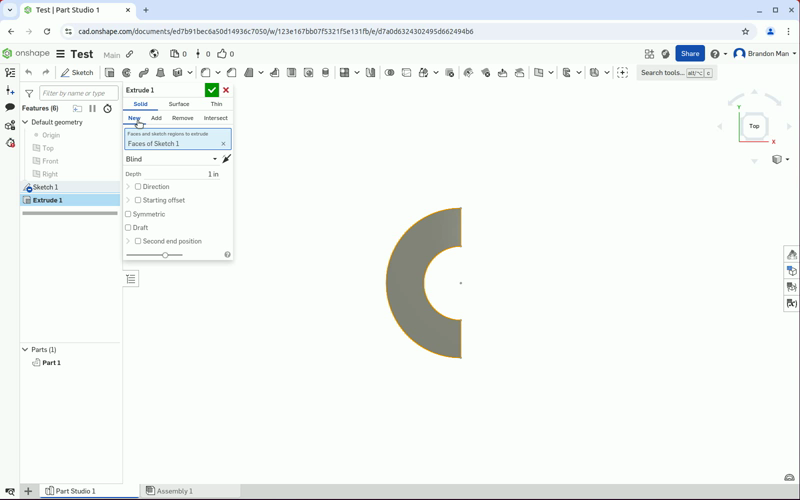
key(tab, 4)
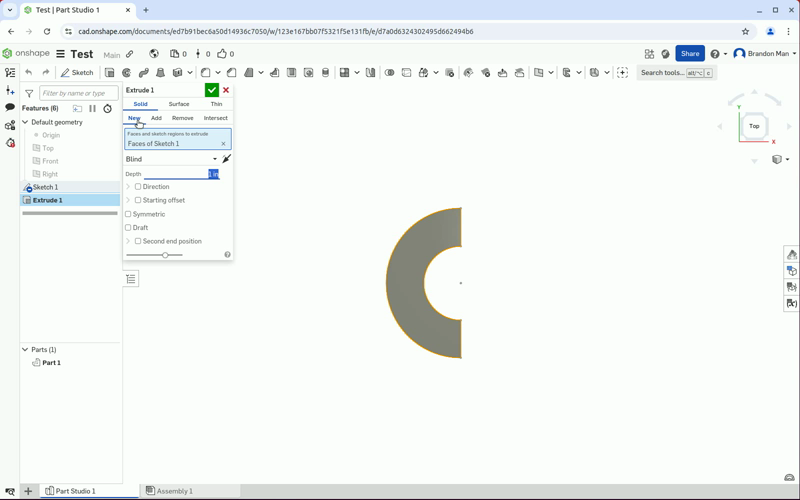
text(7.703)
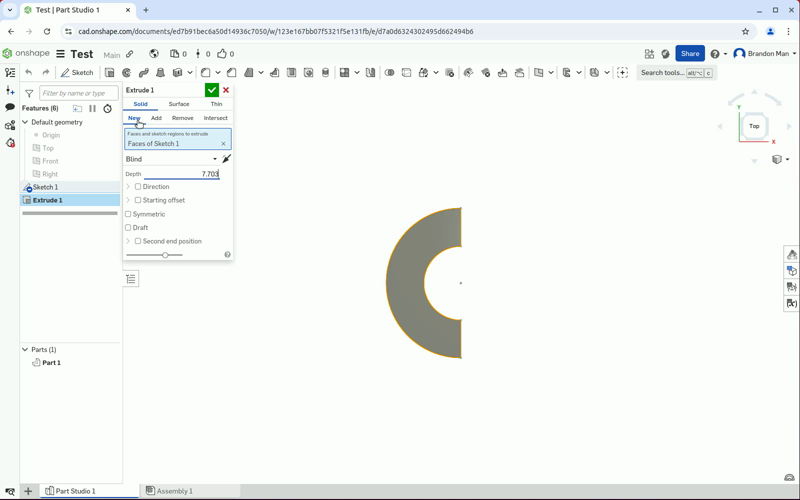
key(enter)
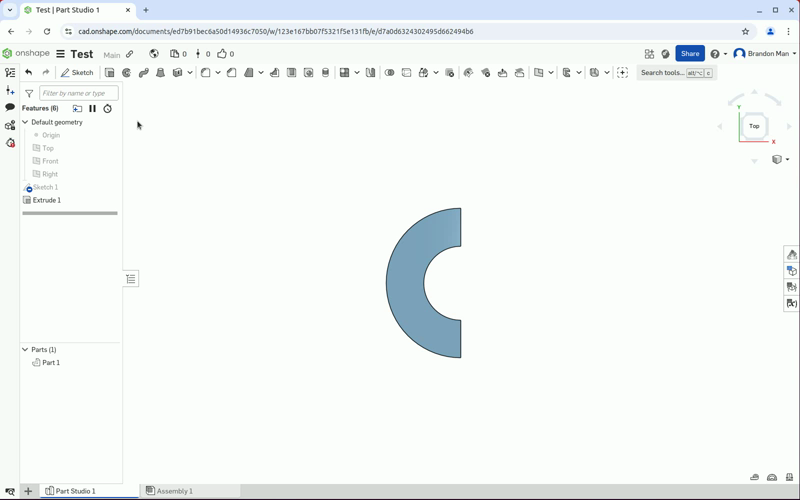
key(shift+h)
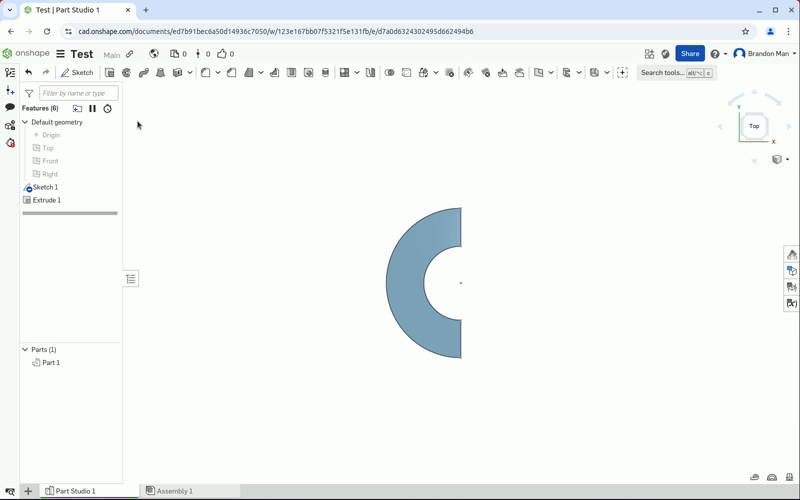
key(shift+h)
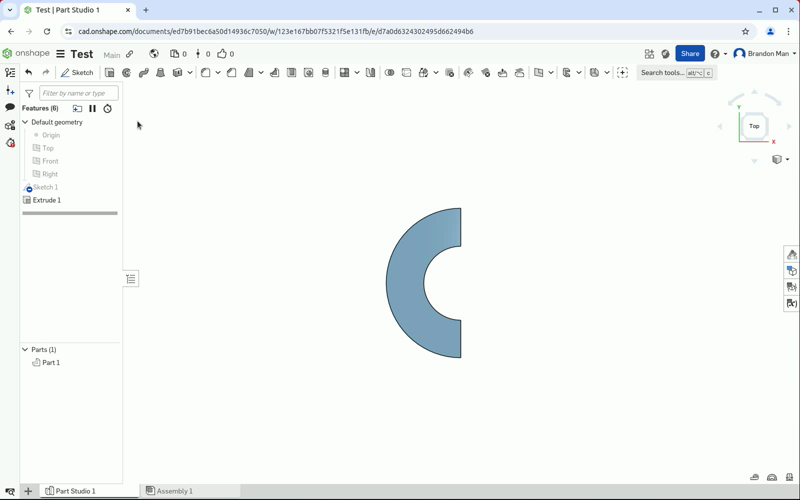
mouse_move(73, 189)
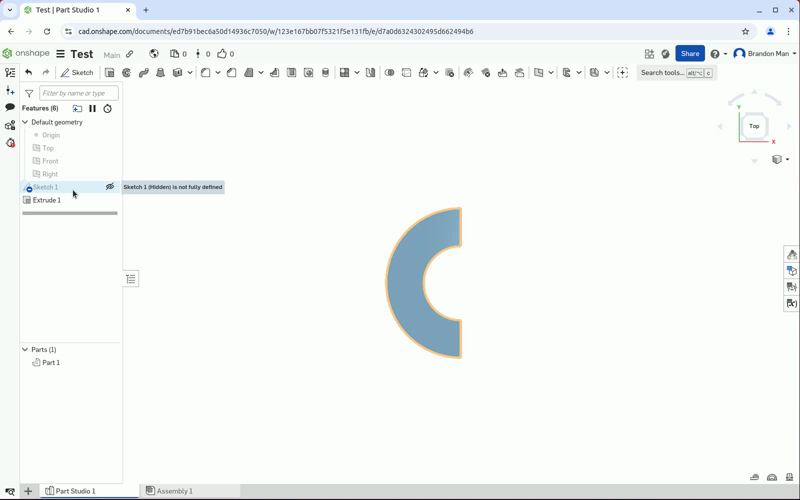
click(73, 189)
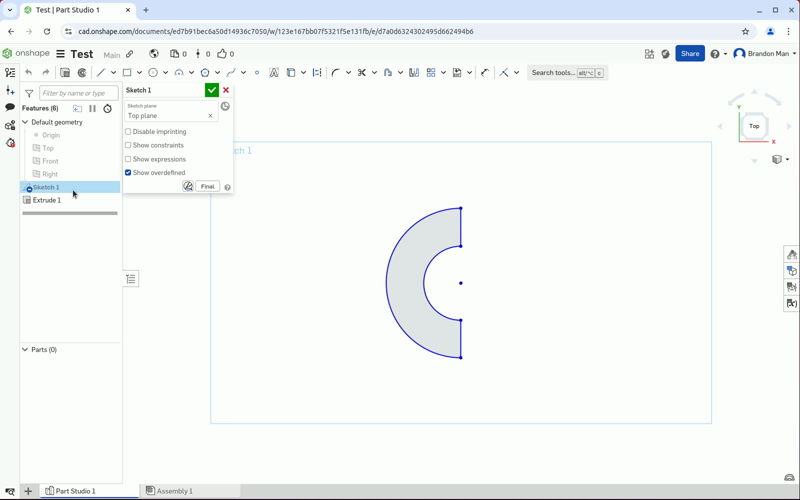
mouse_move(229, 92)
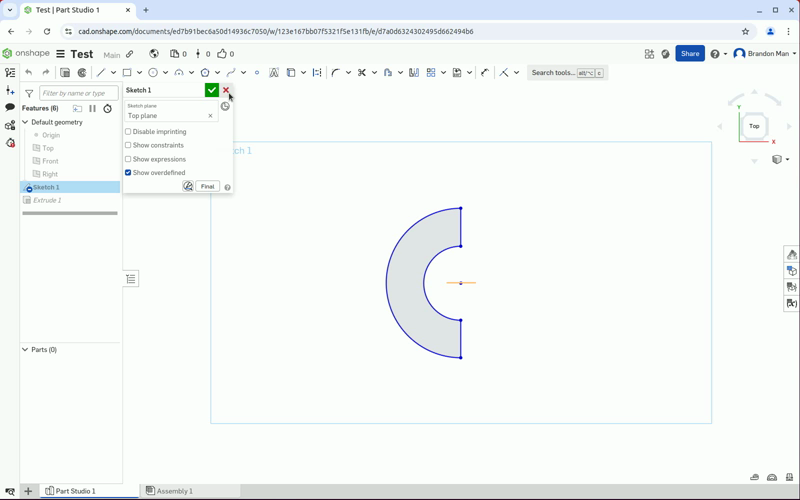
click(229, 92)
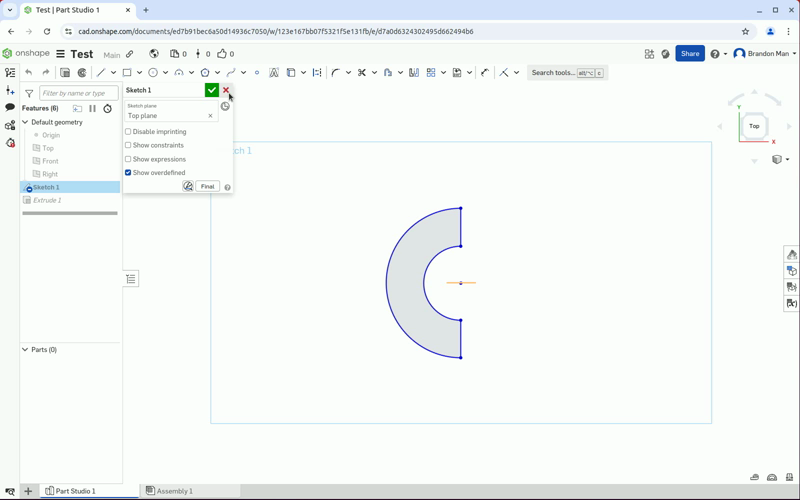
key(shift+s)
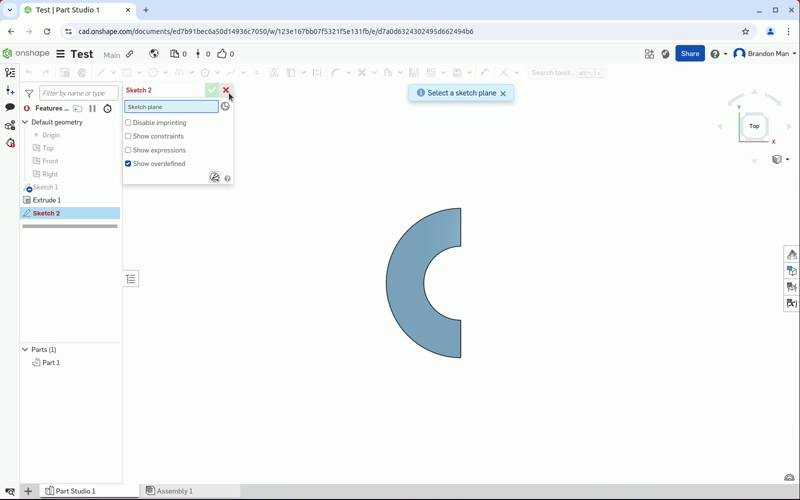
mouse_move(73, 150)
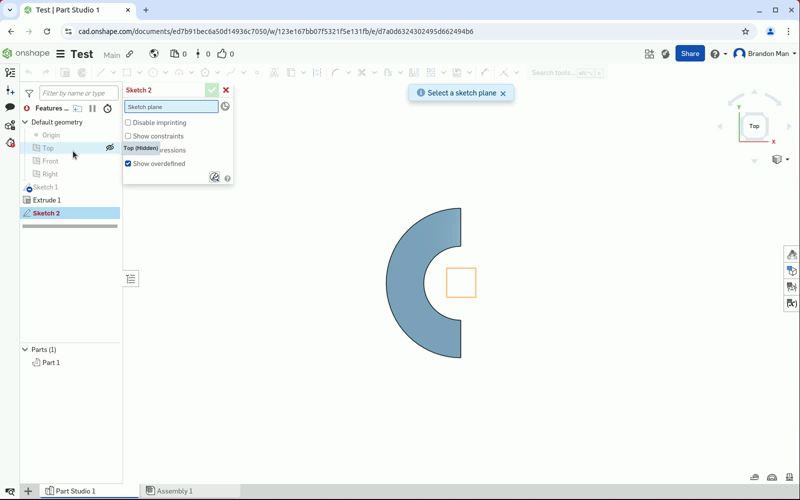
click(73, 150)
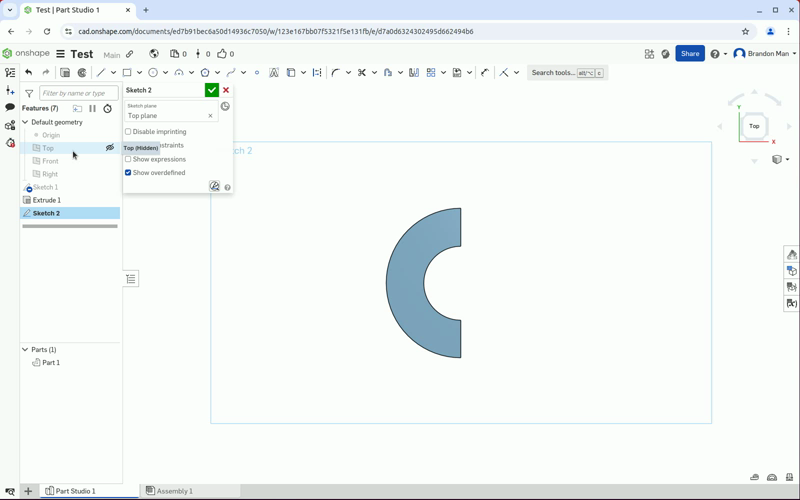
mouse_move(73, 352)
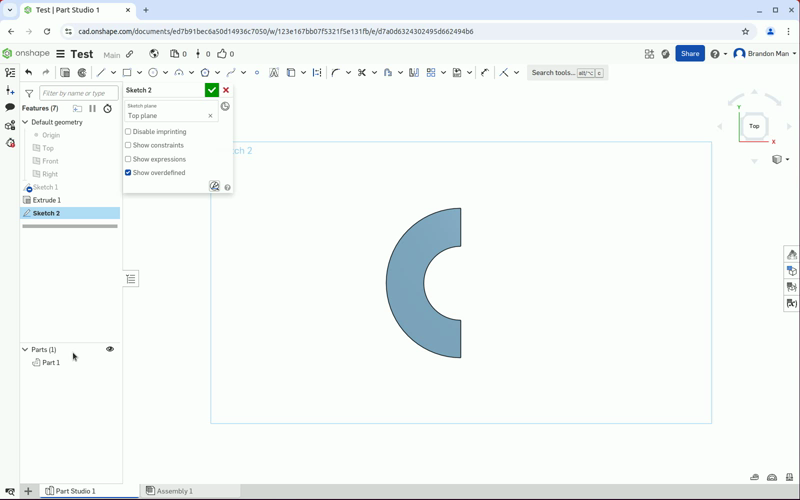
key(y)
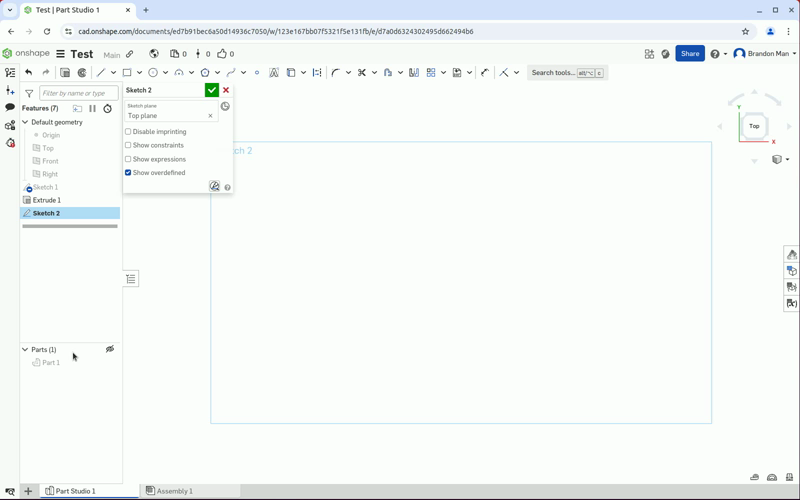
key(a)
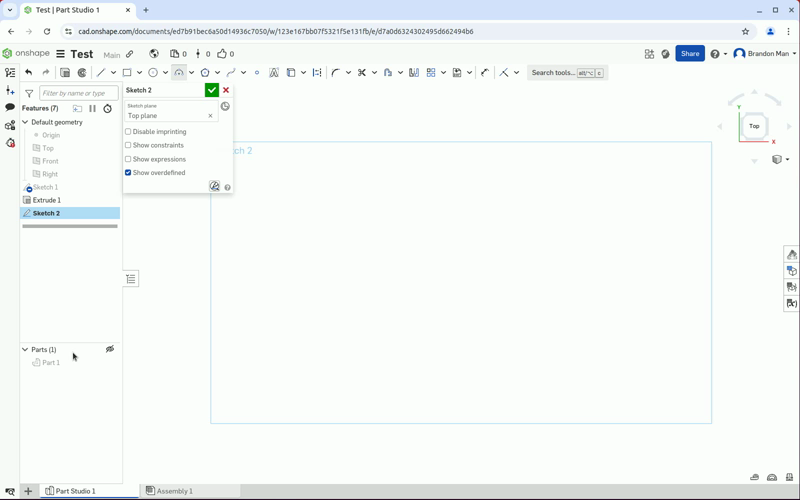
key_down(shift)
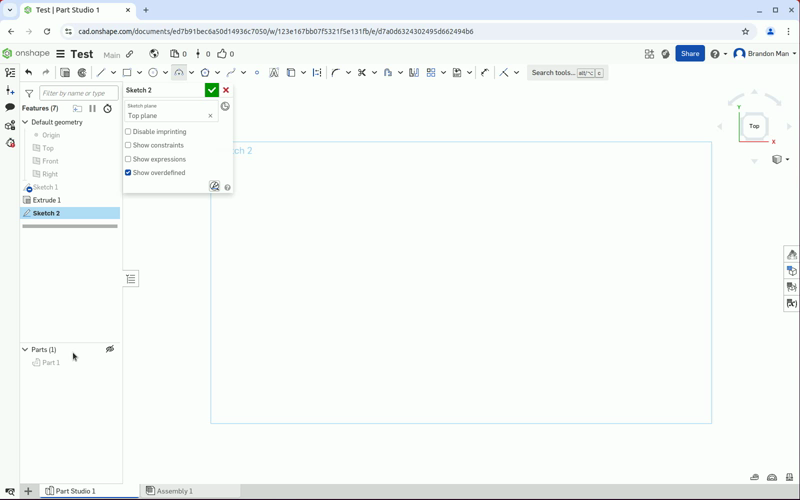
mouse_move(460, 357)
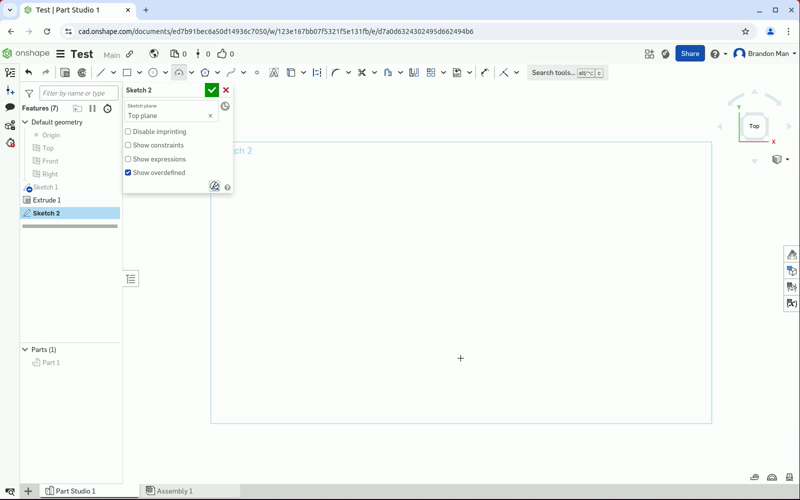
click(460, 357)
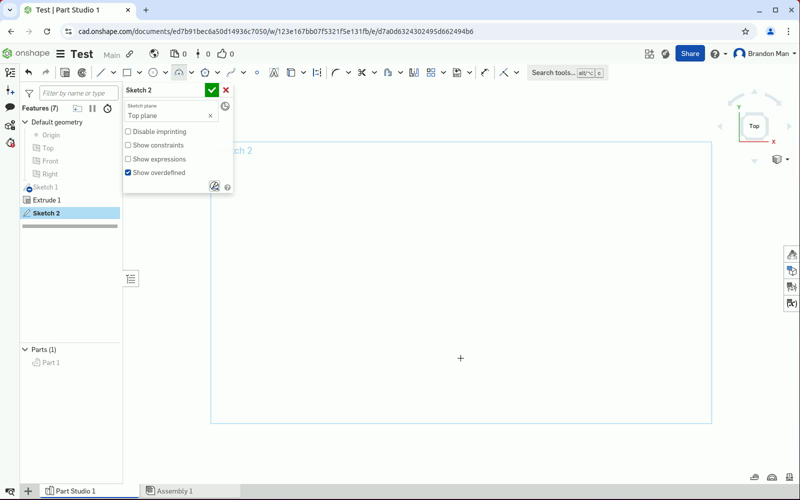
key_up(shift)
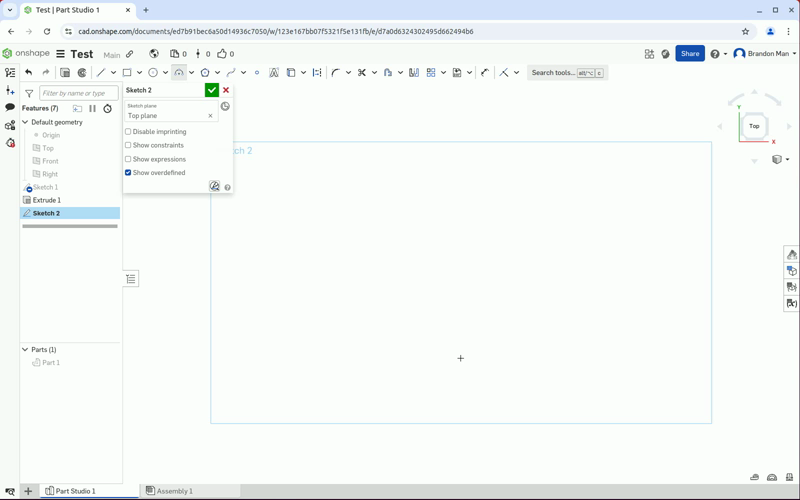
key_down(shift)
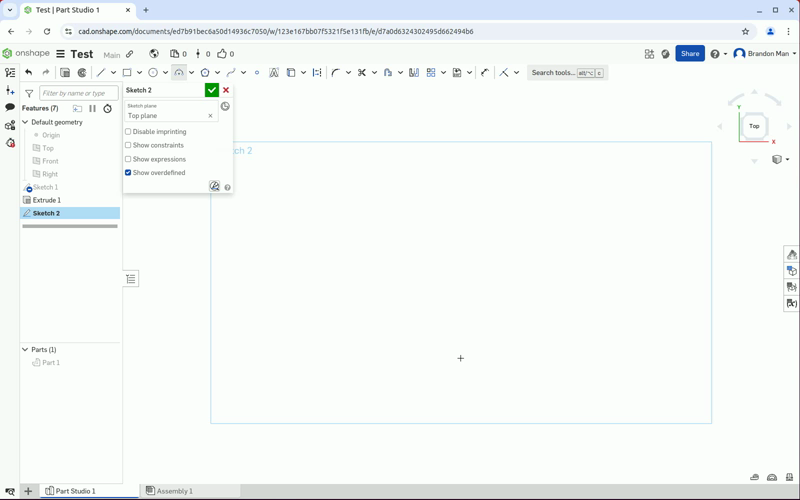
mouse_move(460, 208)
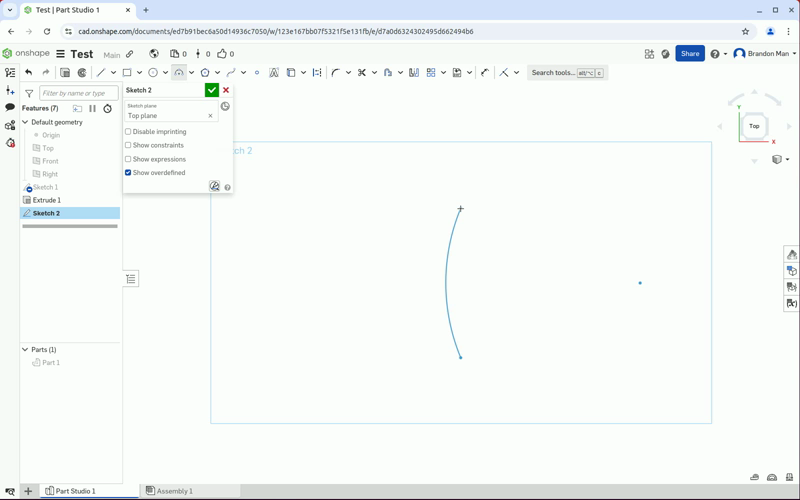
click(460, 208)
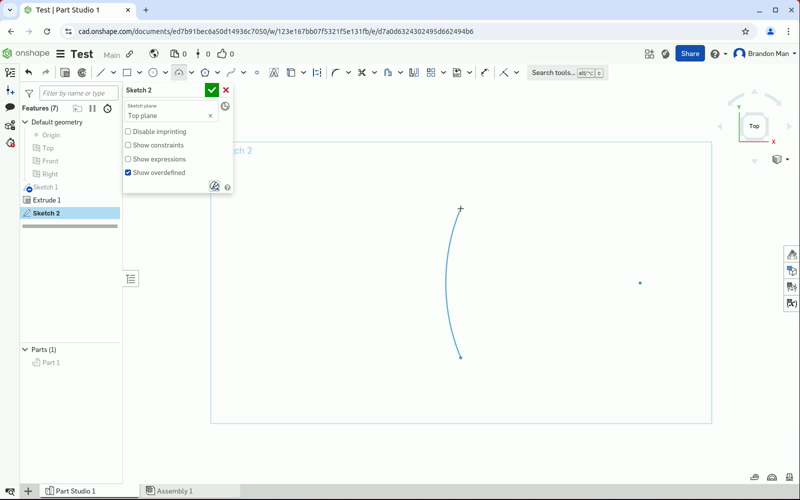
mouse_move(535, 283)
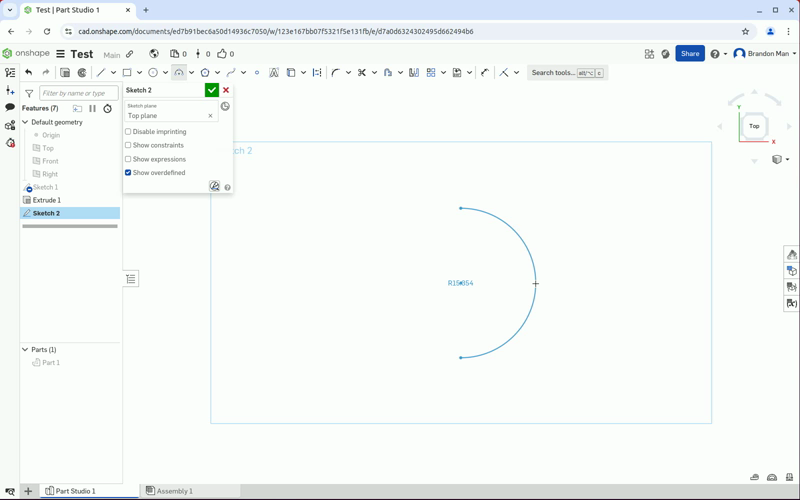
click(535, 283)
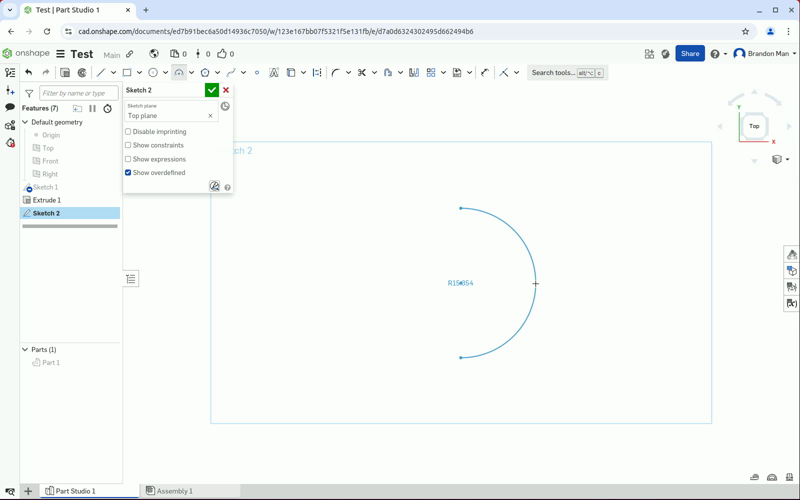
key_up(shift)
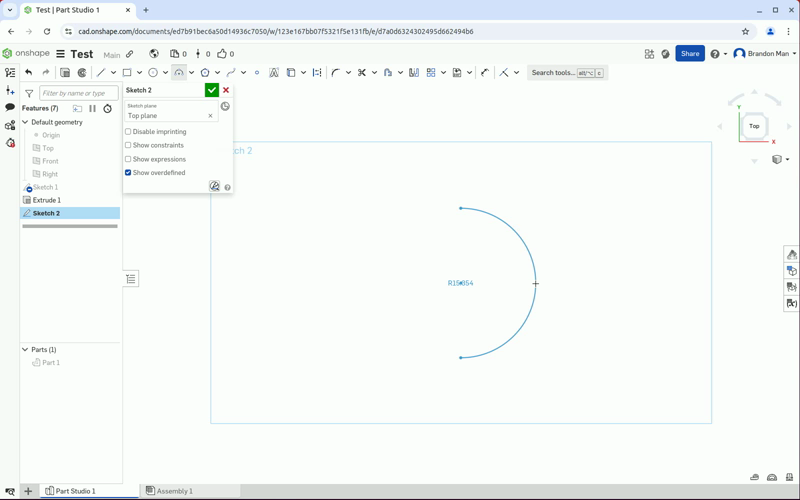
key(esc)
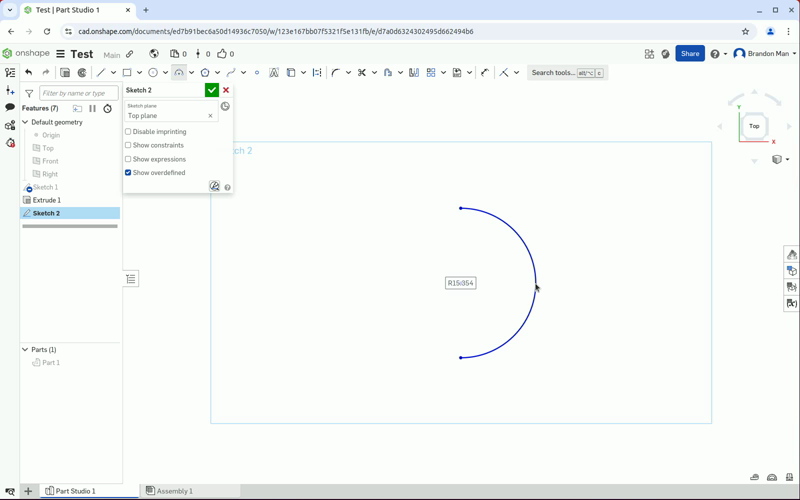
key(l)
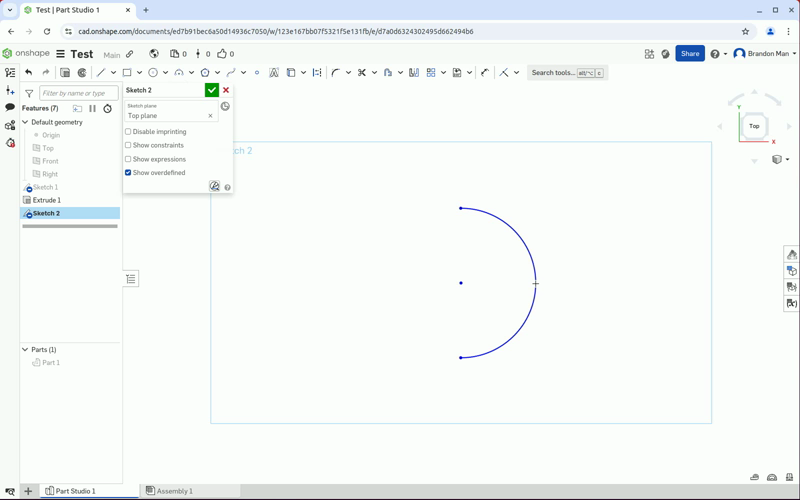
mouse_move(460, 208)
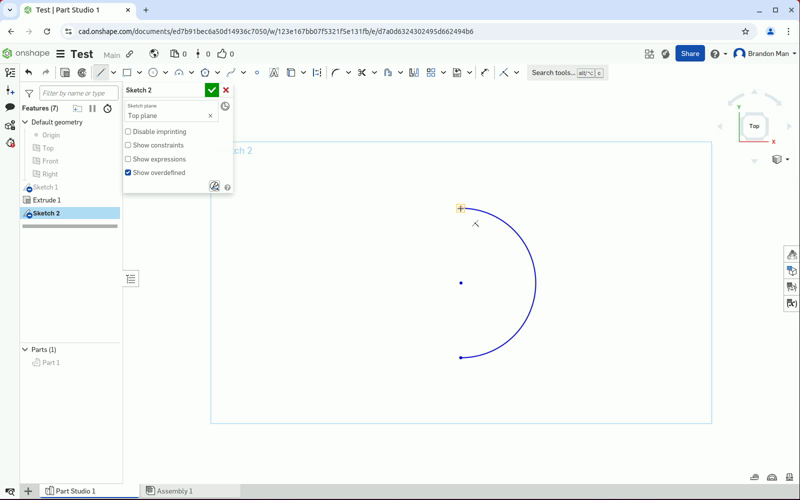
click(460, 208)
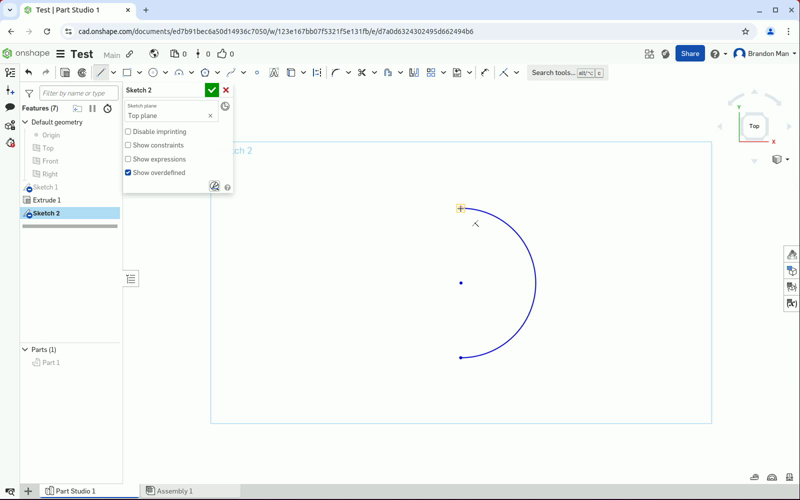
key_down(shift)
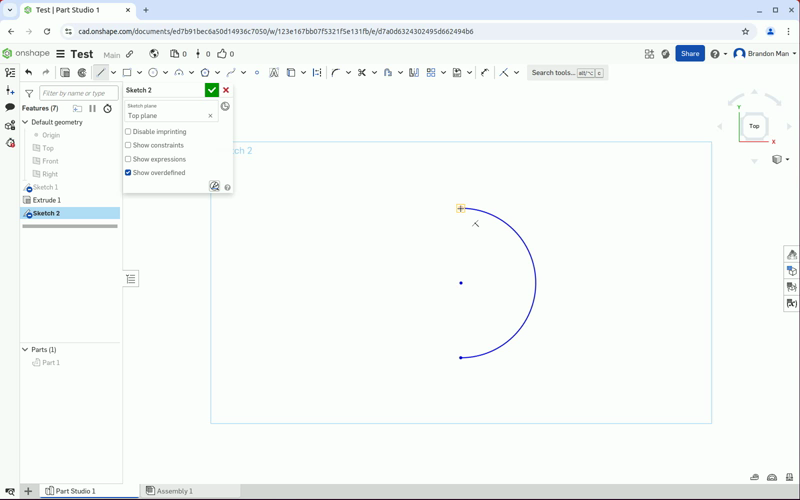
mouse_move(490, 208)
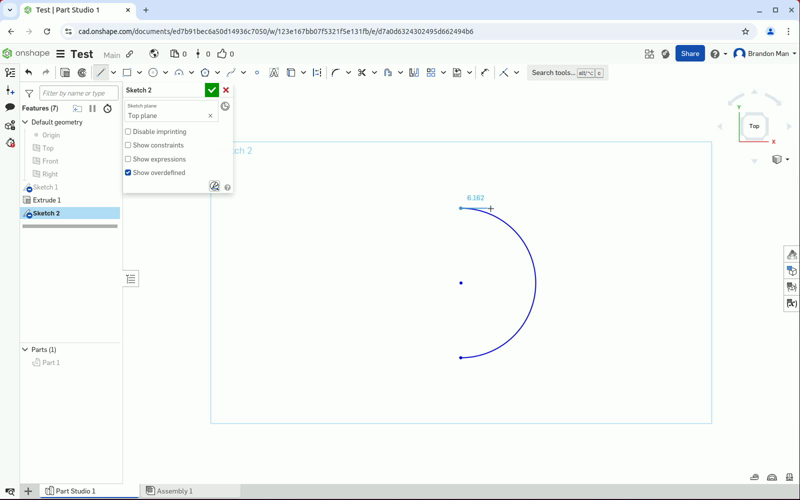
mouse_move(460, 246)
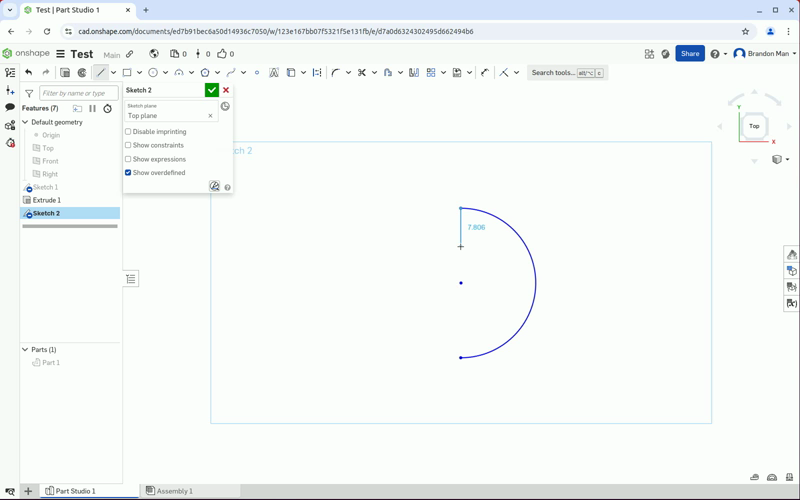
click(460, 246)
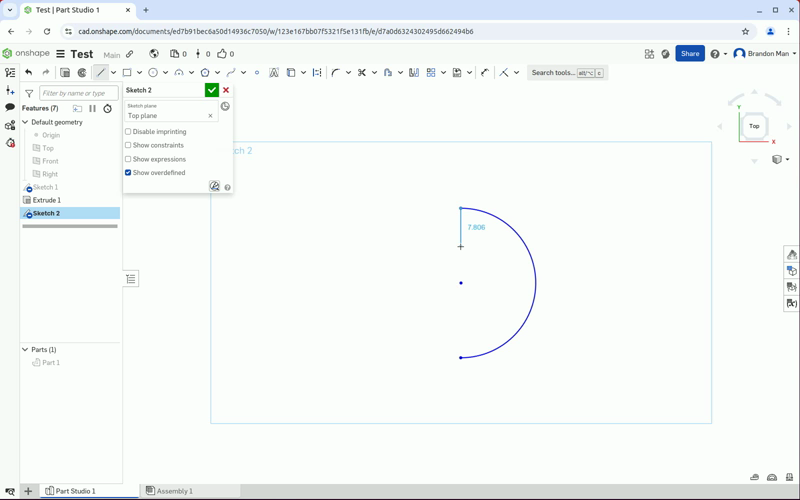
key_up(shift)
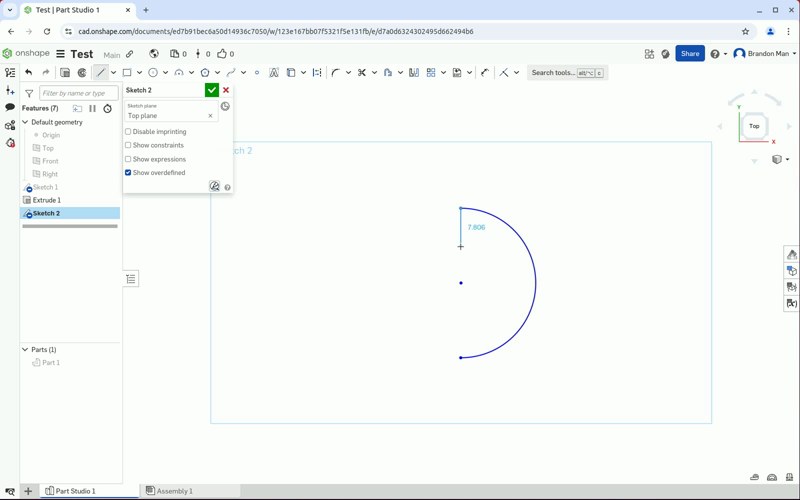
key(esc)
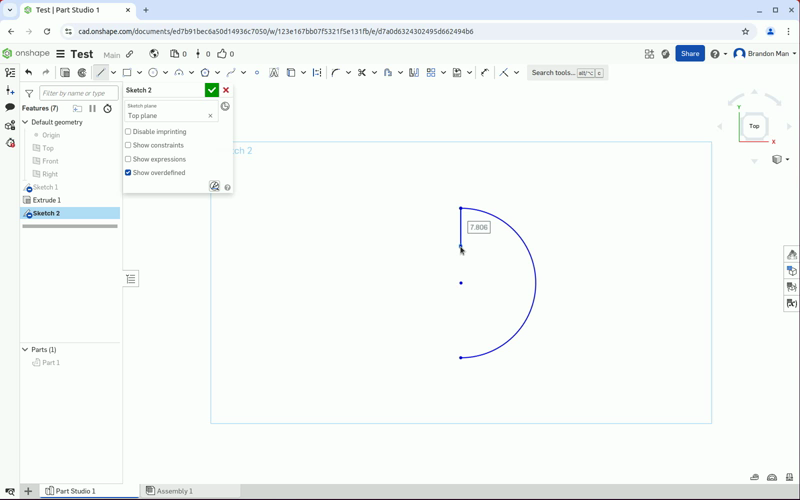
key(a)
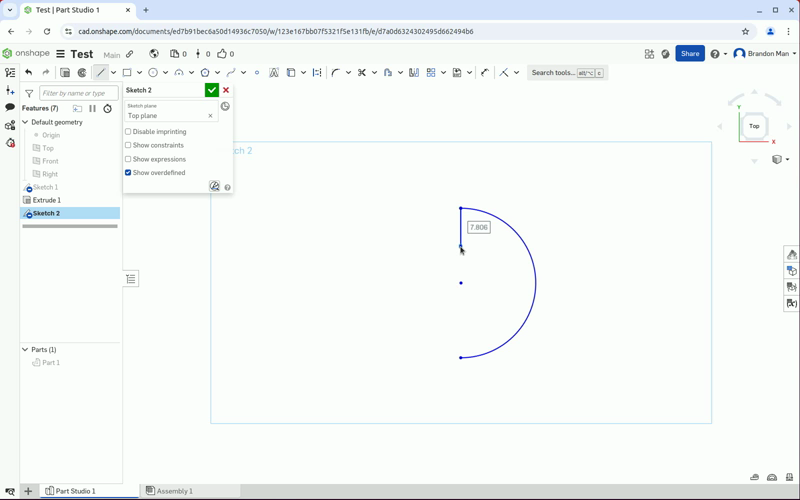
mouse_move(460, 246)
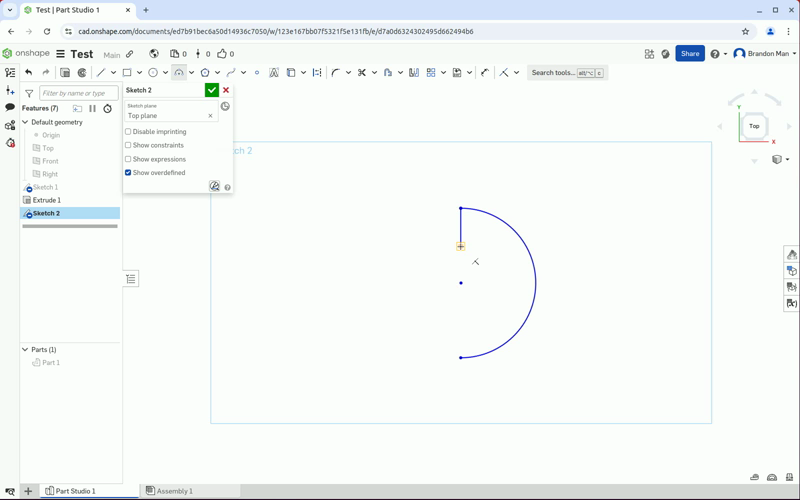
click(460, 246)
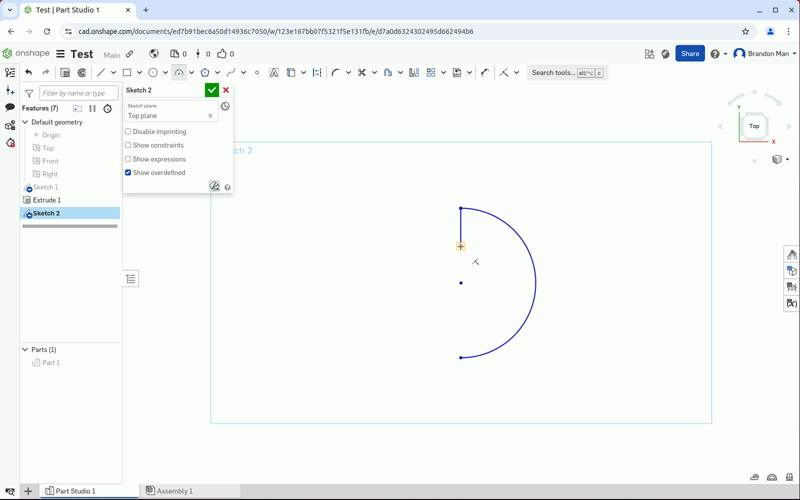
key_down(shift)
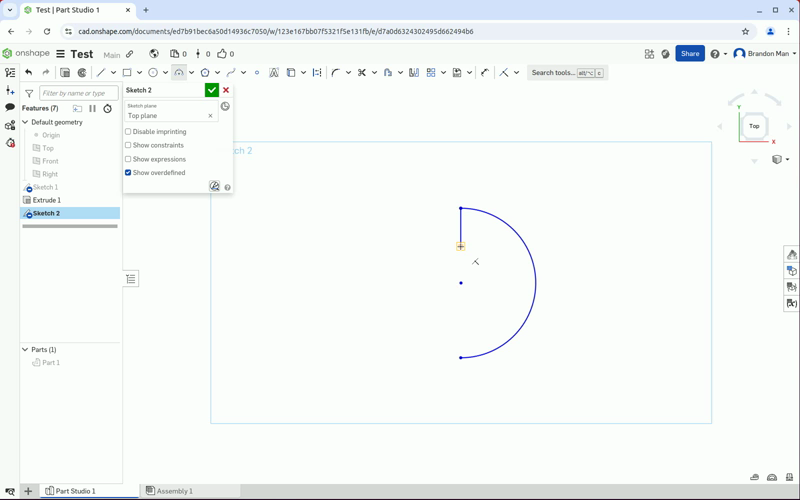
mouse_move(460, 320)
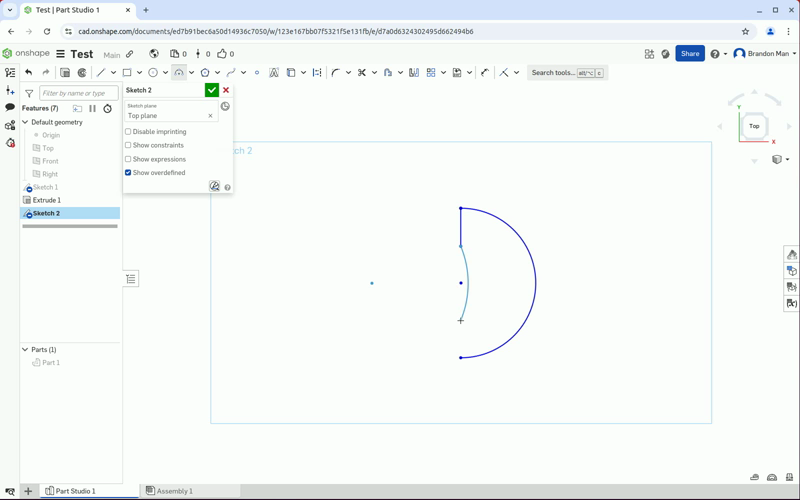
click(460, 320)
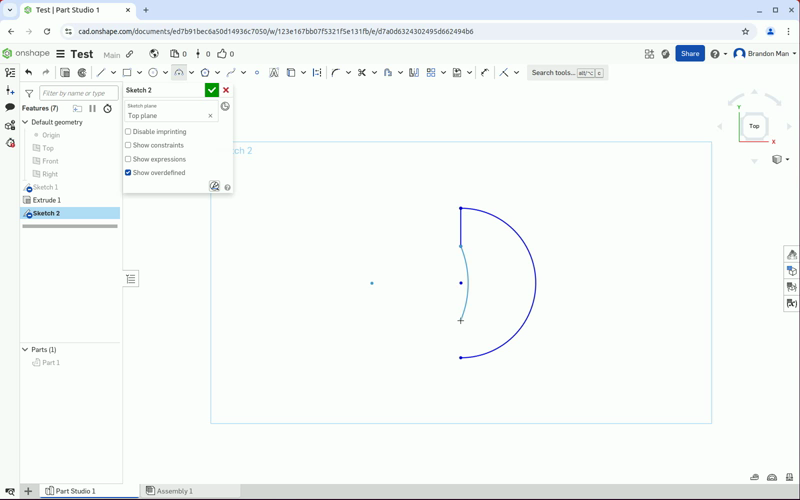
mouse_move(497, 283)
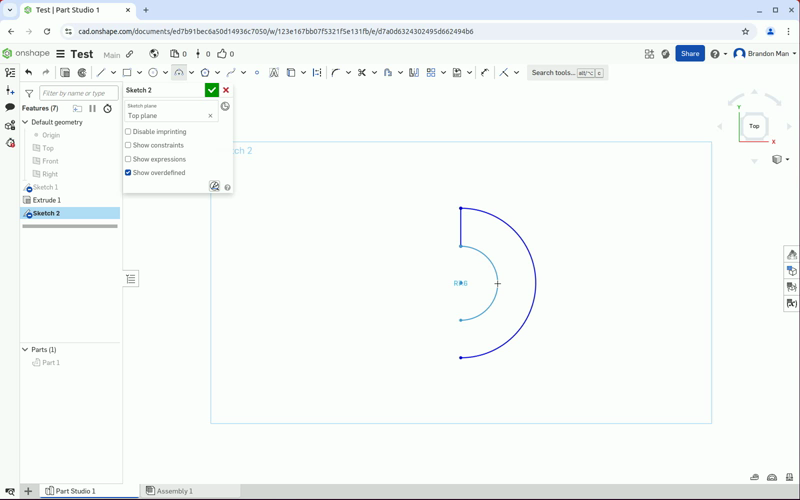
click(497, 283)
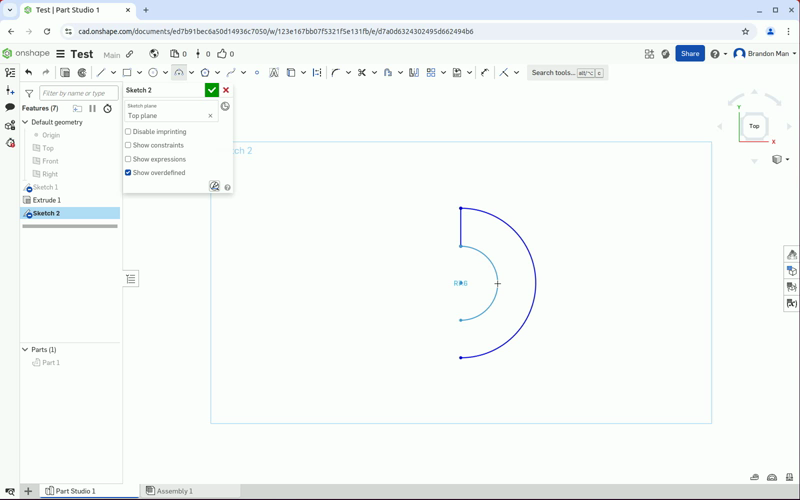
key_up(shift)
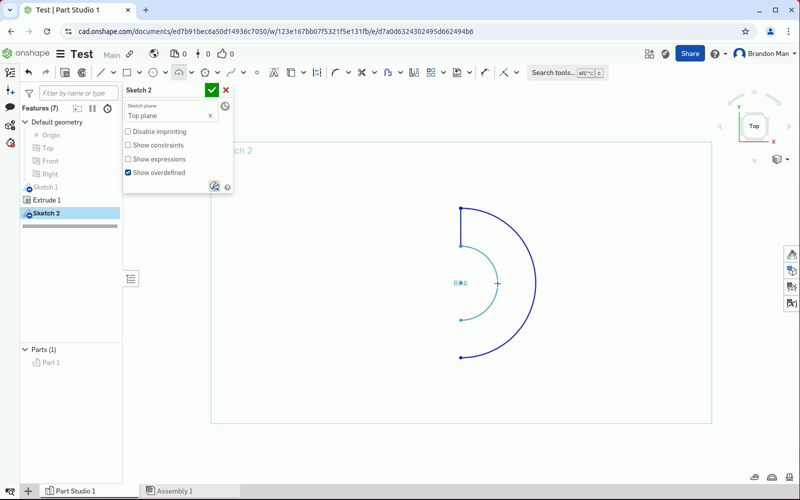
key(esc)
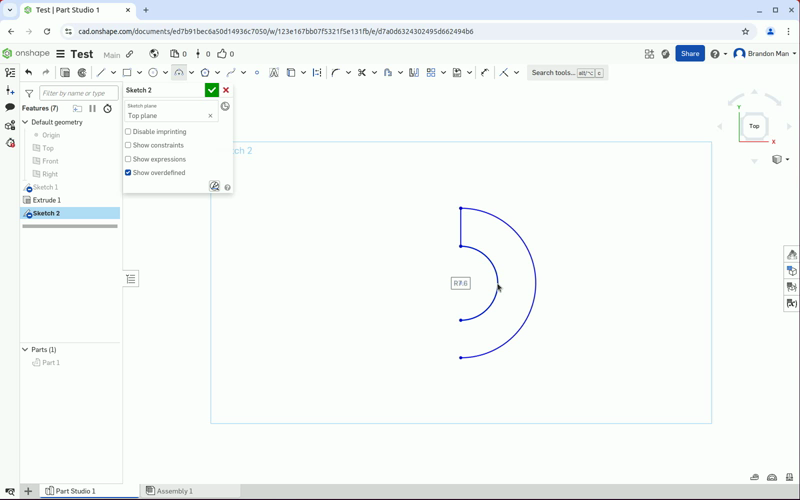
key(l)
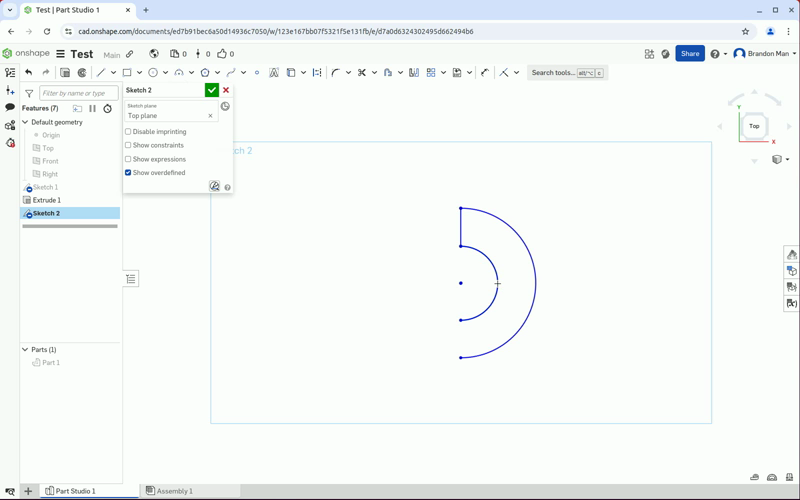
mouse_move(460, 320)
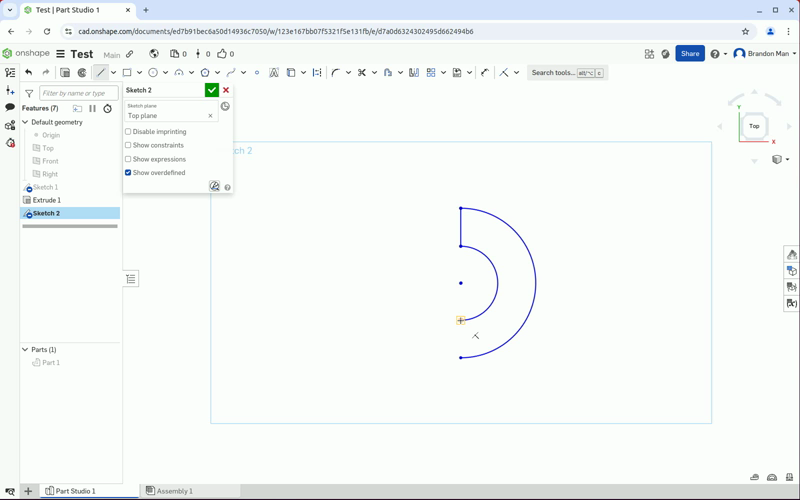
click(460, 320)
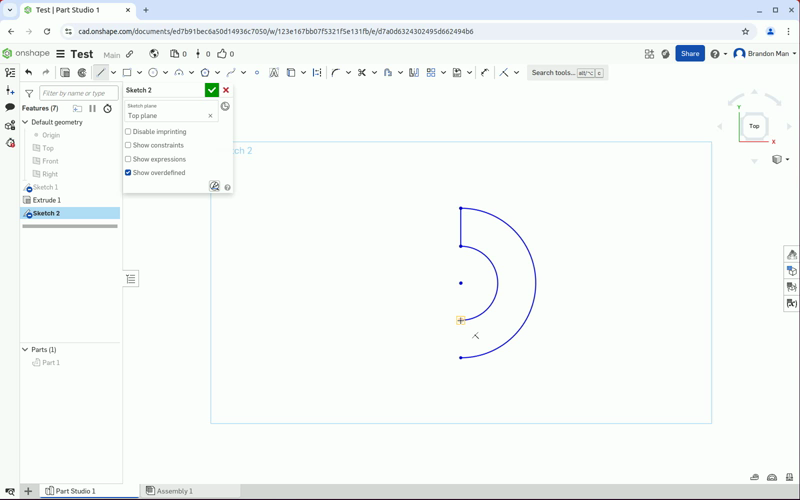
mouse_move(490, 320)
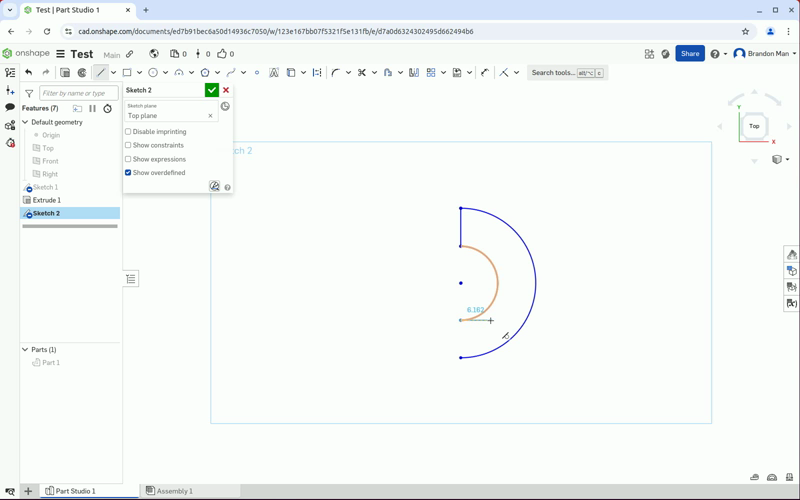
key_down(shift)
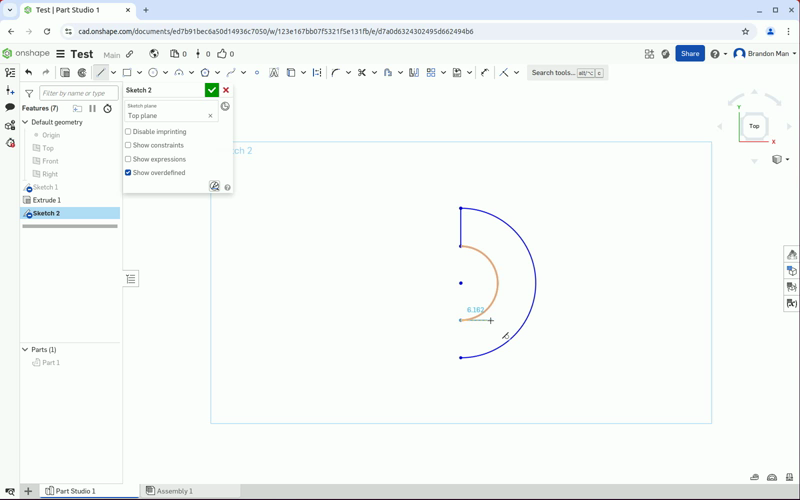
mouse_move(460, 357)
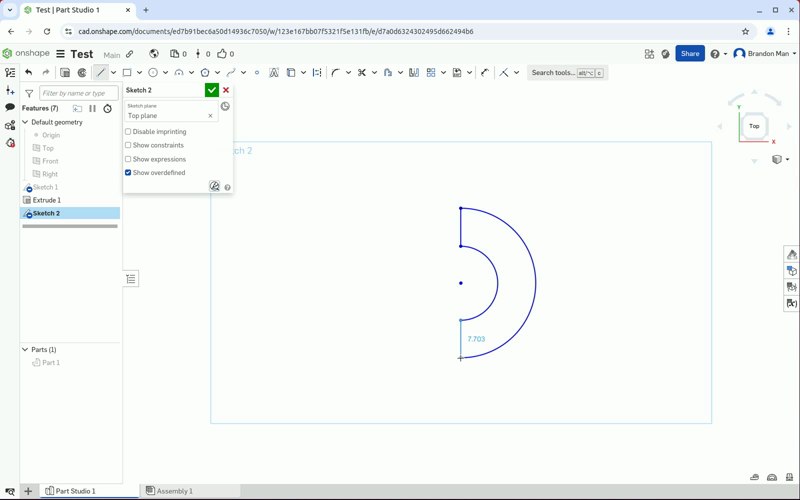
key_up(shift)
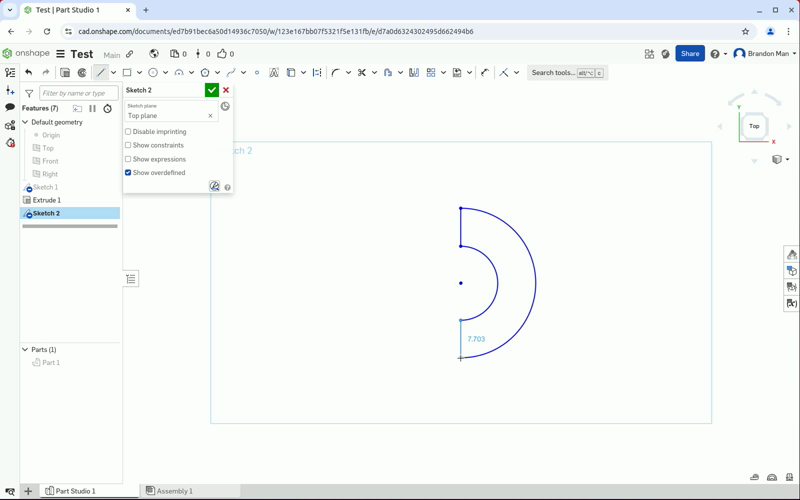
click(460, 357)
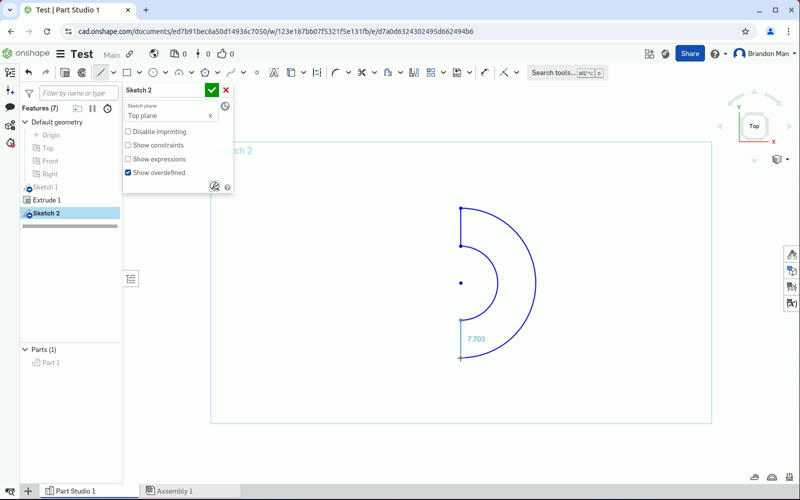
key(esc)
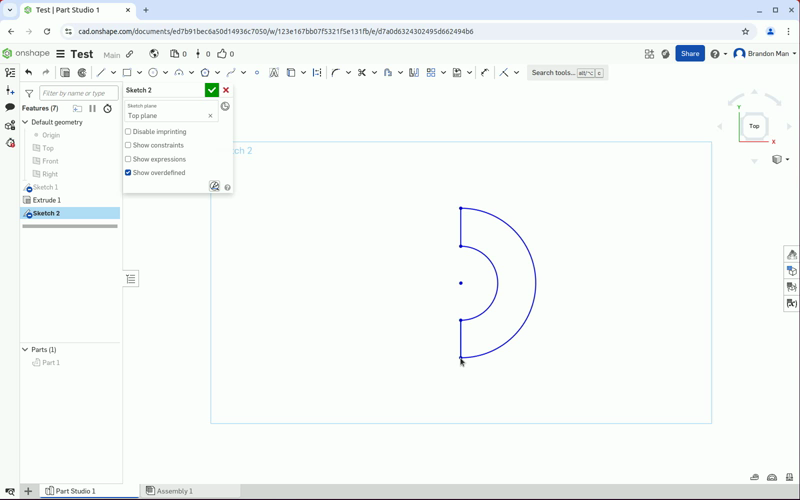
mouse_move(503, 309)
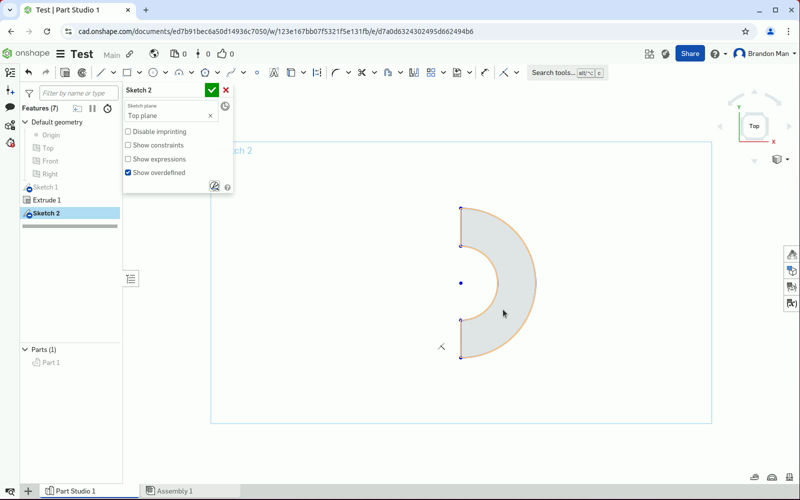
scroll(6)
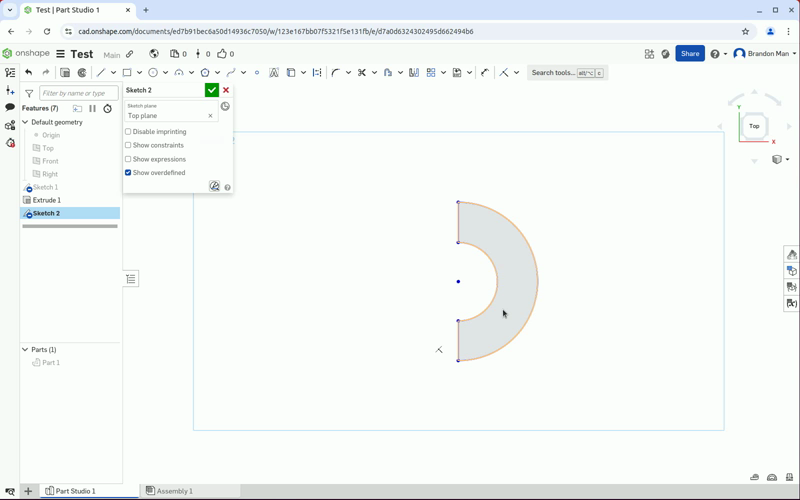
scroll(6)
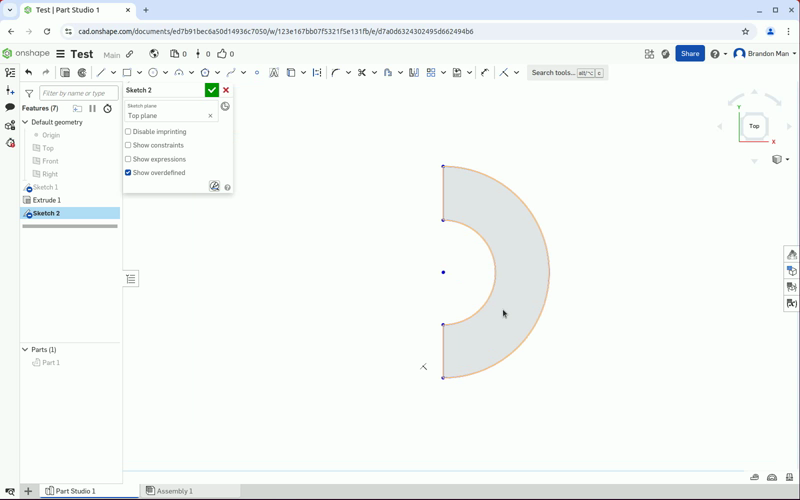
scroll(6)
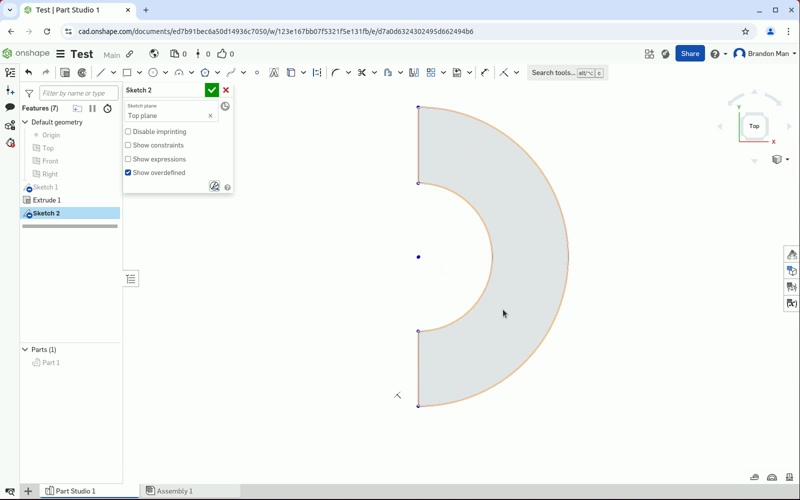
scroll(6)
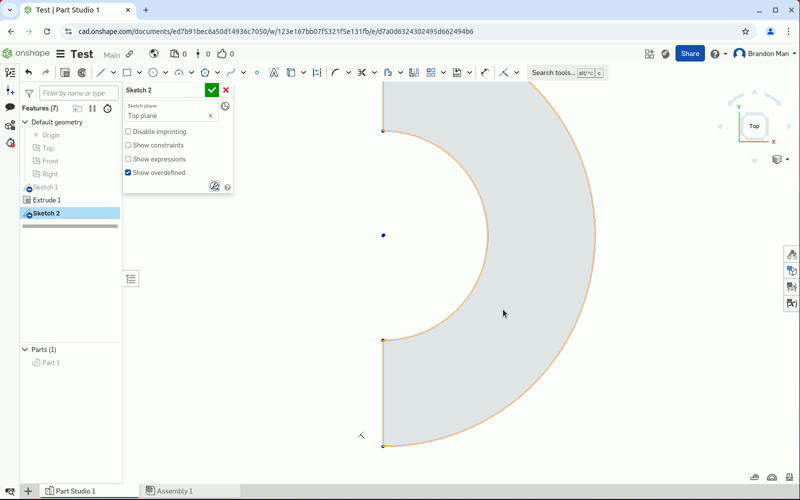
scroll(6)
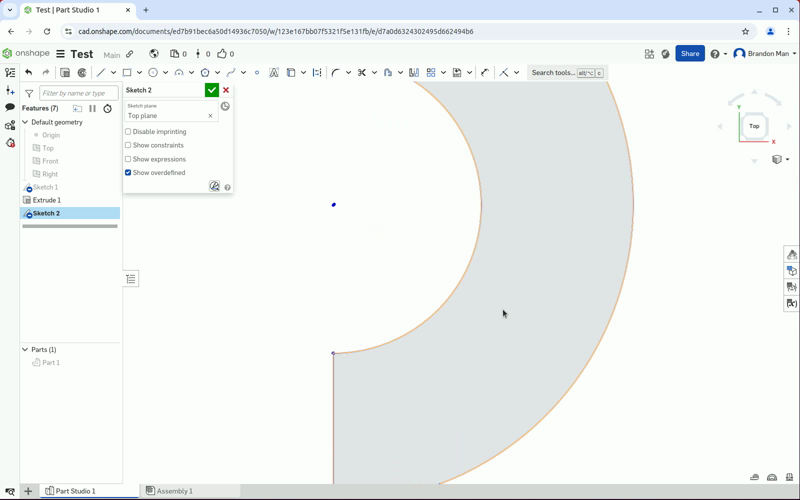
scroll(6)
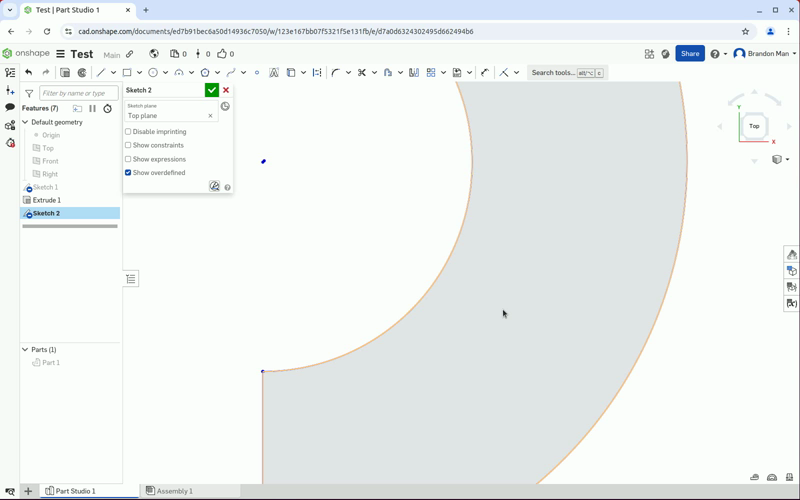
scroll(6)
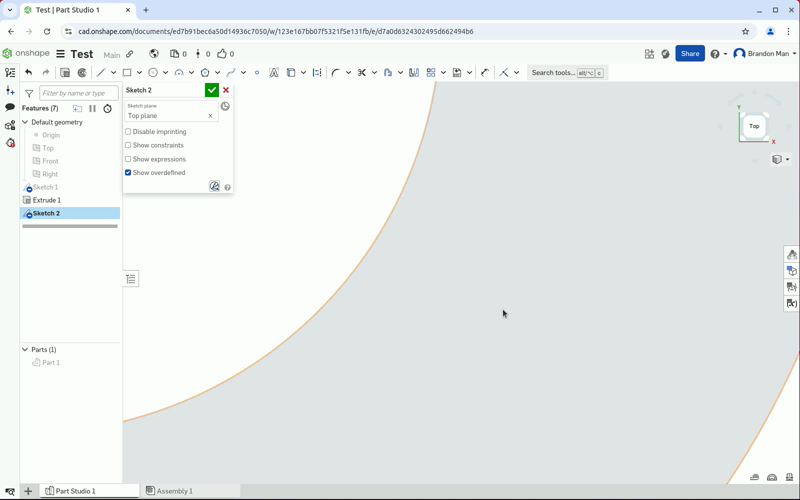
click(503, 309)
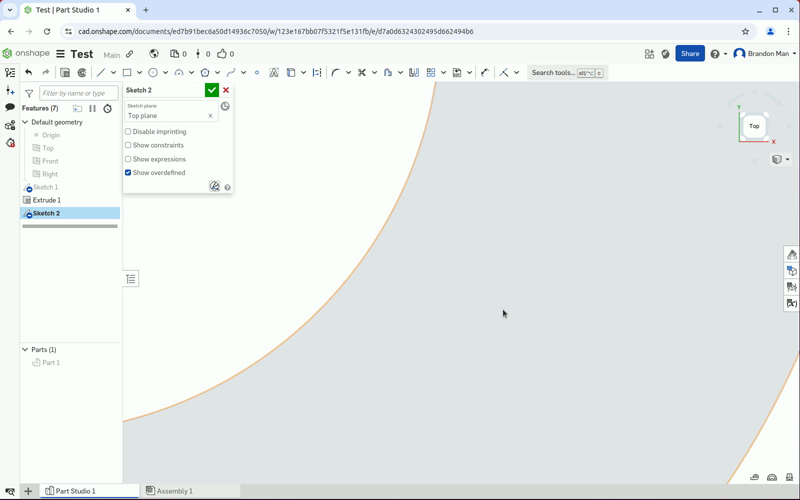
scroll(-6)
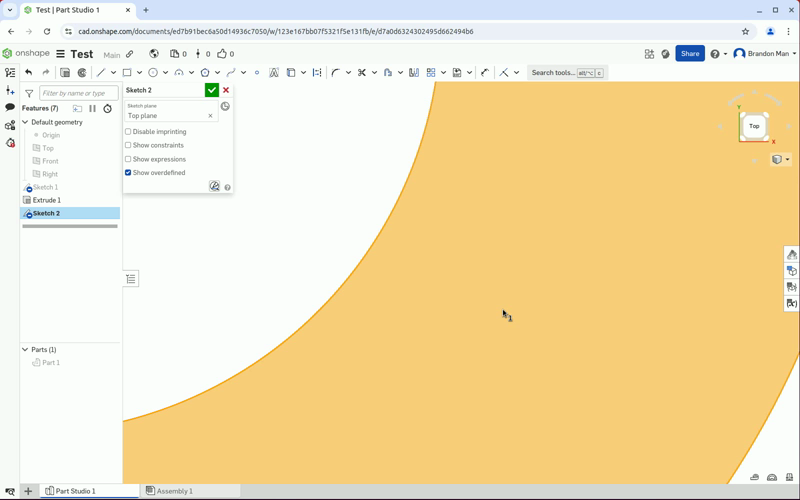
scroll(-6)
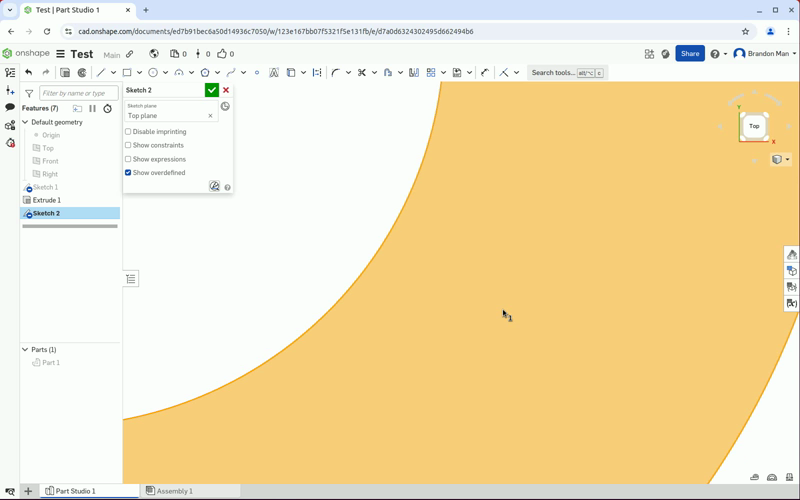
scroll(-6)
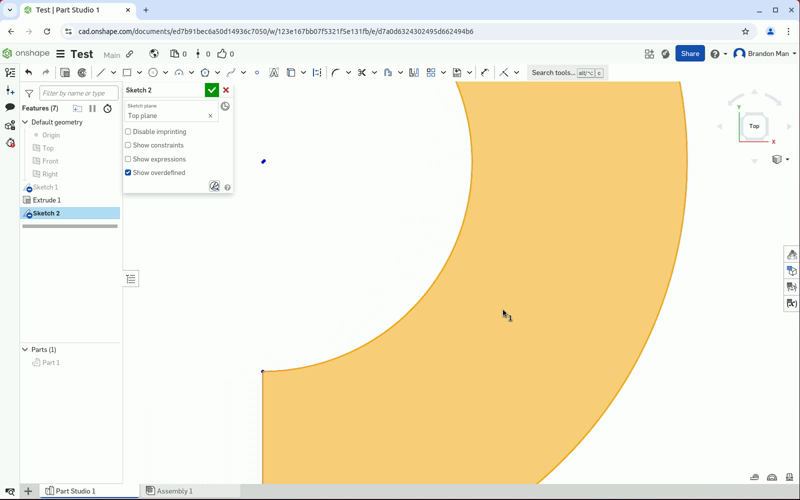
scroll(-6)
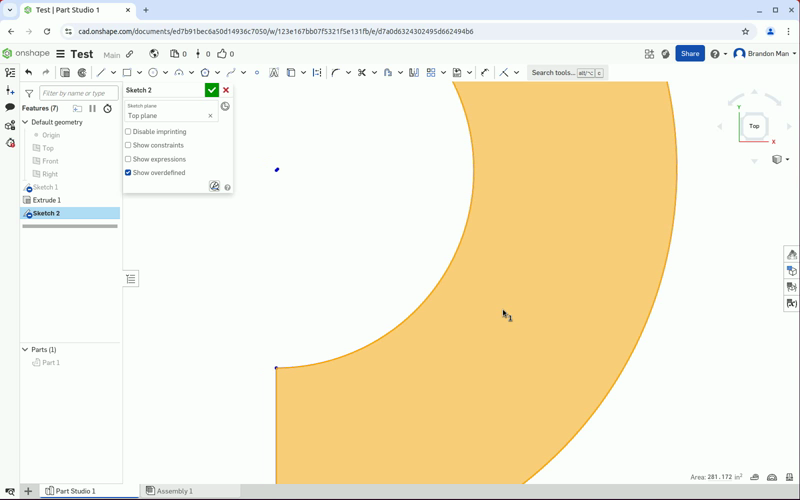
scroll(-6)
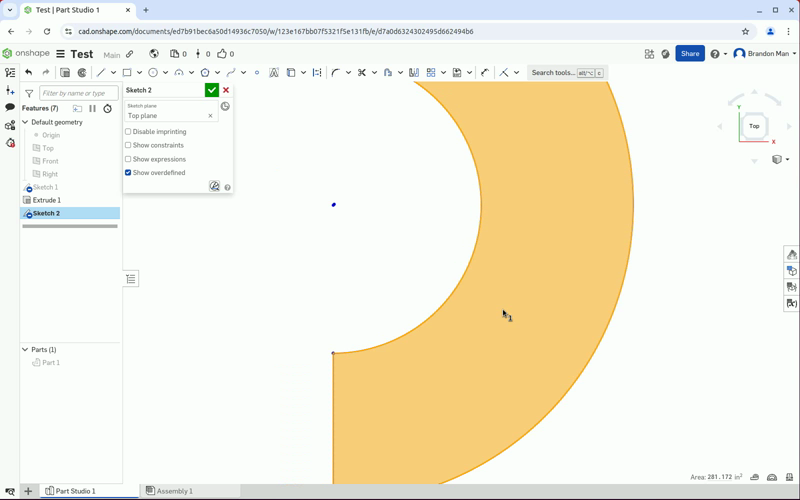
scroll(-6)
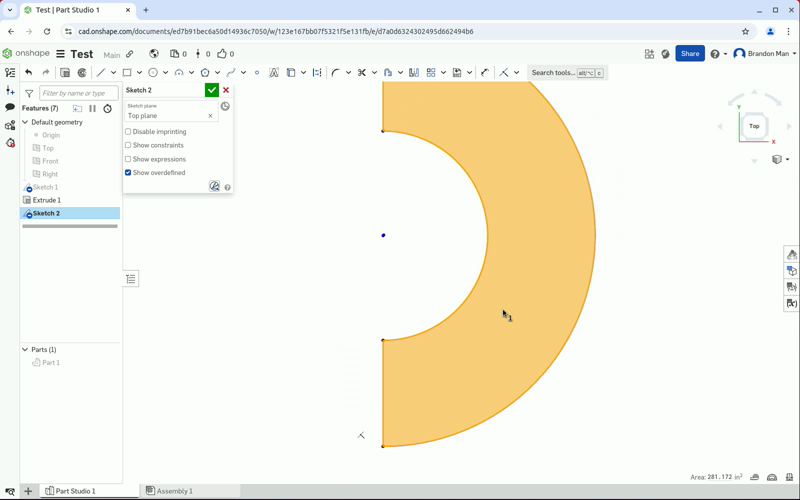
scroll(-6)
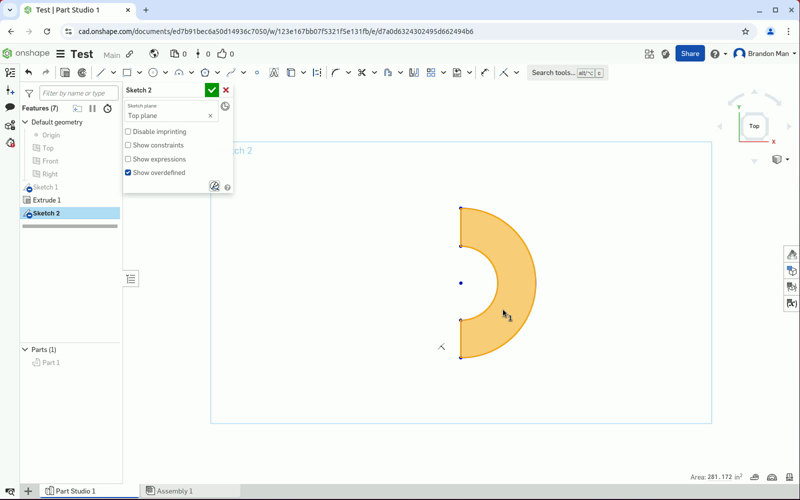
mouse_move(73, 352)
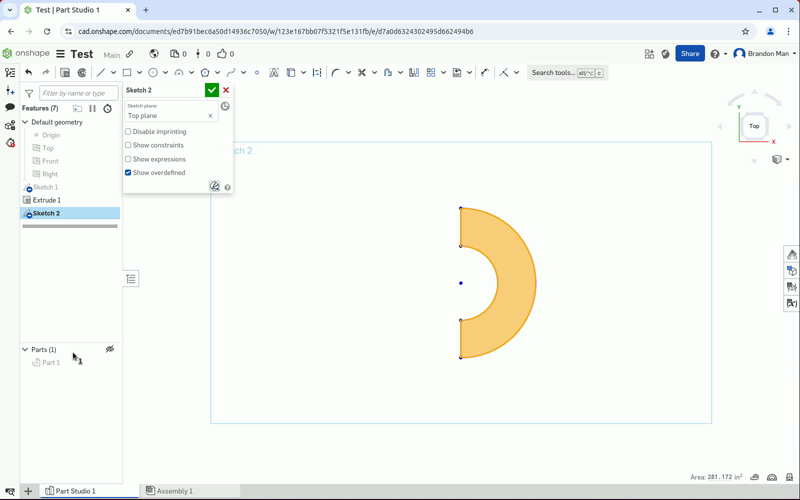
key(shift+y)
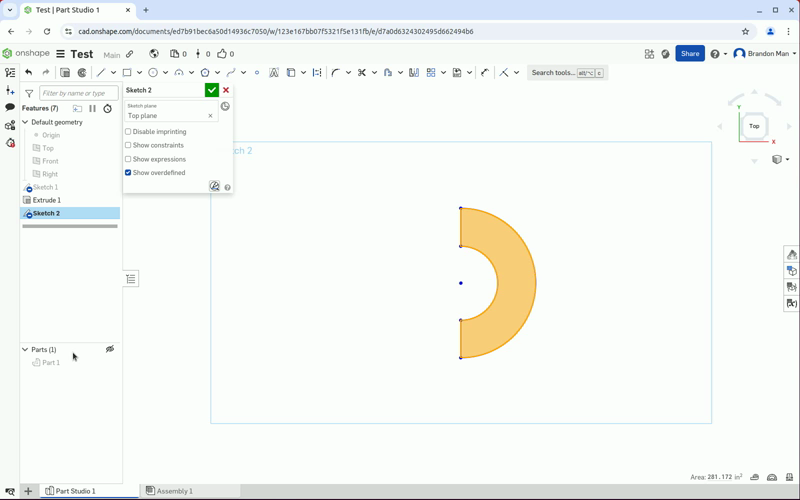
key(shift+e)
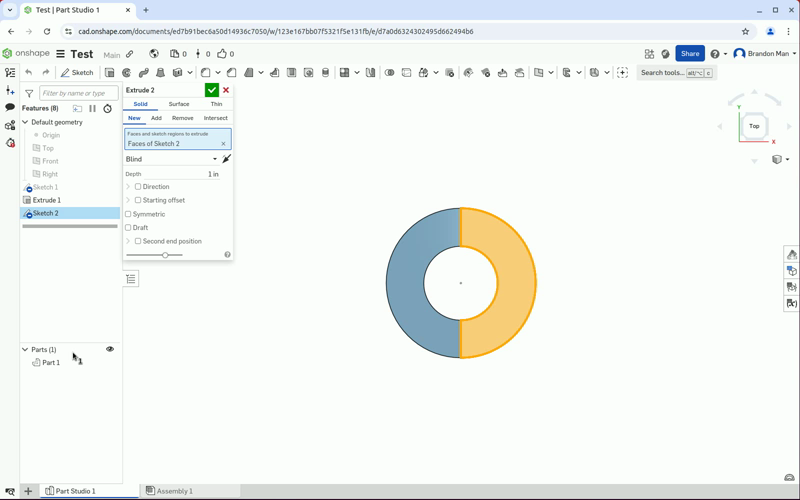
mouse_move(143, 106)
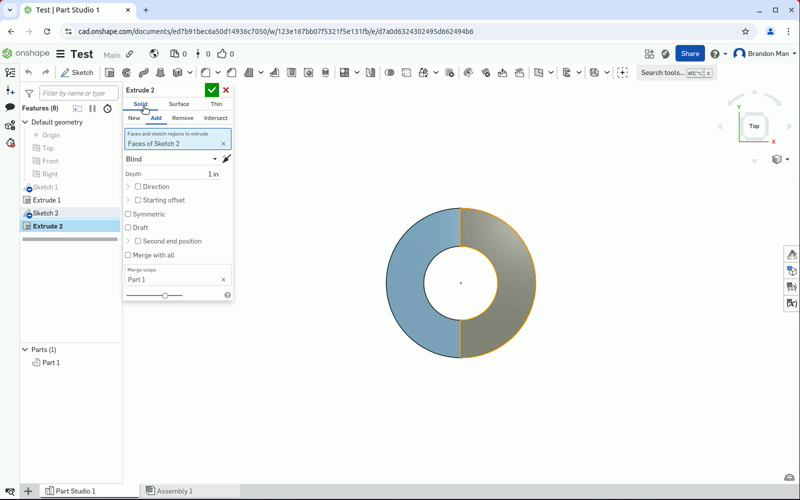
click(143, 106)
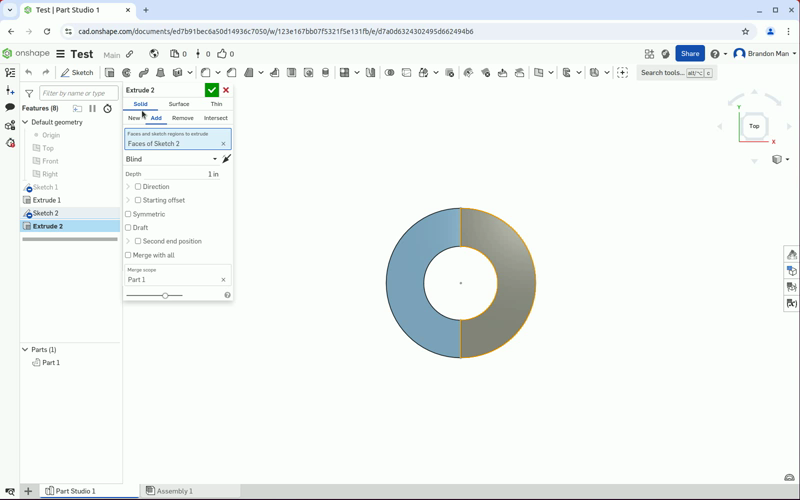
mouse_move(137, 120)
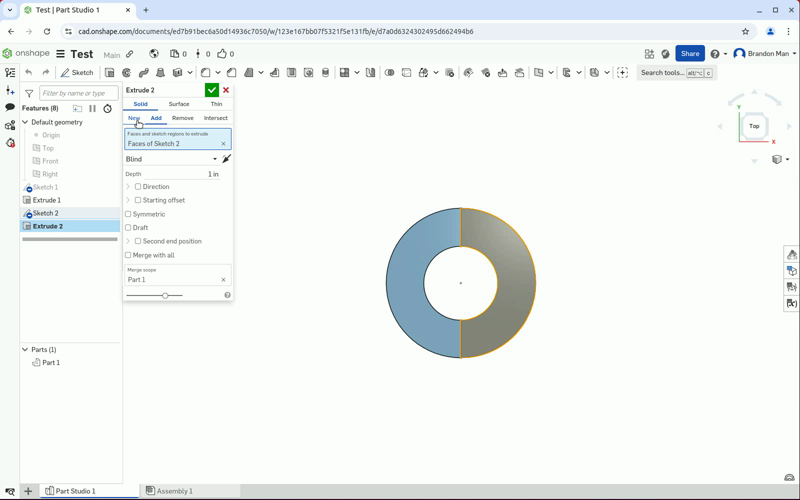
click(137, 120)
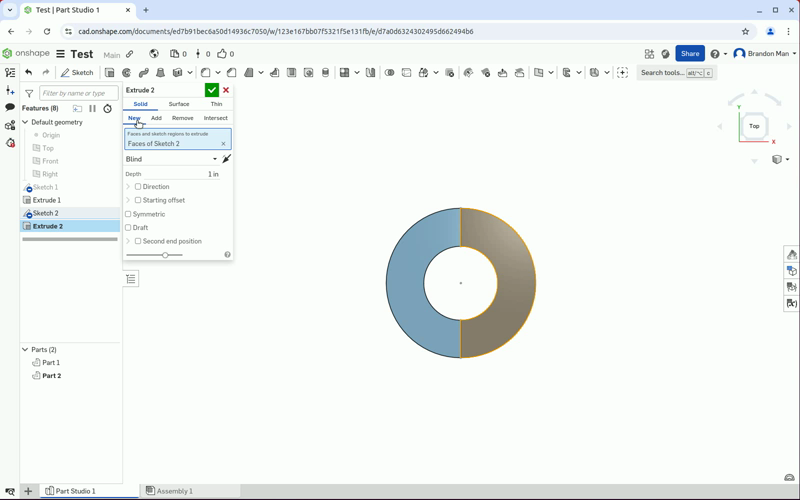
key(tab, 4)
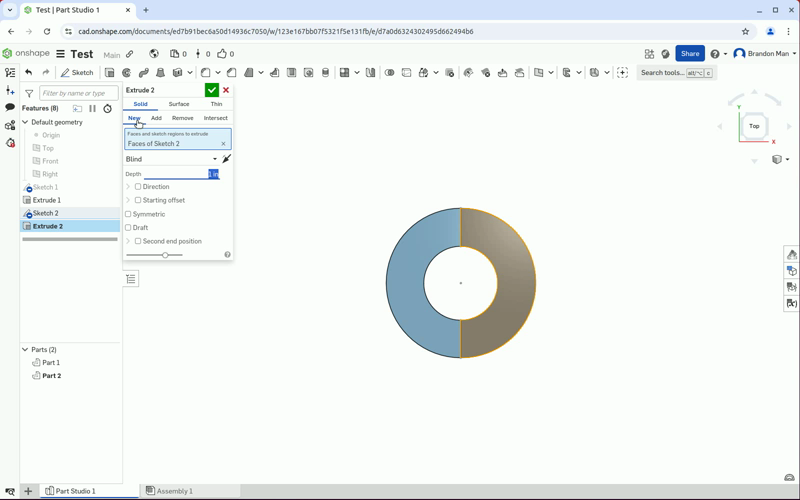
text(7.703)
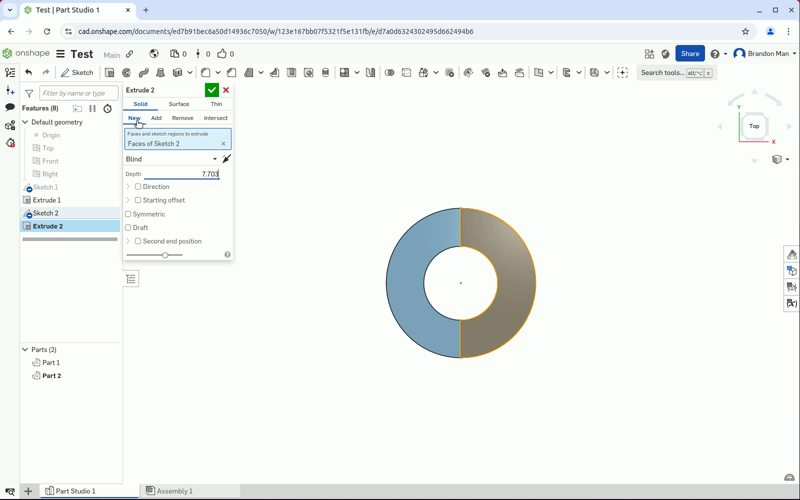
key(enter)
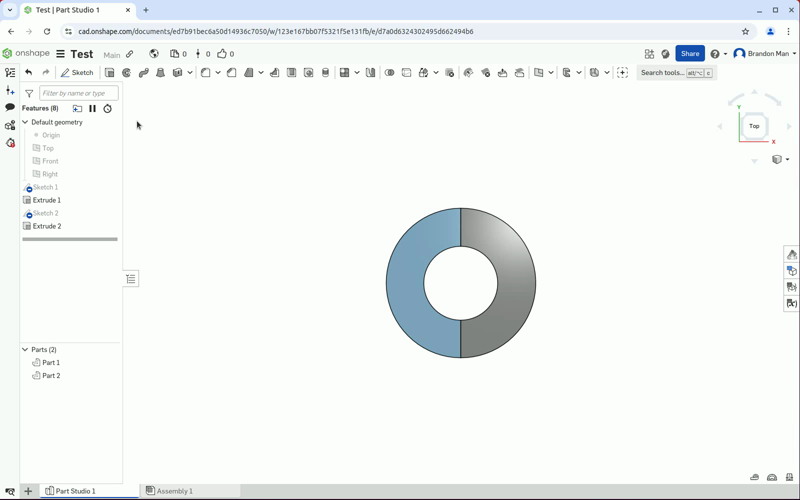
key(shift+h)
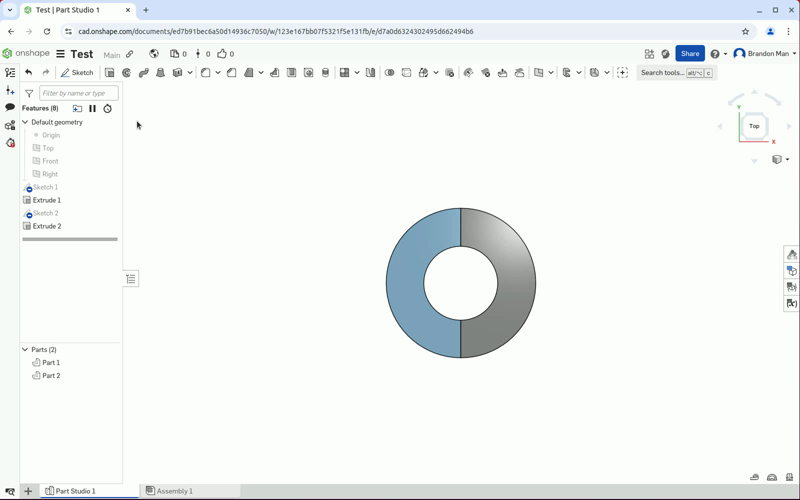
key(shift+h)
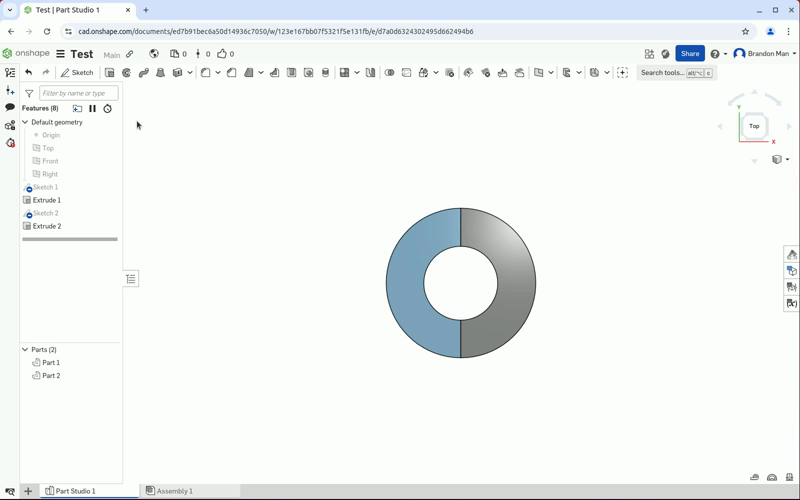
mouse_move(73, 189)
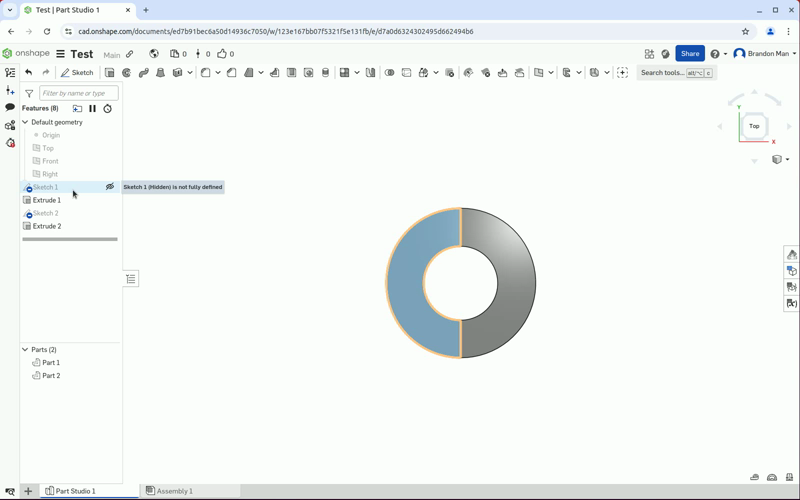
click(73, 189)
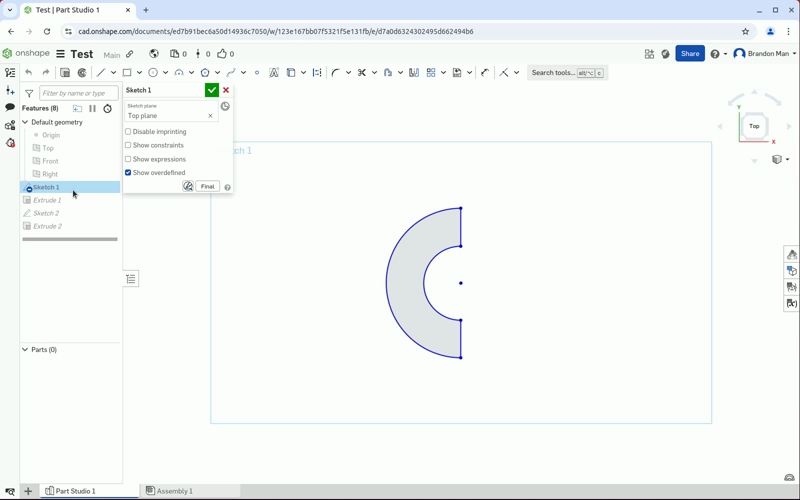
mouse_move(229, 92)
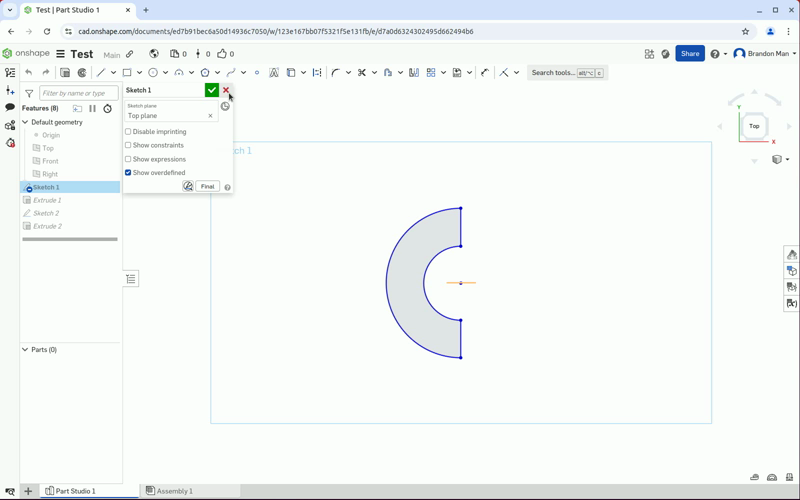
click(229, 92)
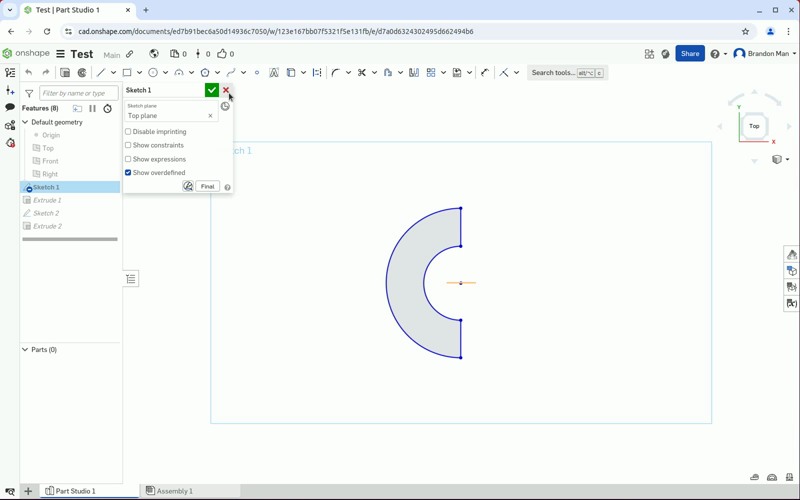
key(shift+s)
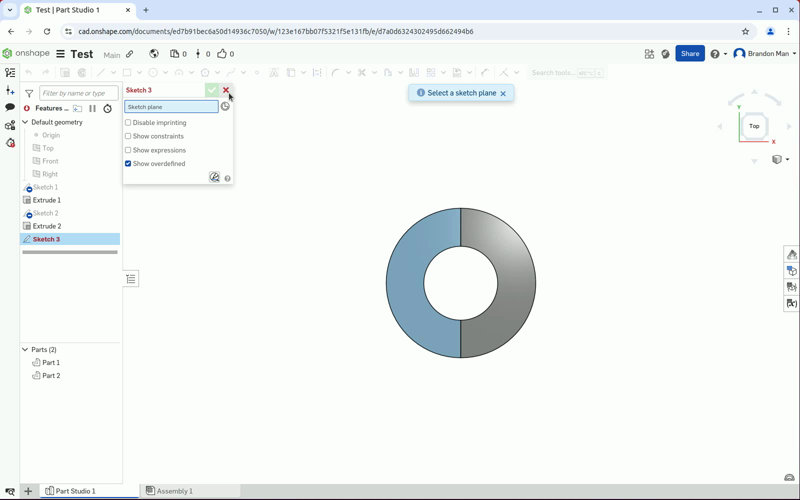
mouse_move(73, 150)
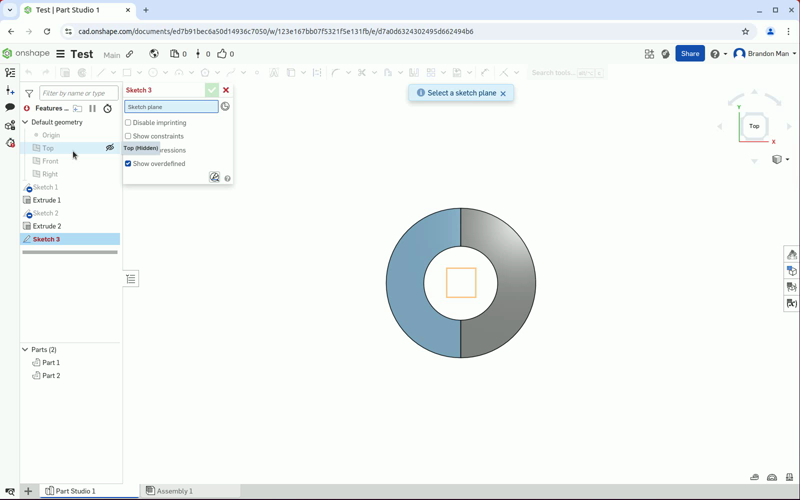
click(73, 150)
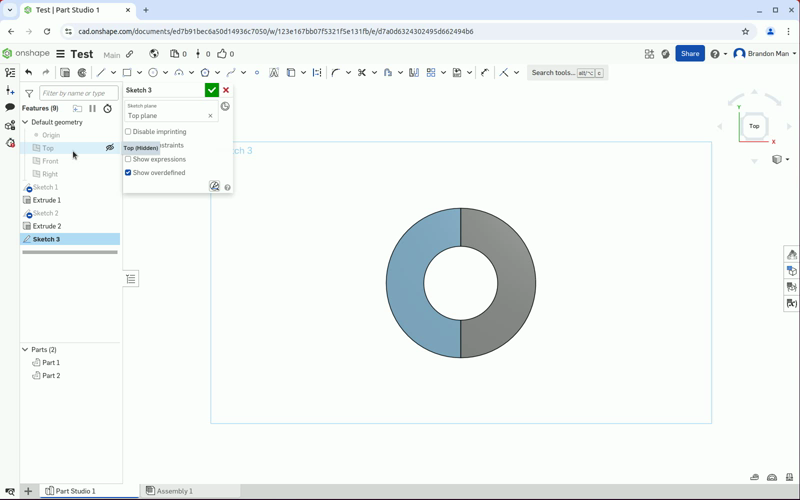
mouse_move(73, 352)
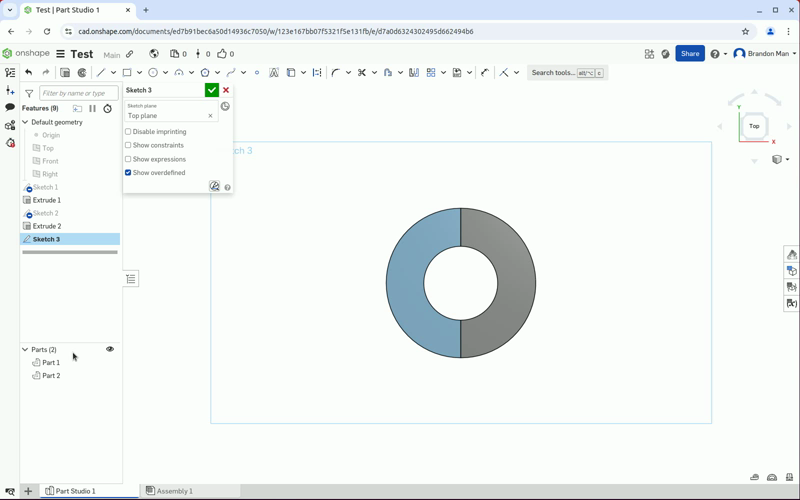
key(y)
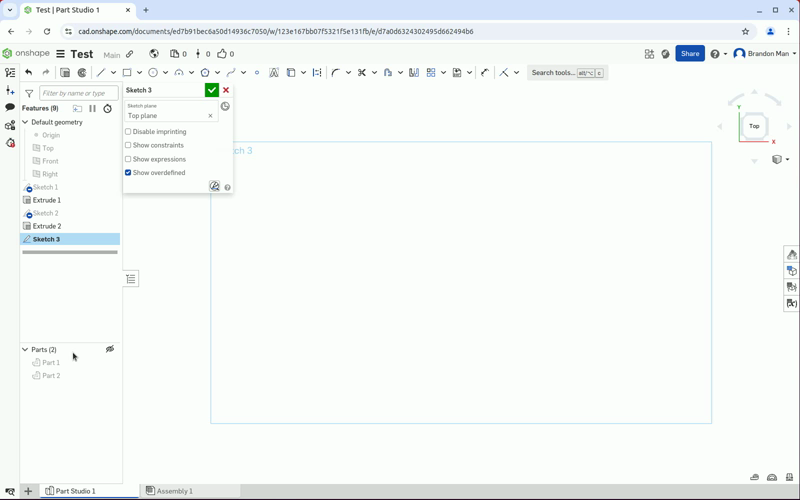
key(l)
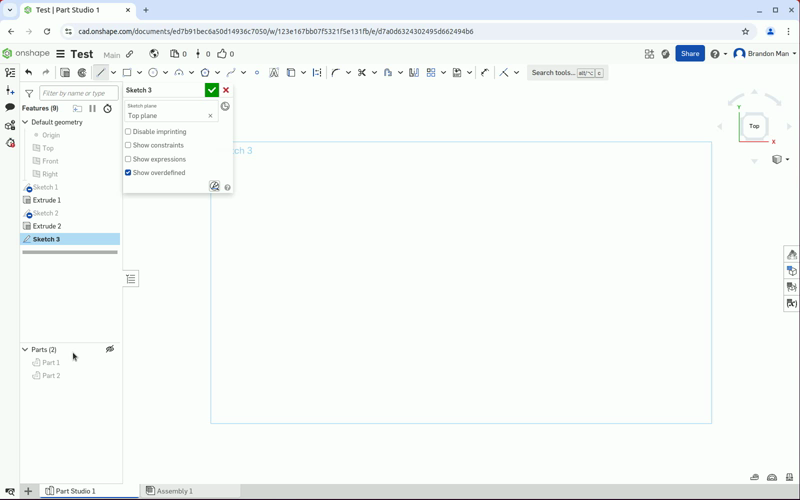
key_down(shift)
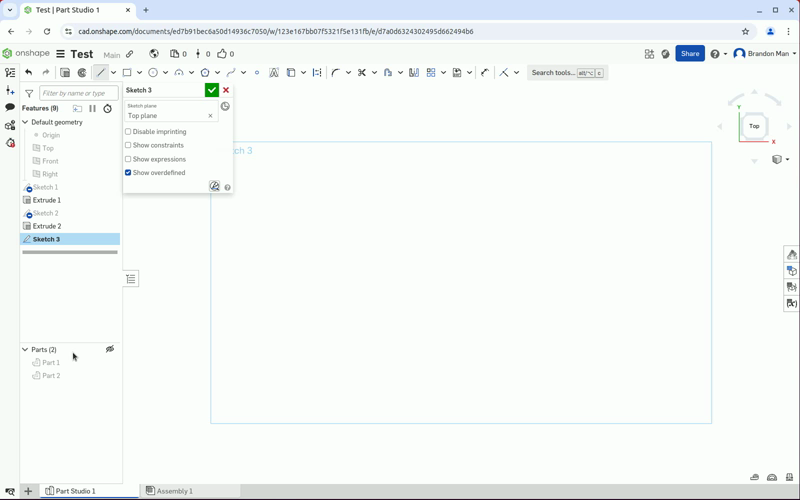
mouse_move(460, 357)
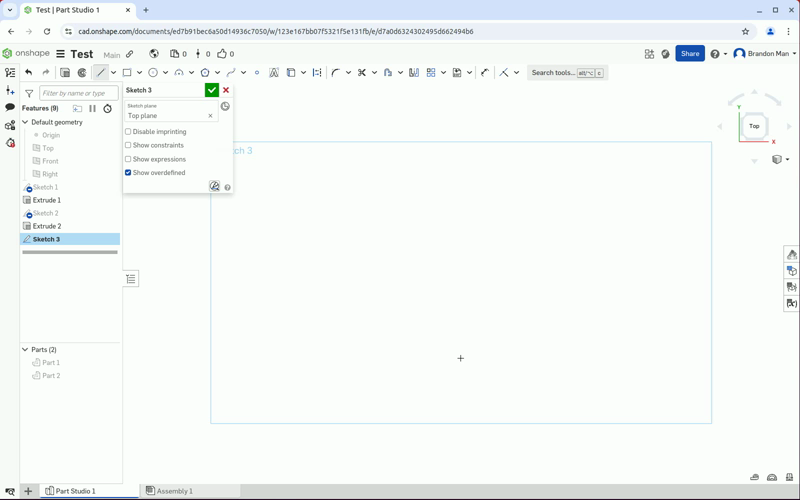
click(460, 357)
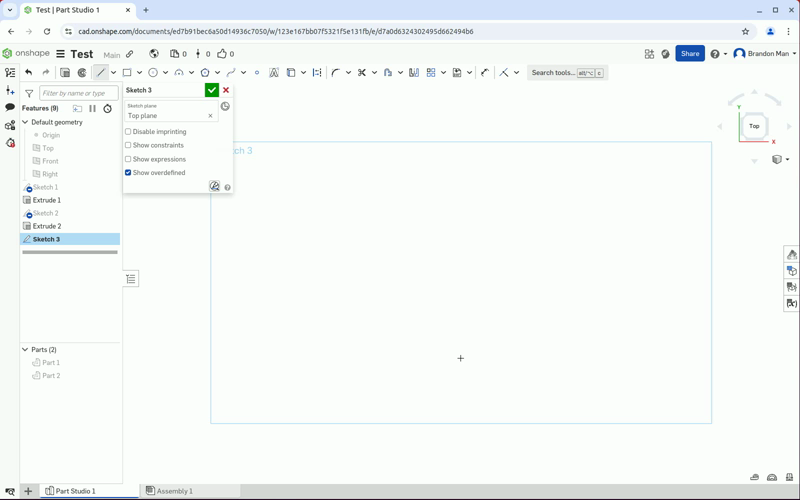
key_up(shift)
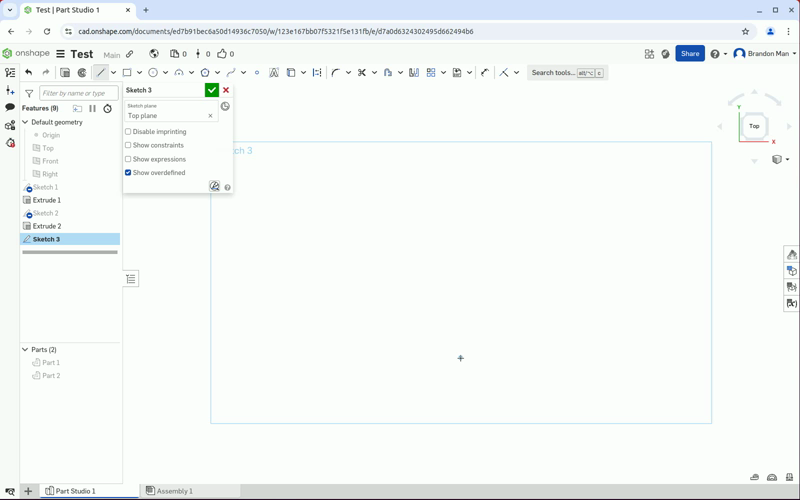
key_down(shift)
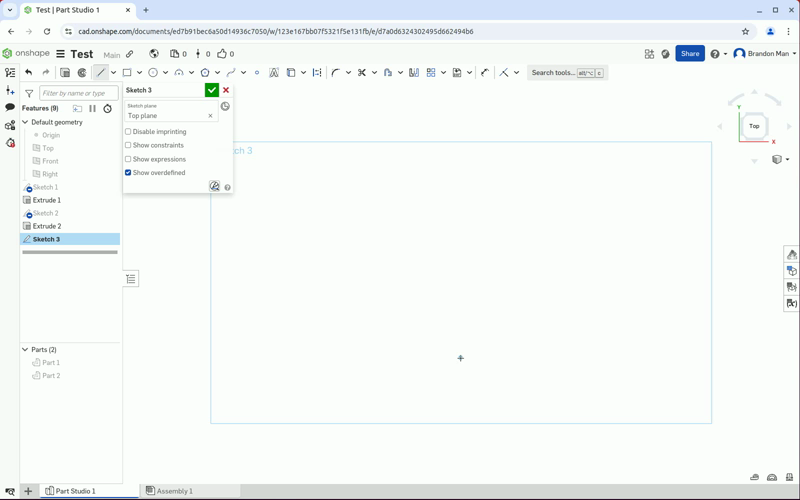
mouse_move(572, 357)
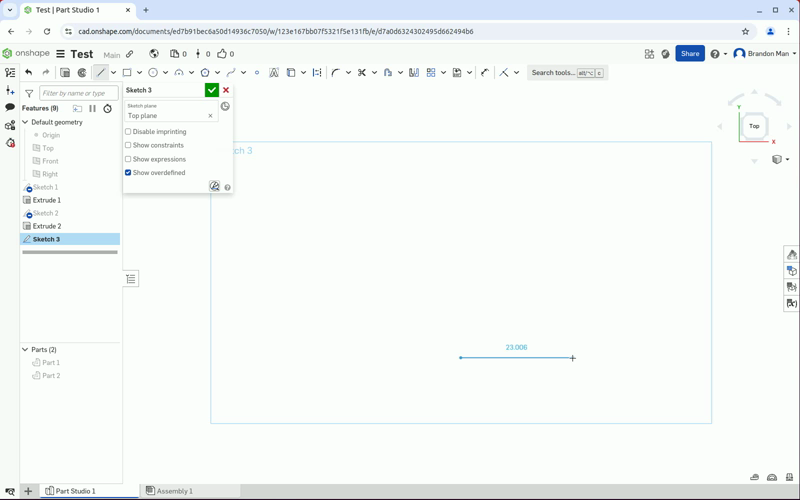
click(572, 357)
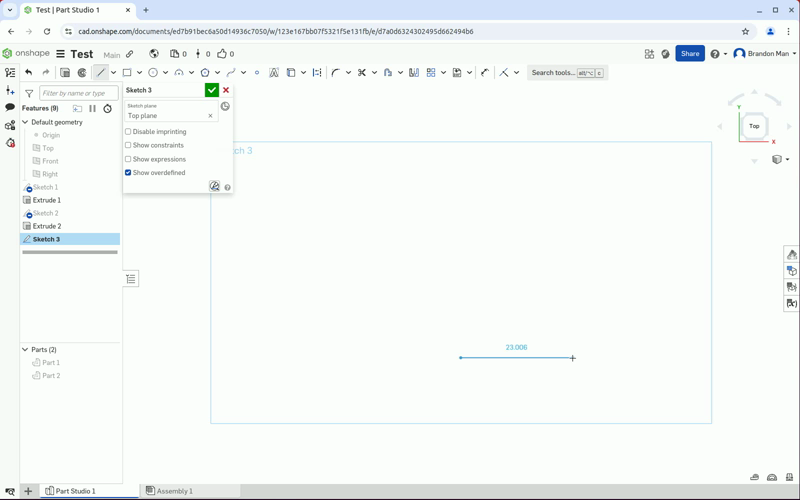
key_up(shift)
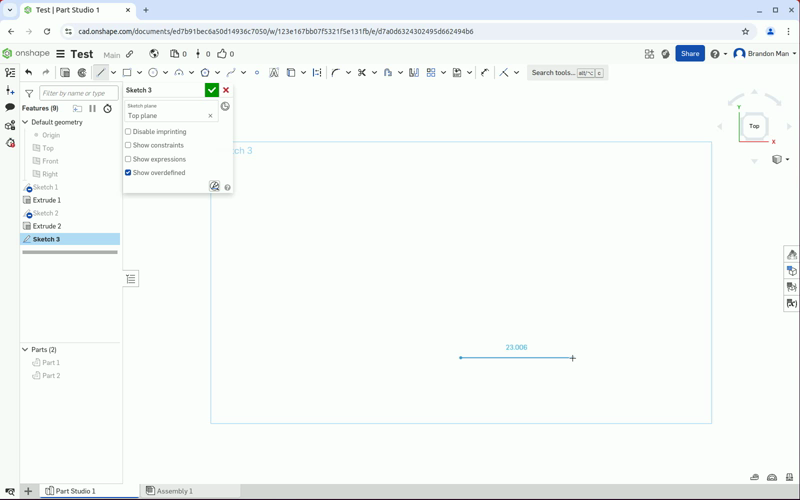
key_down(shift)
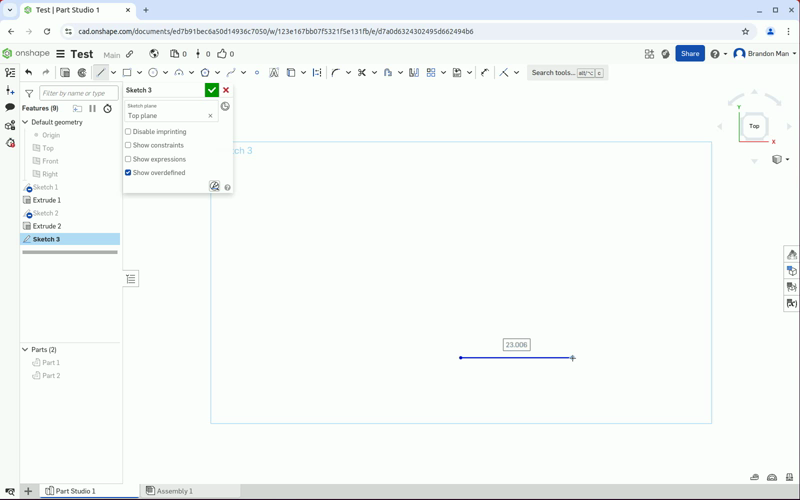
mouse_move(572, 208)
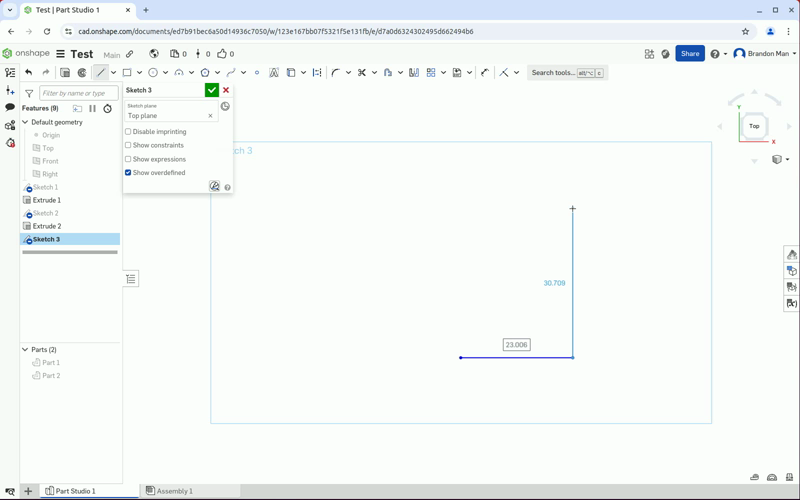
click(572, 208)
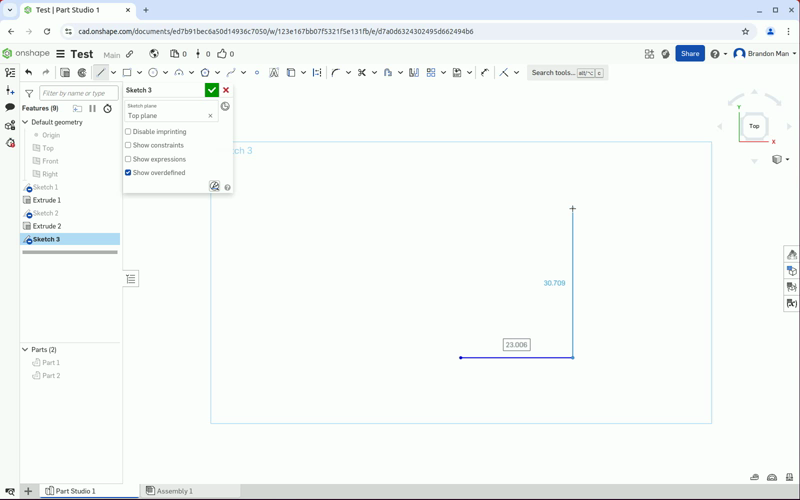
key_up(shift)
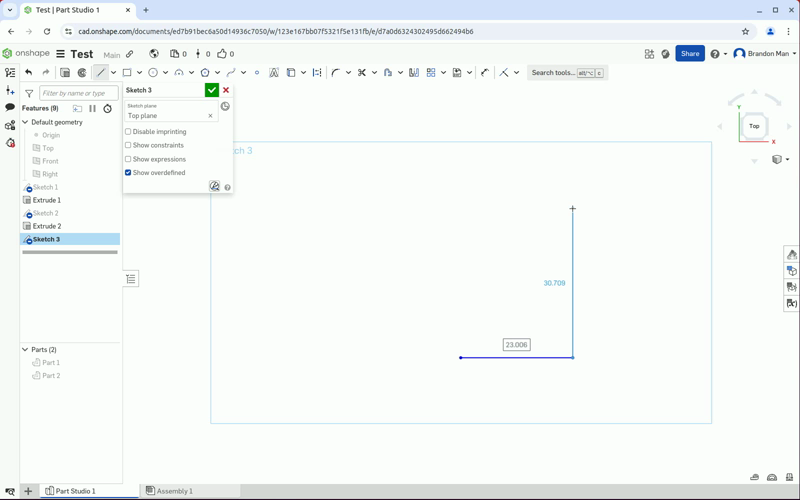
key_down(shift)
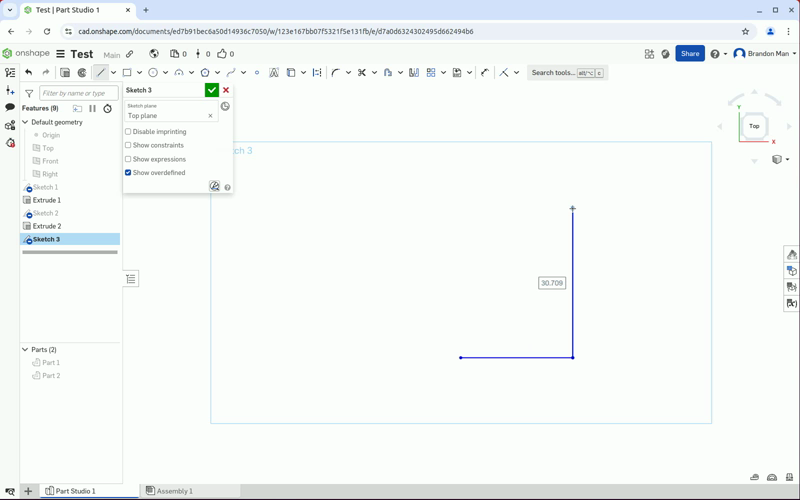
mouse_move(460, 208)
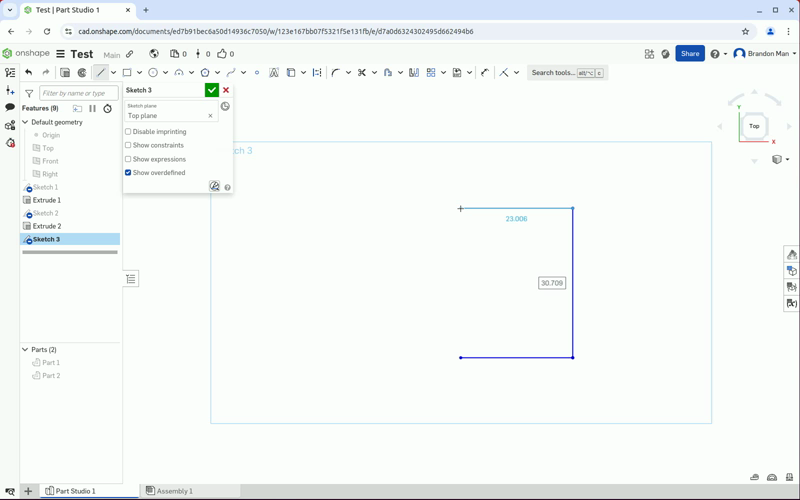
click(460, 208)
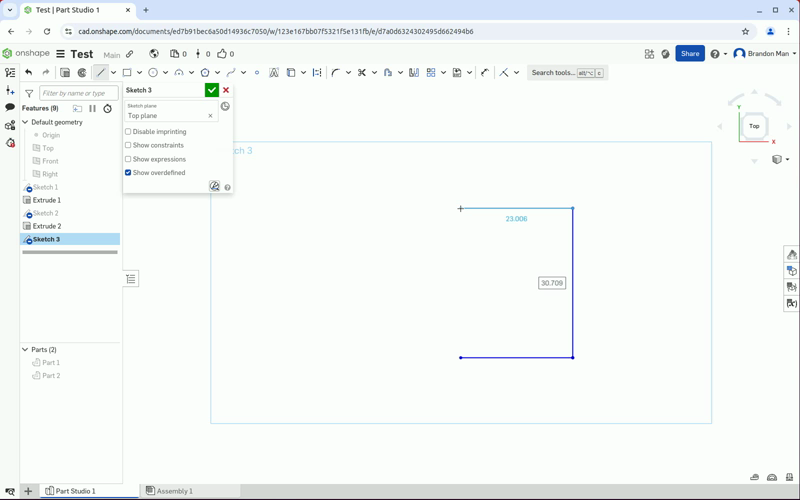
key_up(shift)
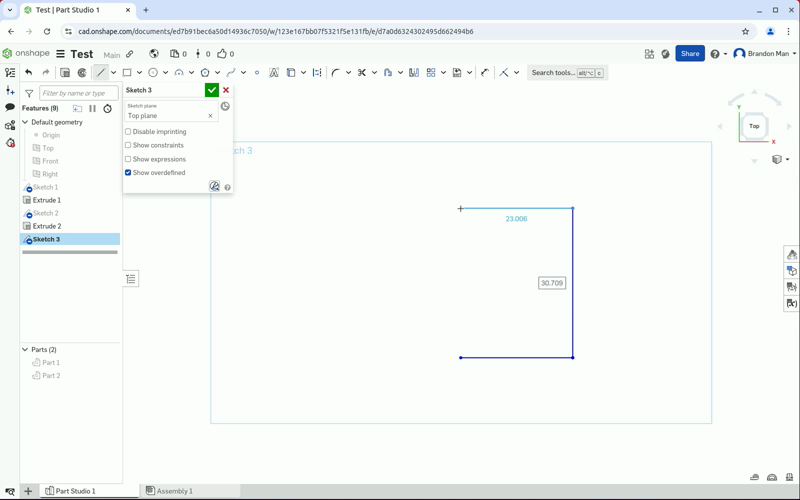
key(esc)
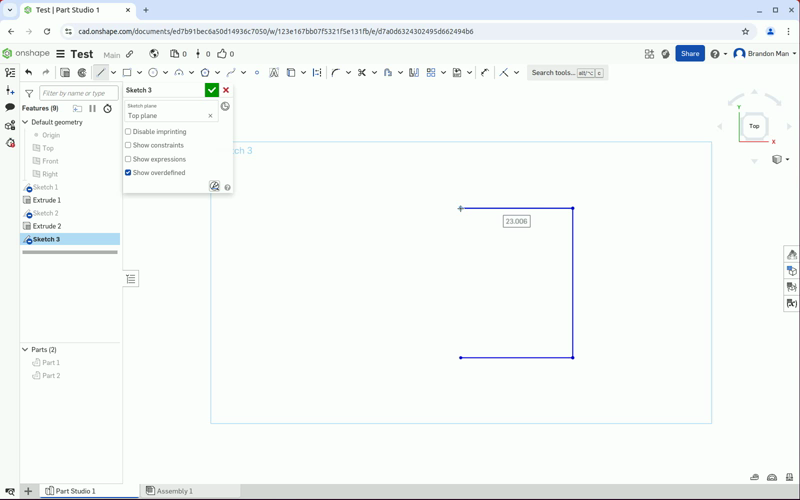
key(a)
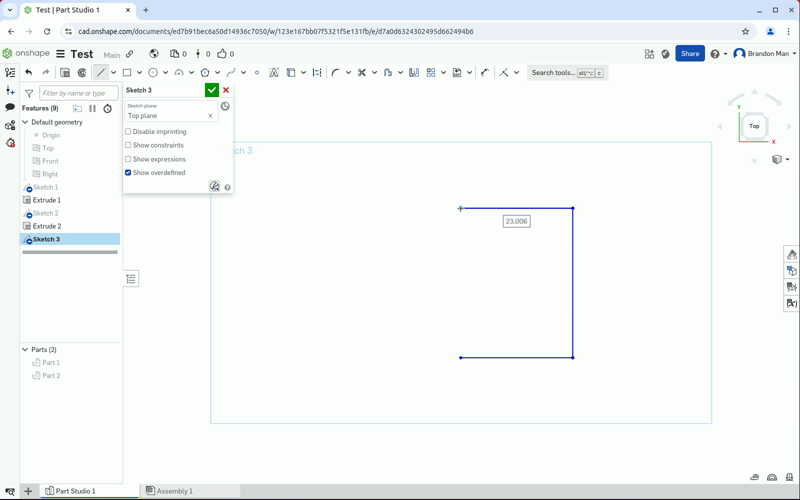
mouse_move(460, 208)
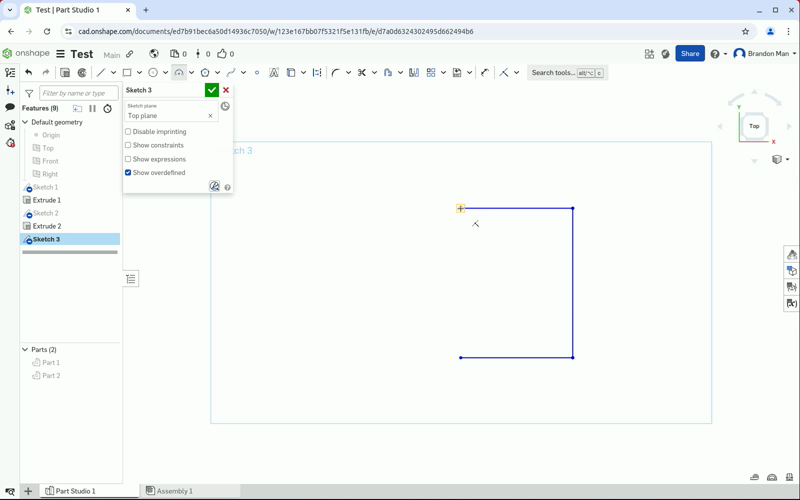
click(460, 208)
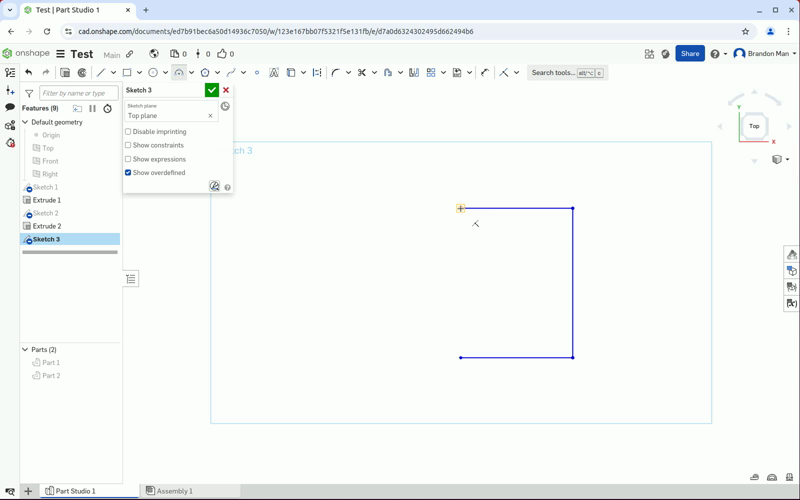
mouse_move(460, 357)
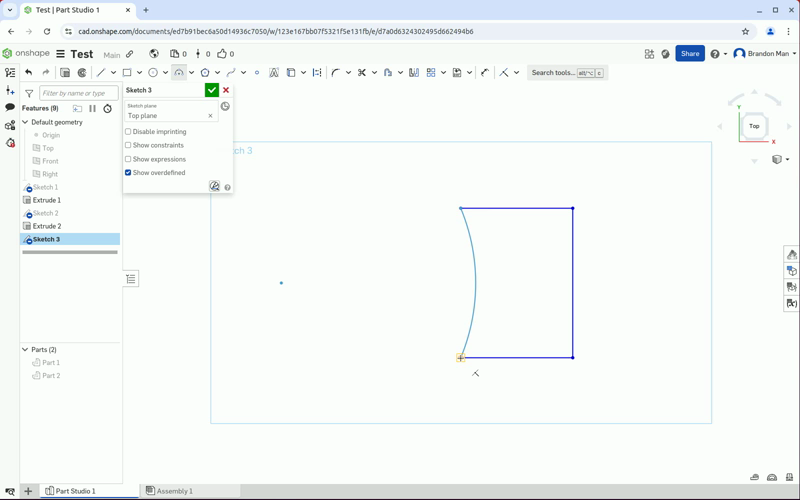
click(460, 357)
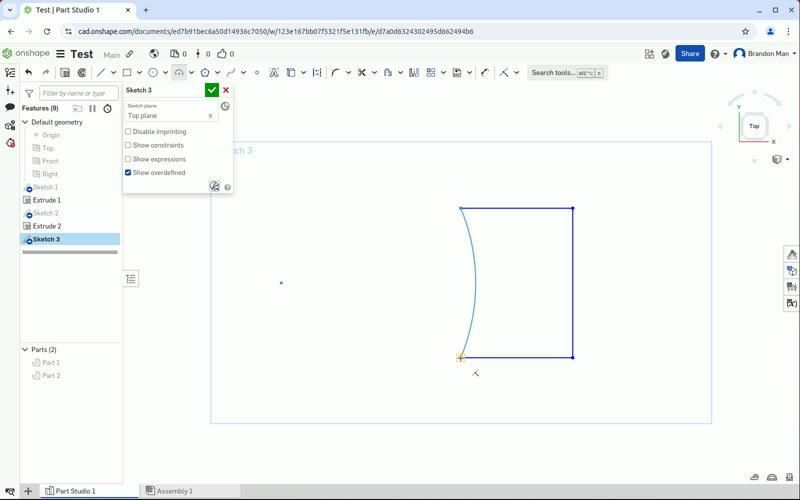
key_down(shift)
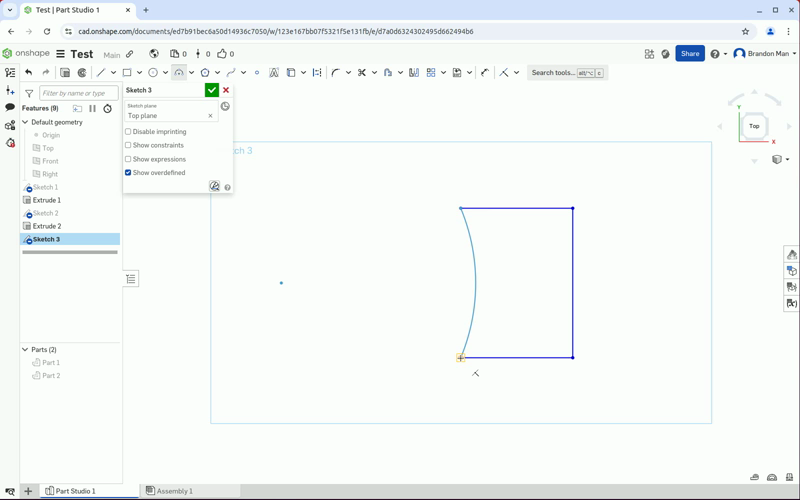
mouse_move(535, 283)
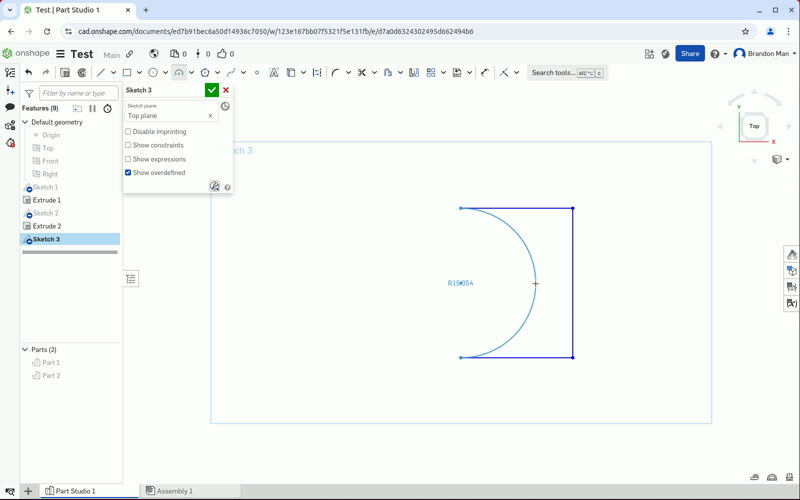
click(535, 283)
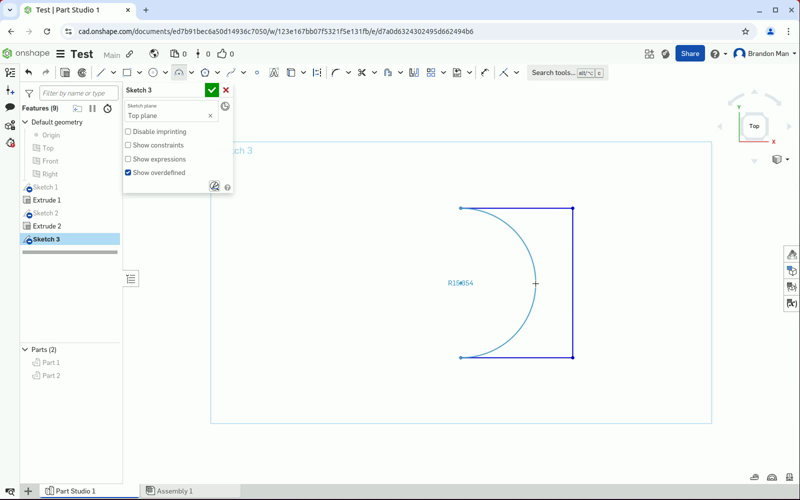
key_up(shift)
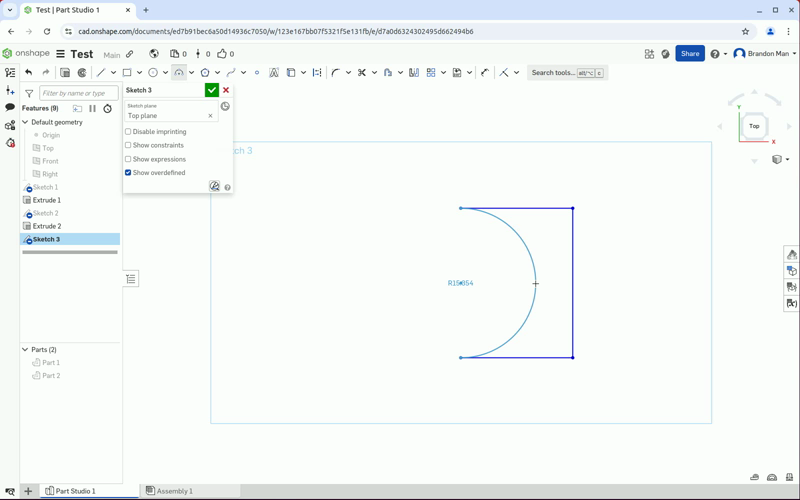
key(esc)
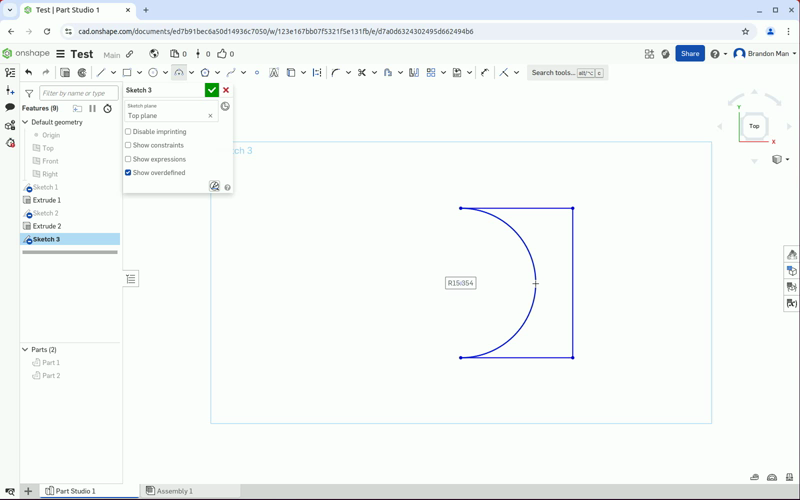
mouse_move(534, 248)
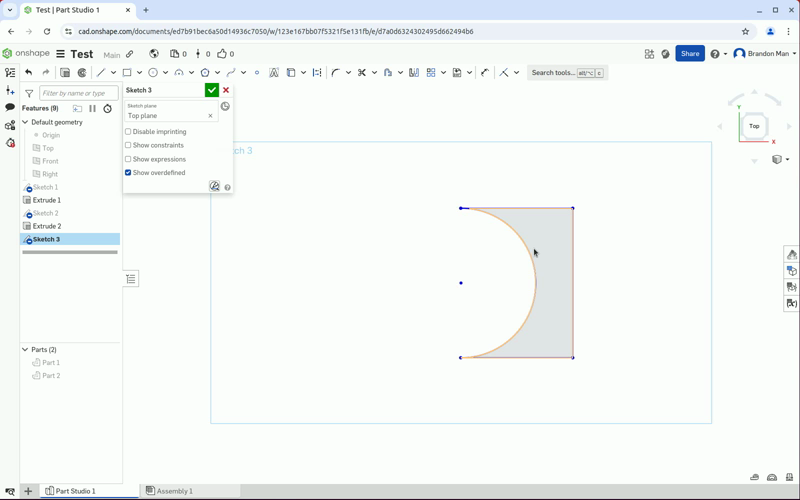
scroll(6)
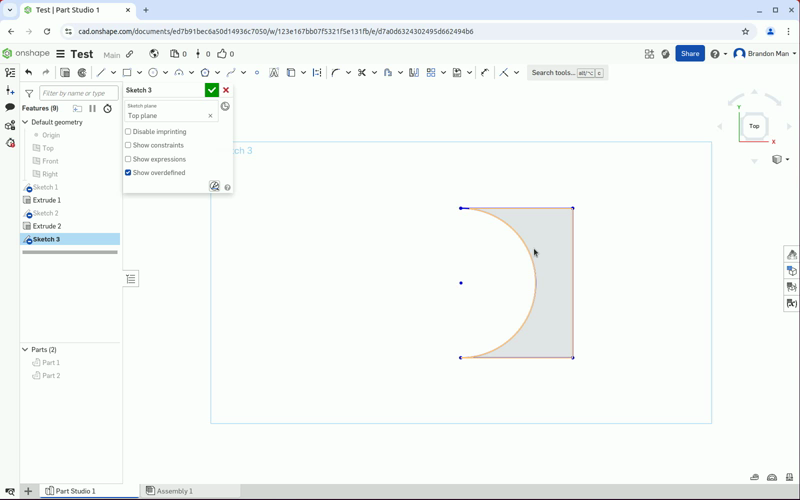
scroll(6)
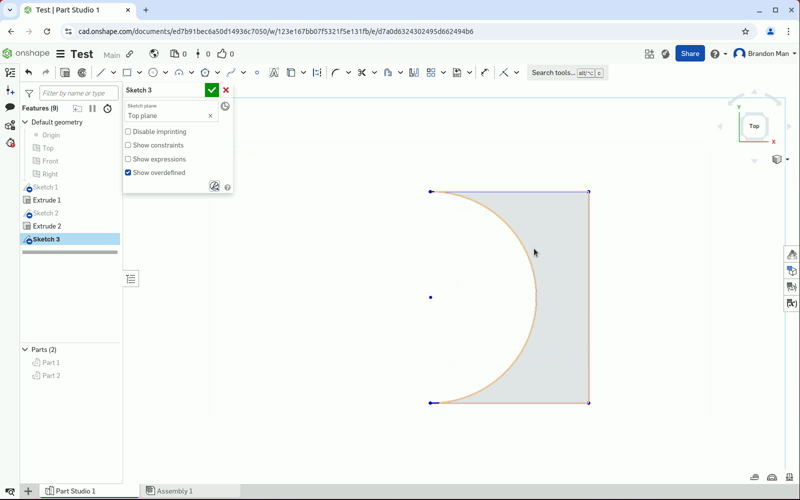
scroll(6)
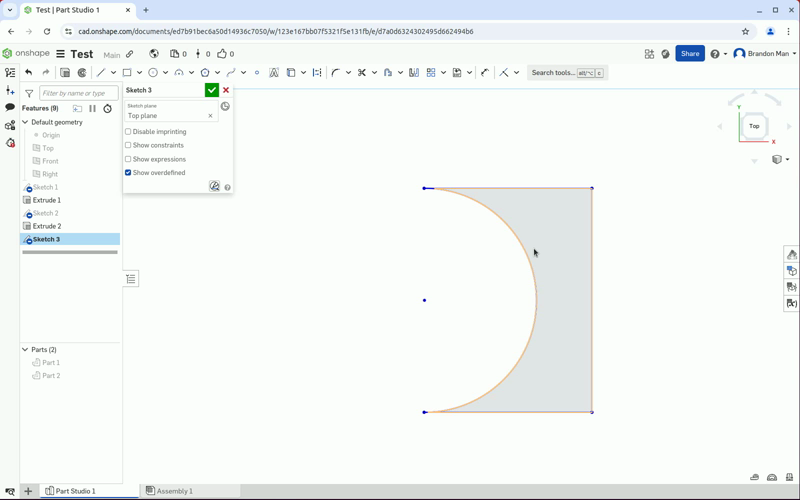
scroll(6)
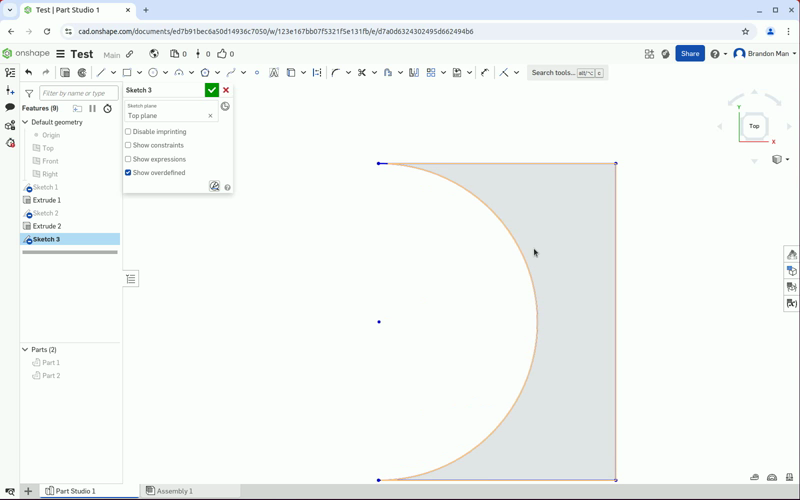
scroll(6)
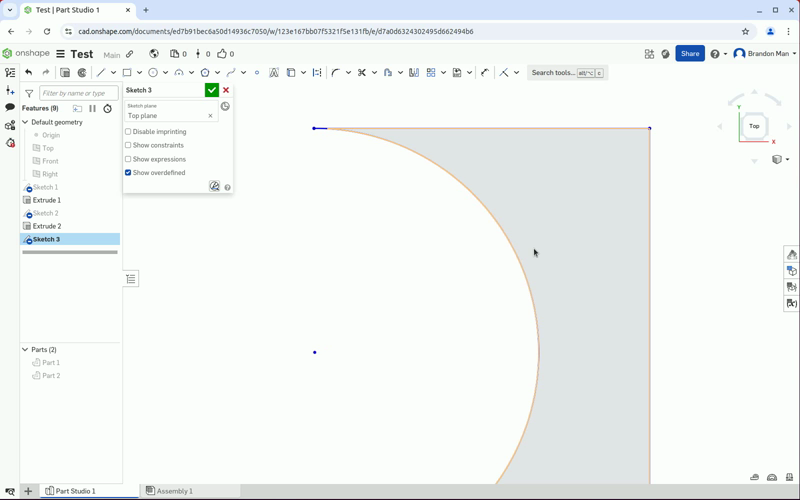
scroll(6)
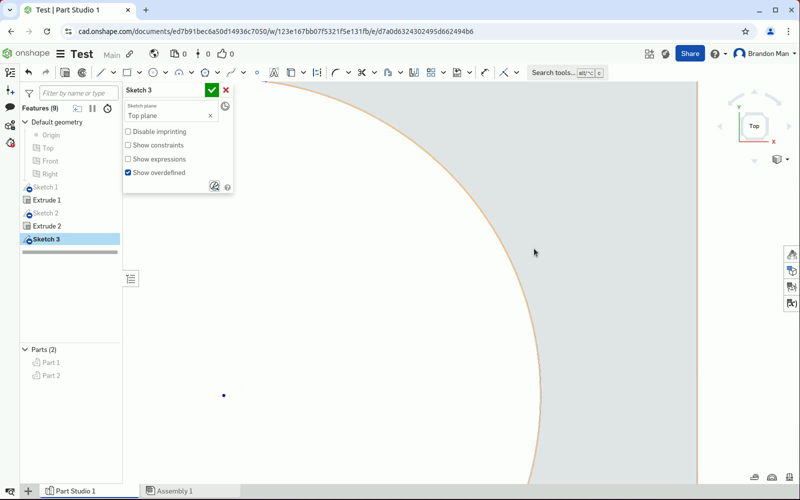
scroll(6)
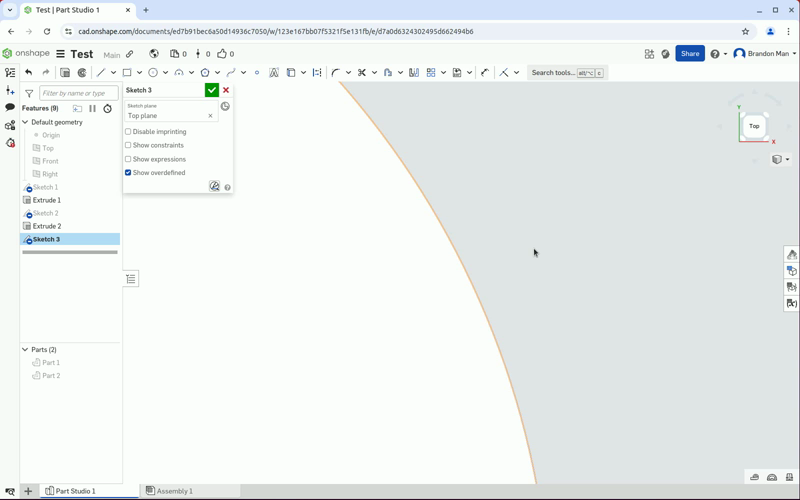
click(534, 248)
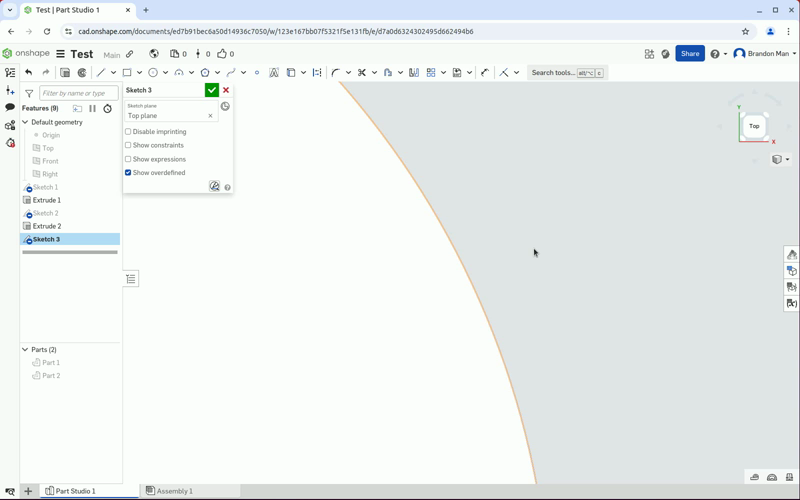
scroll(-6)
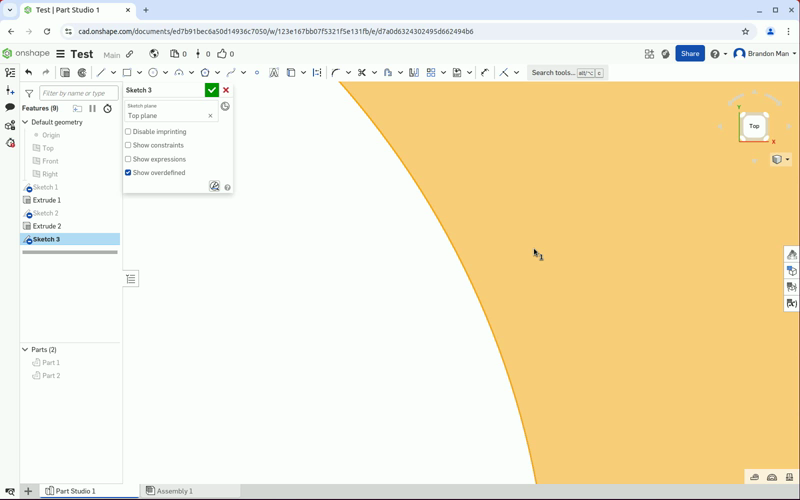
scroll(-6)
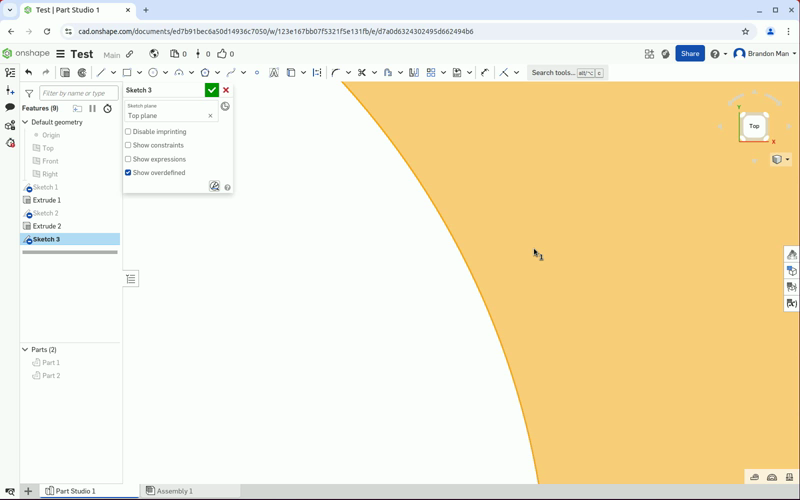
scroll(-6)
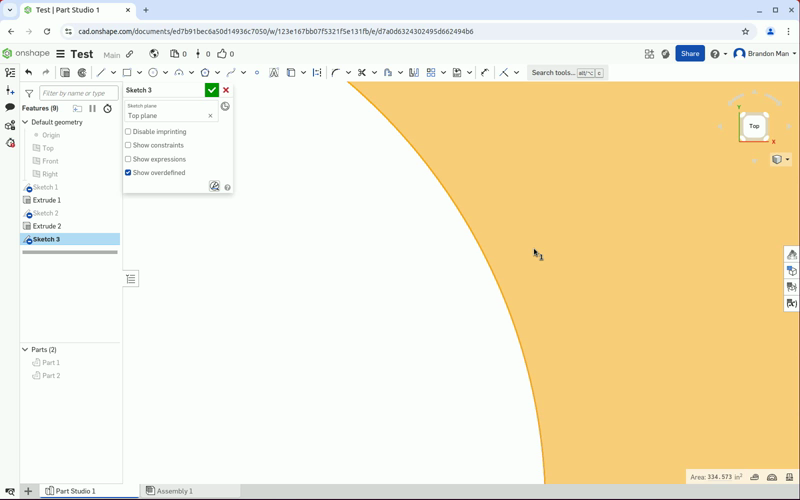
scroll(-6)
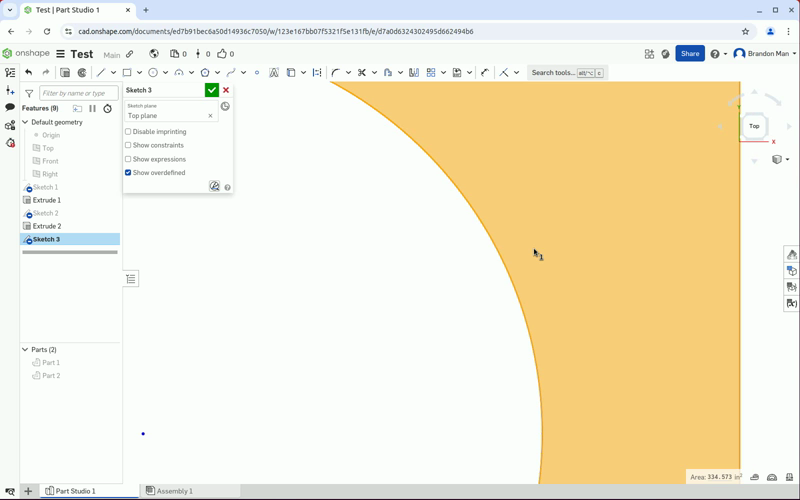
scroll(-6)
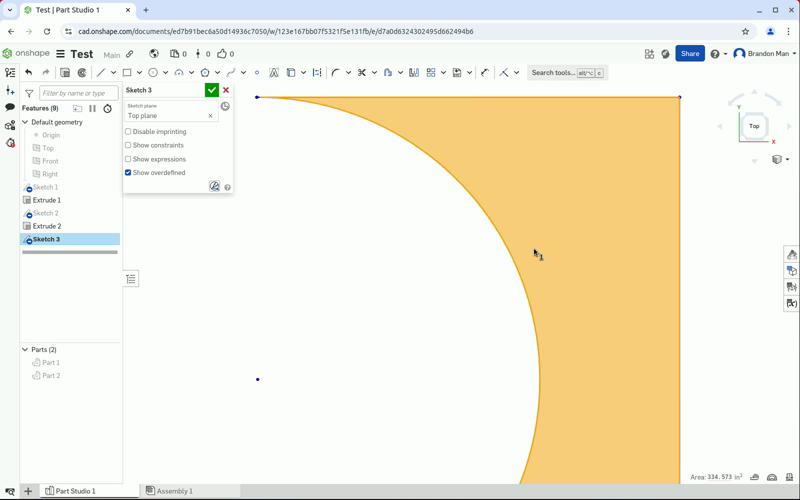
scroll(-6)
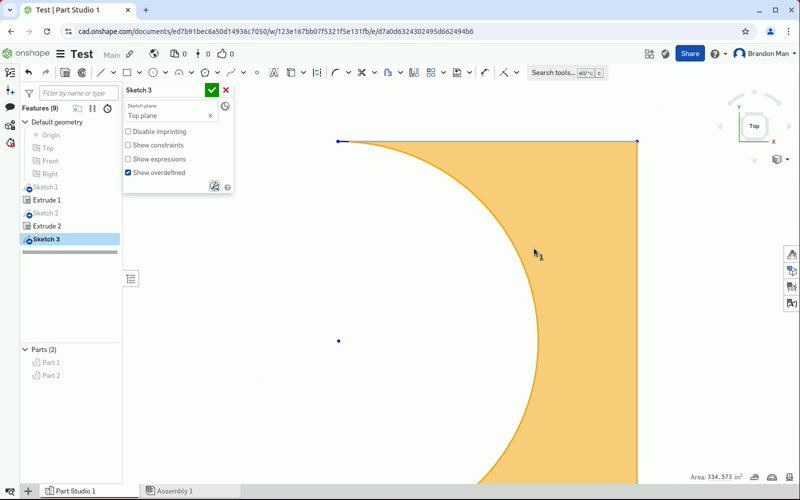
scroll(-6)
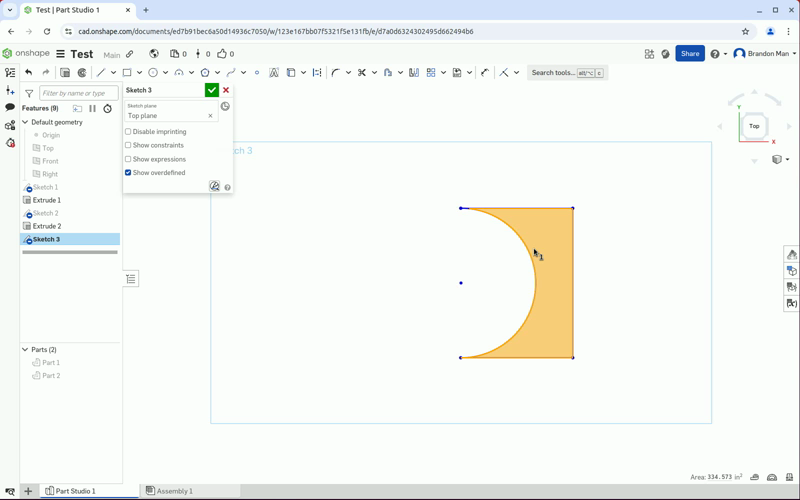
mouse_move(73, 352)
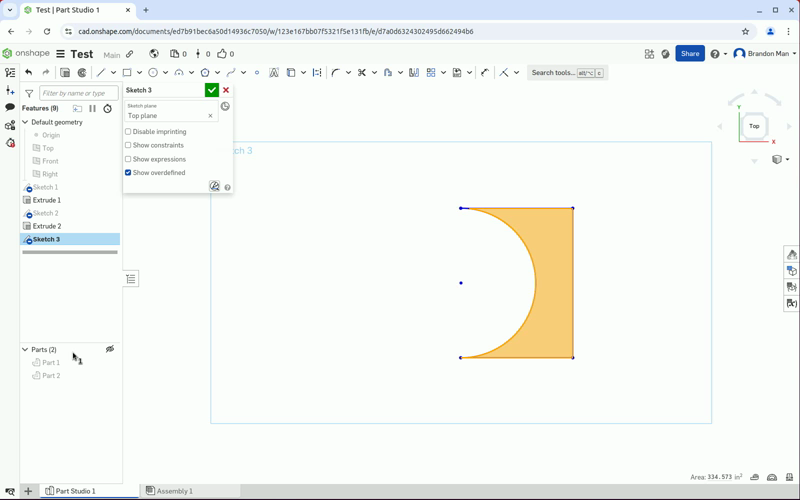
key(shift+y)
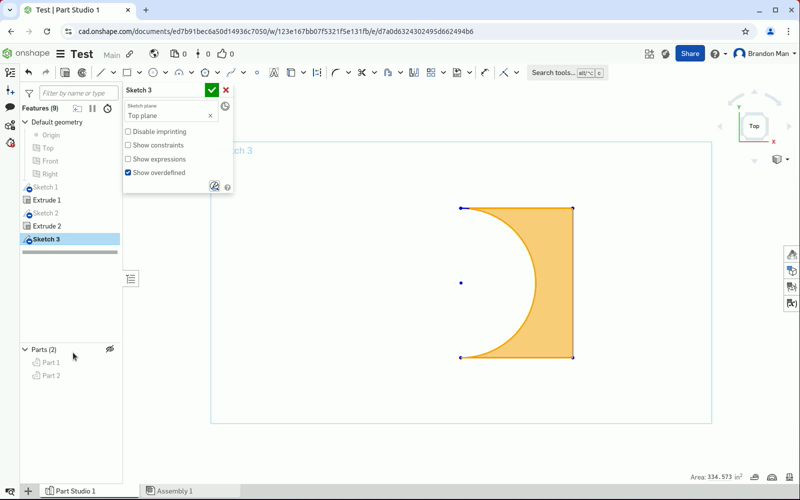
key(shift+e)
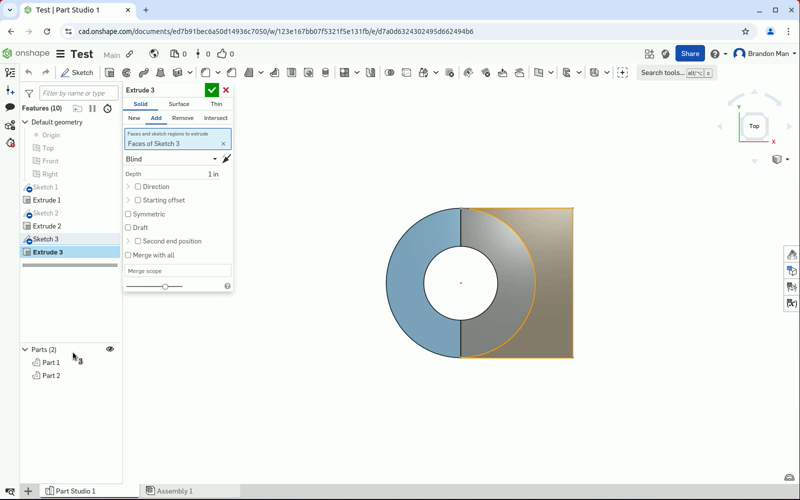
mouse_move(143, 106)
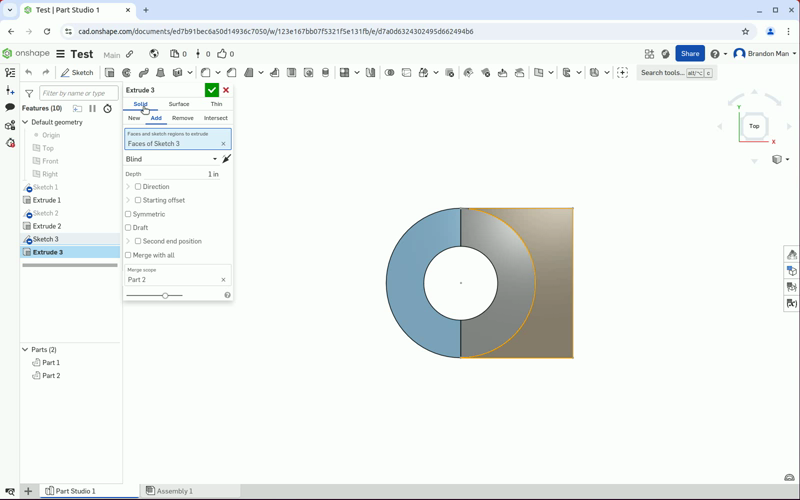
click(143, 106)
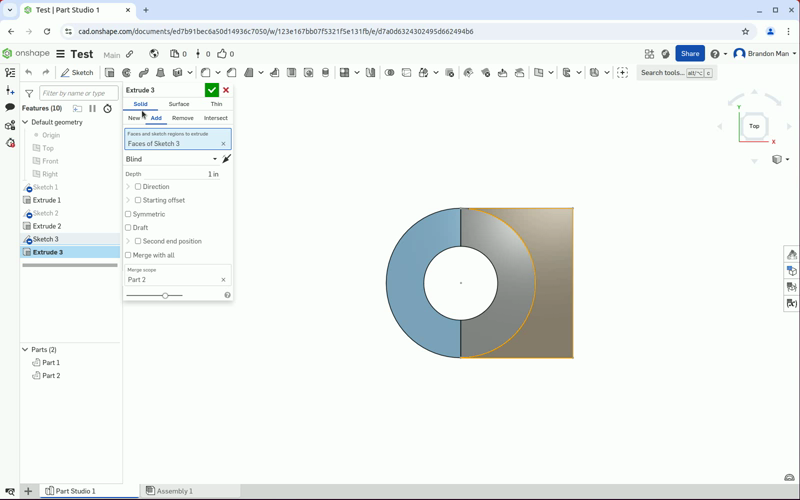
mouse_move(137, 120)
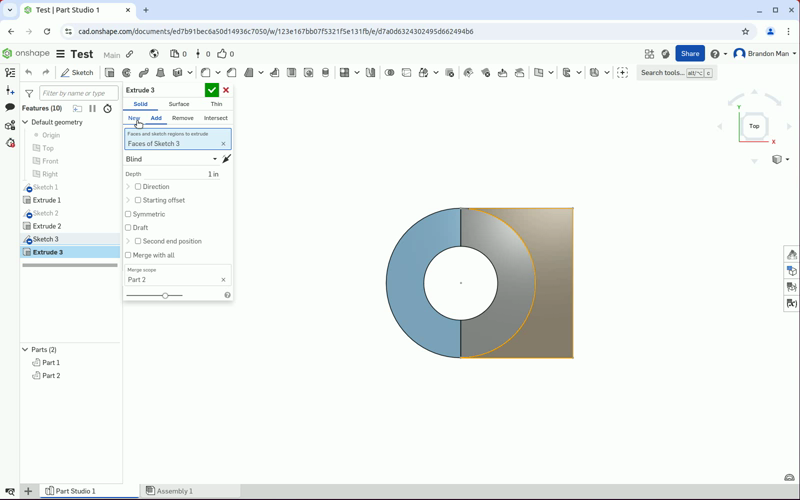
click(137, 120)
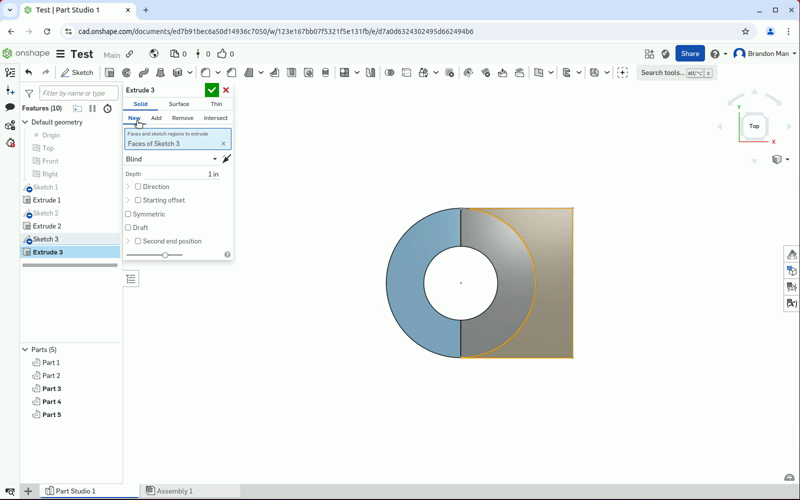
key(tab, 4)
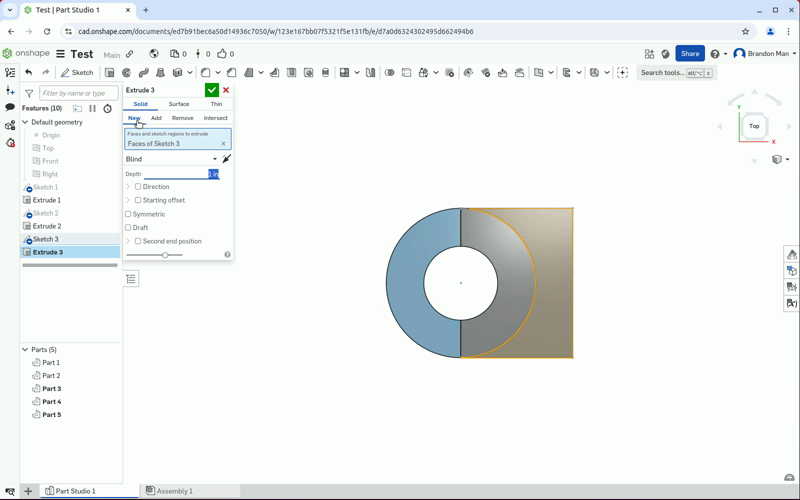
text(7.703)
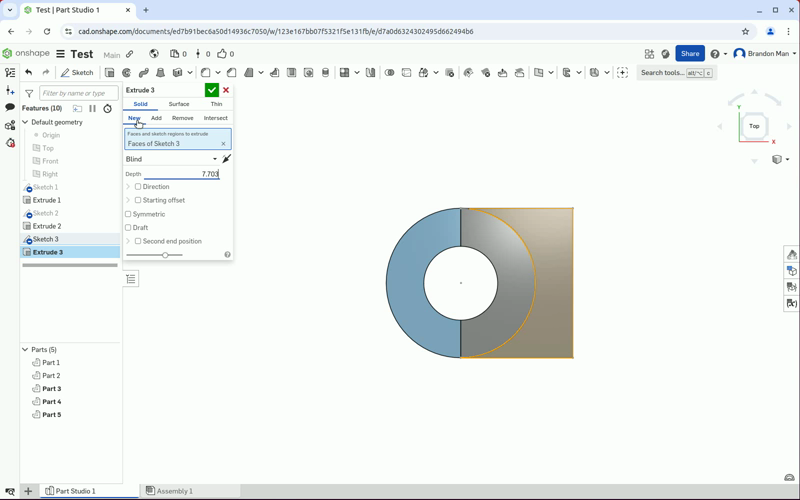
key(enter)
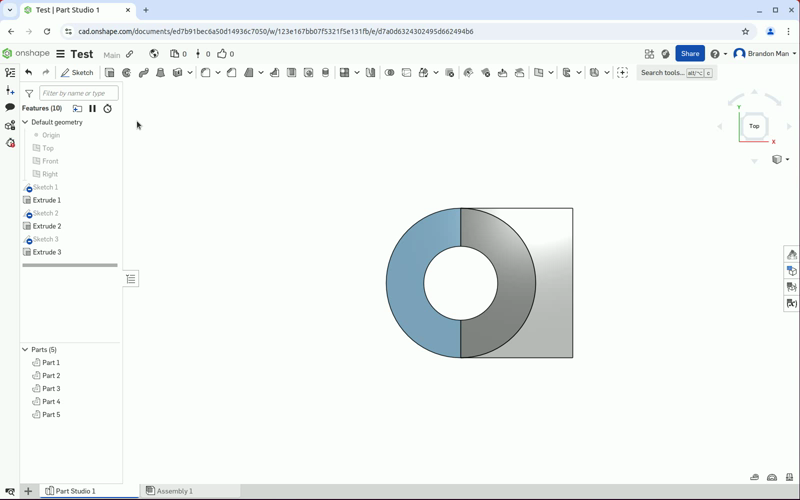
key(shift+h)
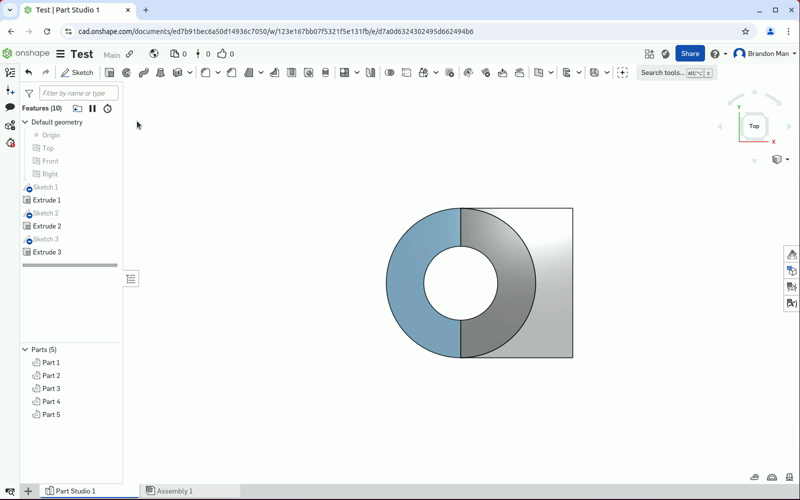
key(shift+h)
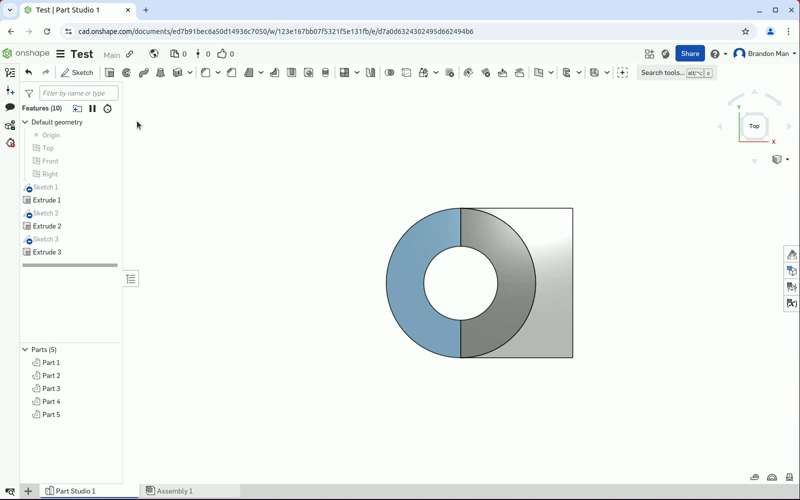
mouse_move(73, 189)
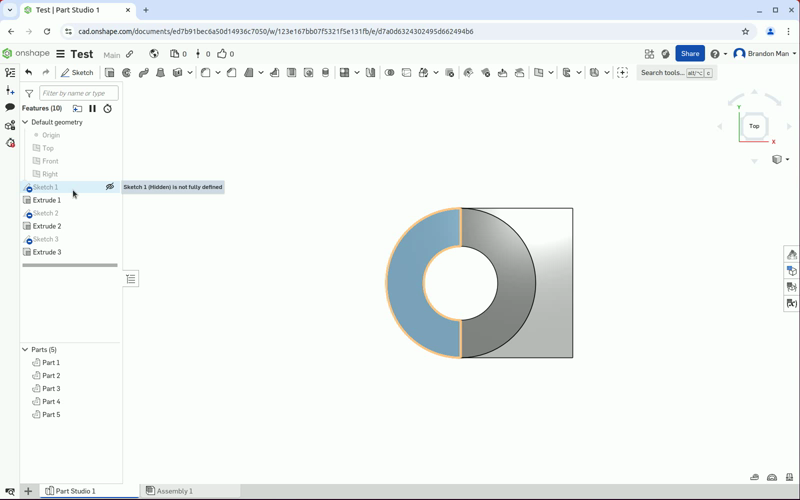
click(73, 189)
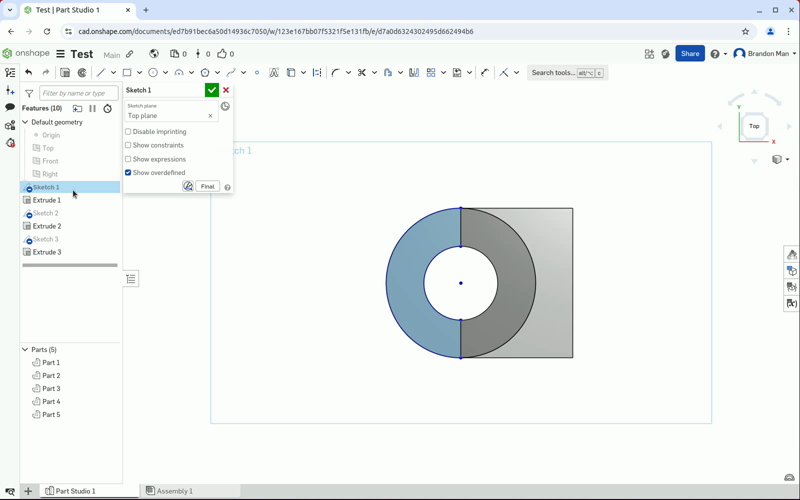
mouse_move(229, 92)
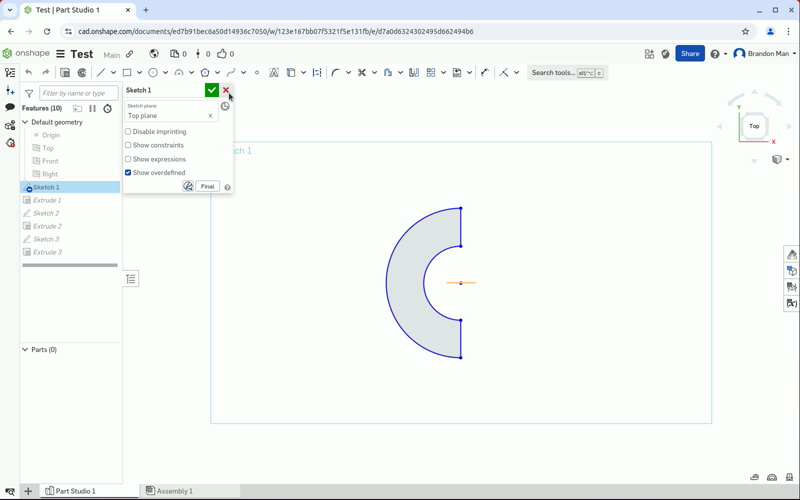
click(229, 92)
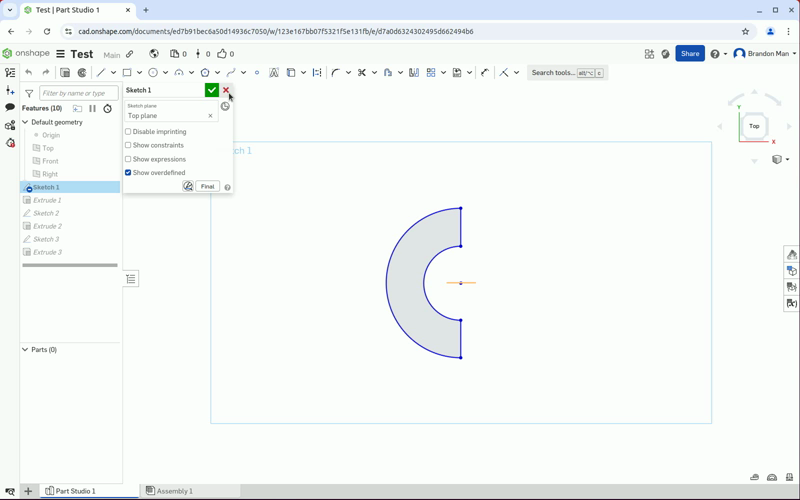
key(shift+s)
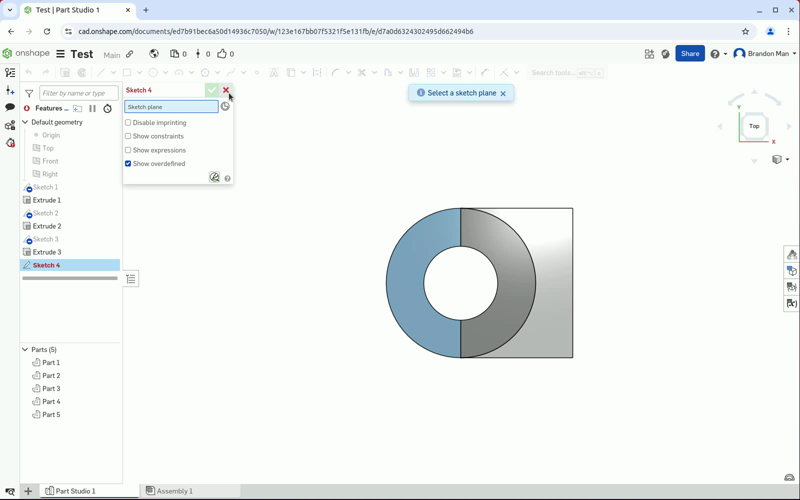
mouse_move(73, 150)
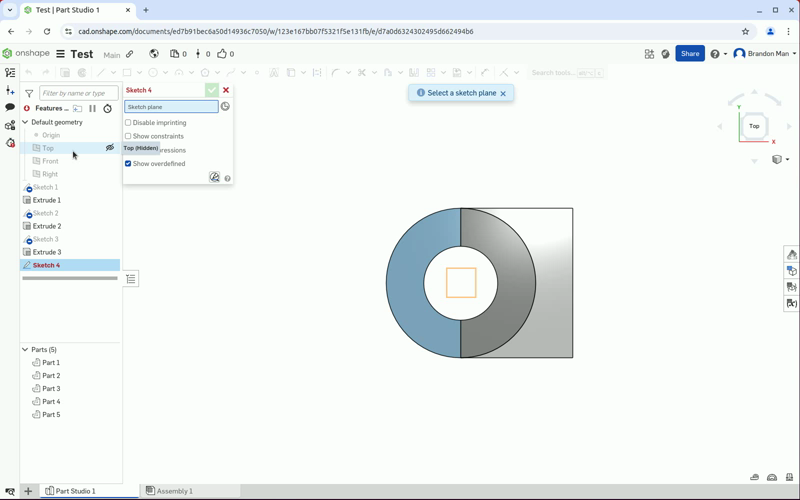
click(73, 150)
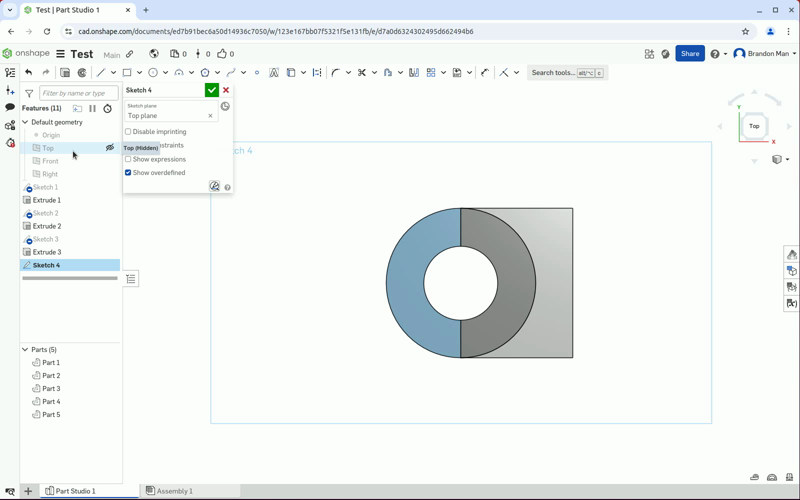
mouse_move(73, 352)
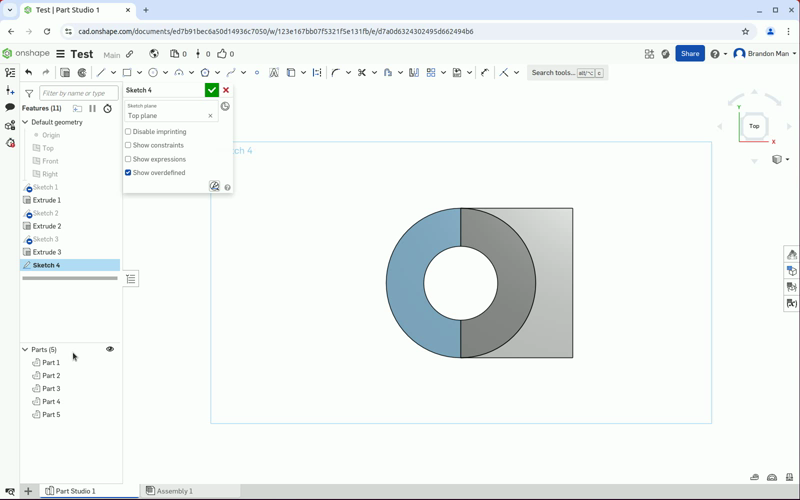
key(y)
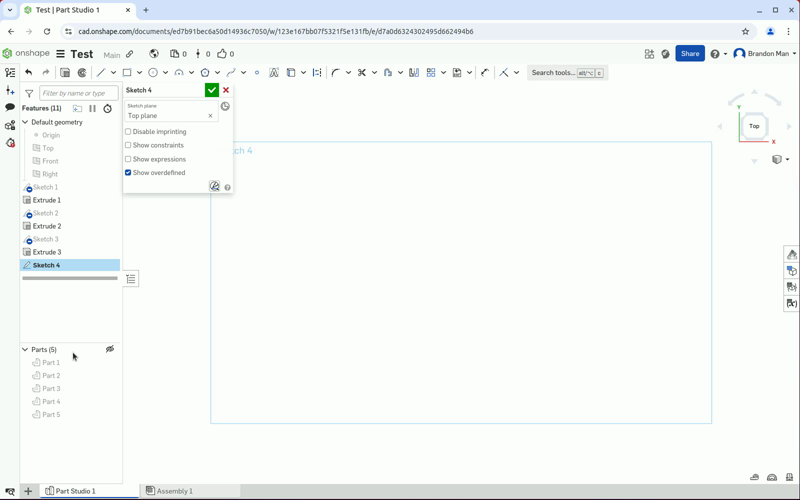
key(l)
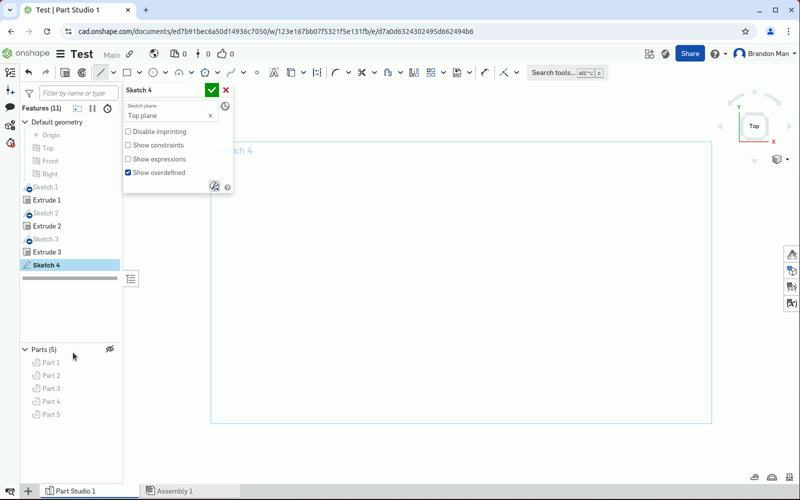
key_down(shift)
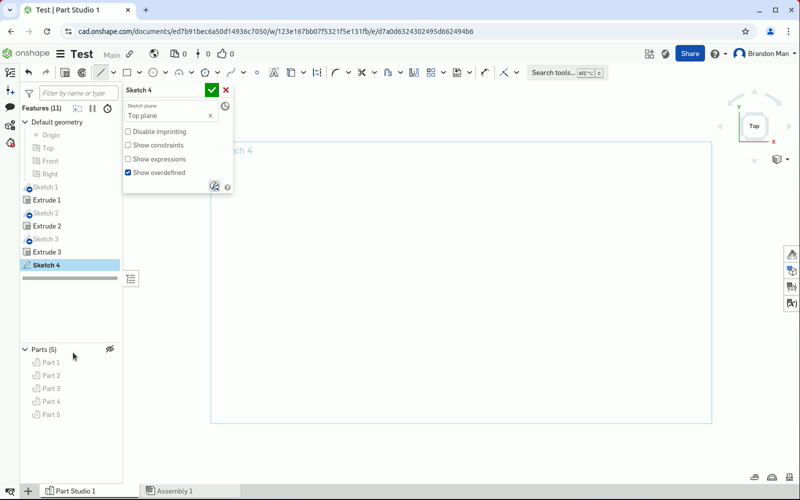
mouse_move(460, 357)
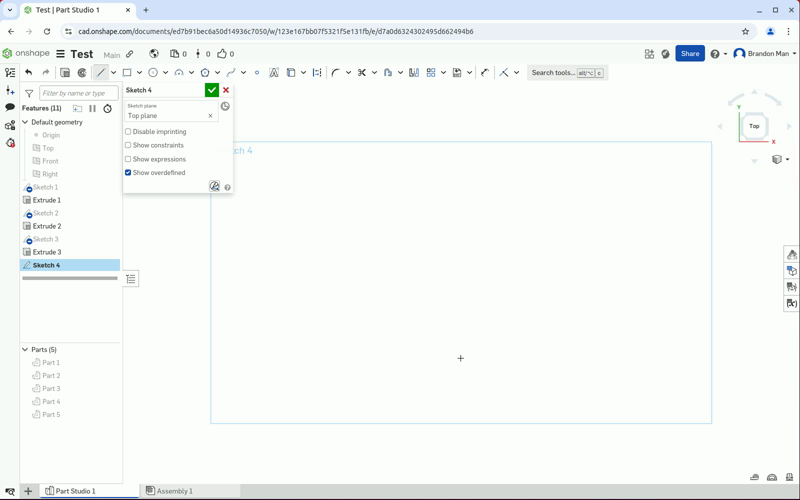
click(460, 357)
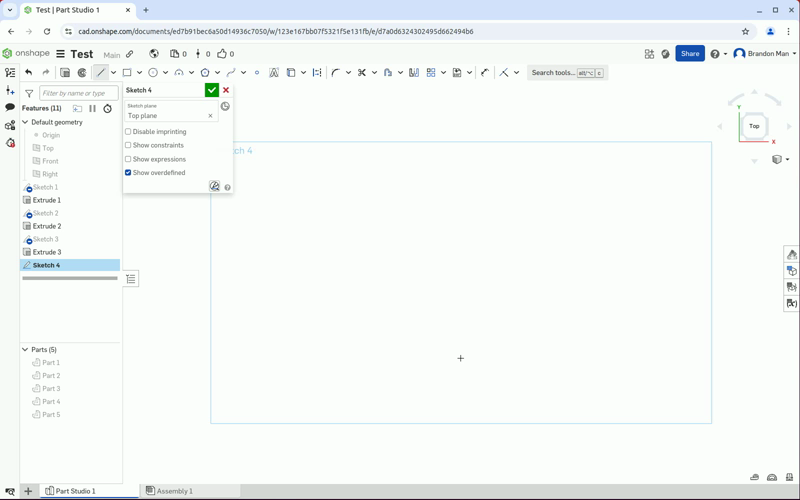
key_up(shift)
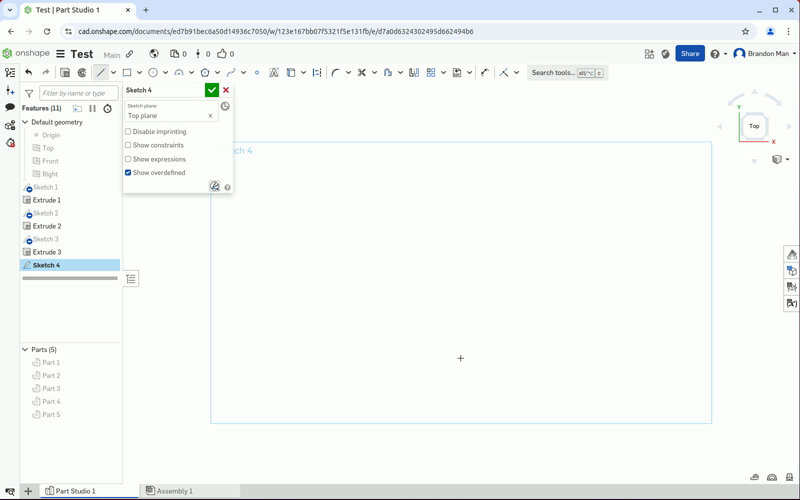
key_down(shift)
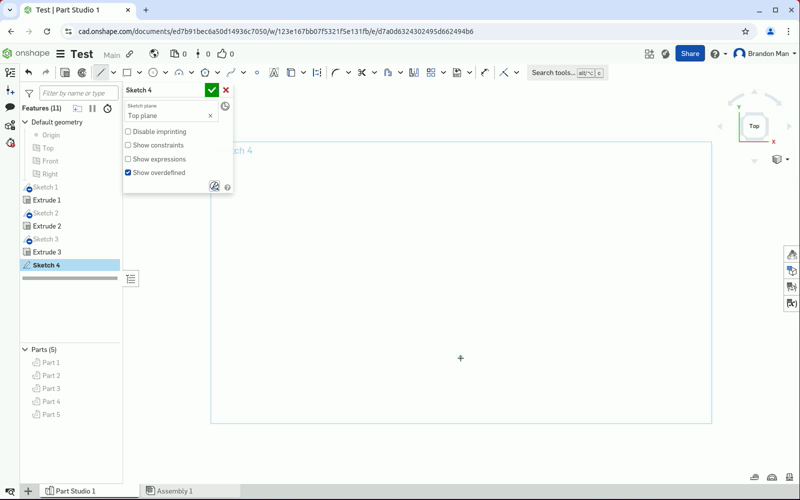
mouse_move(490, 357)
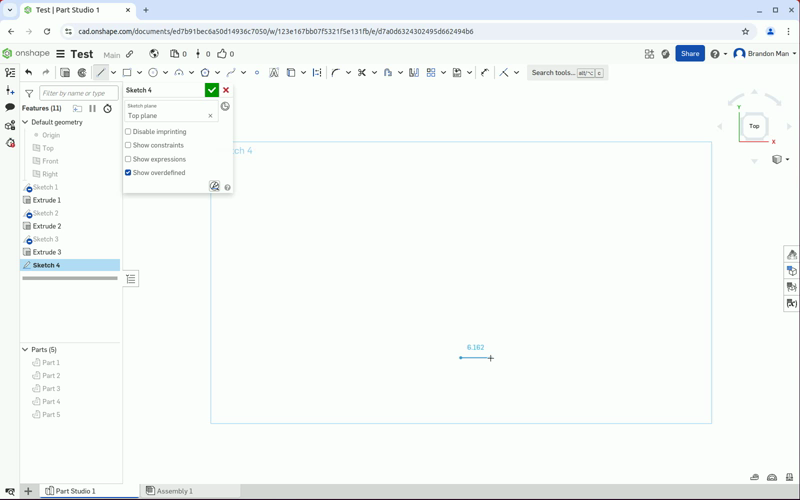
mouse_move(460, 320)
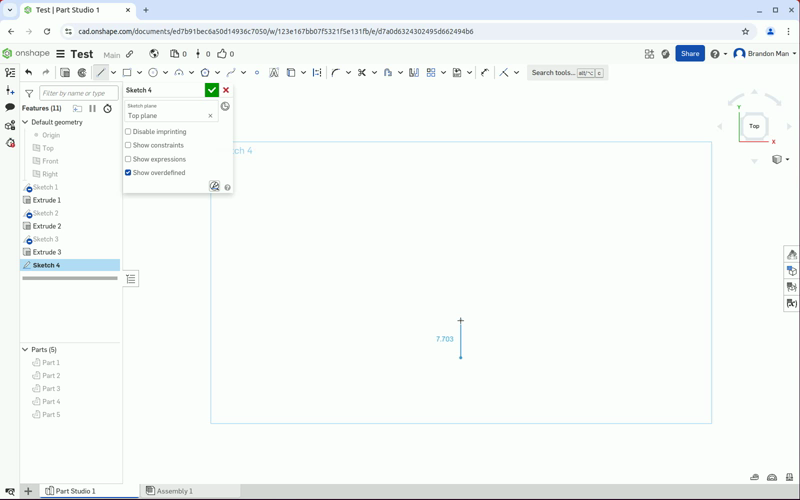
click(460, 320)
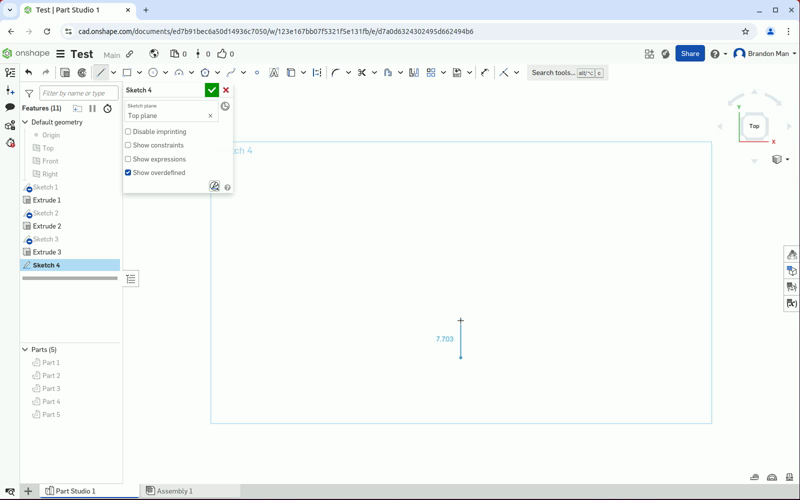
key_up(shift)
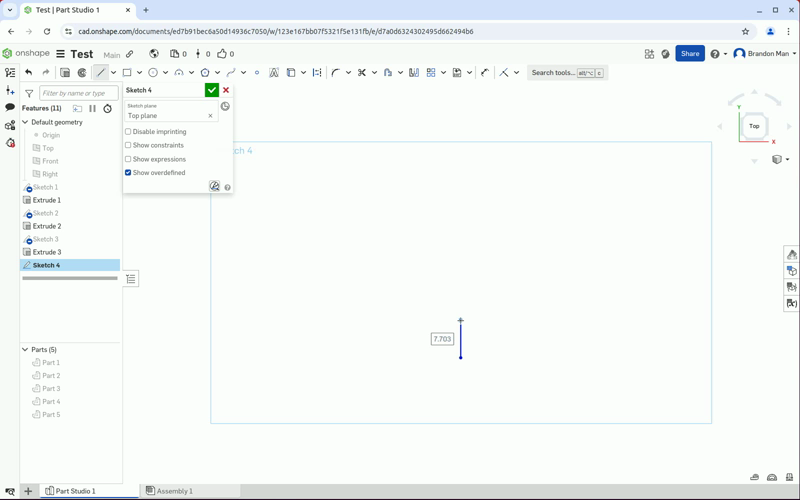
key(esc)
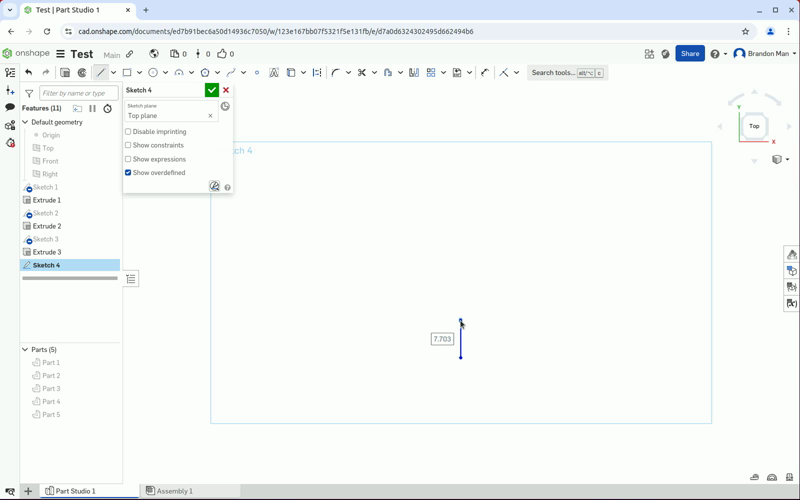
key(a)
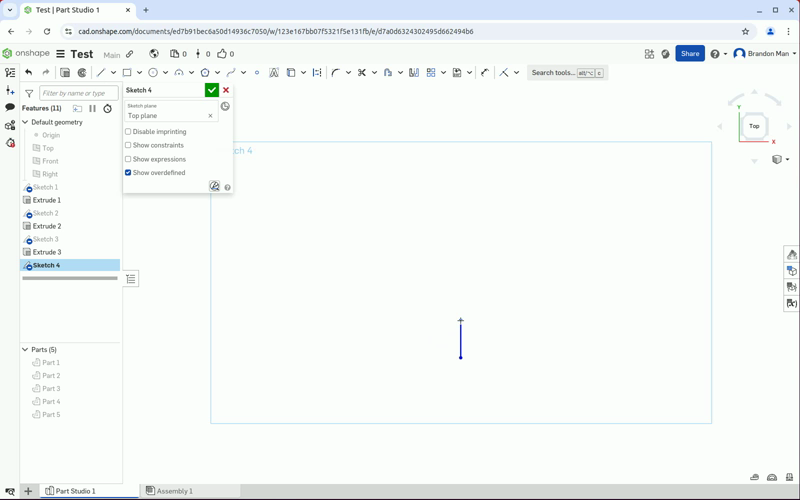
mouse_move(460, 320)
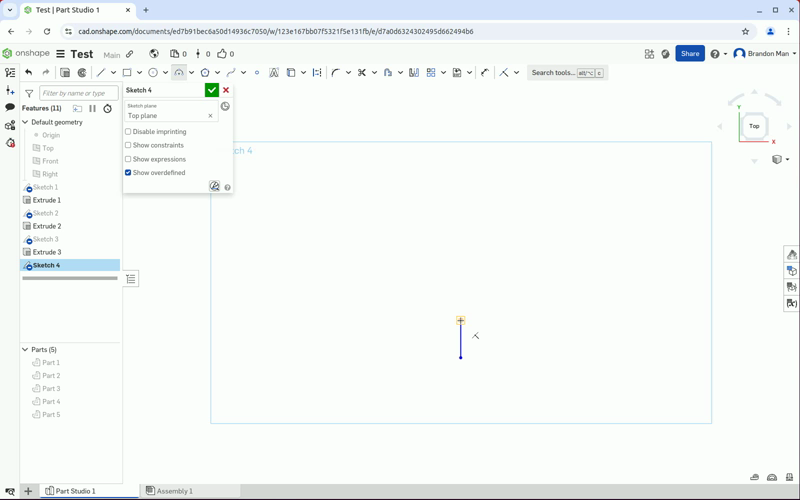
click(460, 320)
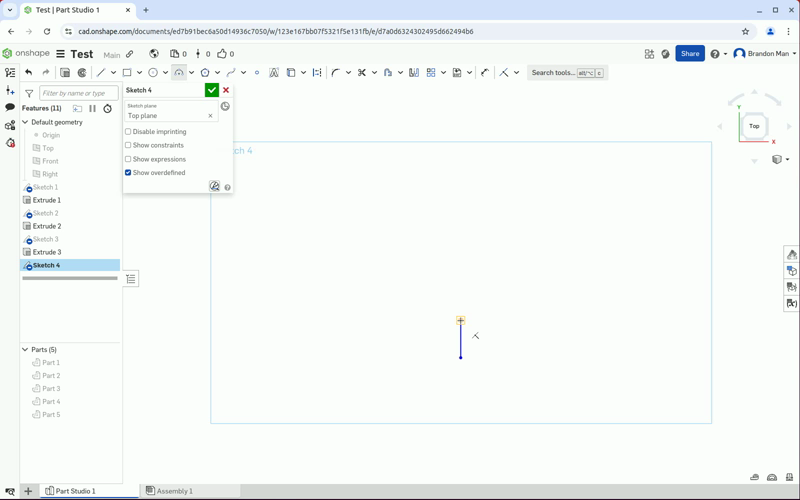
key_down(shift)
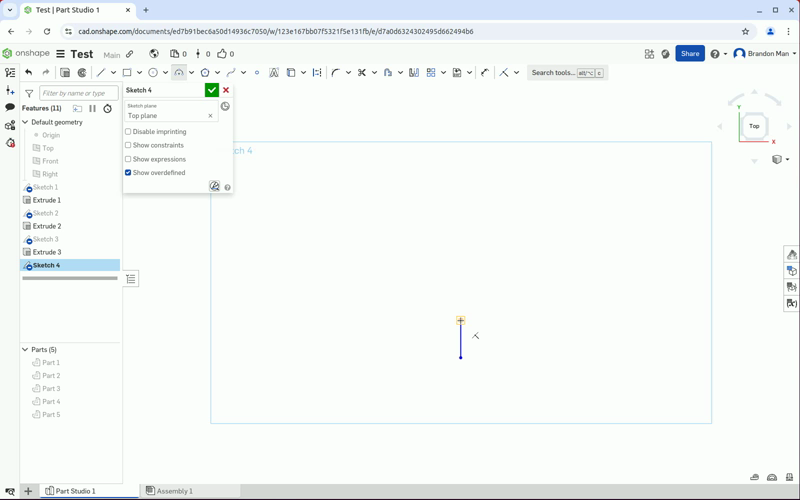
mouse_move(460, 246)
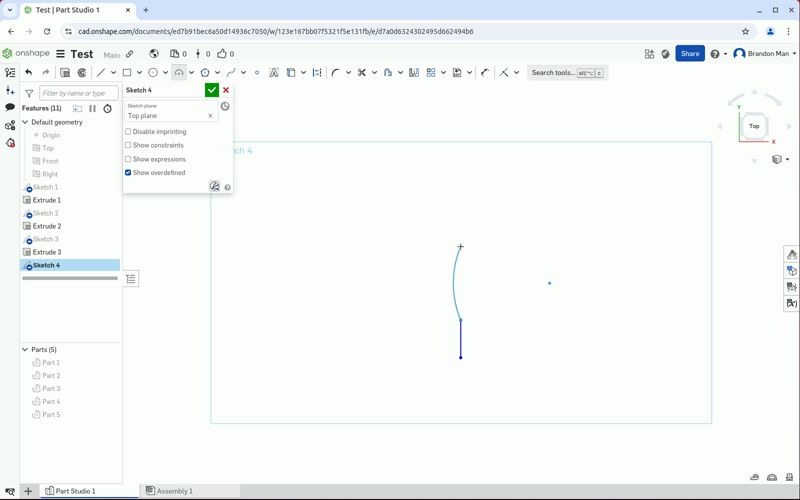
click(460, 246)
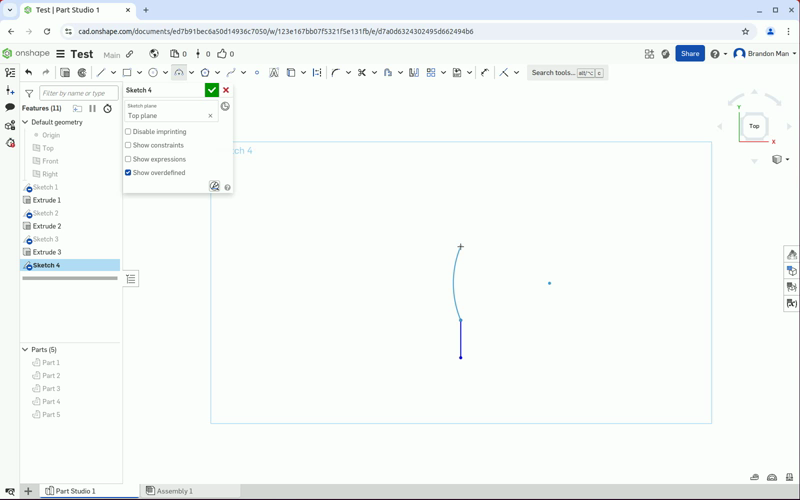
mouse_move(423, 283)
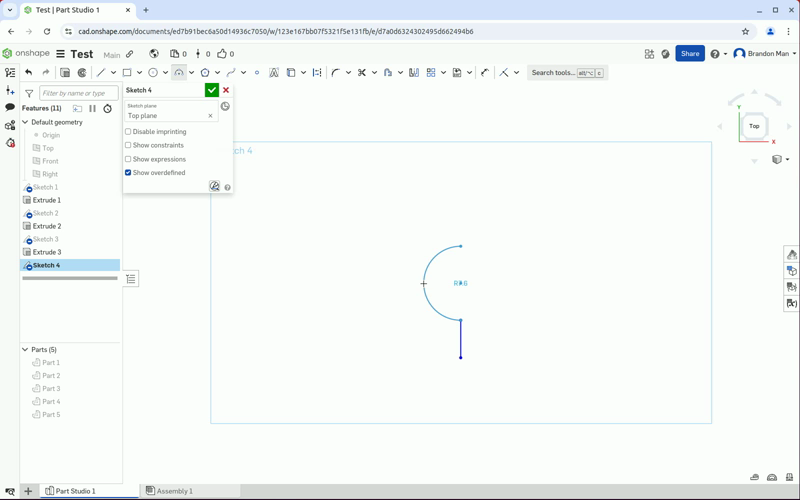
click(423, 283)
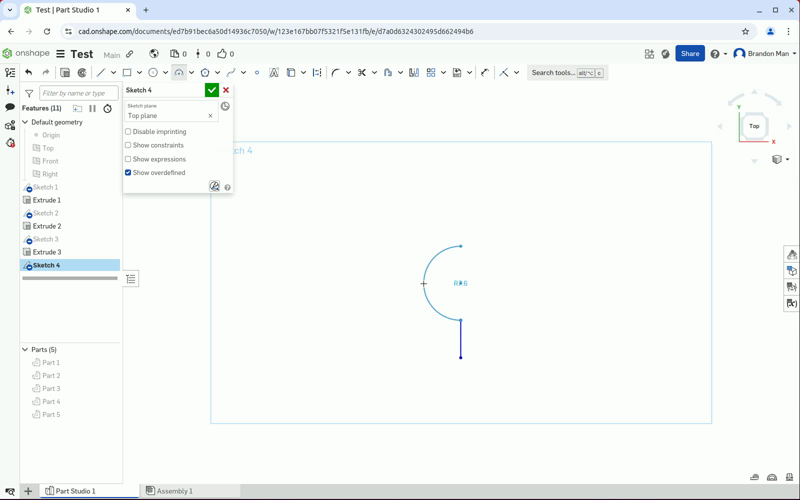
key_up(shift)
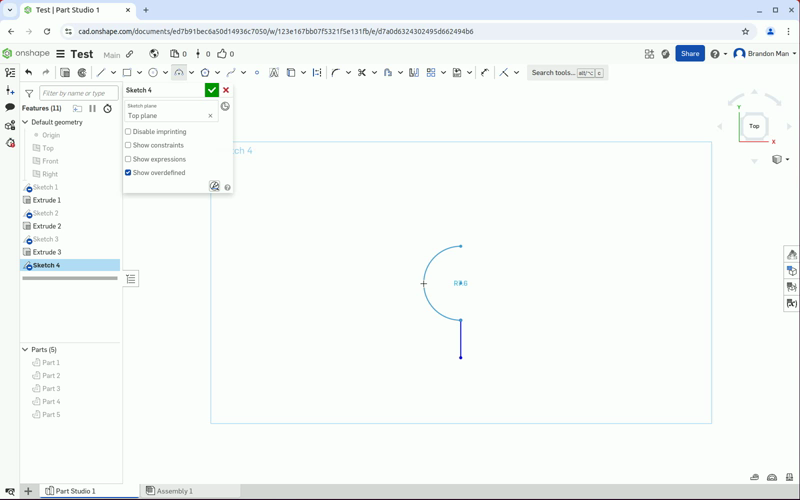
key(esc)
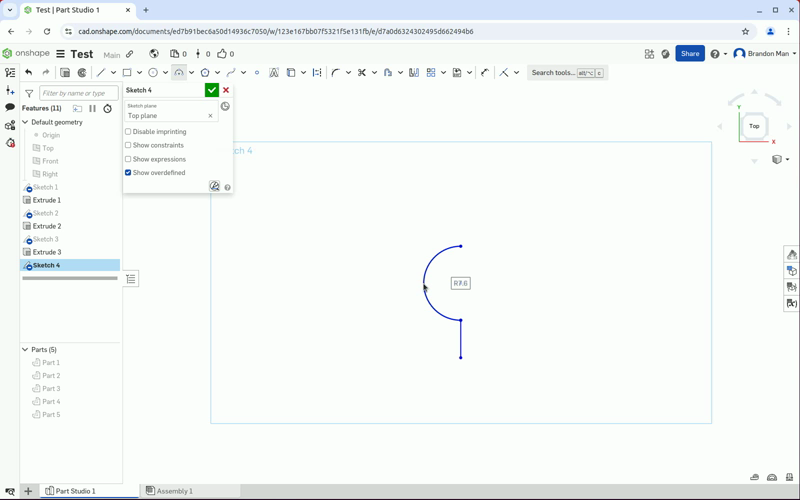
key(l)
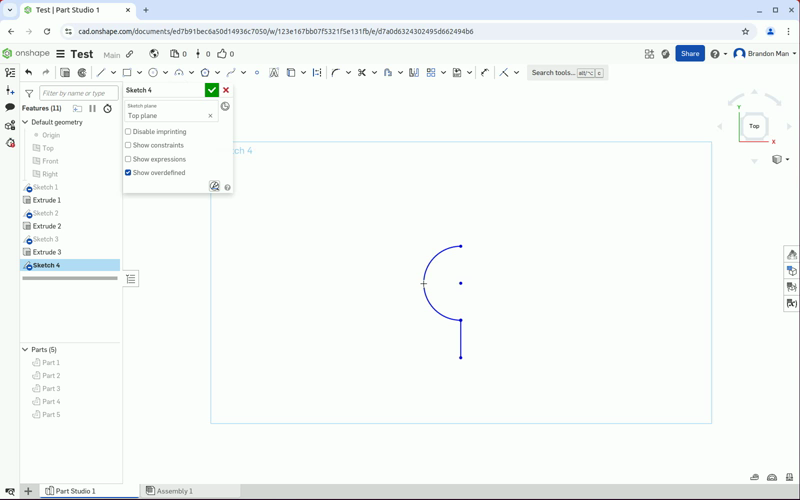
mouse_move(460, 246)
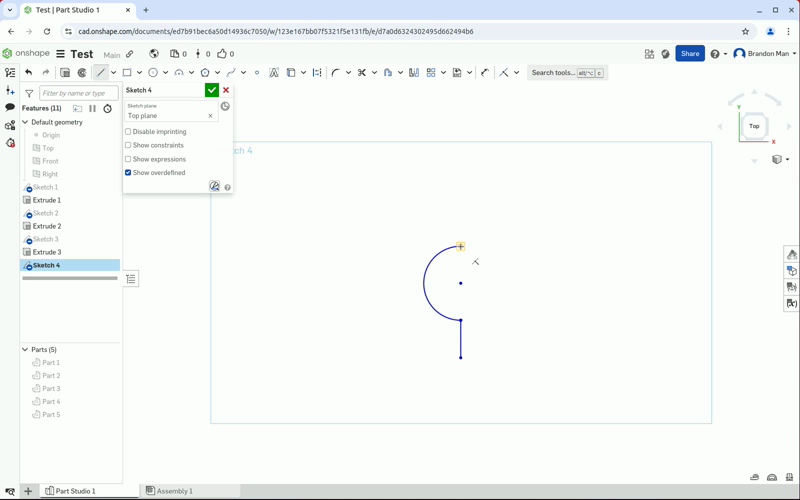
click(460, 246)
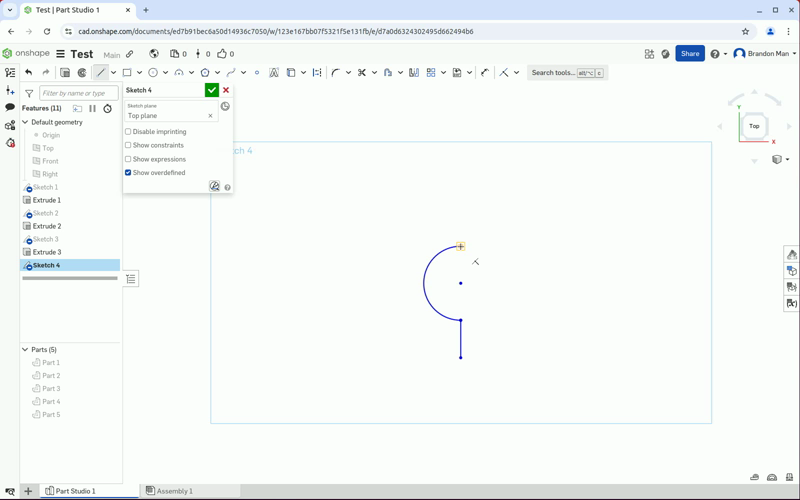
key_down(shift)
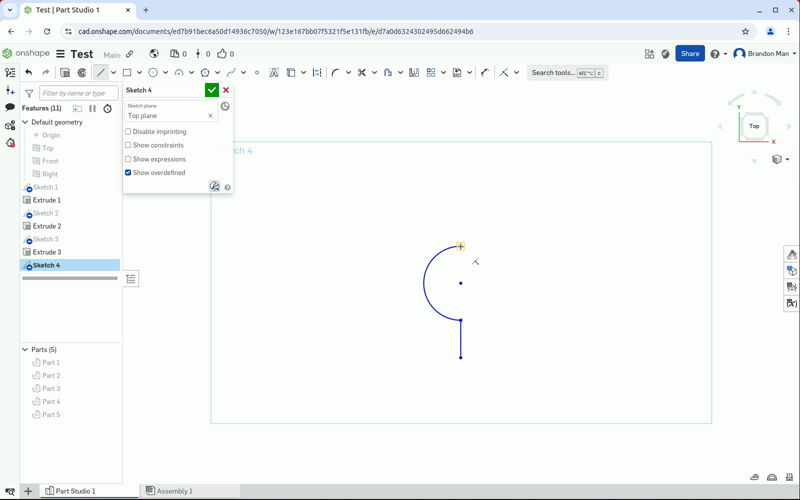
mouse_move(490, 246)
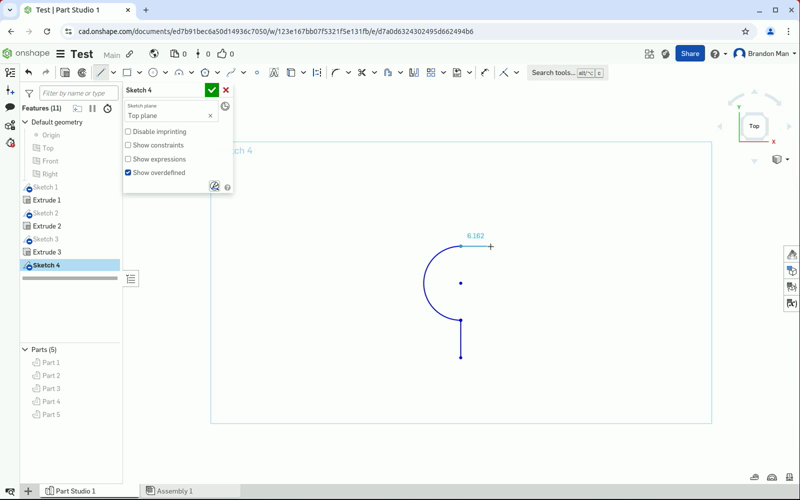
mouse_move(460, 208)
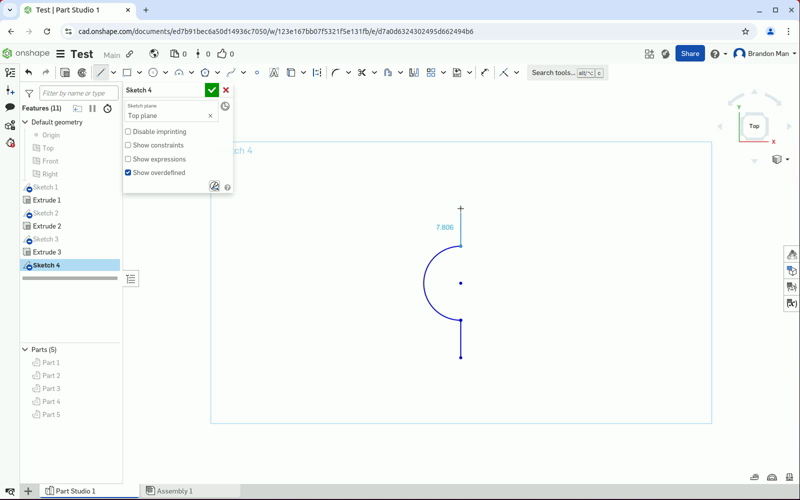
click(460, 208)
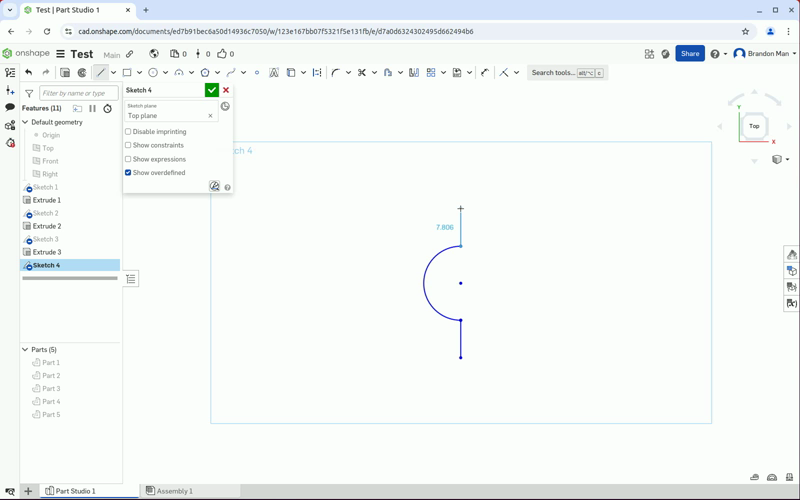
key_up(shift)
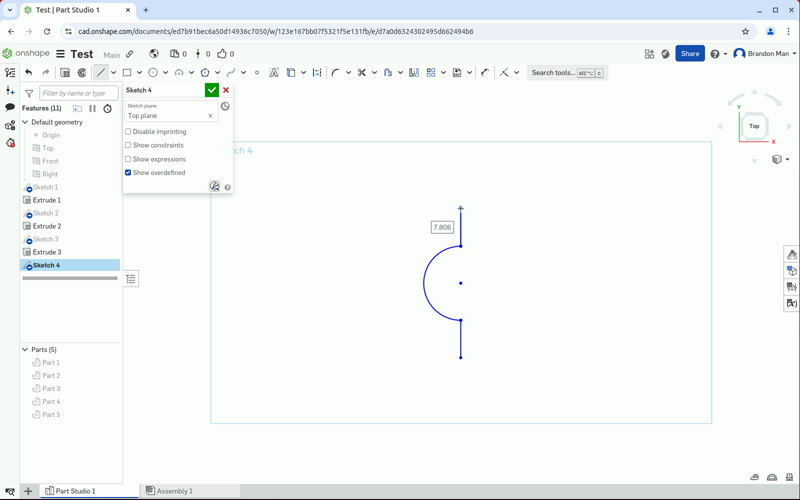
key(esc)
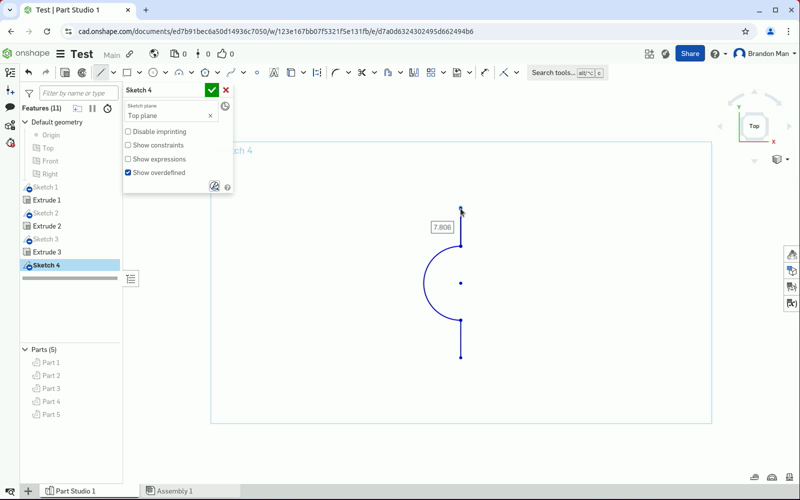
key(a)
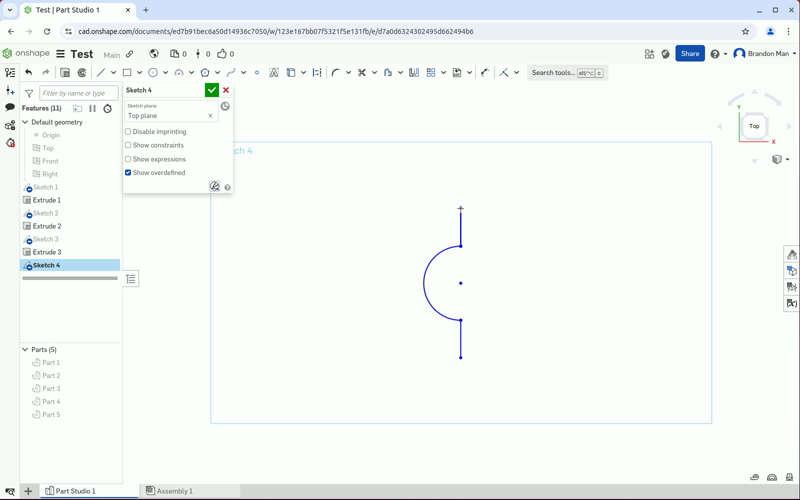
mouse_move(460, 208)
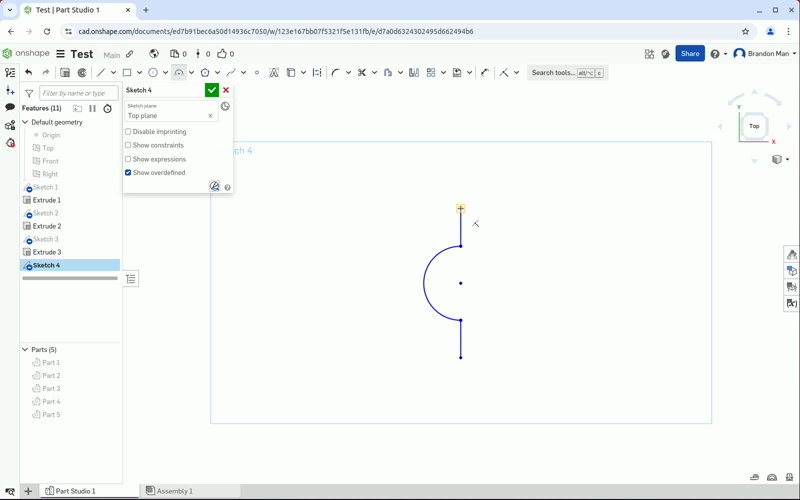
click(460, 208)
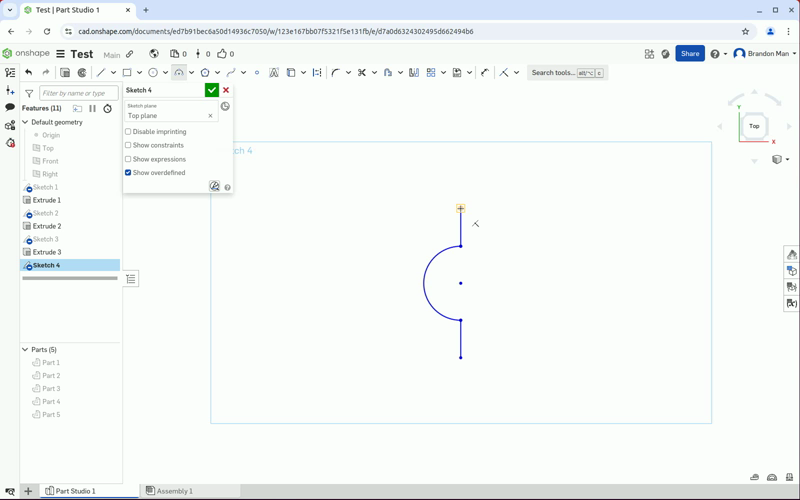
mouse_move(460, 357)
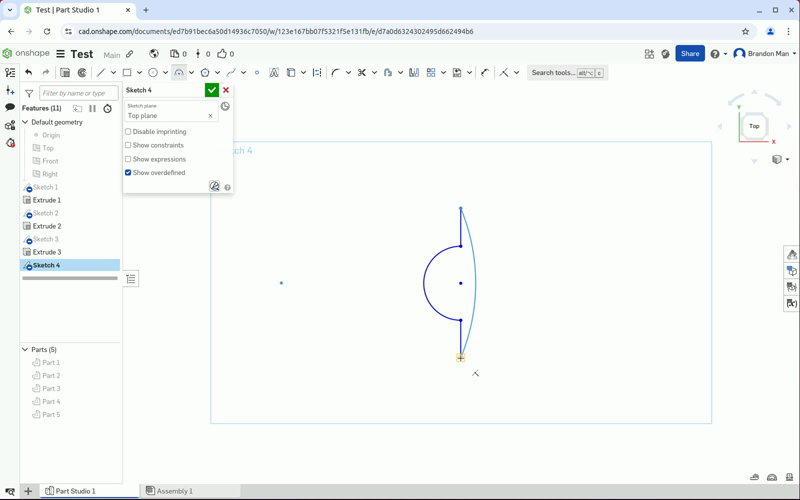
click(460, 357)
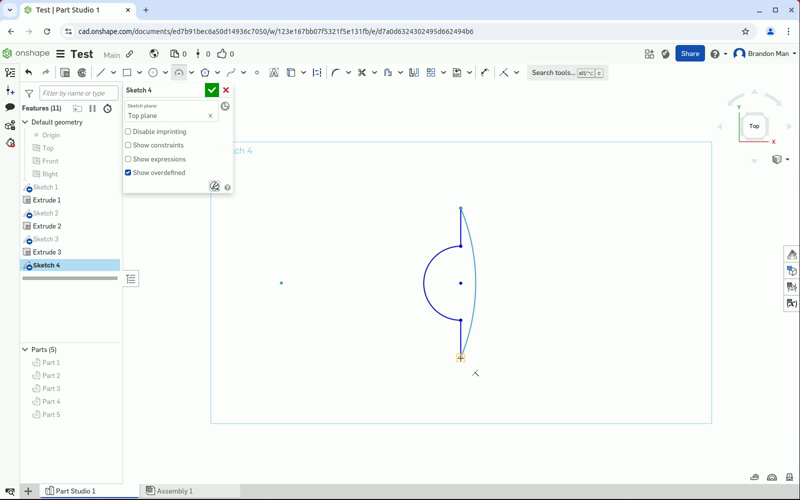
key_down(shift)
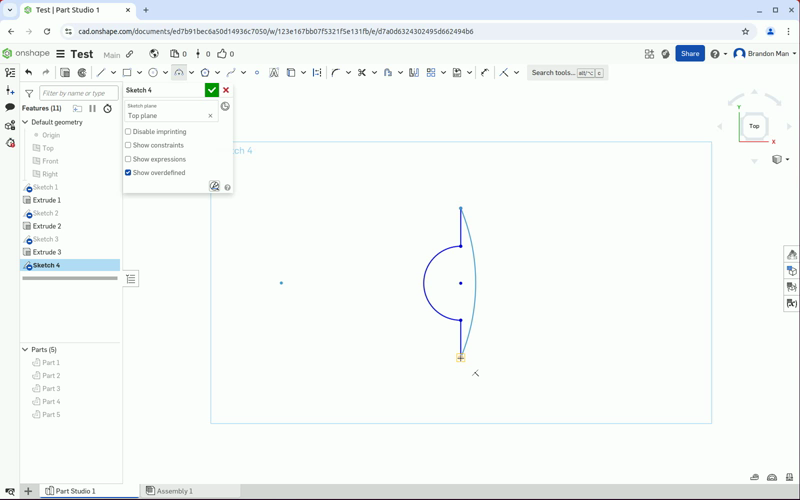
mouse_move(386, 283)
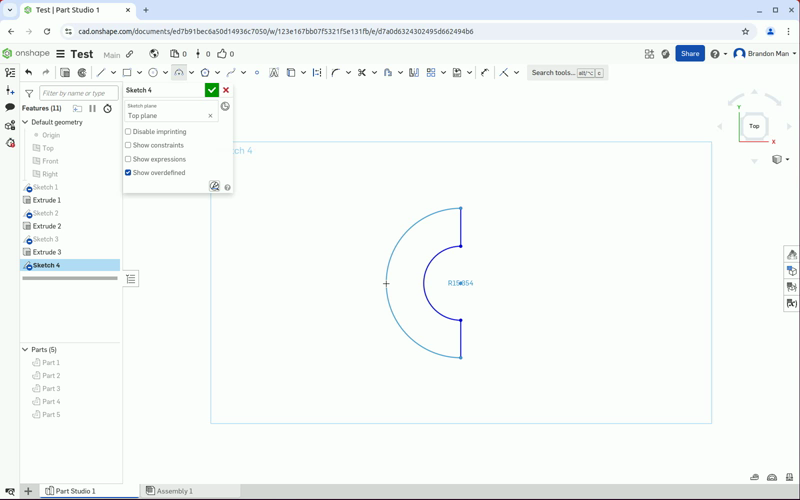
click(386, 283)
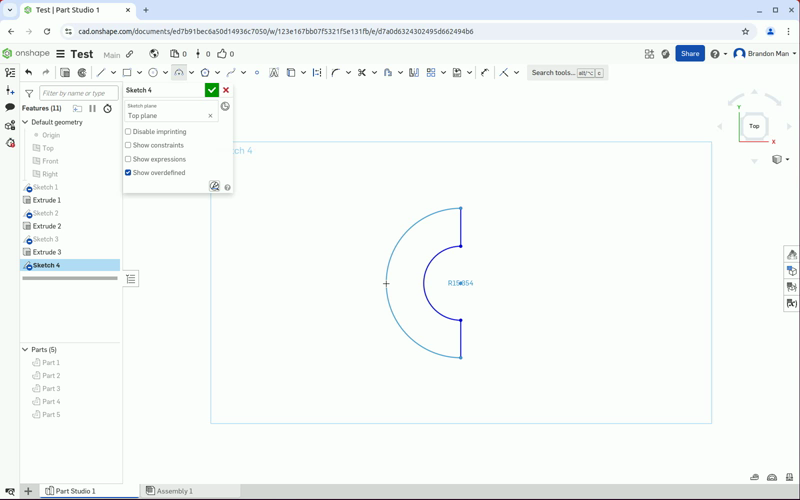
key_up(shift)
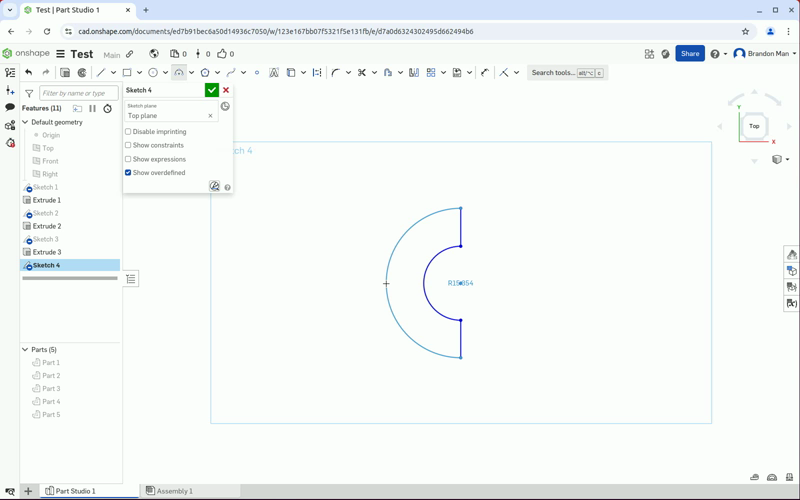
key(esc)
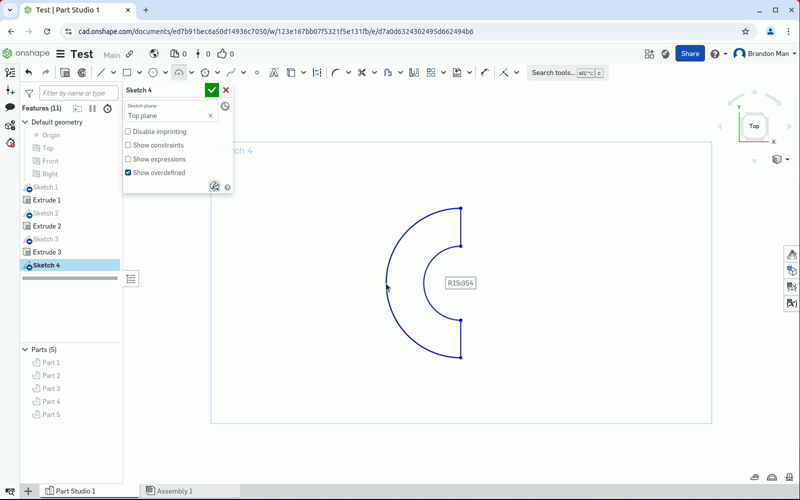
mouse_move(448, 287)
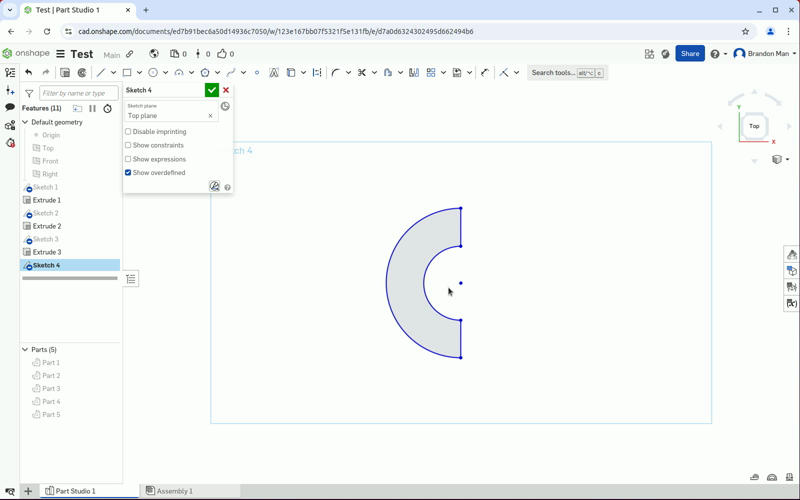
scroll(6)
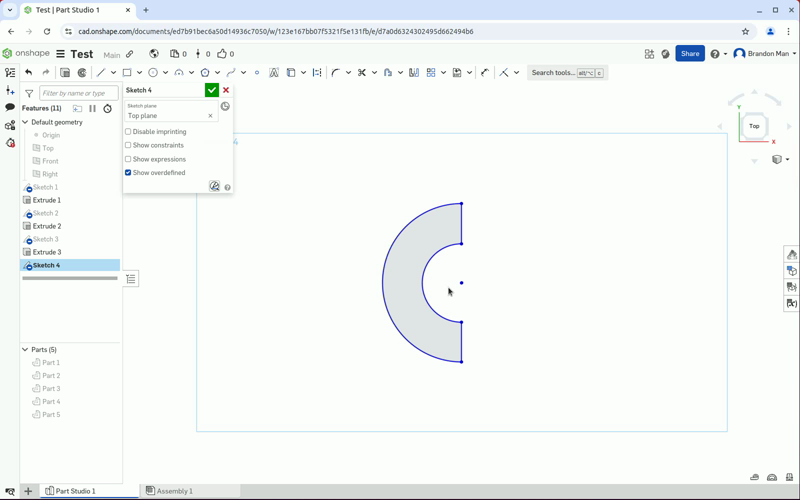
scroll(6)
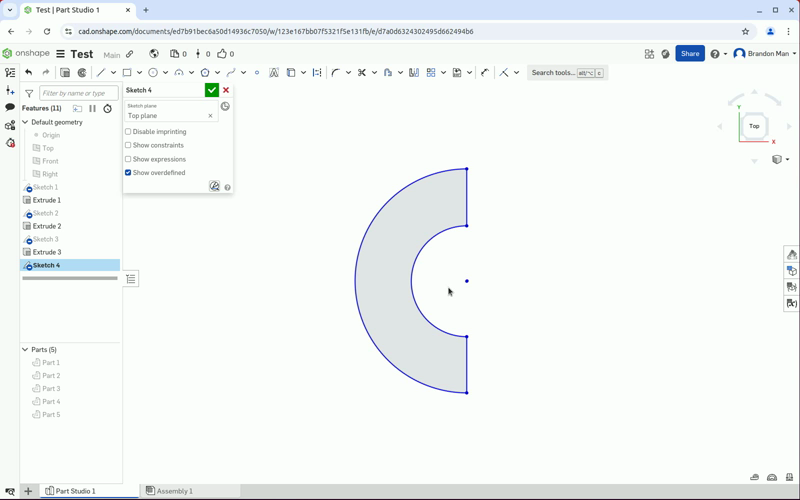
scroll(6)
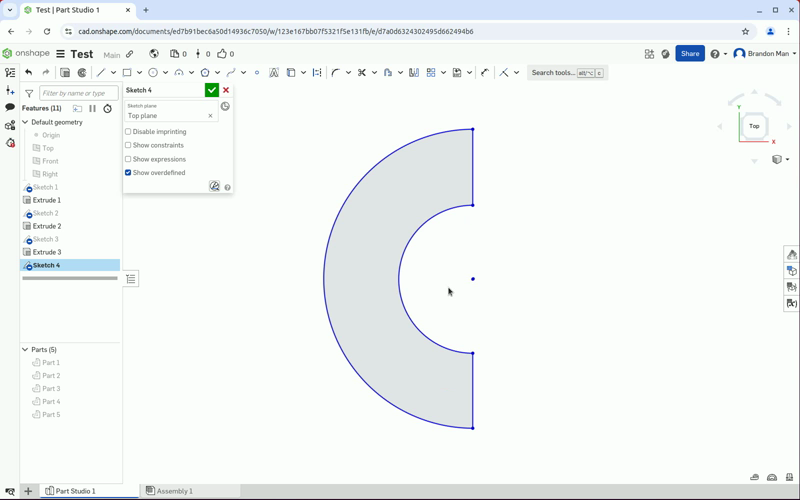
scroll(6)
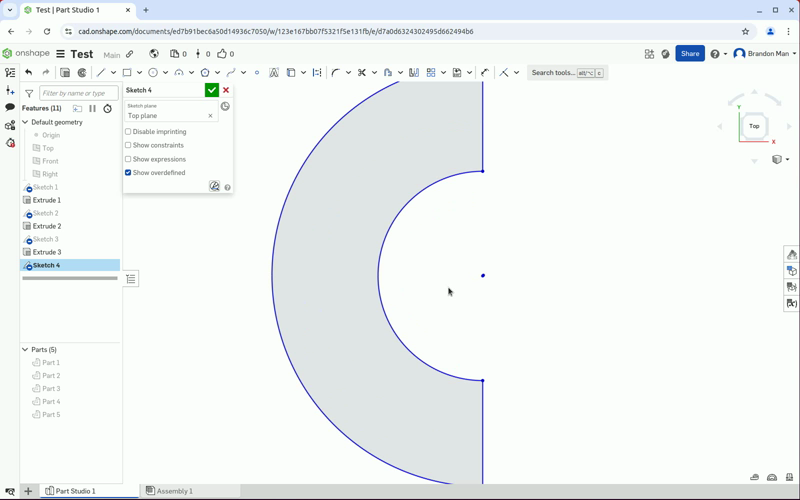
scroll(6)
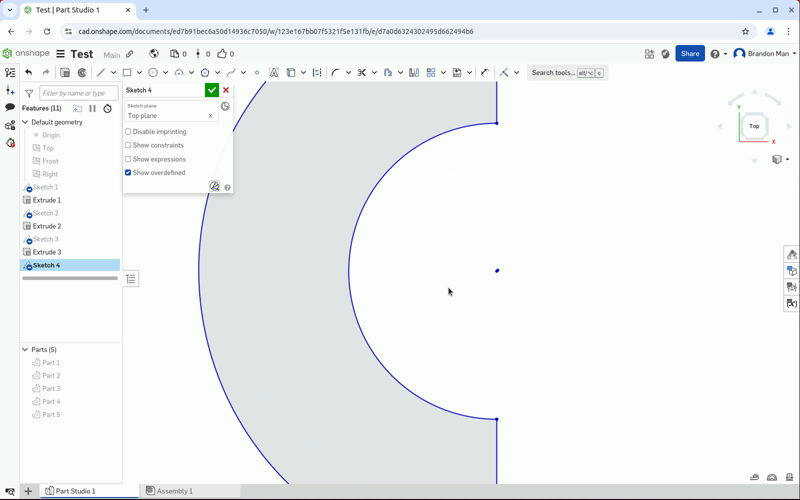
scroll(6)
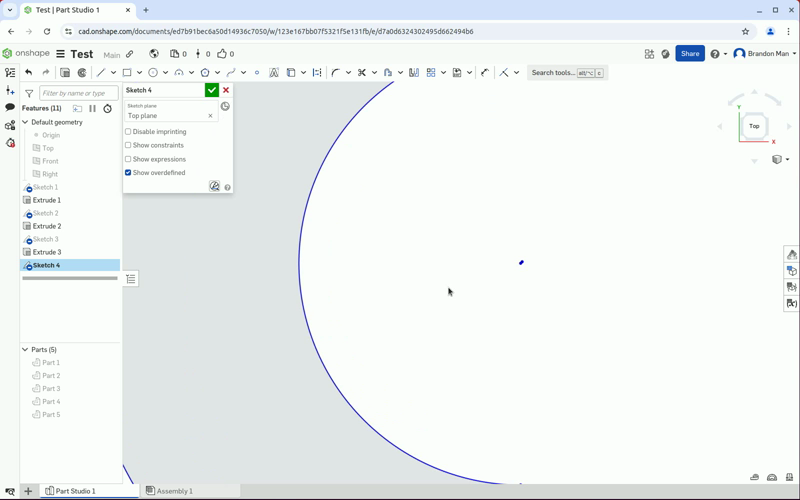
scroll(6)
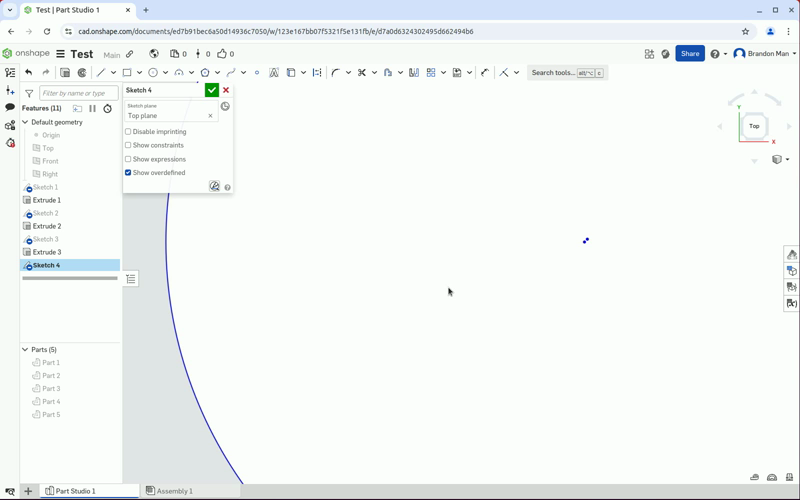
click(448, 287)
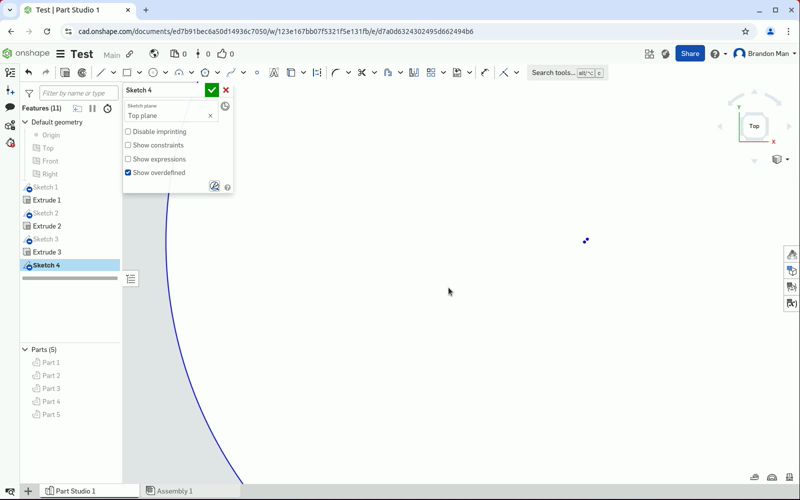
scroll(-6)
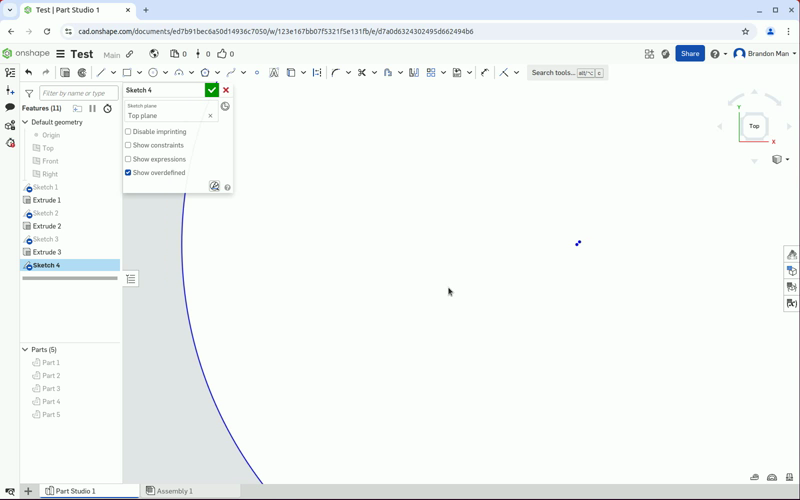
scroll(-6)
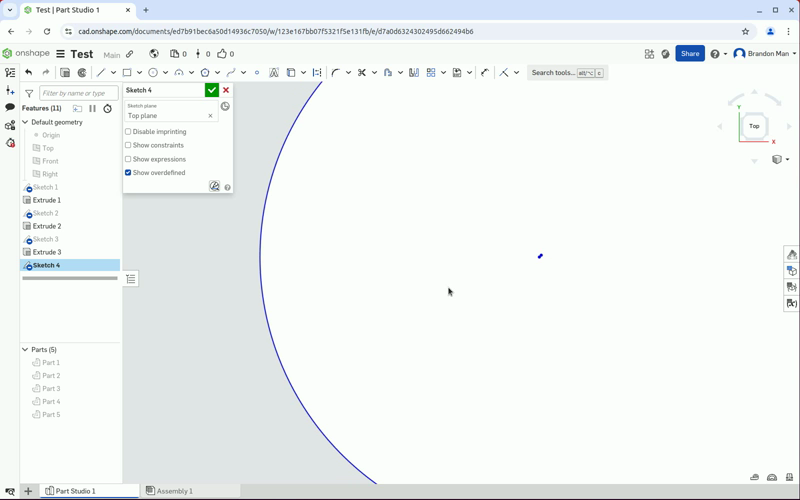
scroll(-6)
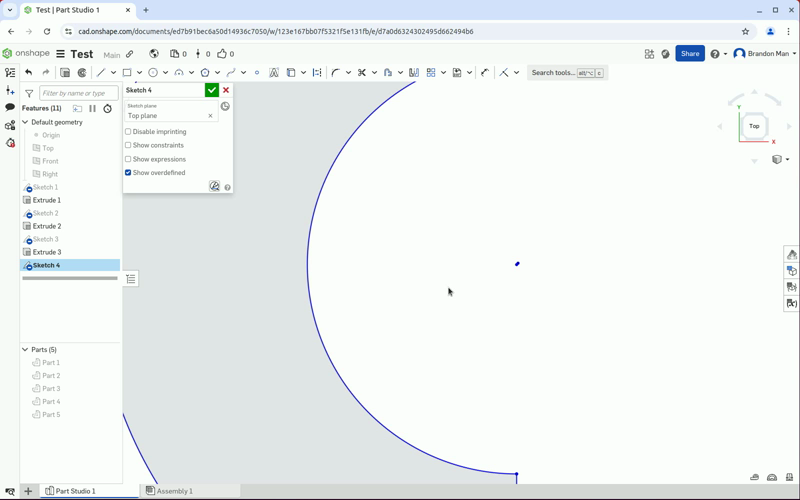
scroll(-6)
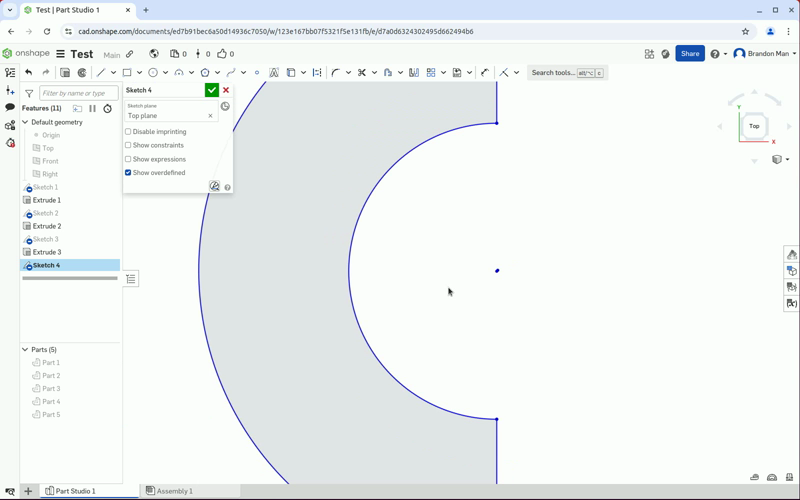
scroll(-6)
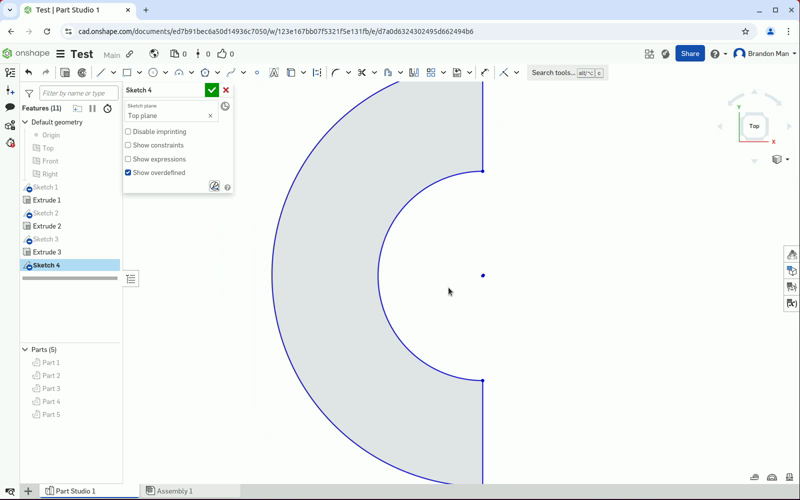
scroll(-6)
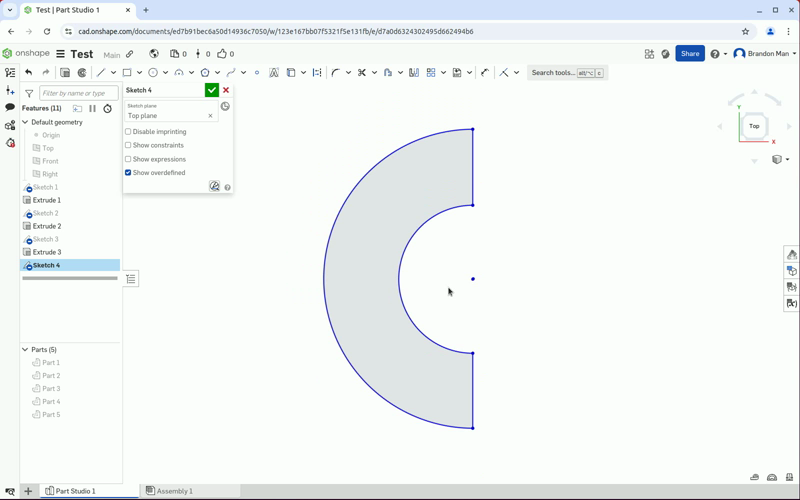
scroll(-6)
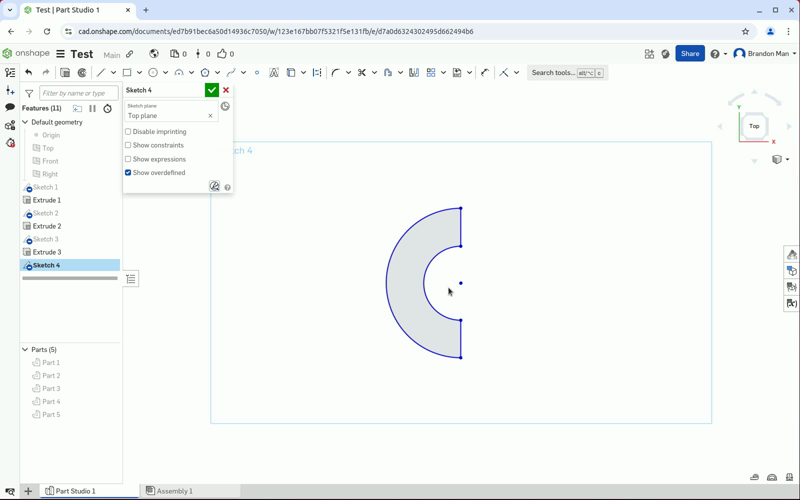
mouse_move(73, 352)
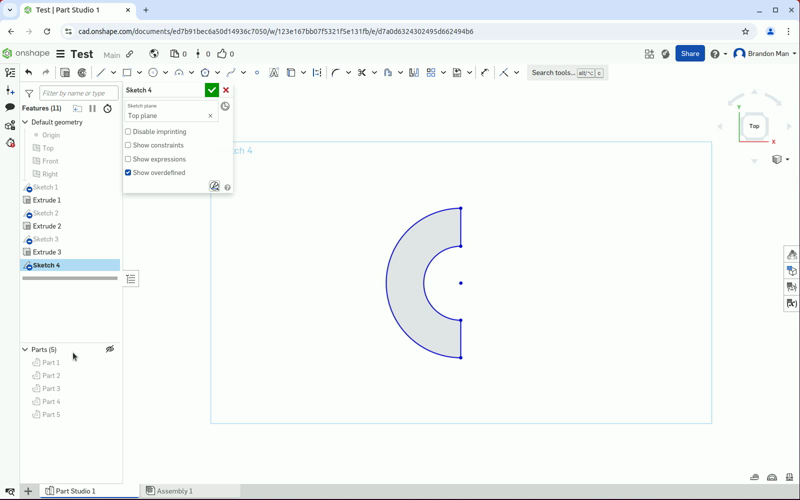
key(shift+y)
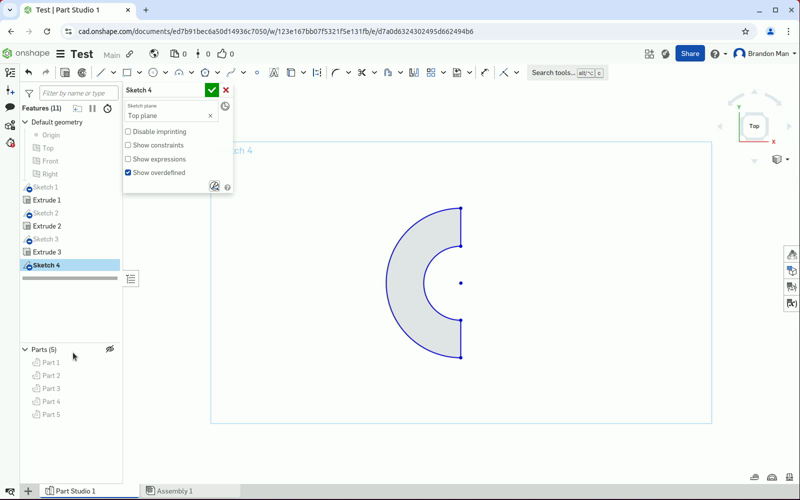
key(shift+e)
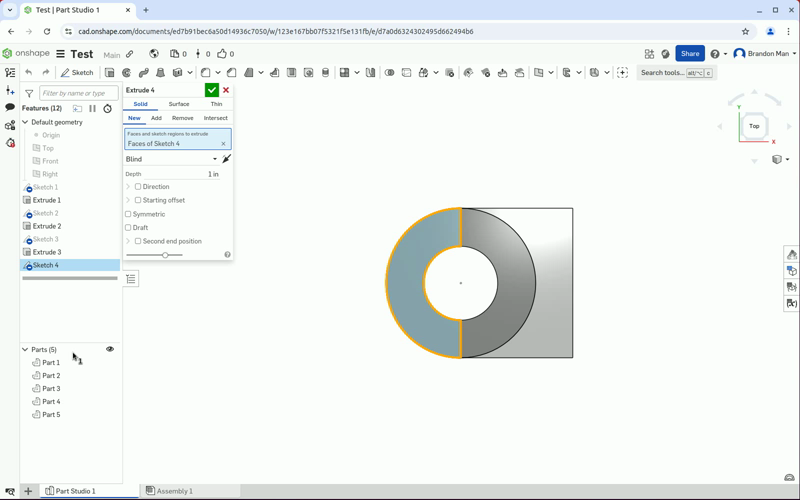
mouse_move(143, 106)
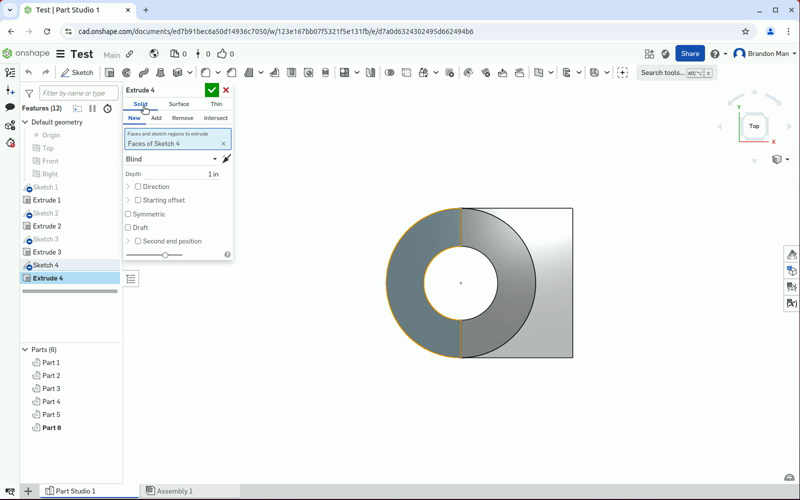
click(143, 106)
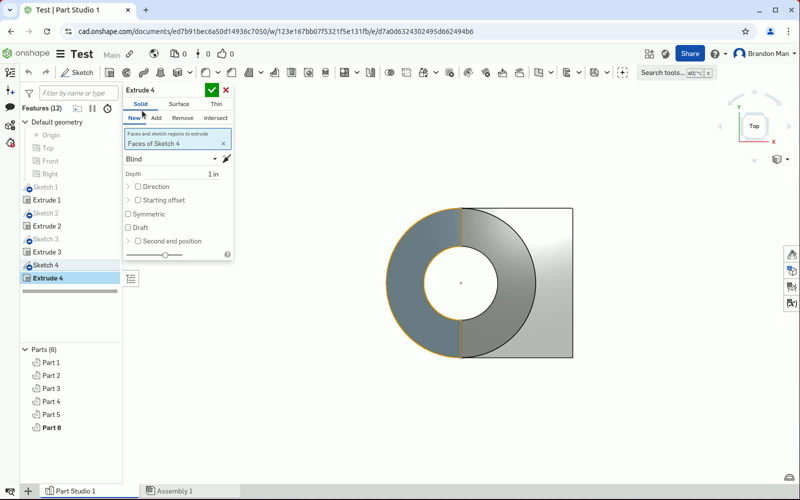
mouse_move(137, 120)
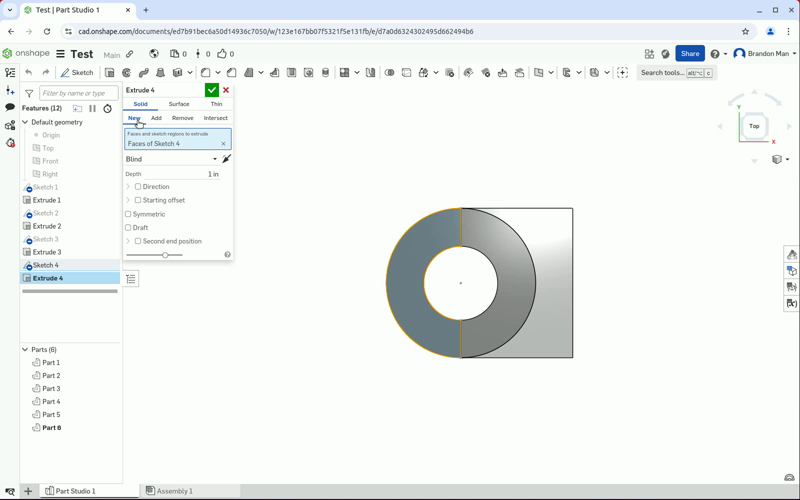
click(137, 120)
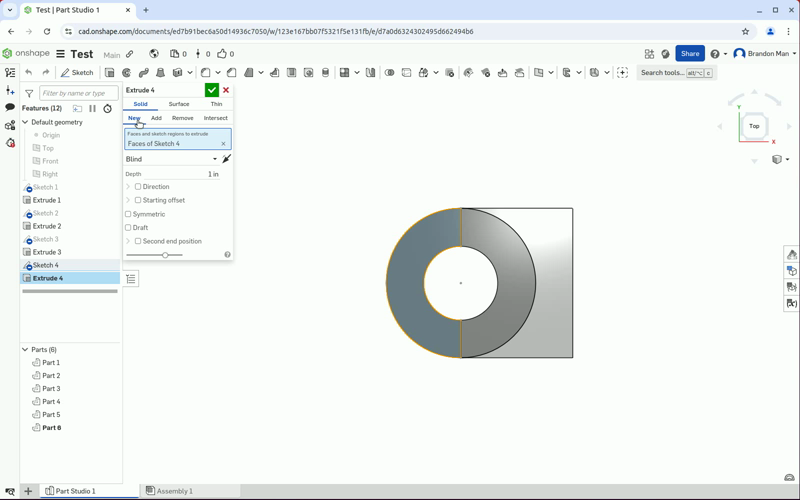
key(tab, 4)
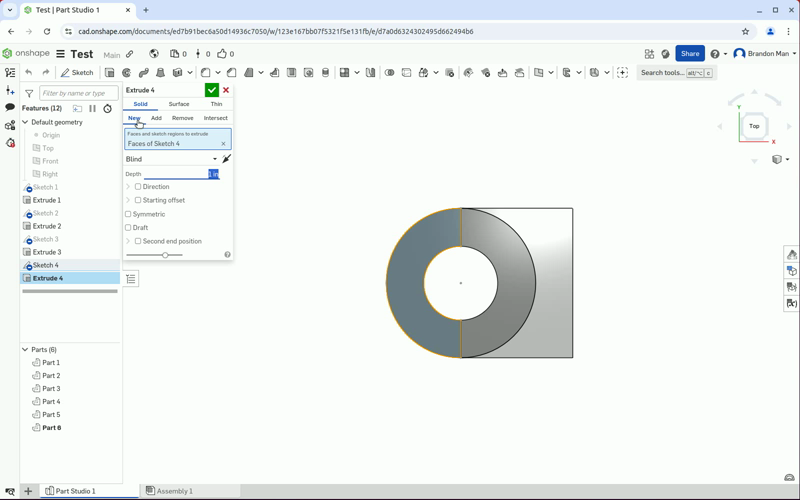
text(7.703)
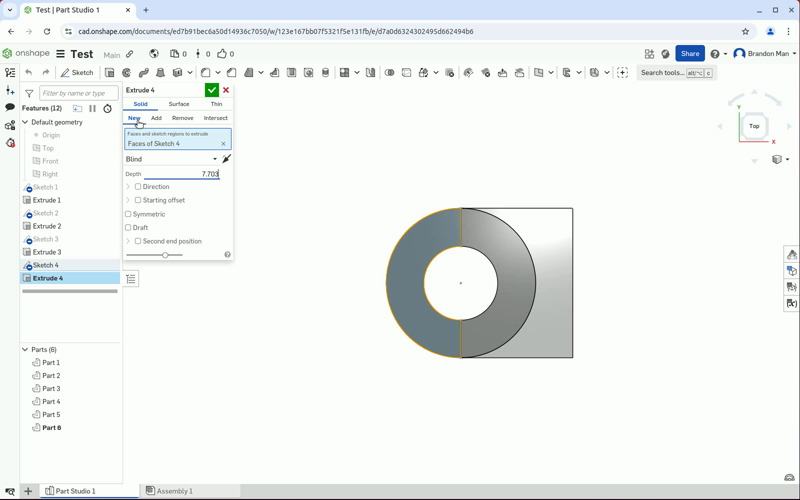
key(enter)
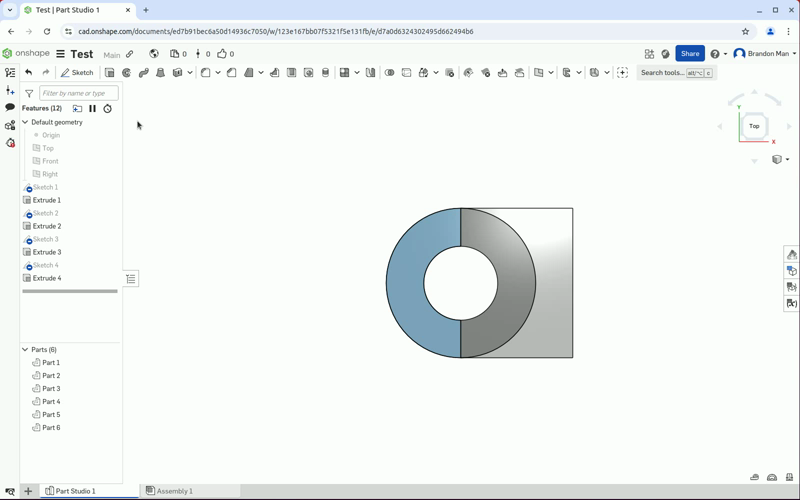
key(shift+h)
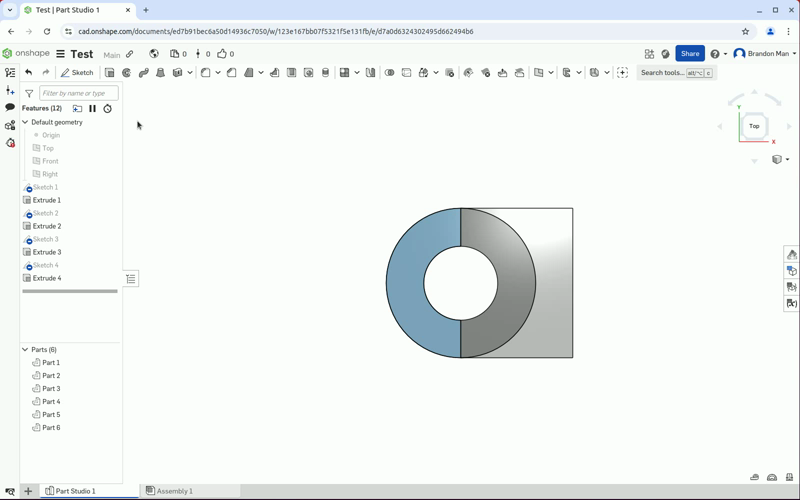
key(shift+h)
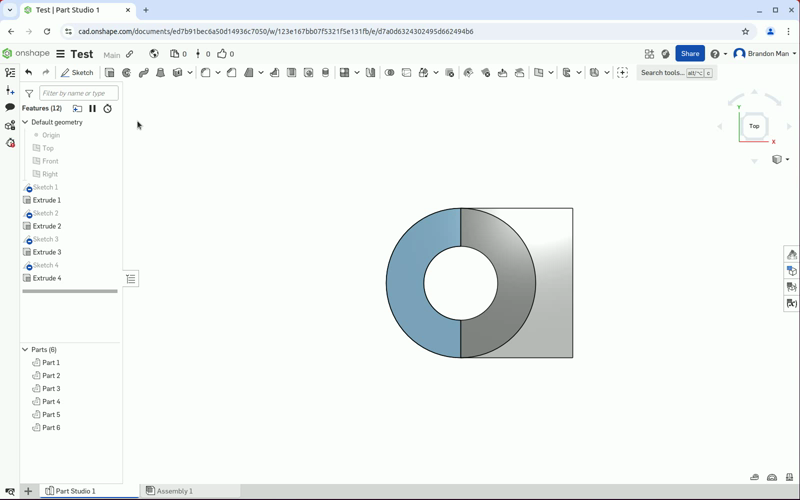
mouse_move(73, 189)
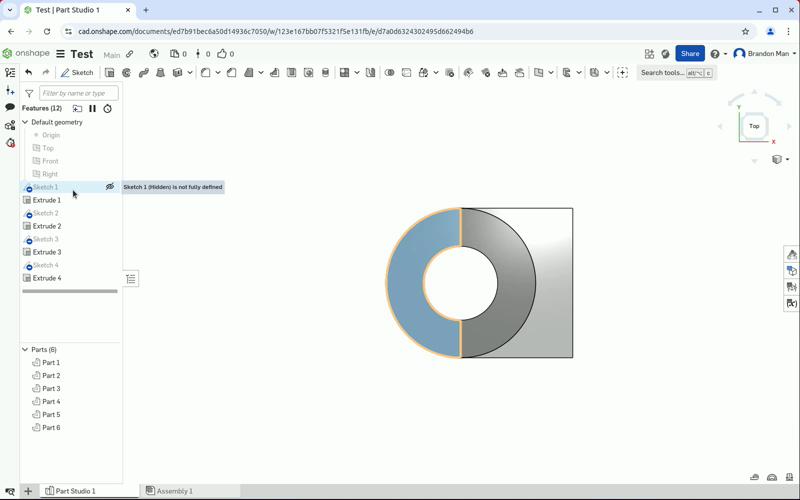
click(73, 189)
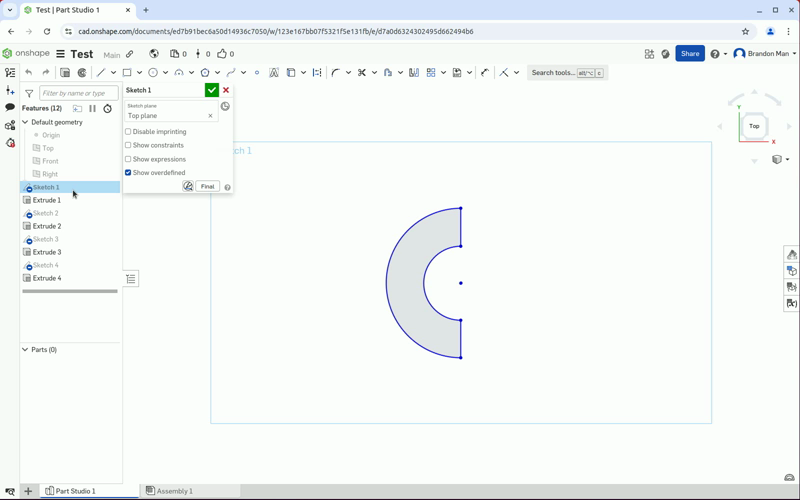
mouse_move(229, 92)
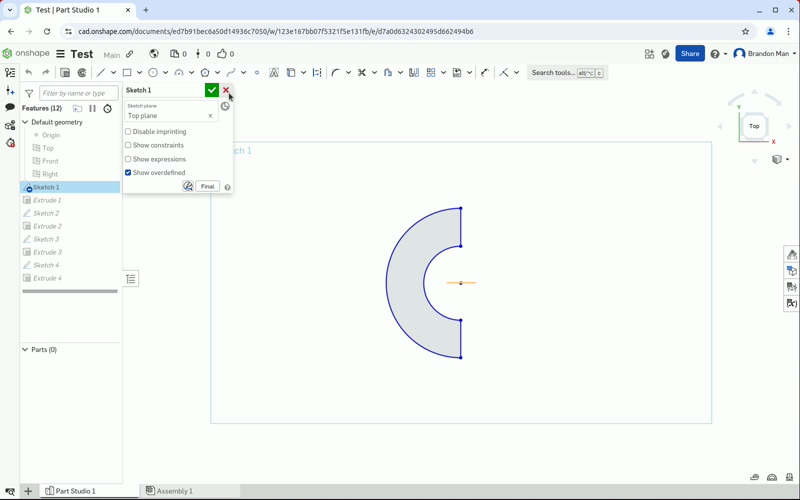
click(229, 92)
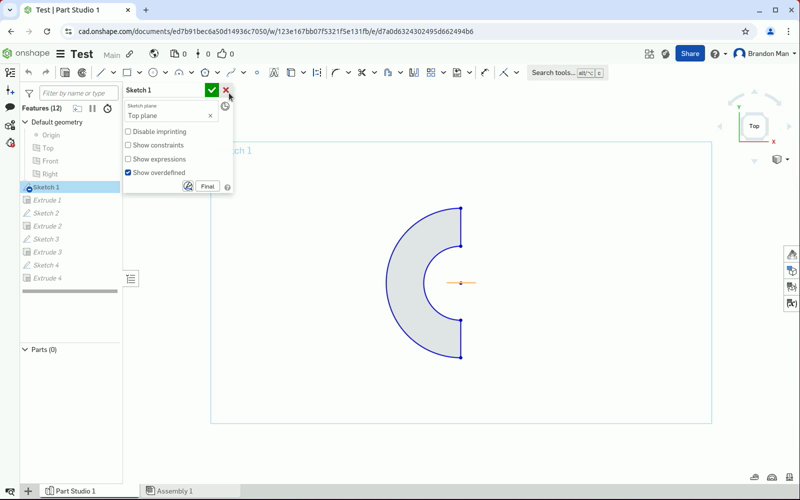
key(shift+s)
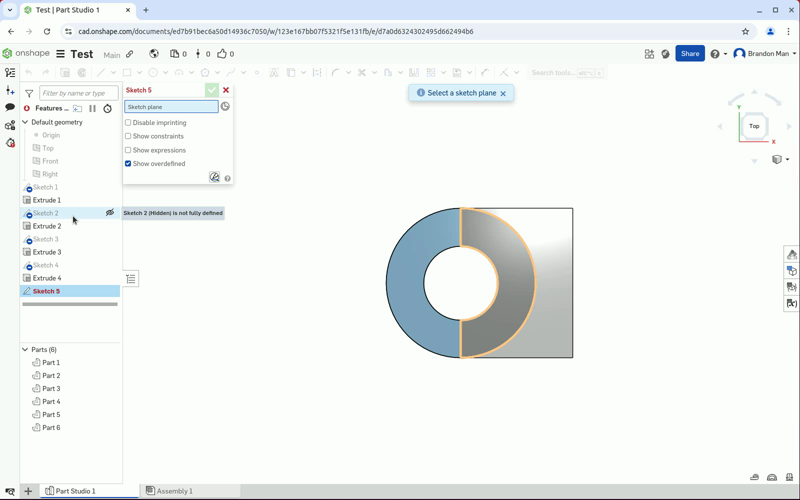
scroll(3)
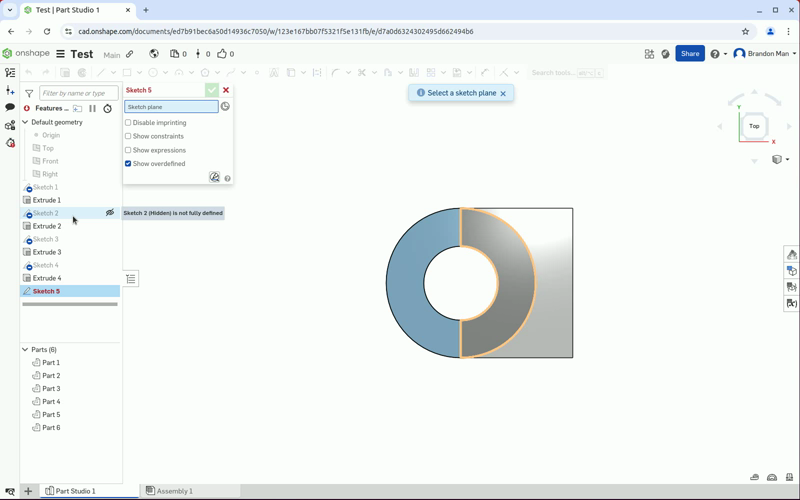
mouse_move(73, 150)
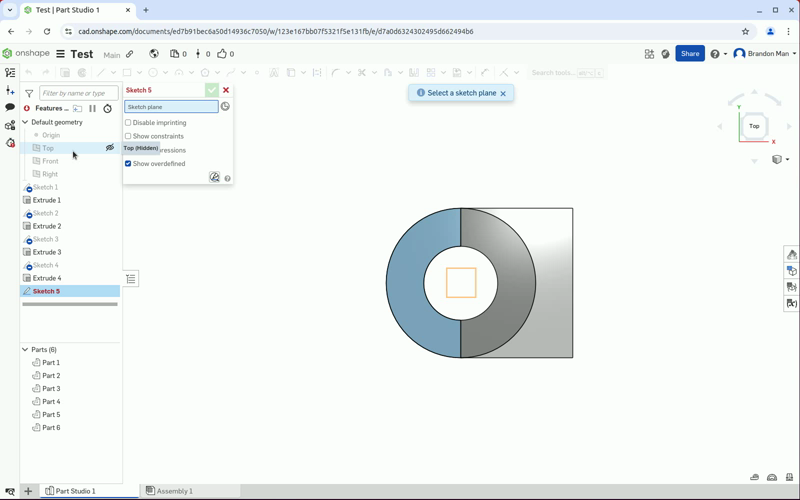
click(73, 150)
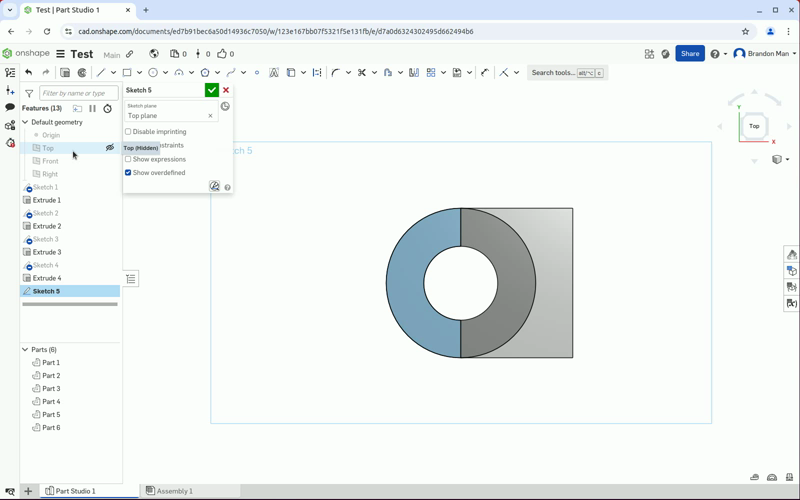
mouse_move(73, 352)
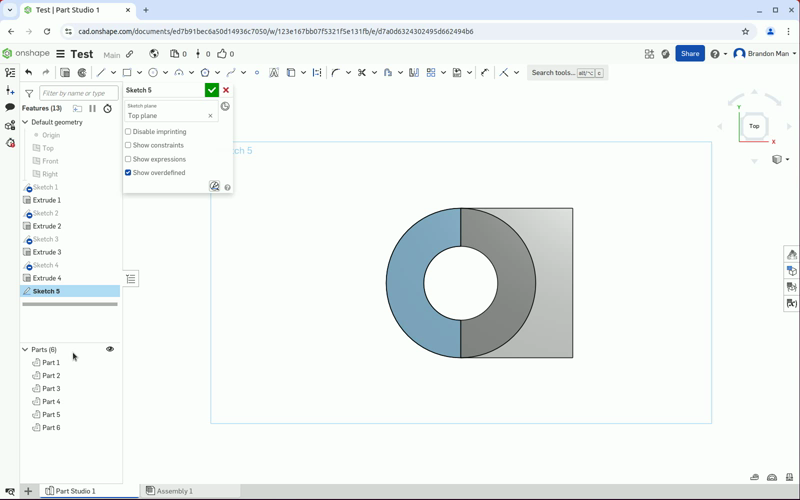
key(y)
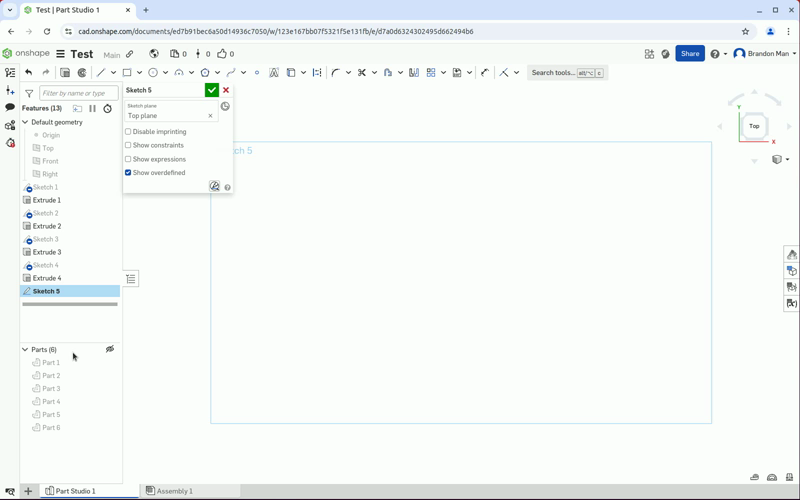
key(a)
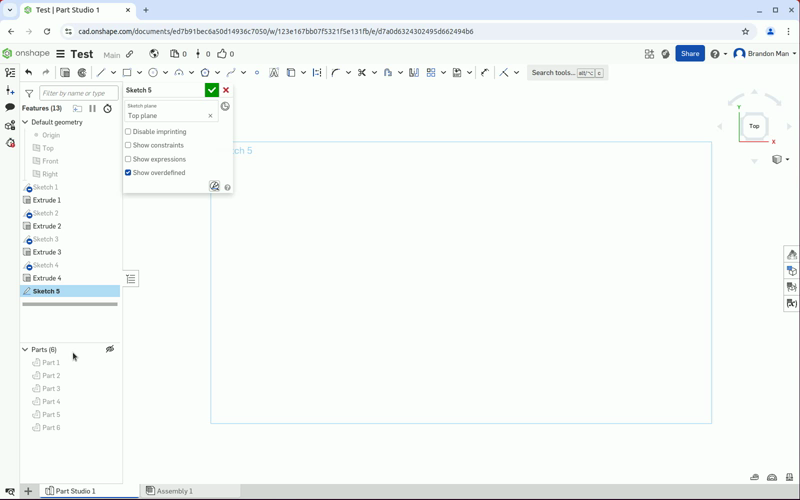
key_down(shift)
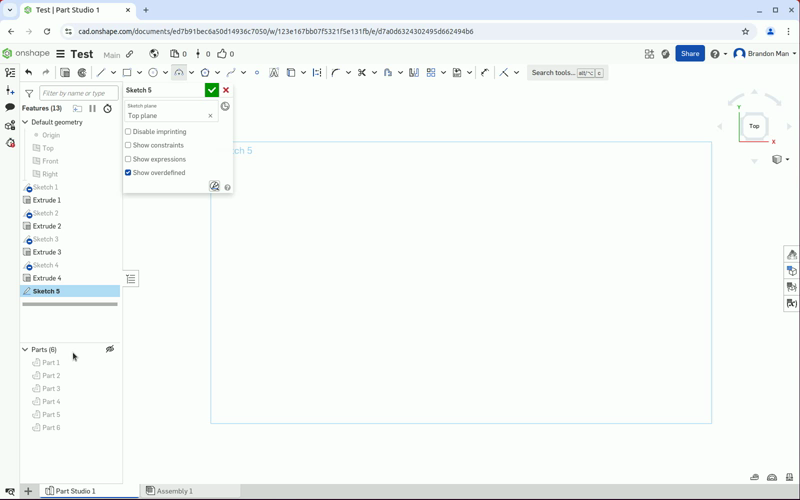
mouse_move(460, 357)
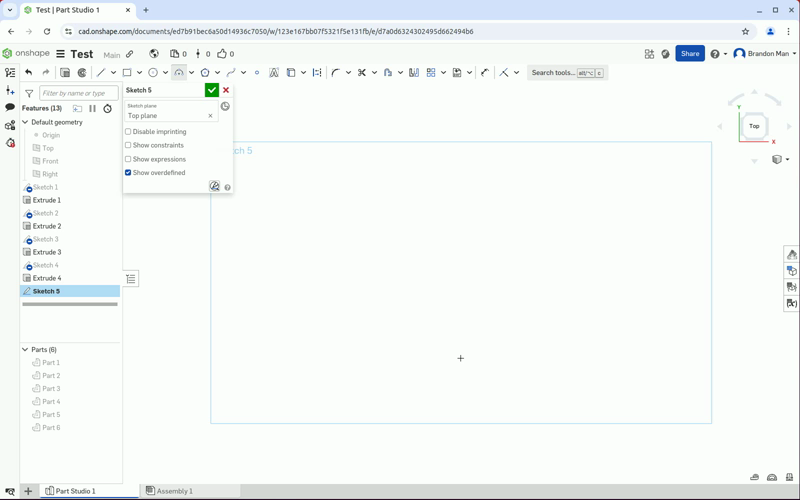
click(460, 357)
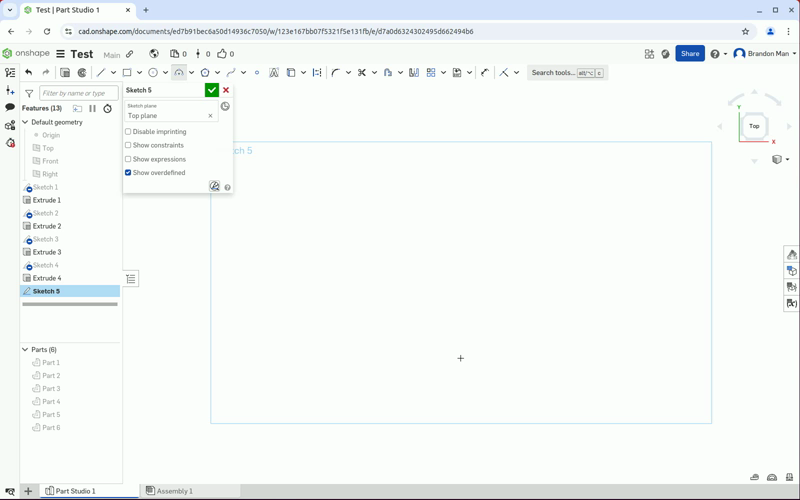
key_up(shift)
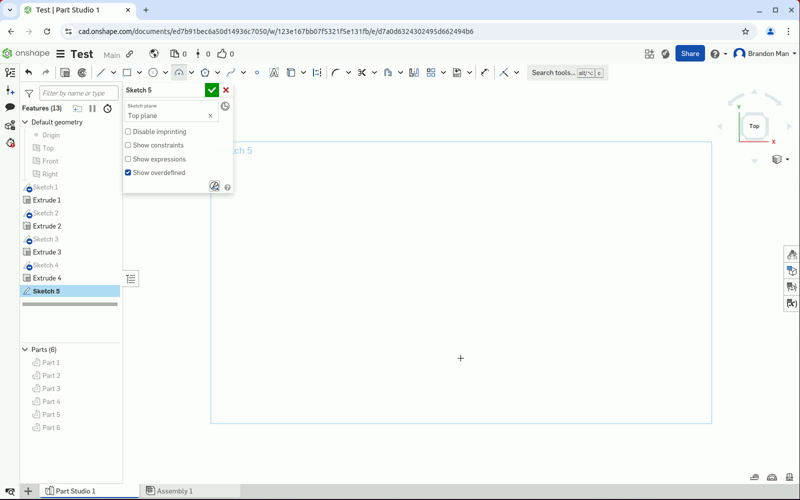
key_down(shift)
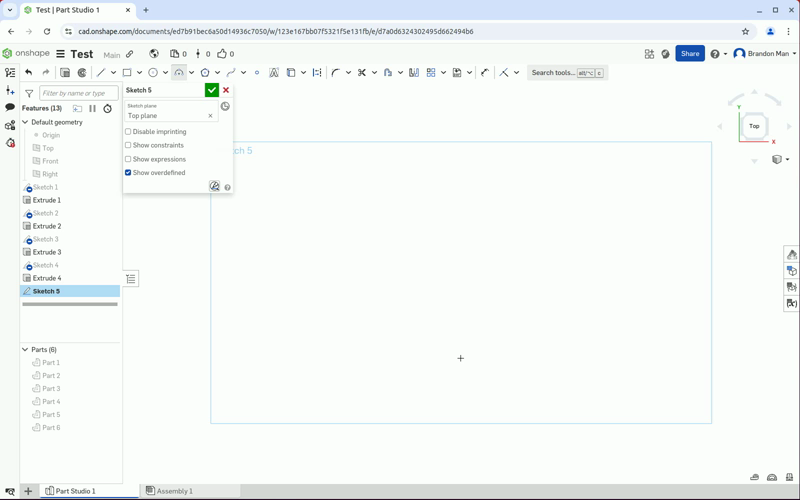
mouse_move(460, 208)
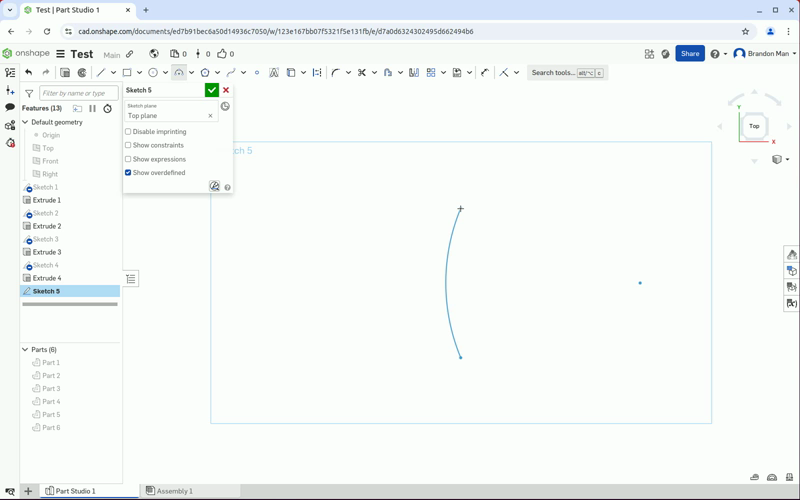
click(460, 208)
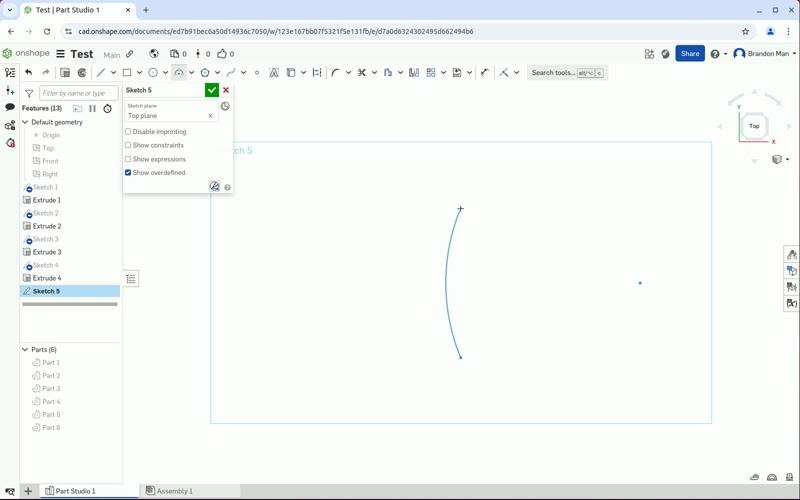
mouse_move(535, 283)
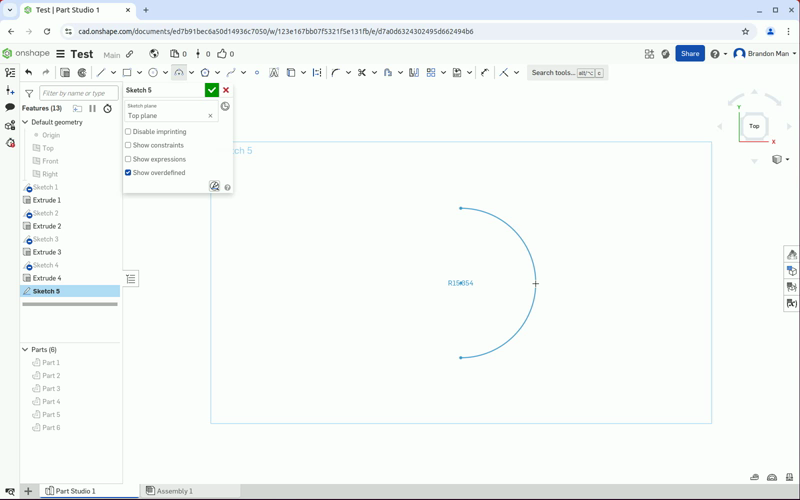
click(535, 283)
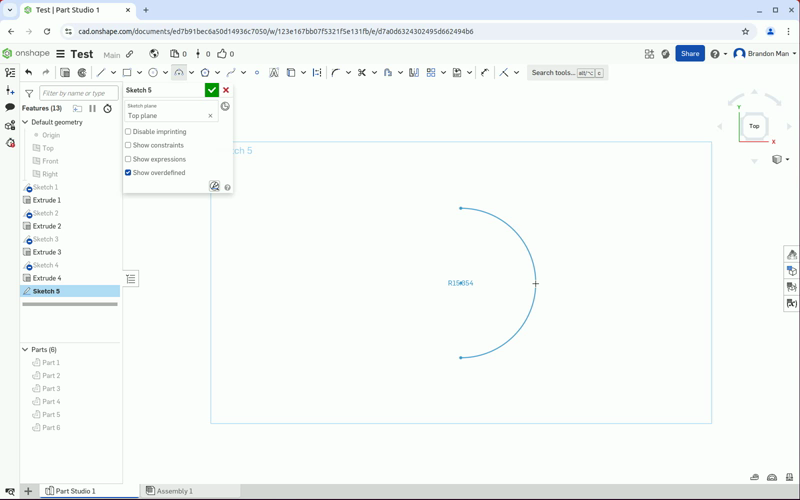
key_up(shift)
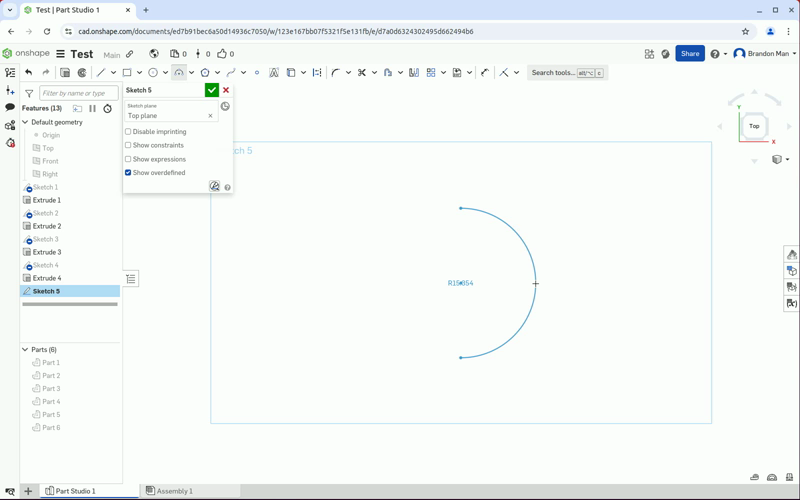
key(esc)
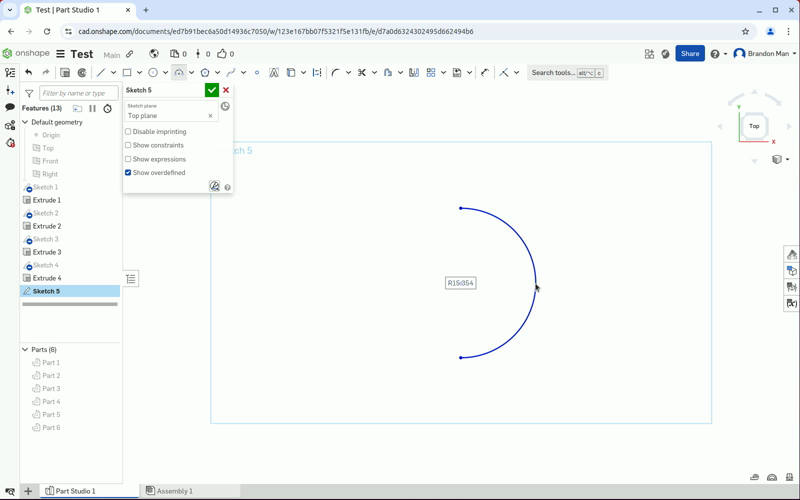
key(l)
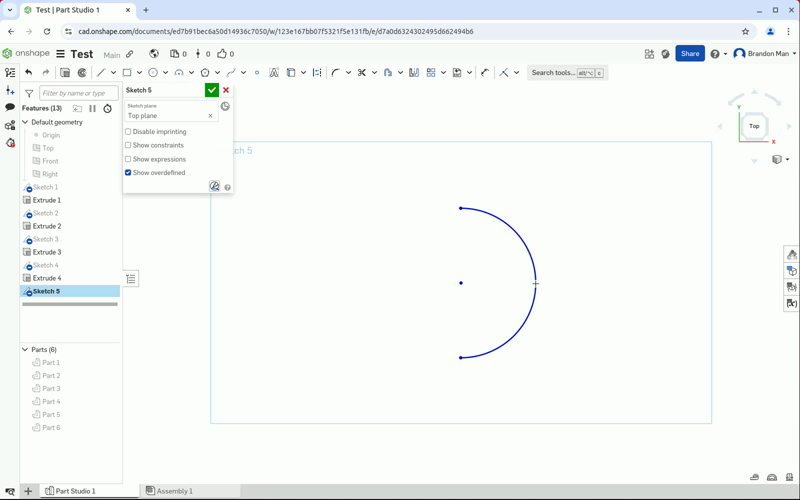
mouse_move(460, 208)
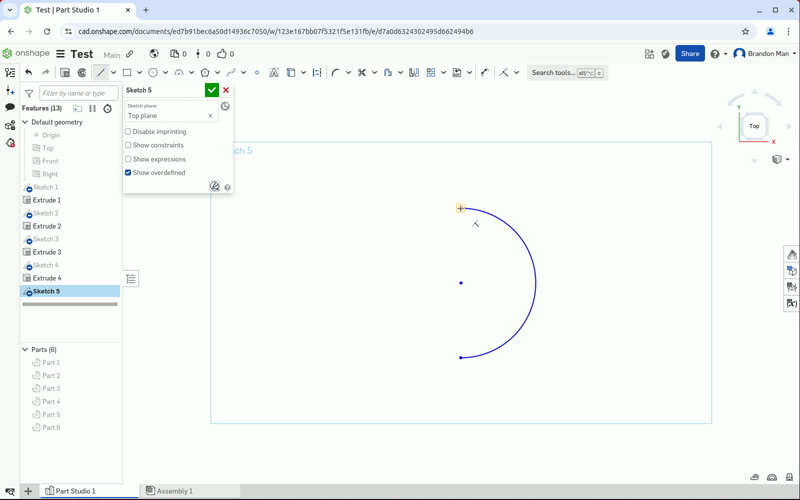
click(460, 208)
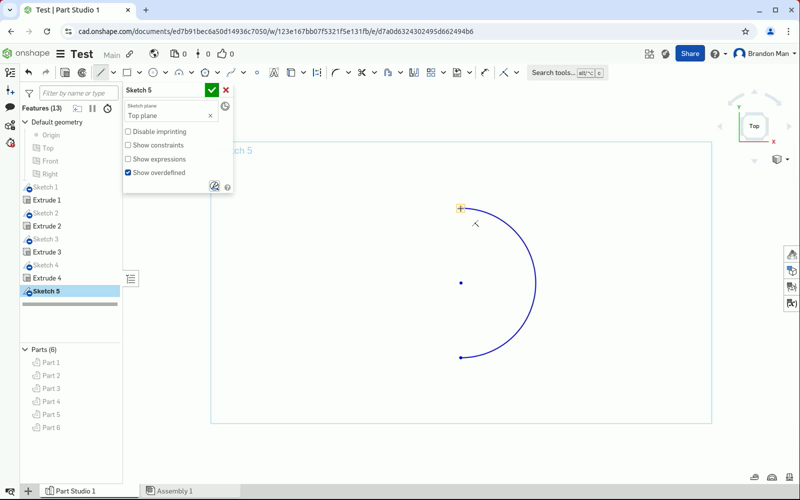
key_down(shift)
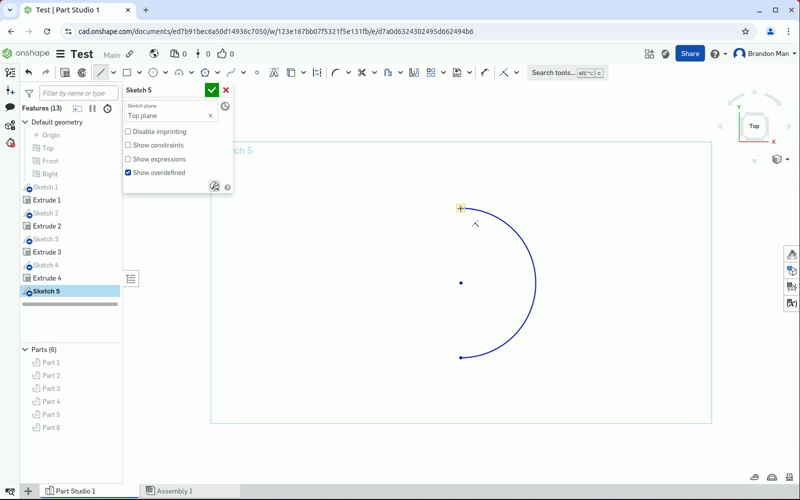
mouse_move(490, 208)
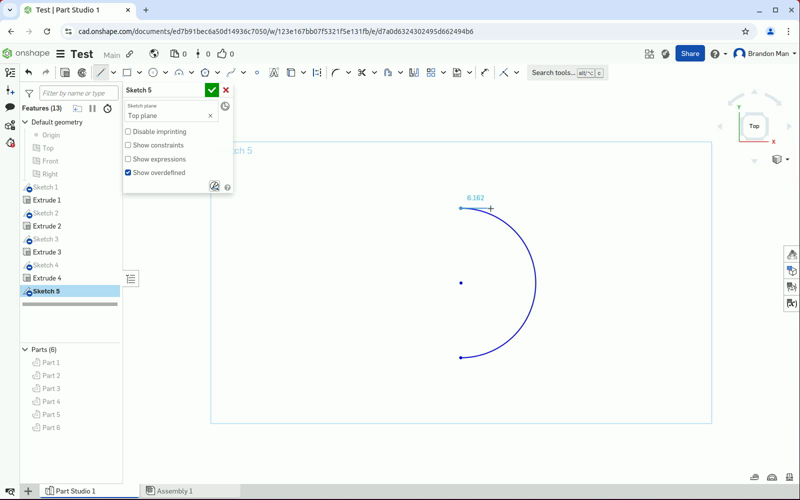
mouse_move(460, 246)
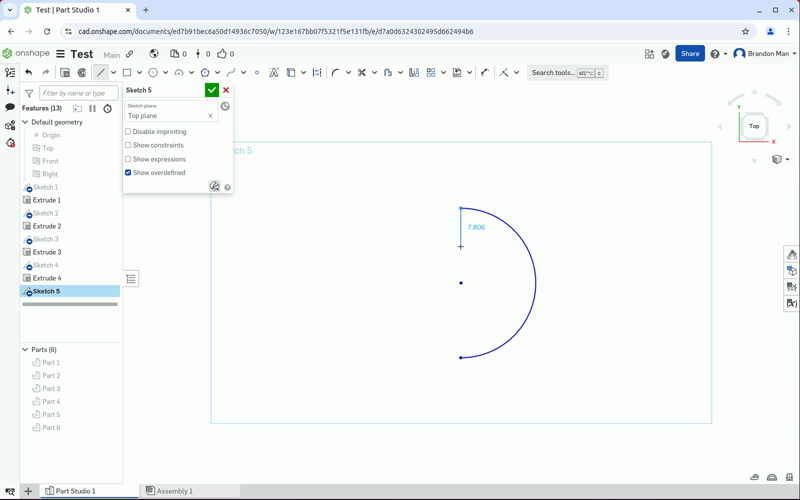
click(460, 246)
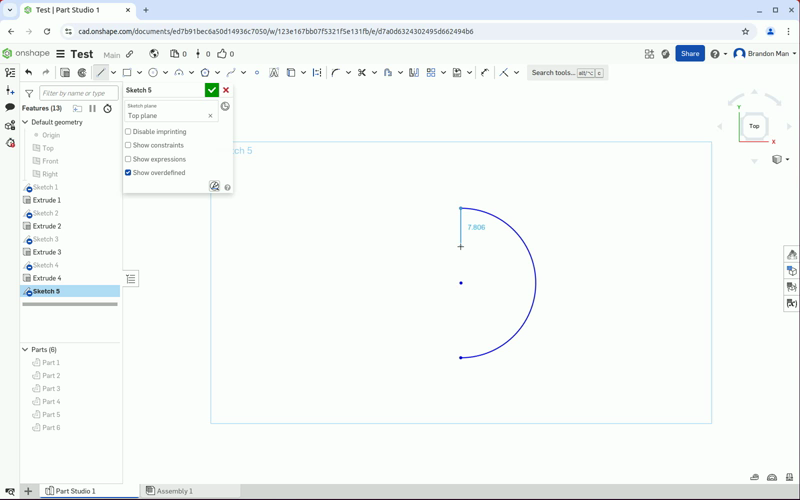
key_up(shift)
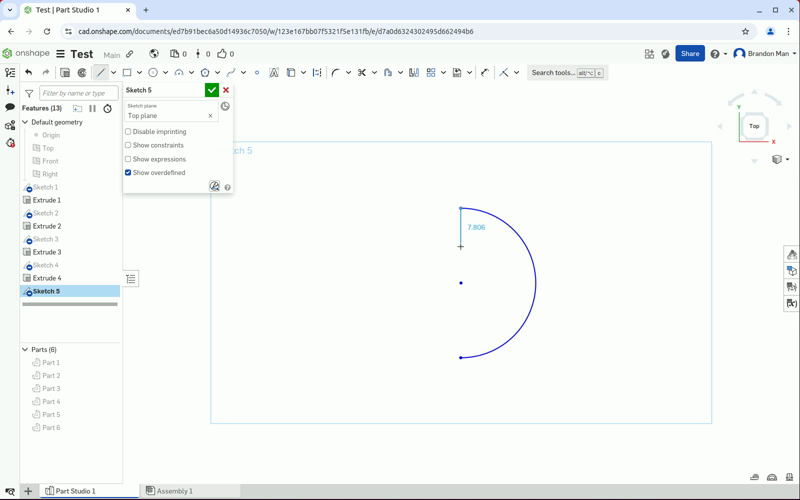
key(esc)
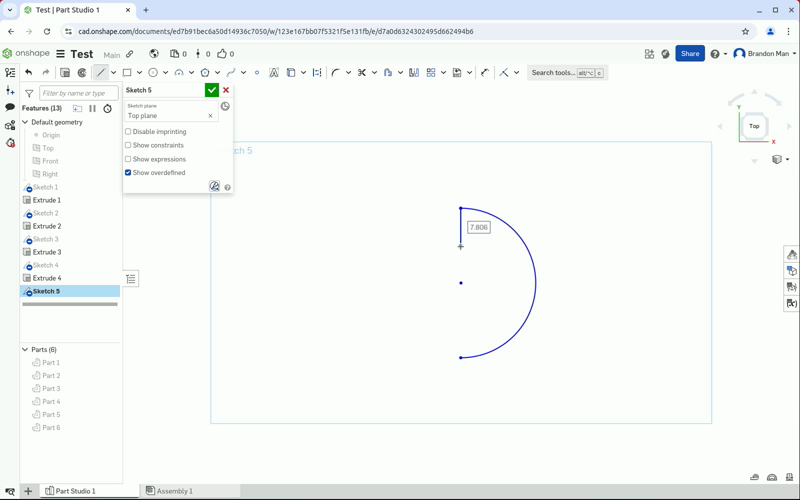
key(a)
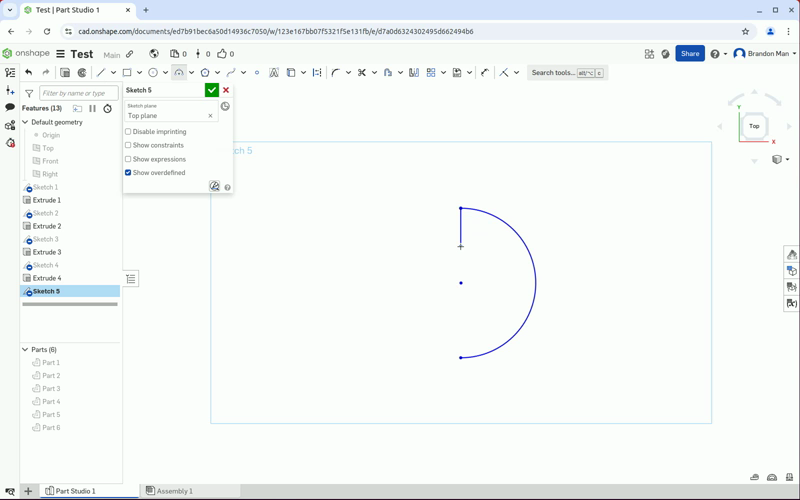
mouse_move(460, 246)
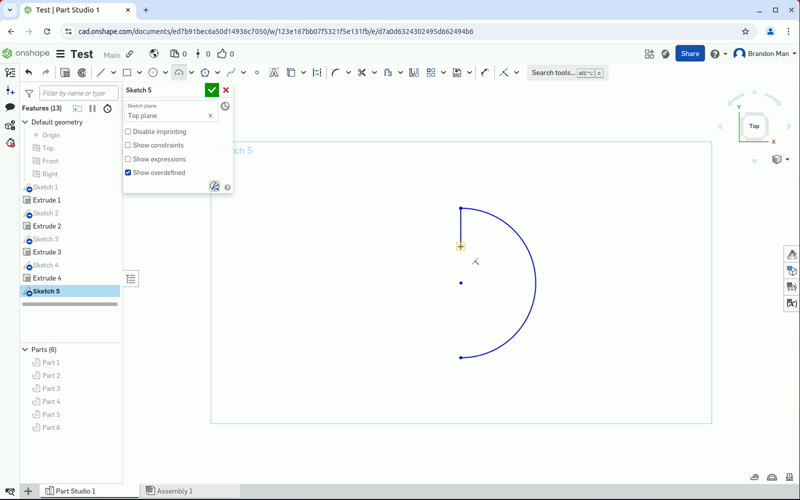
click(460, 246)
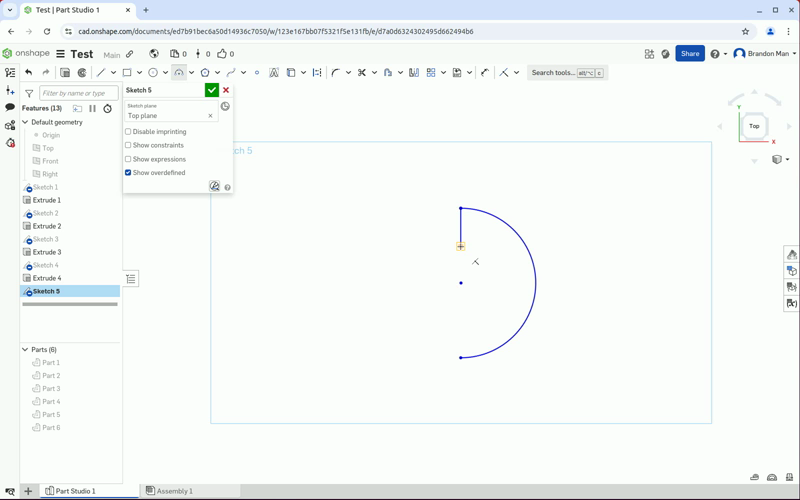
key_down(shift)
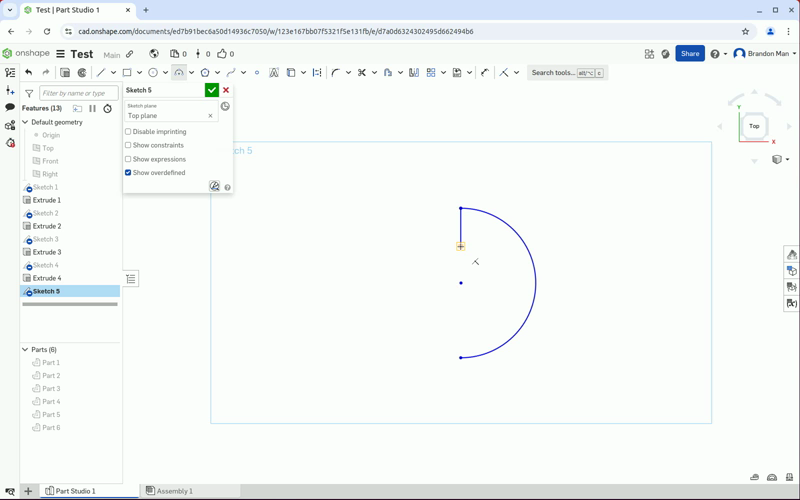
mouse_move(460, 320)
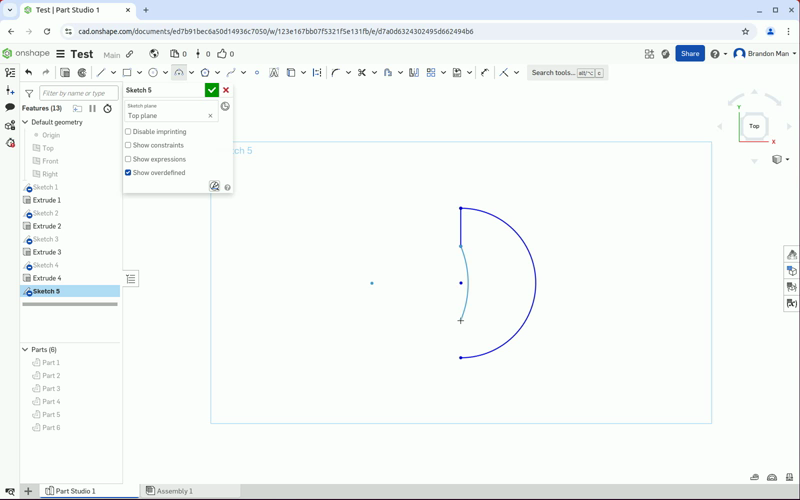
click(460, 320)
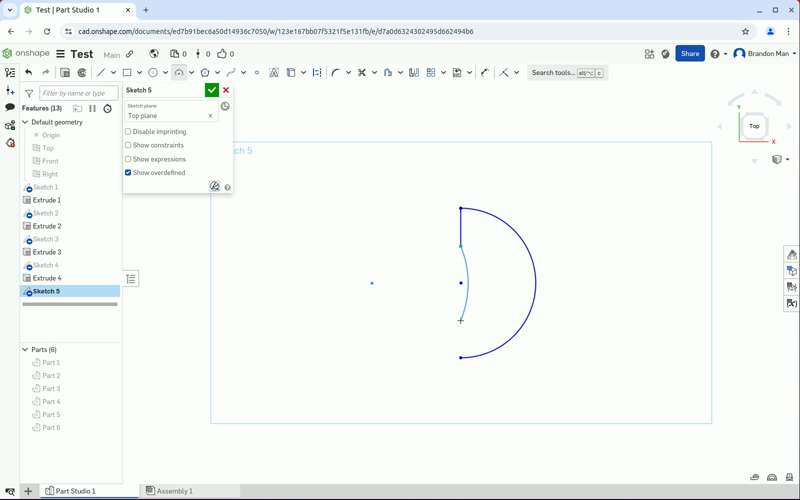
mouse_move(497, 283)
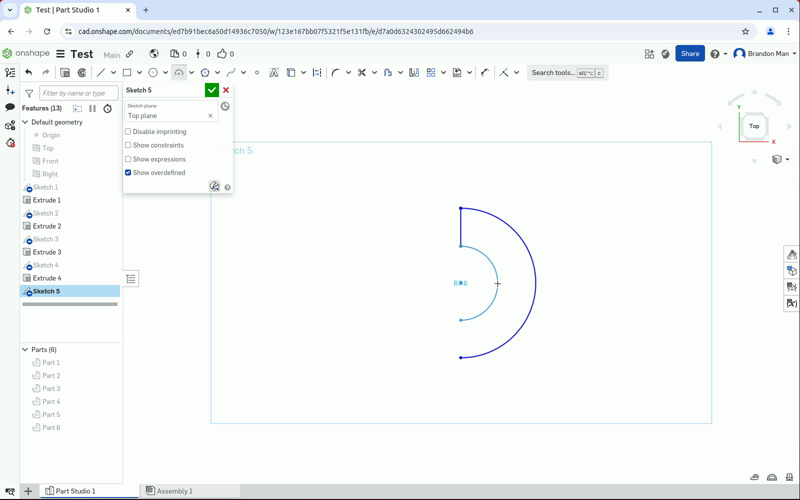
click(497, 283)
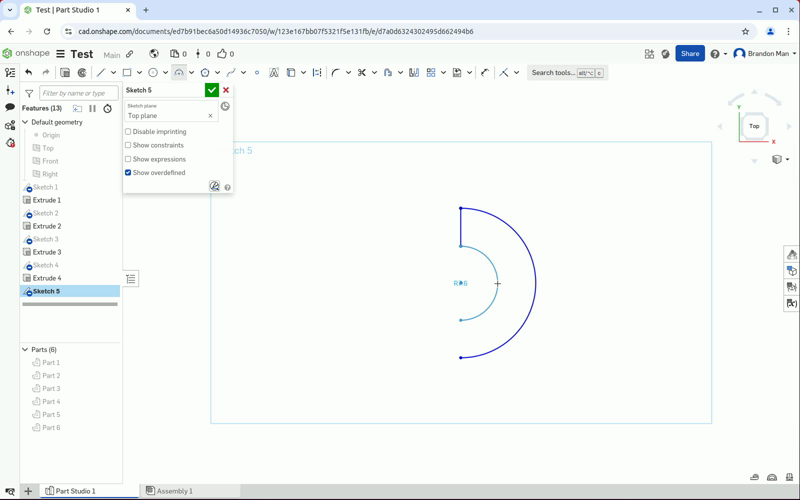
key_up(shift)
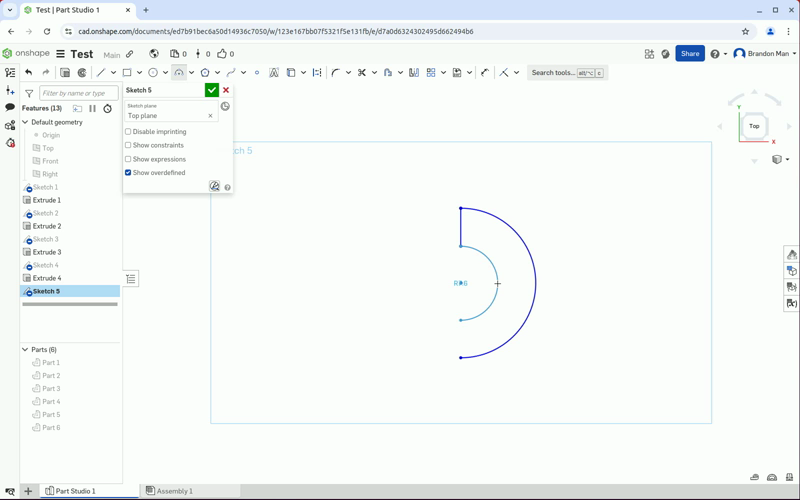
key(esc)
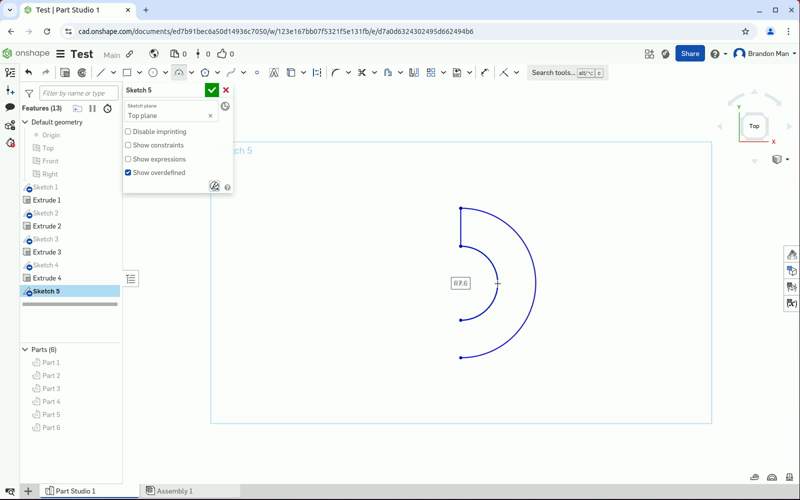
key(l)
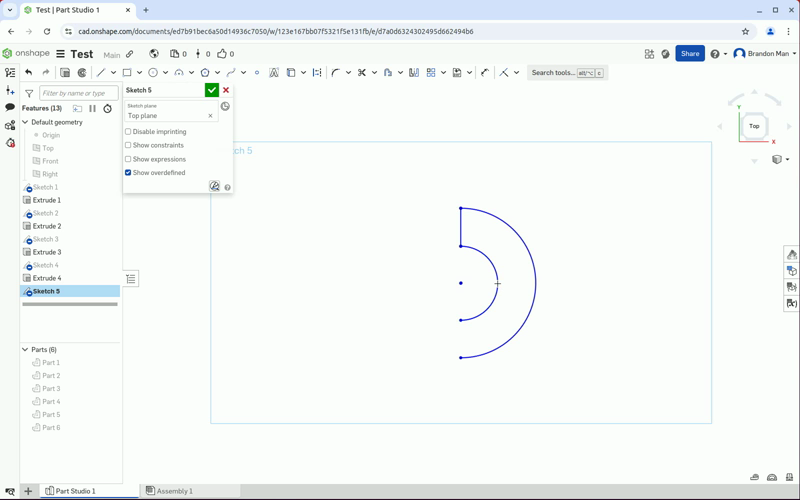
mouse_move(460, 320)
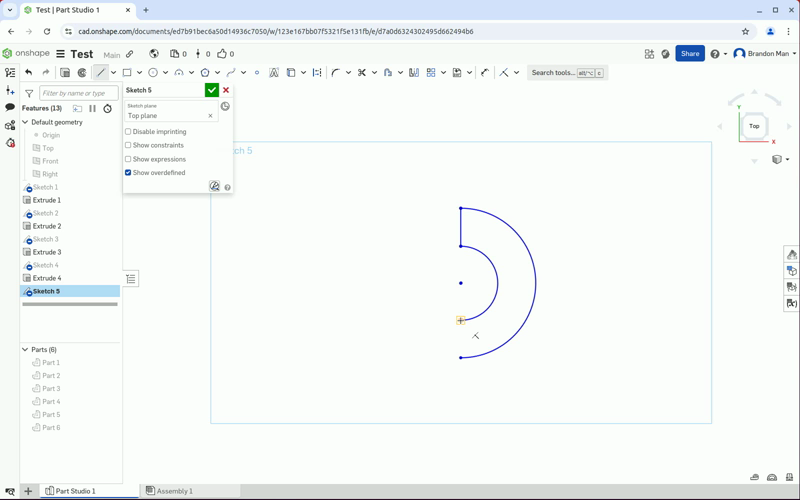
click(460, 320)
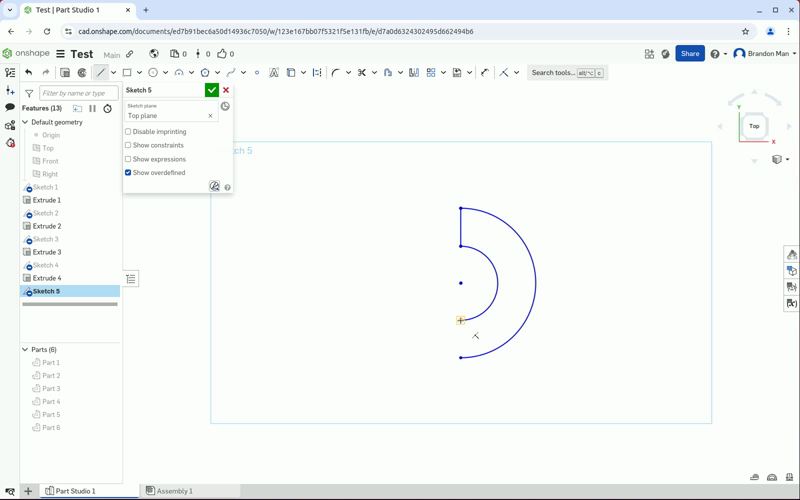
mouse_move(490, 320)
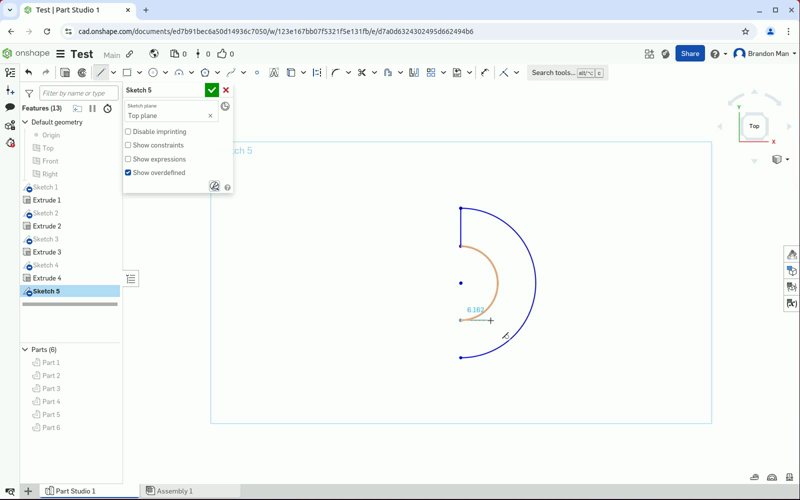
key_down(shift)
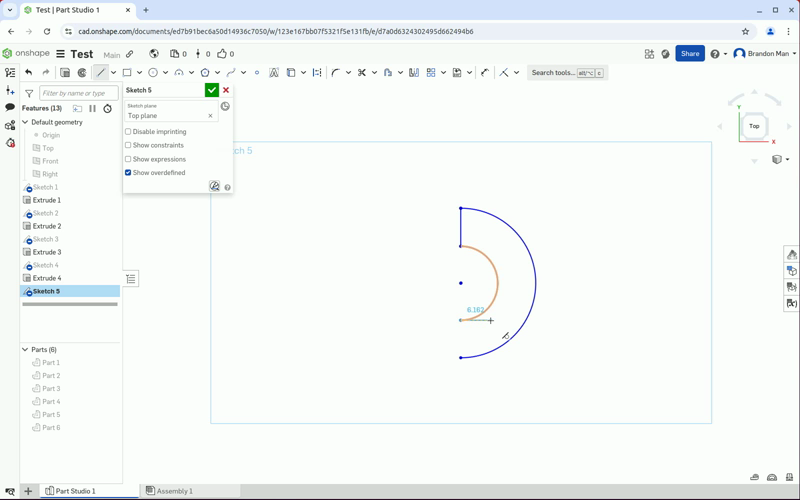
mouse_move(460, 357)
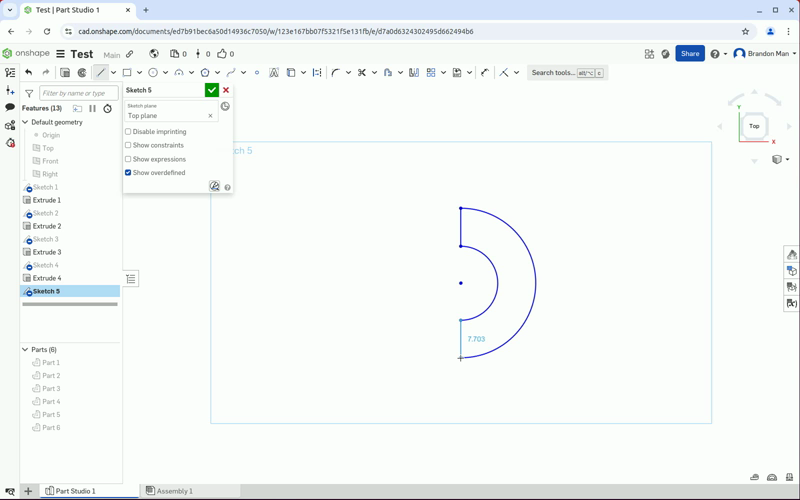
key_up(shift)
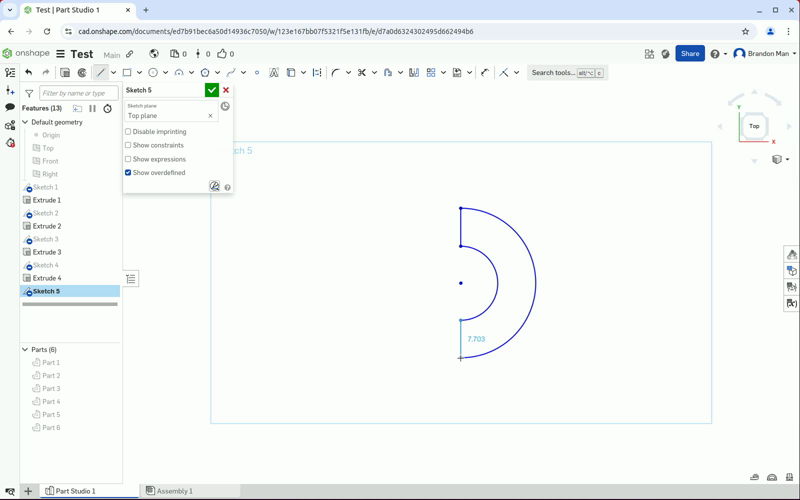
click(460, 357)
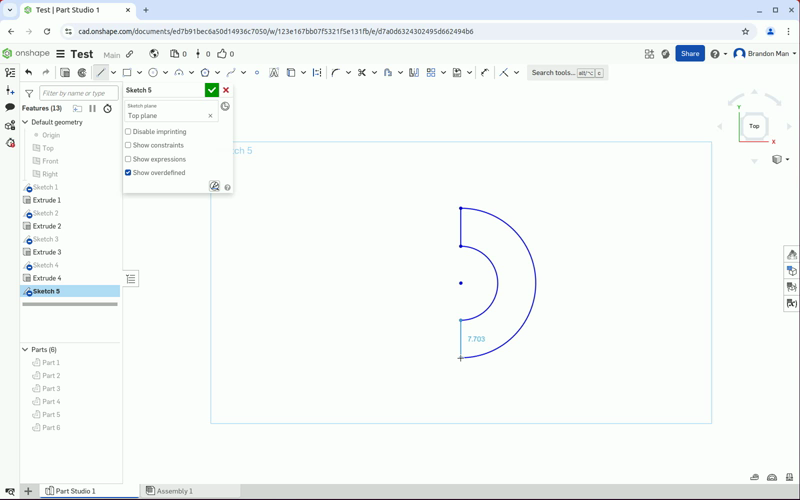
key(esc)
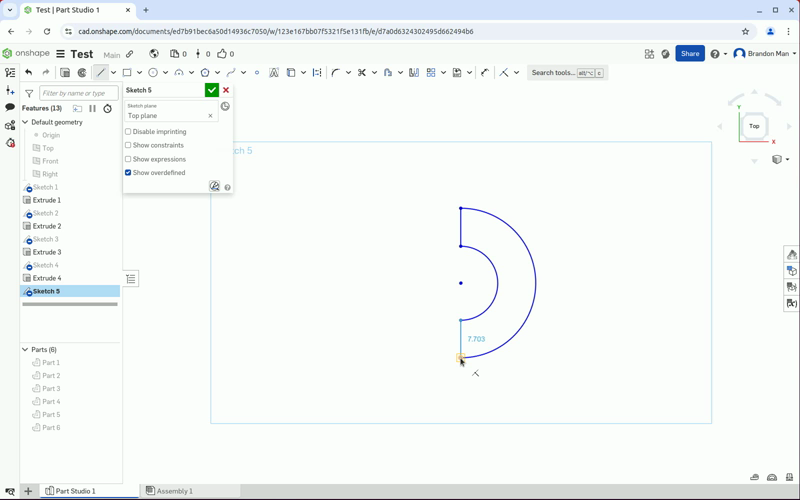
mouse_move(474, 264)
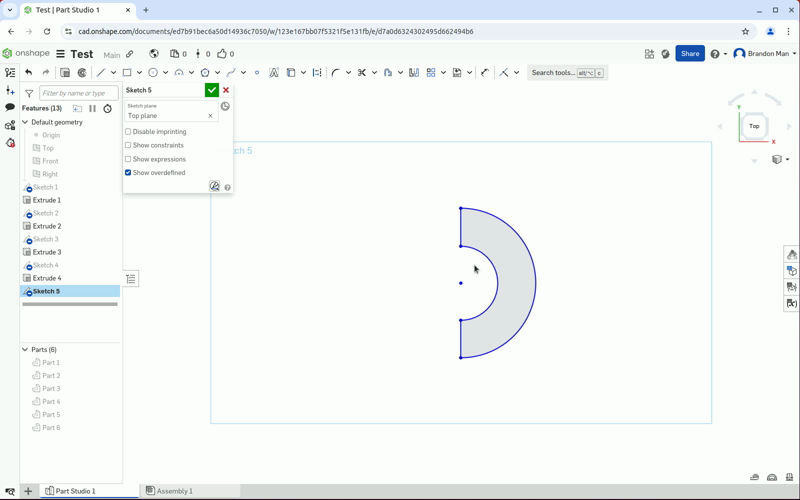
scroll(6)
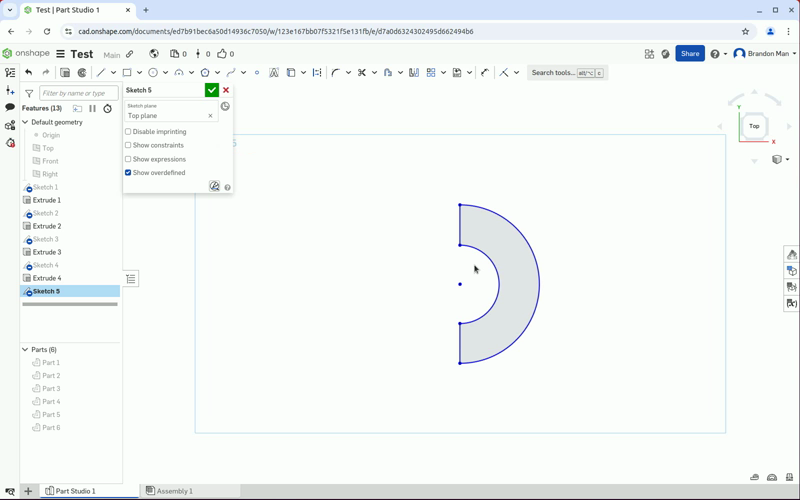
scroll(6)
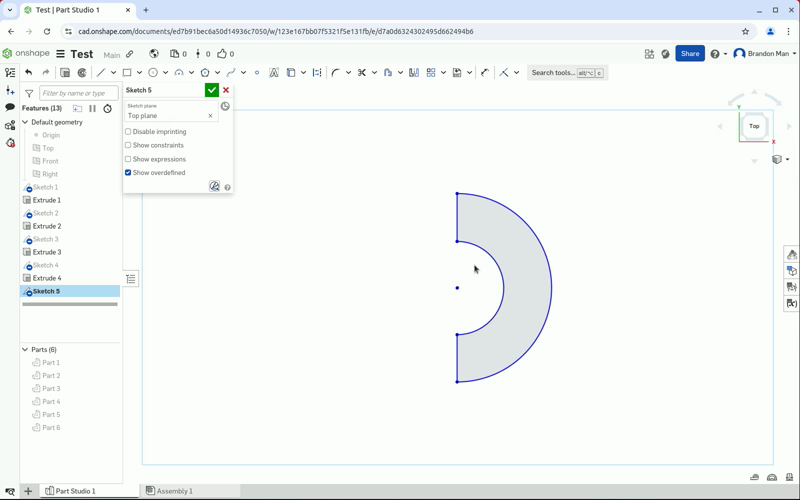
scroll(6)
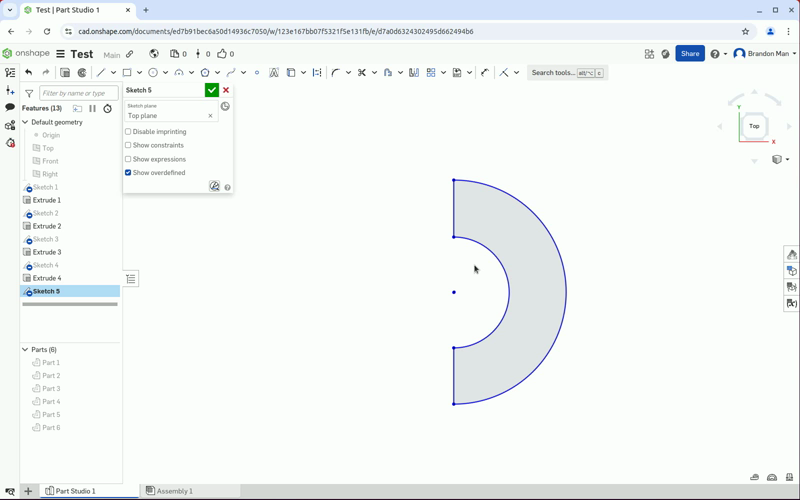
scroll(6)
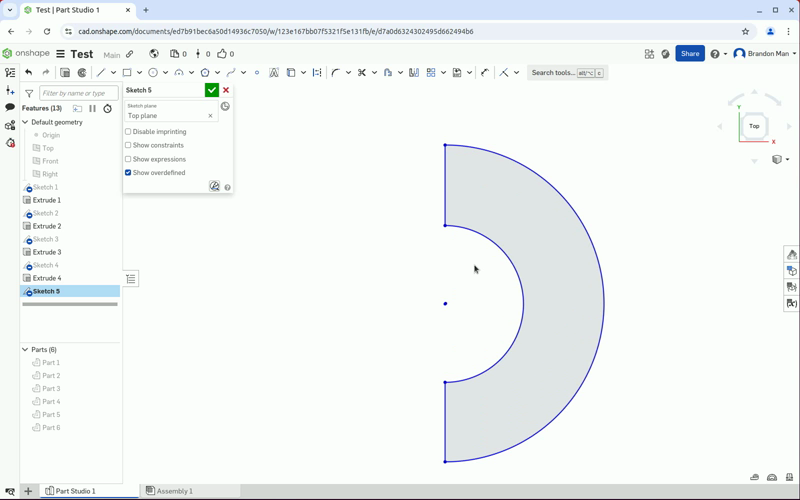
scroll(6)
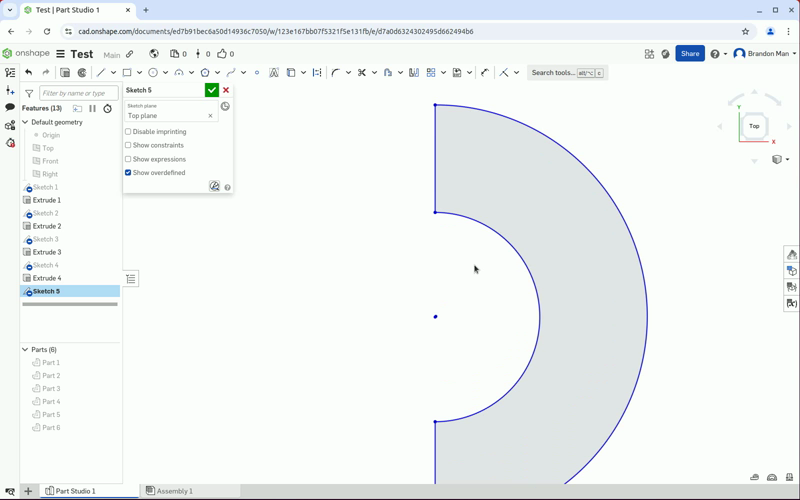
scroll(6)
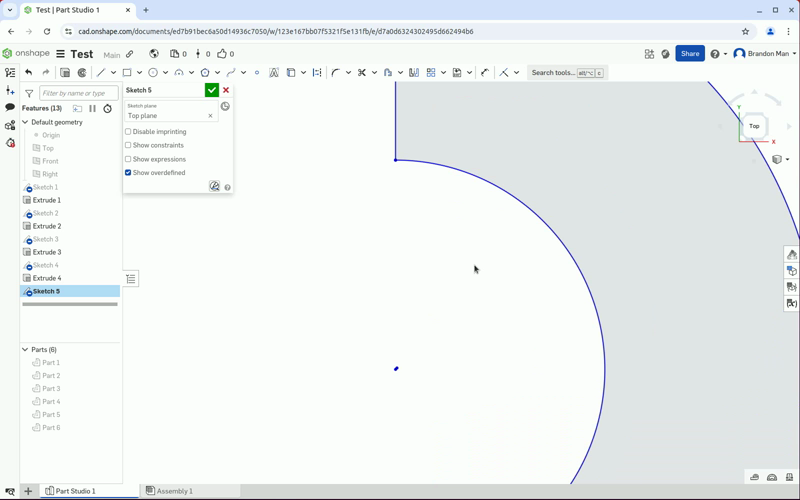
scroll(6)
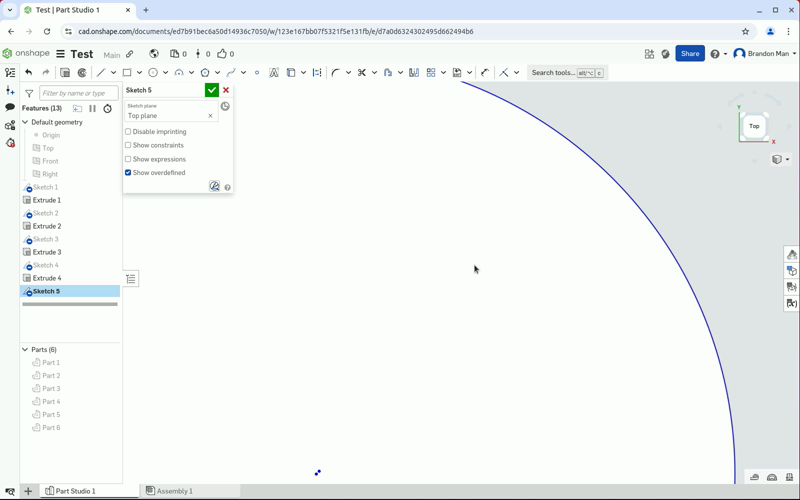
click(474, 264)
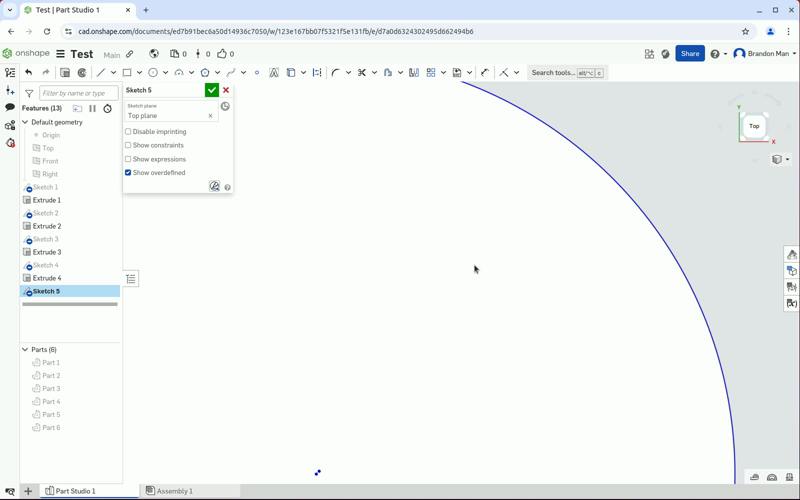
scroll(-6)
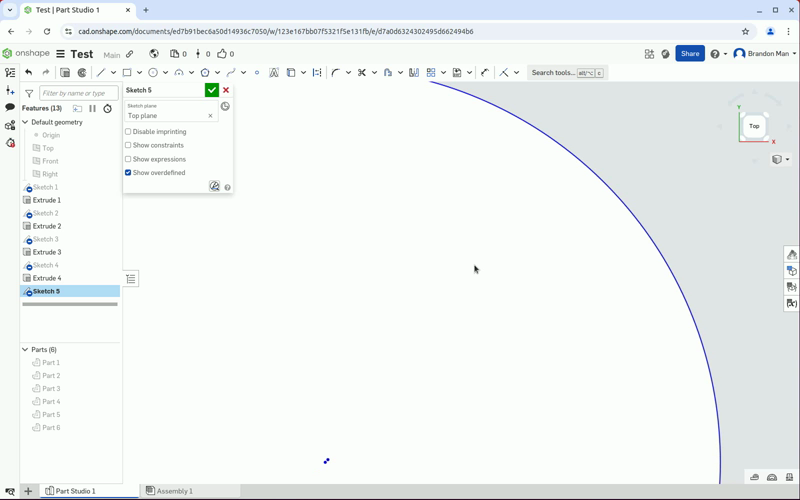
scroll(-6)
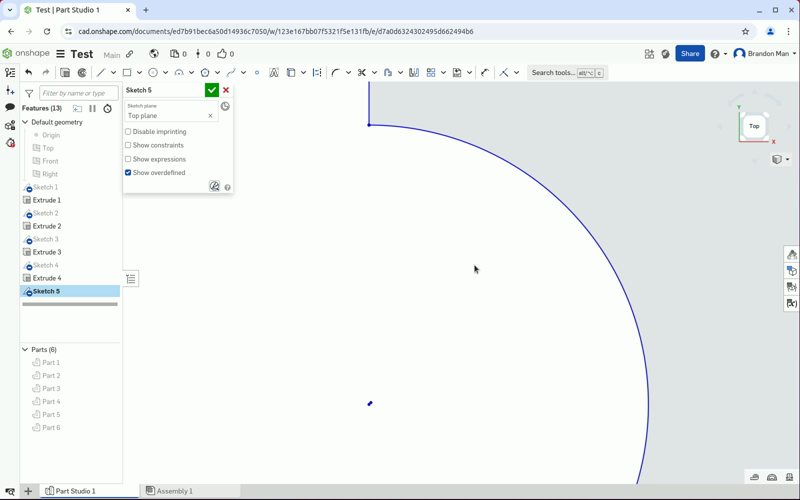
scroll(-6)
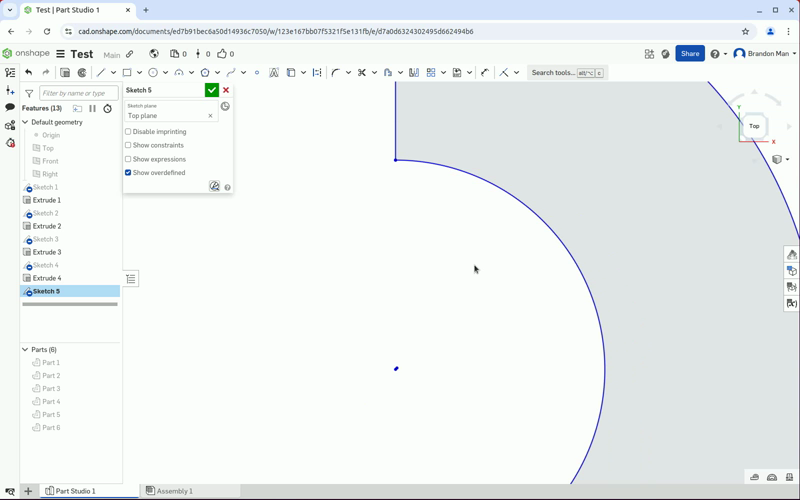
scroll(-6)
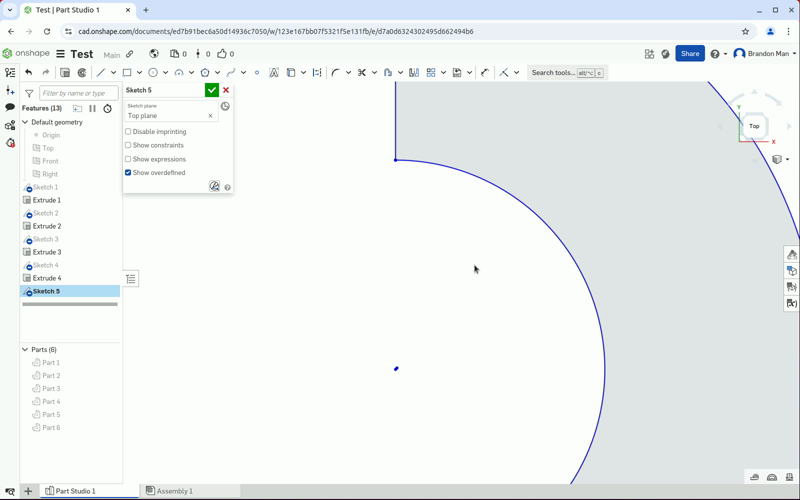
scroll(-6)
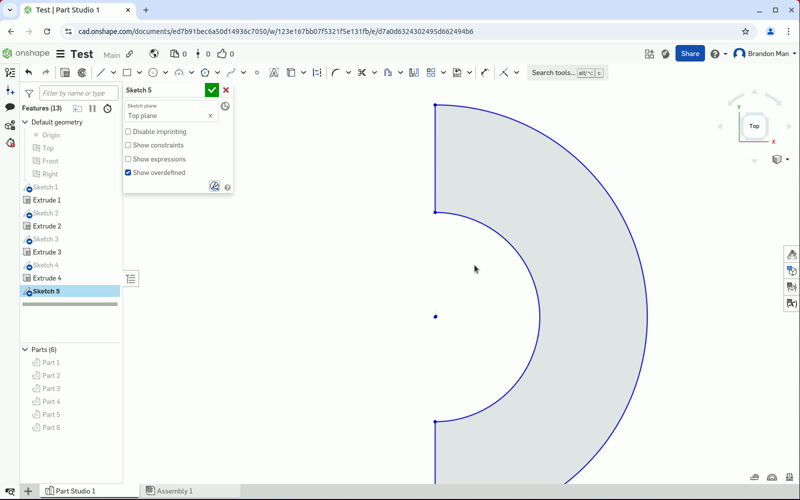
scroll(-6)
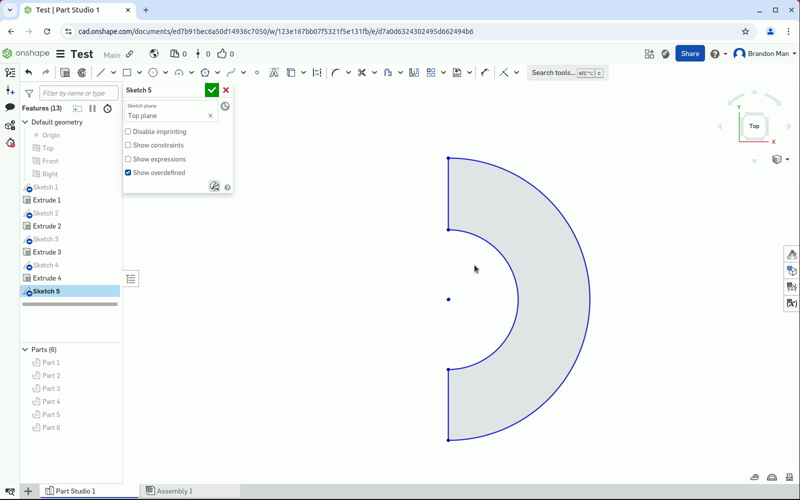
scroll(-6)
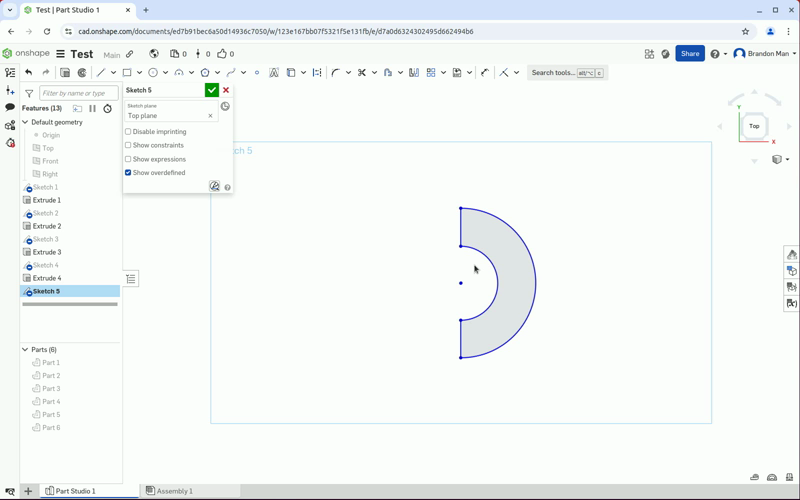
mouse_move(73, 352)
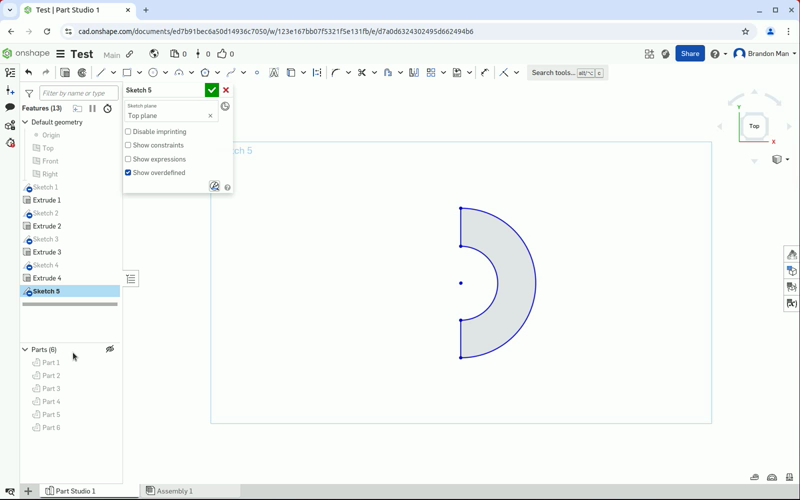
key(shift+y)
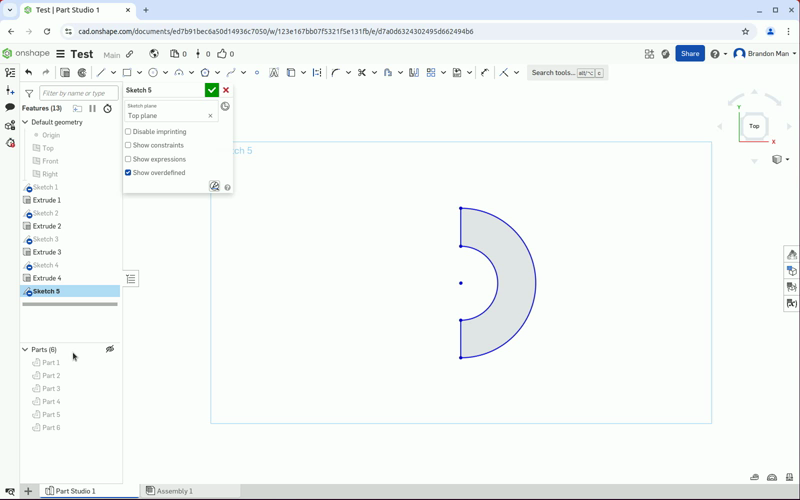
key(shift+e)
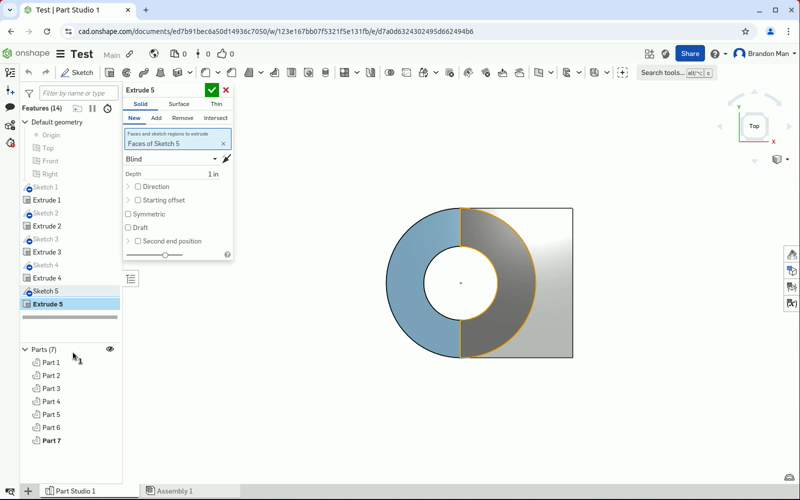
mouse_move(143, 106)
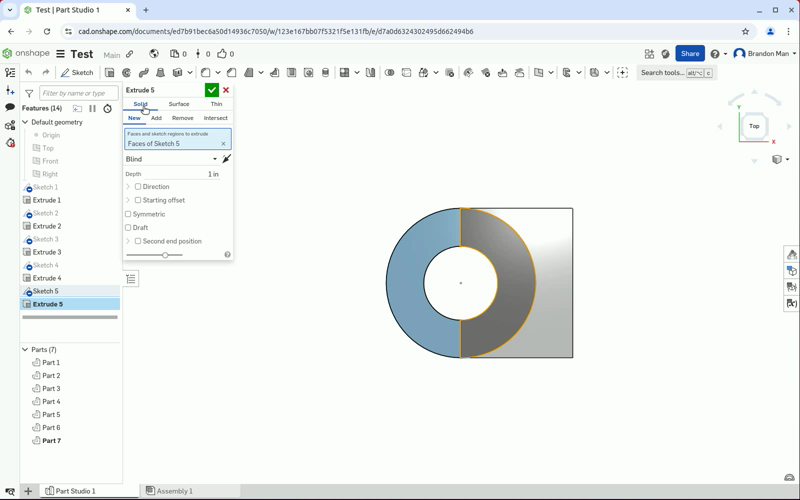
click(143, 106)
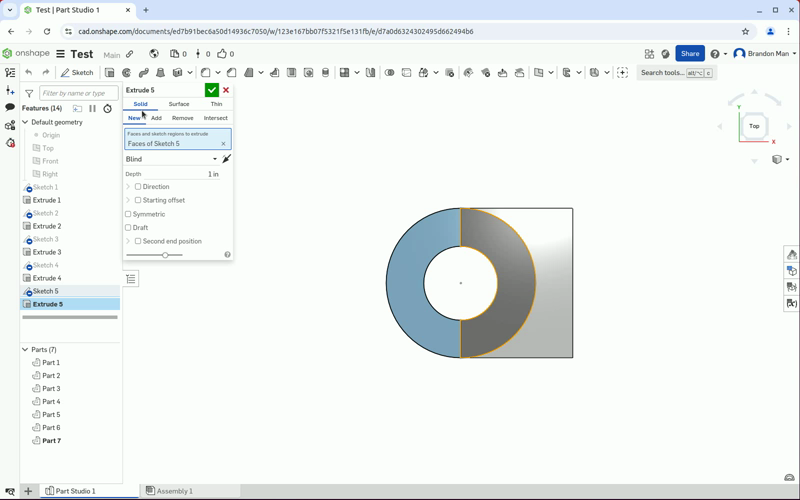
mouse_move(137, 120)
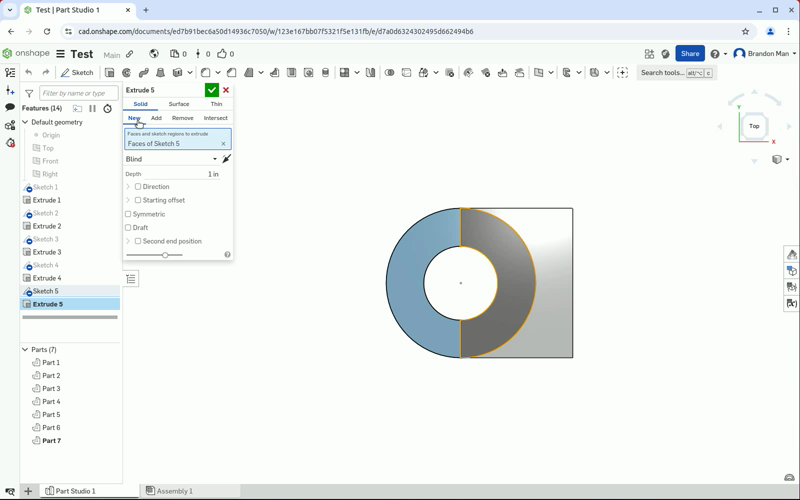
click(137, 120)
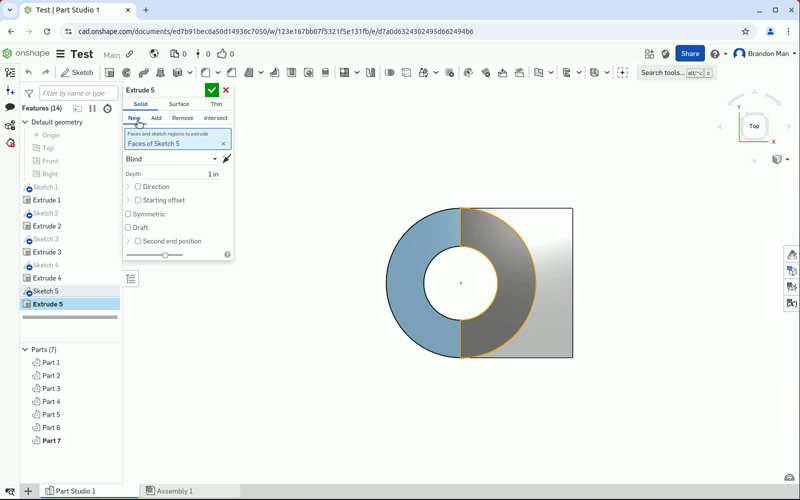
key(tab, 4)
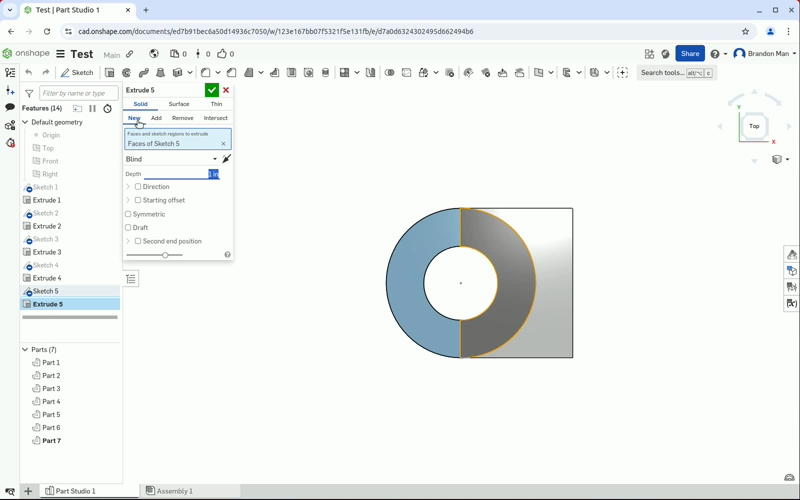
text(7.703)
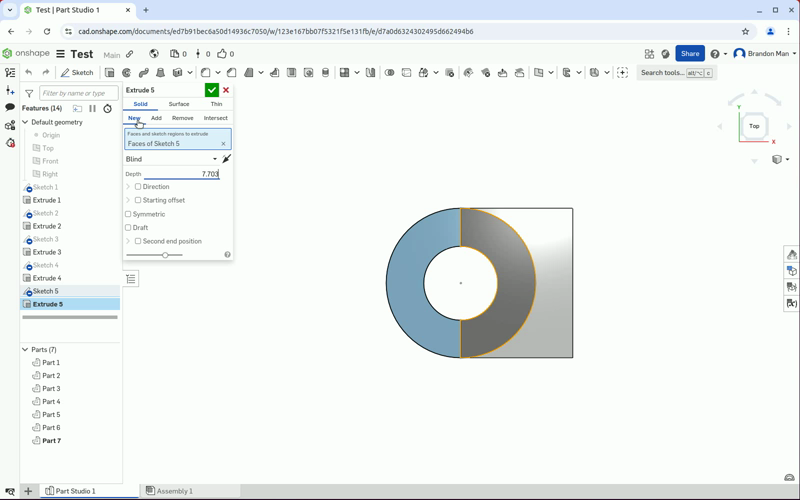
key(enter)
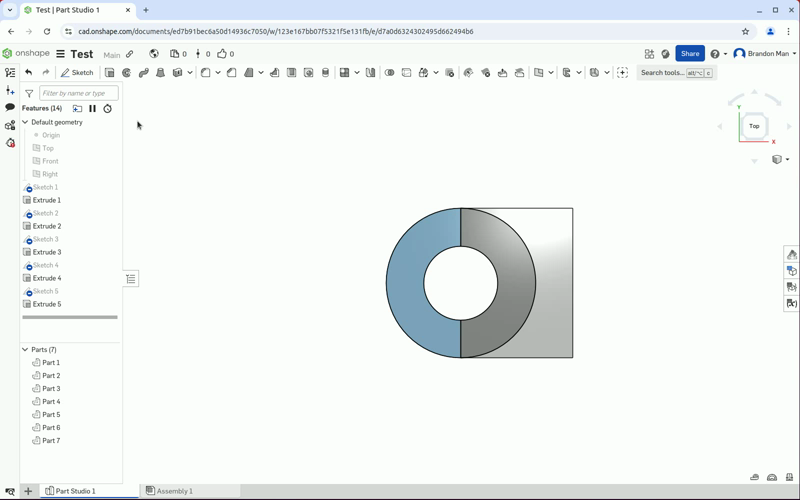
key(shift+h)
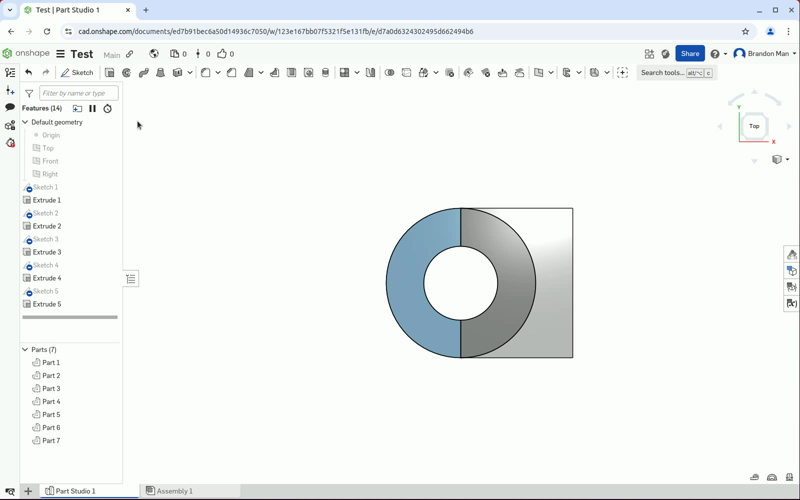
key(shift+h)
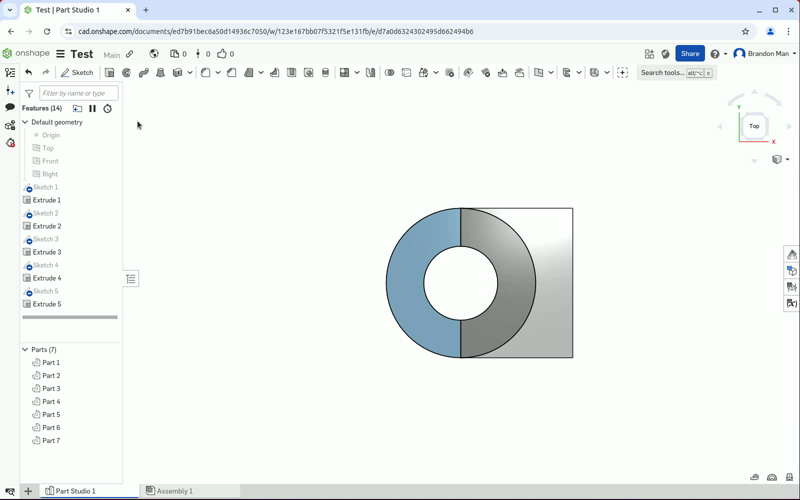
mouse_move(73, 189)
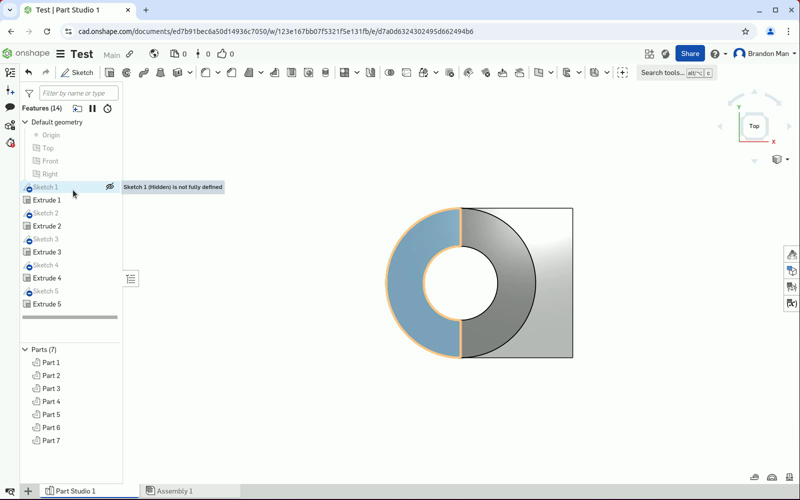
click(73, 189)
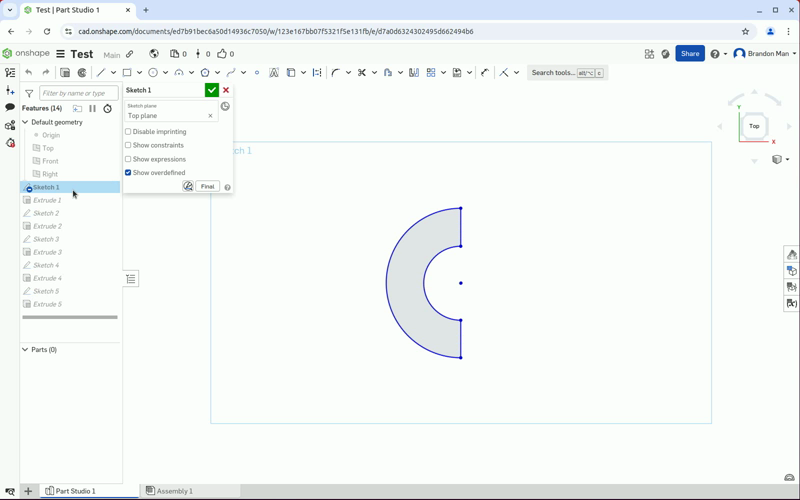
mouse_move(229, 92)
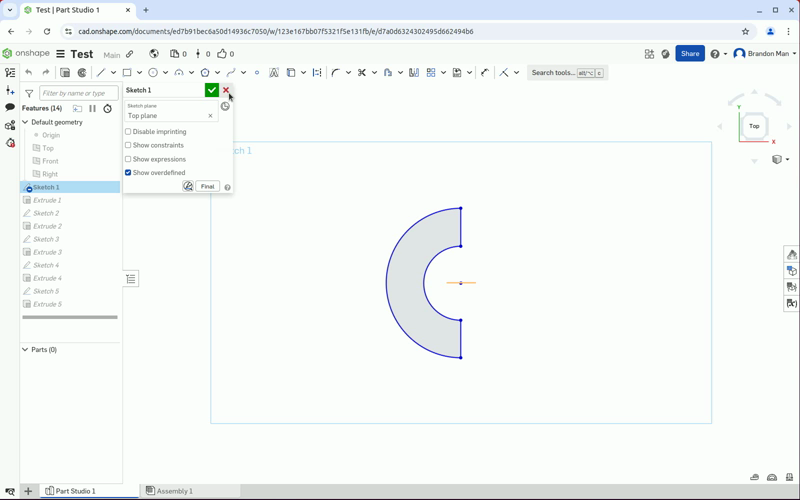
click(229, 92)
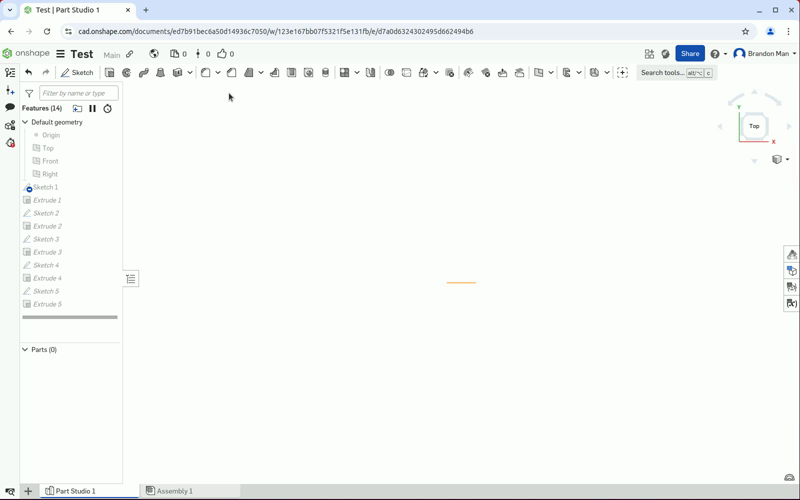
mouse_move(541, 75)
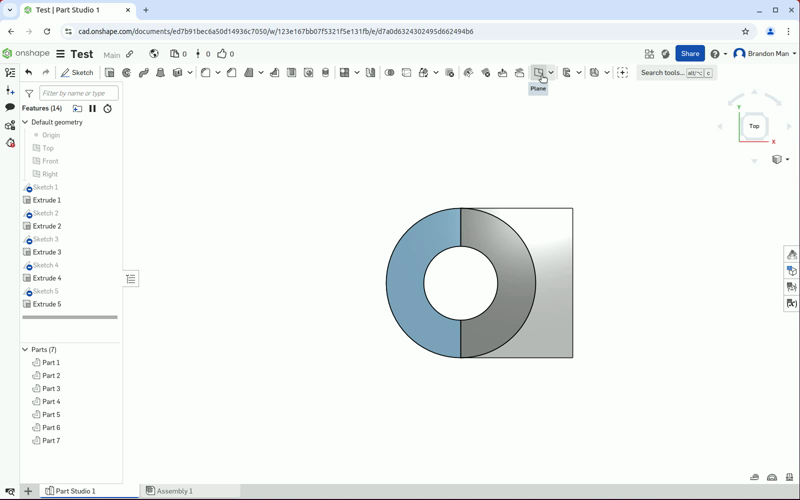
click(541, 75)
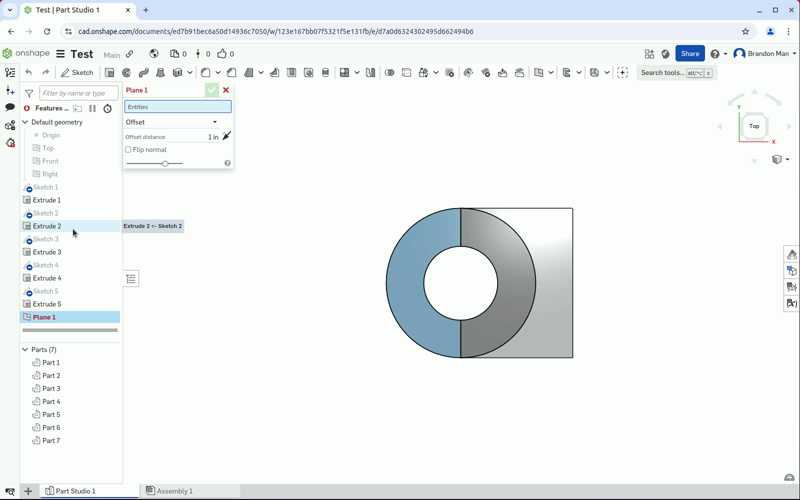
scroll(3)
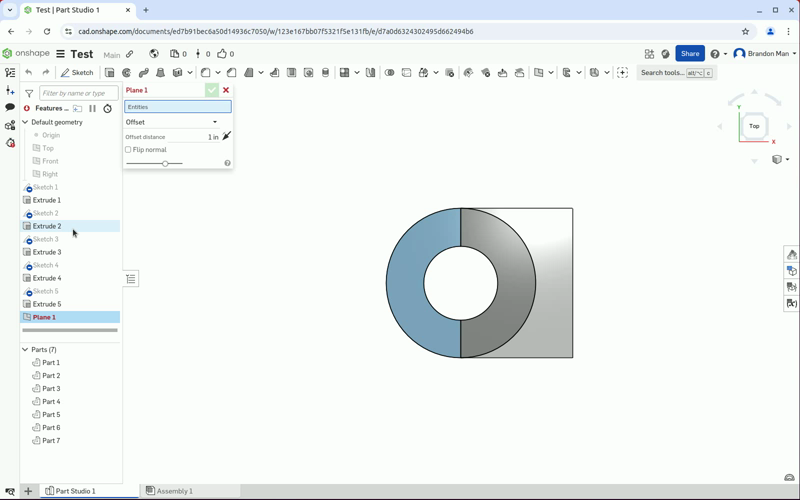
mouse_move(73, 150)
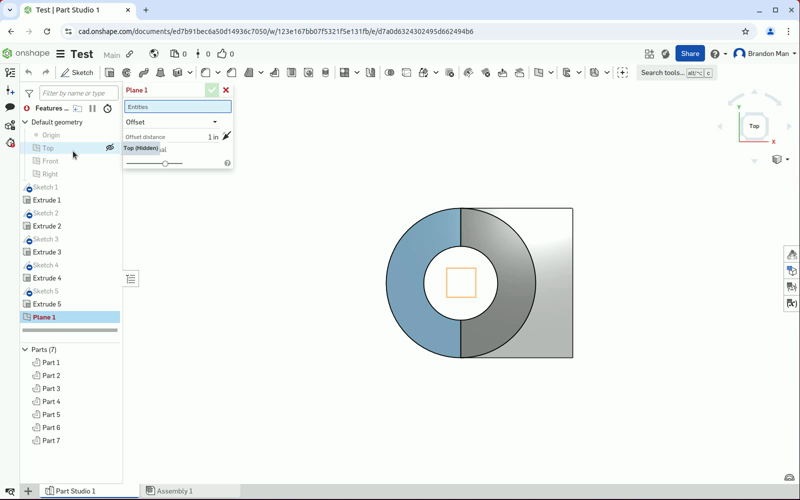
click(73, 150)
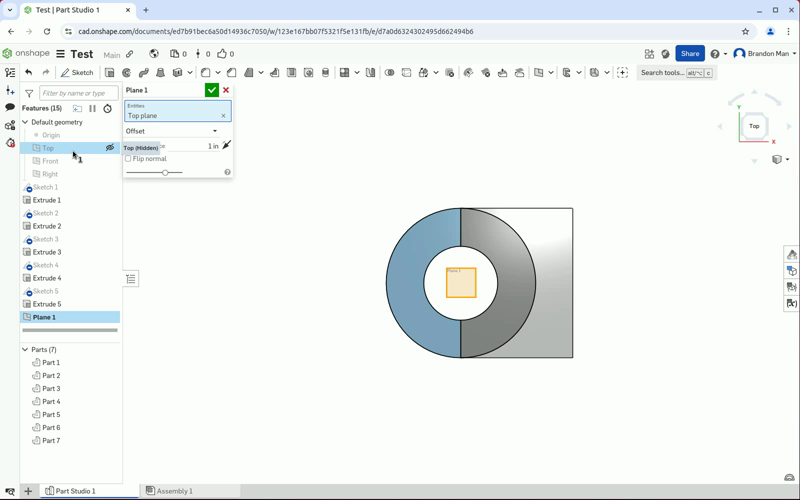
key(tab, 2)
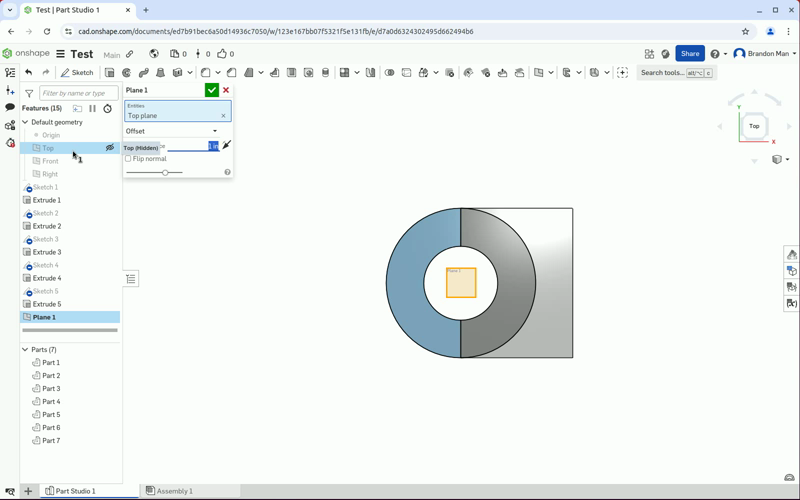
text(7.703)
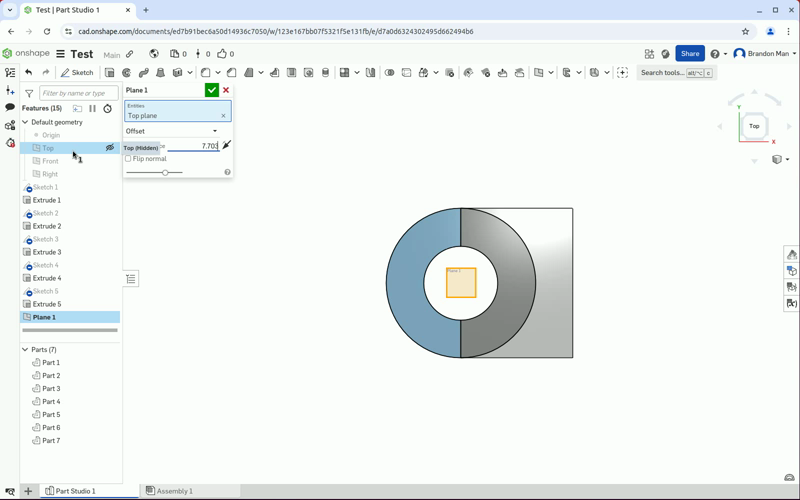
key(enter, 2)
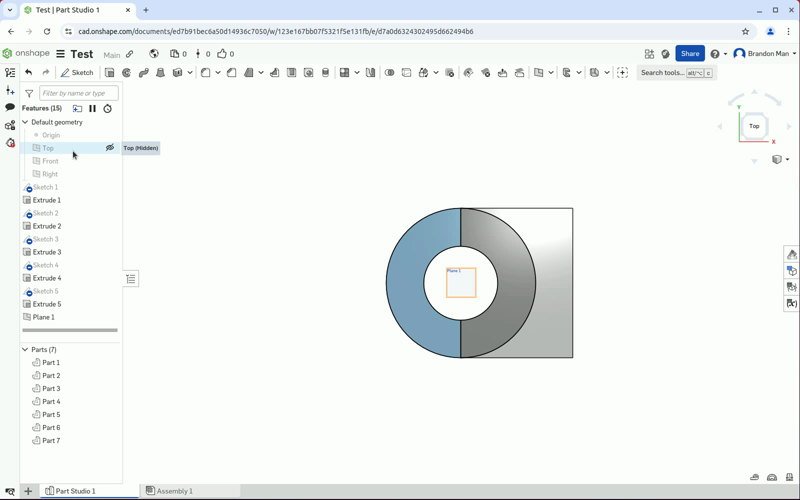
key(shift+s)
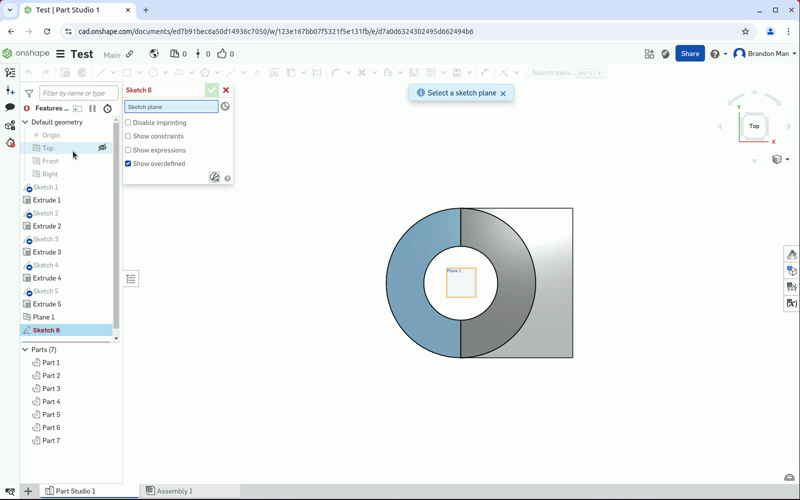
mouse_move(69, 319)
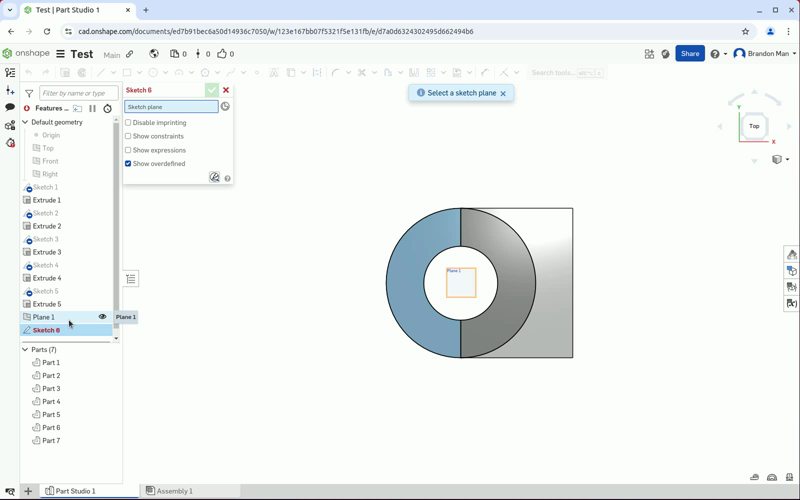
click(69, 319)
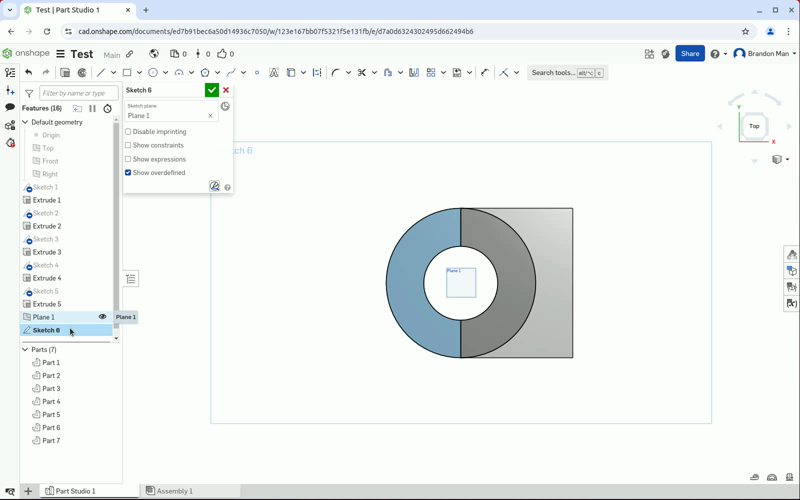
mouse_move(73, 352)
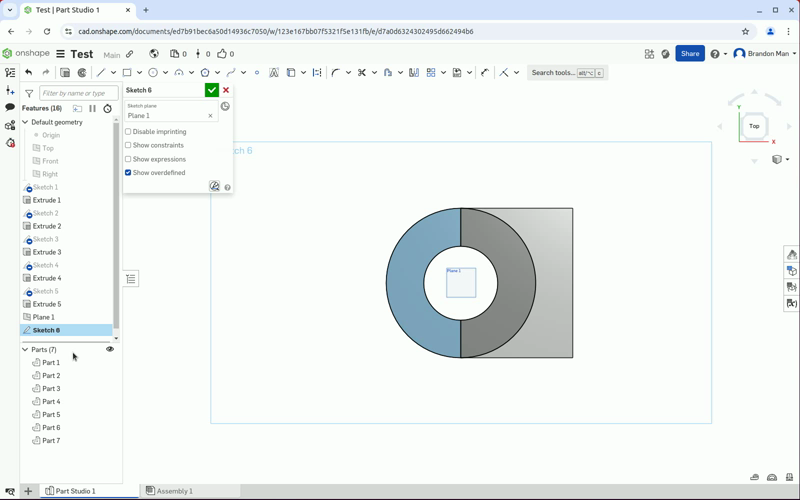
key(y)
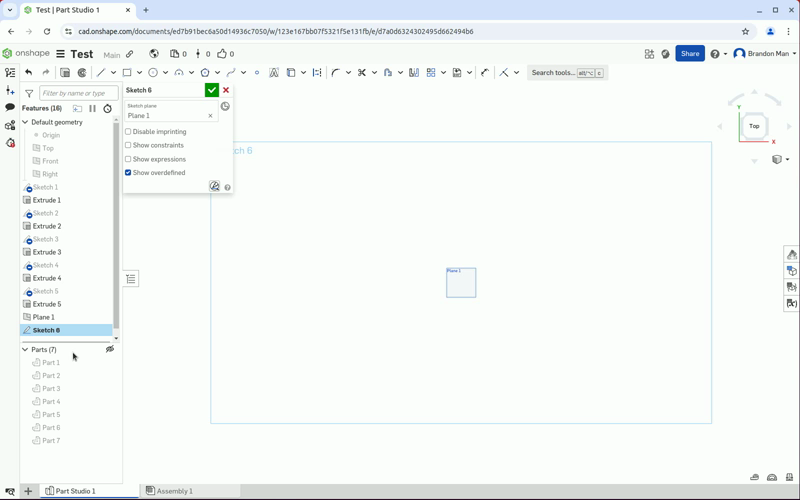
key(l)
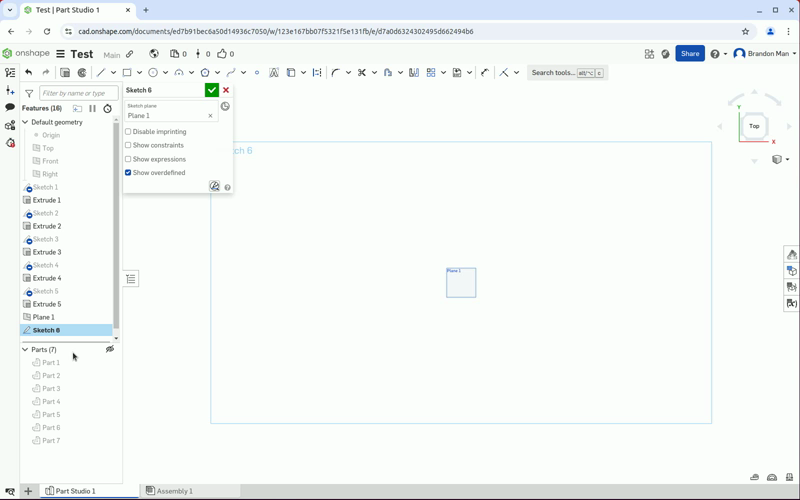
key_down(shift)
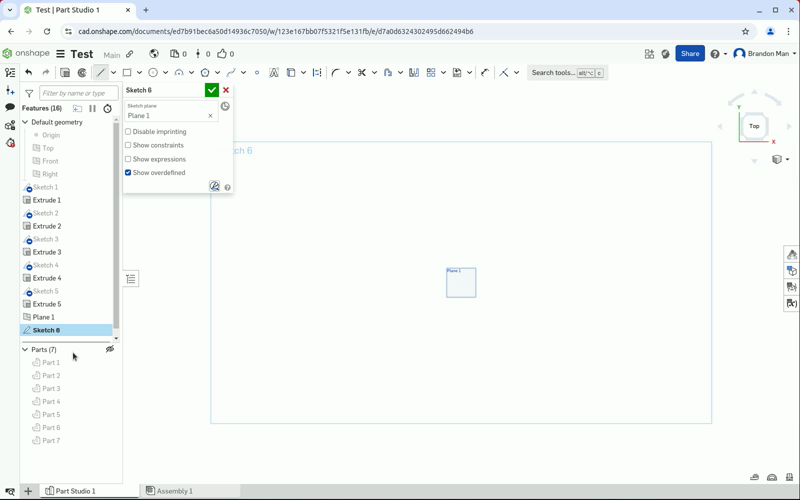
mouse_move(535, 357)
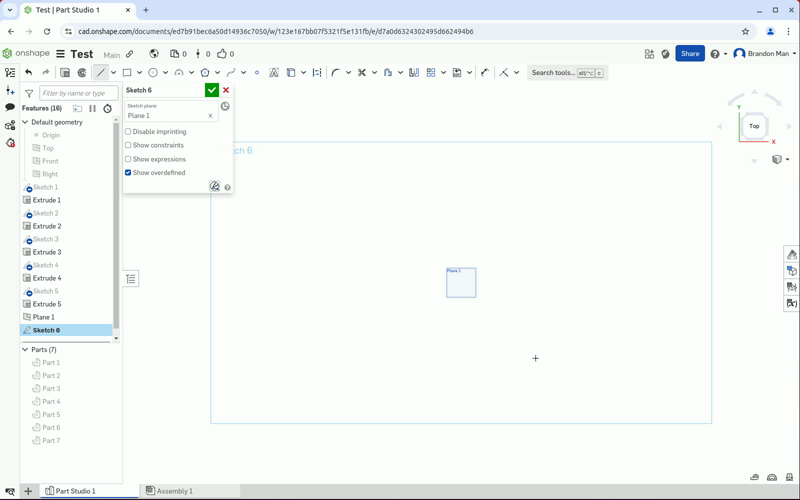
click(535, 357)
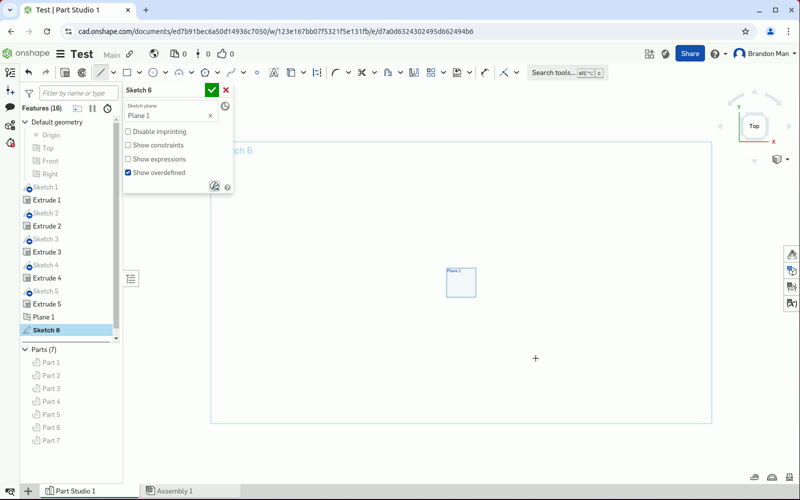
key_up(shift)
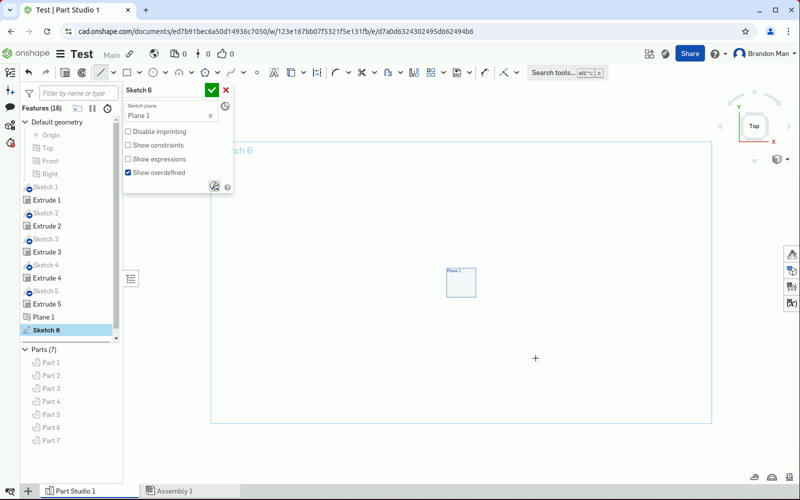
key_down(shift)
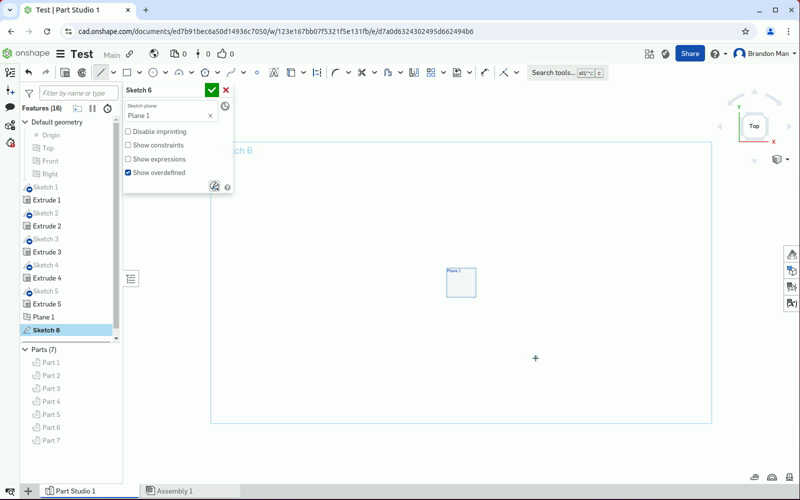
mouse_move(565, 357)
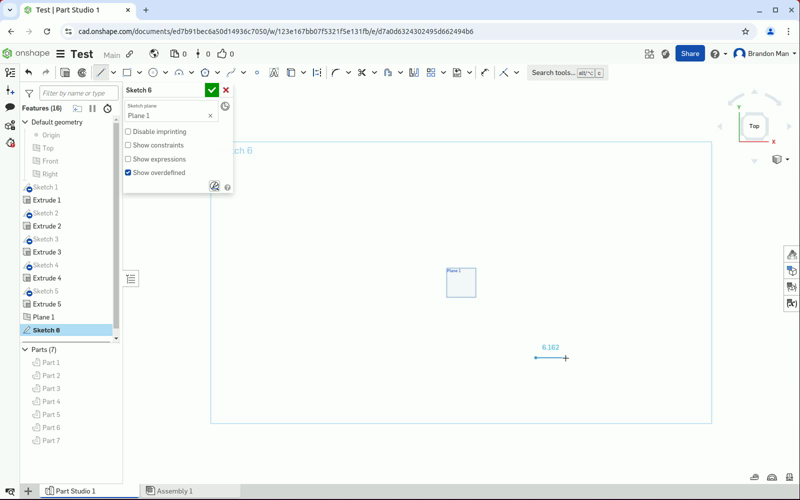
mouse_move(573, 357)
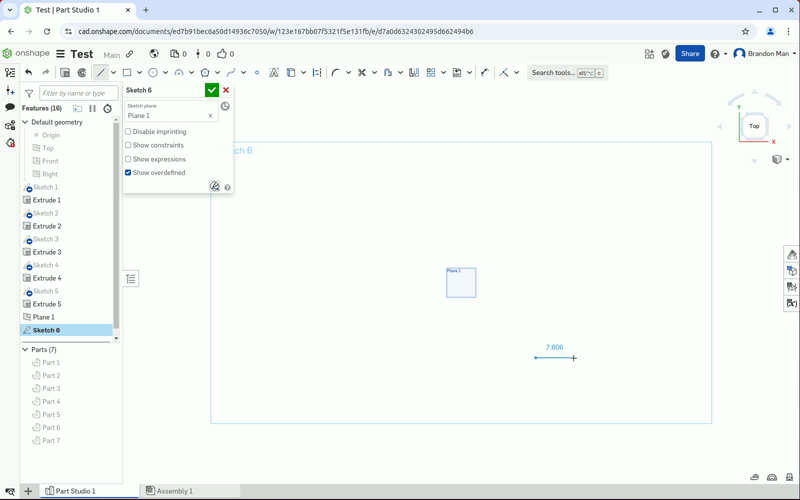
click(573, 357)
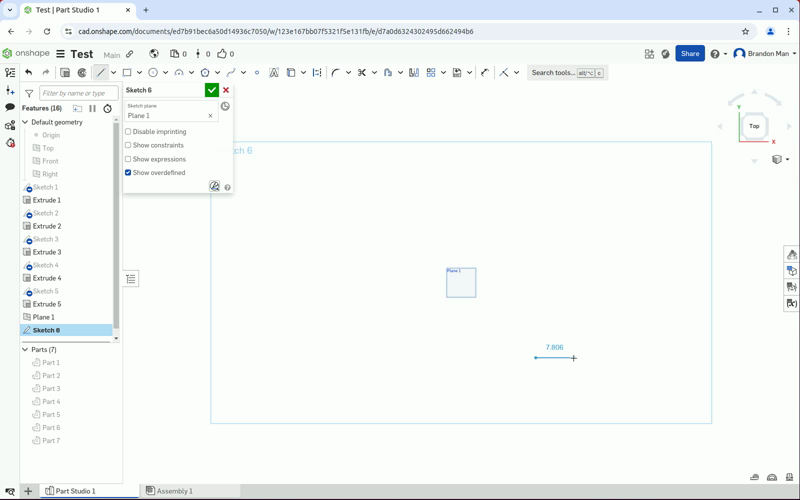
key_up(shift)
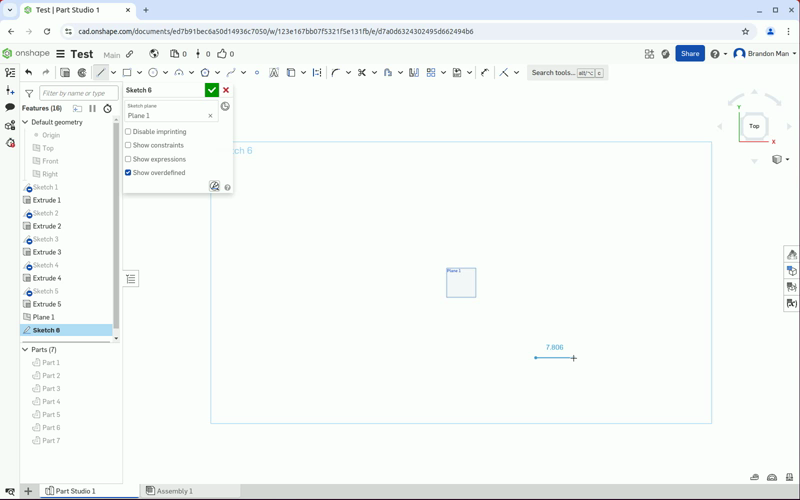
key_down(shift)
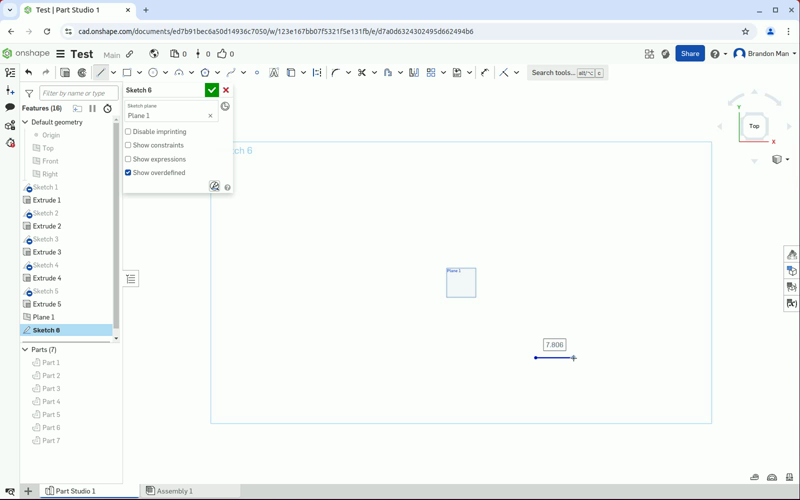
mouse_move(573, 208)
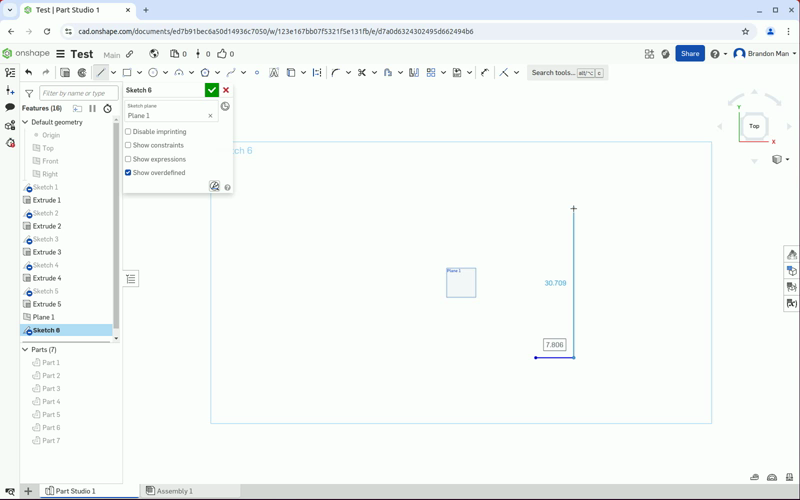
click(573, 208)
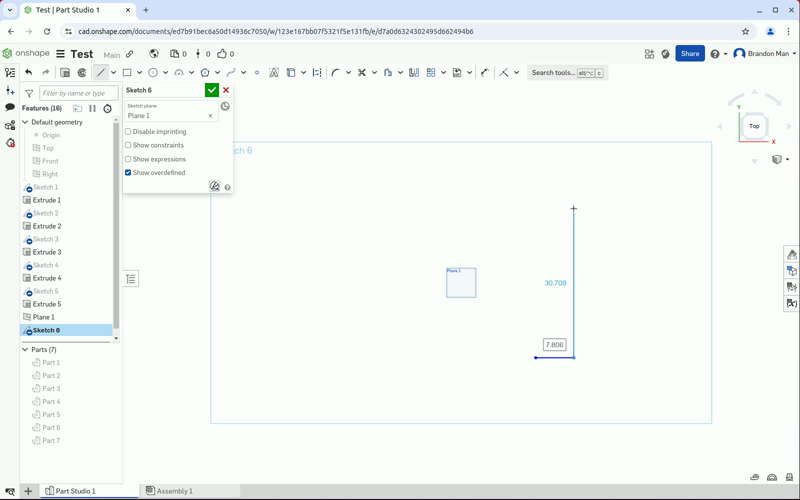
key_up(shift)
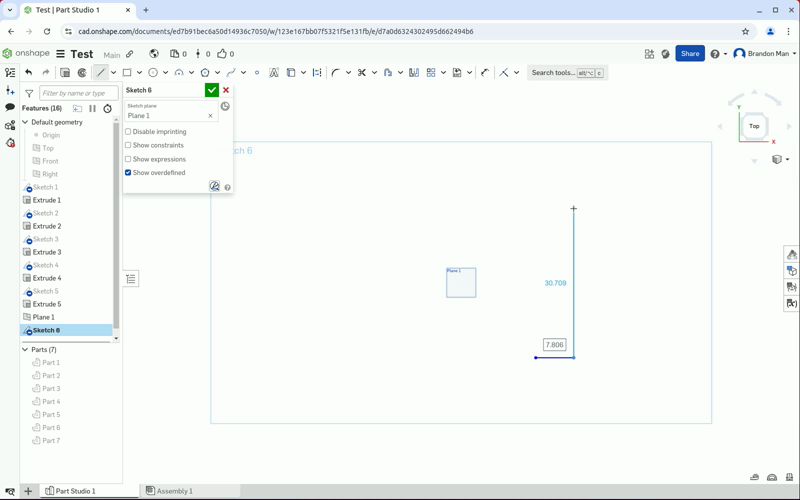
key_down(shift)
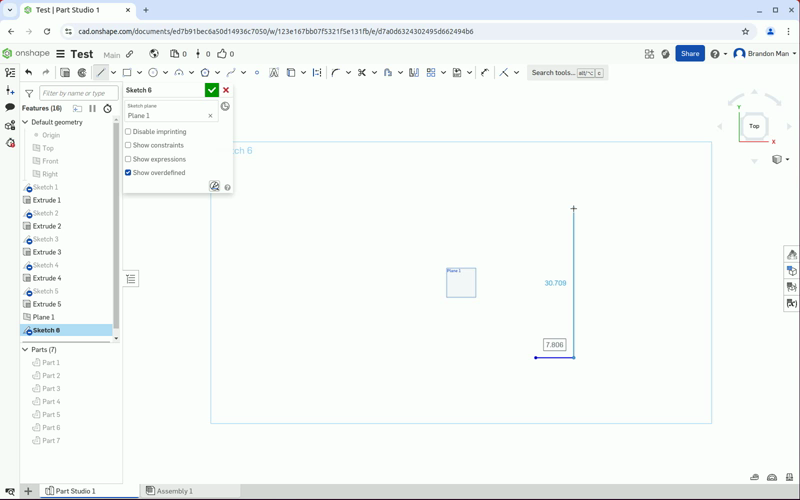
mouse_move(589, 208)
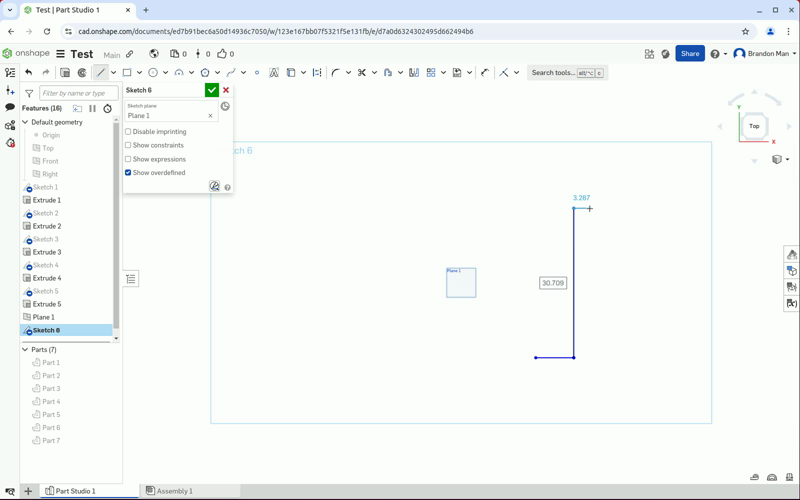
mouse_move(535, 208)
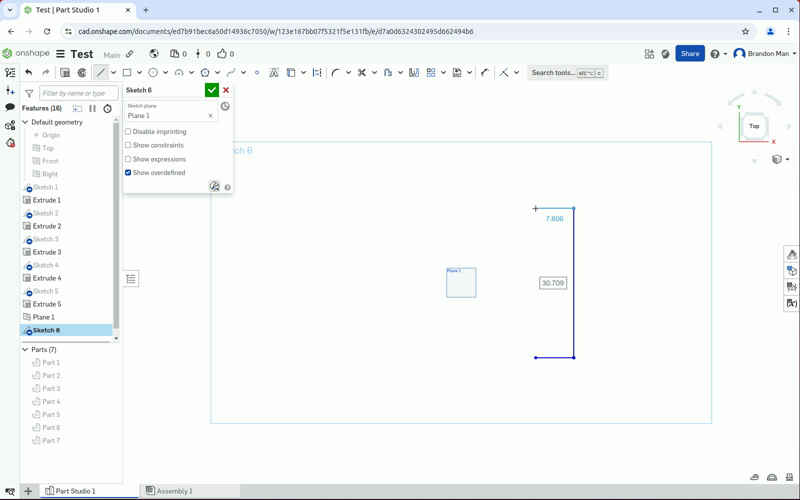
click(535, 208)
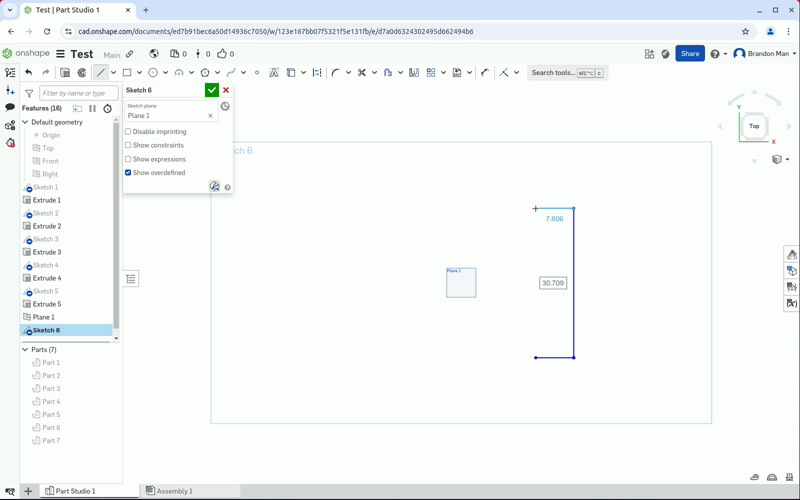
key_up(shift)
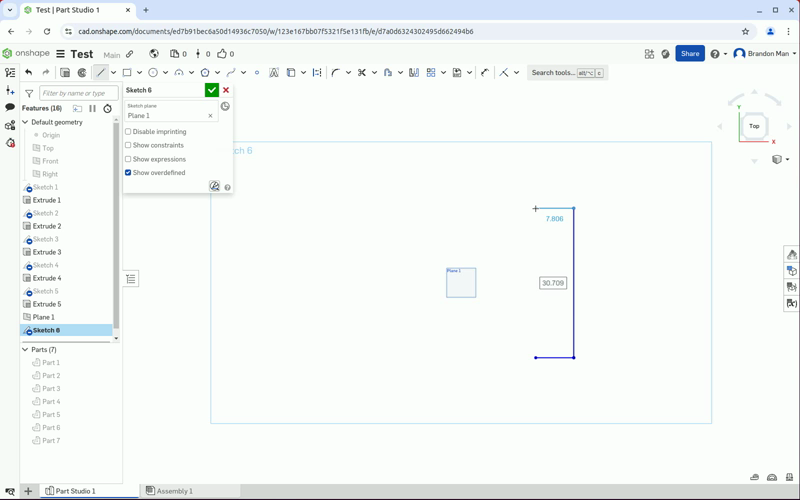
key_down(shift)
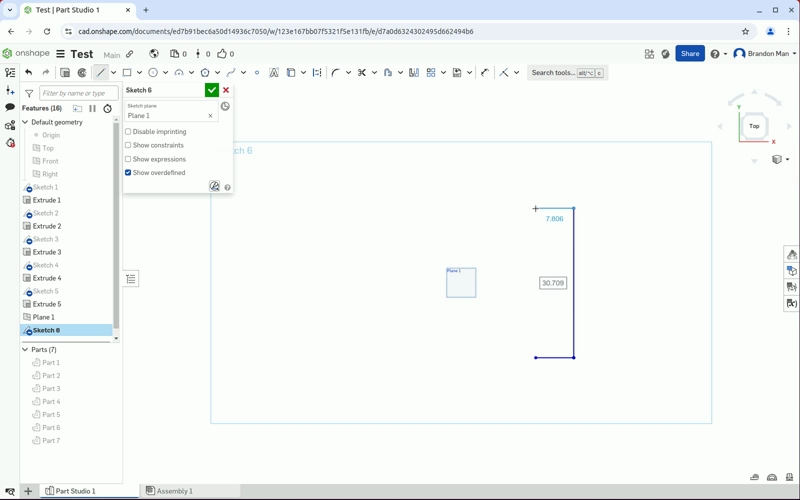
mouse_move(535, 357)
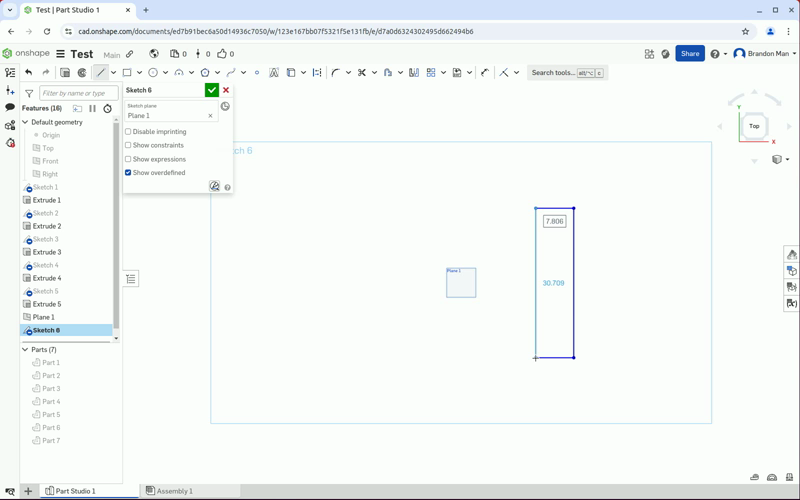
key_up(shift)
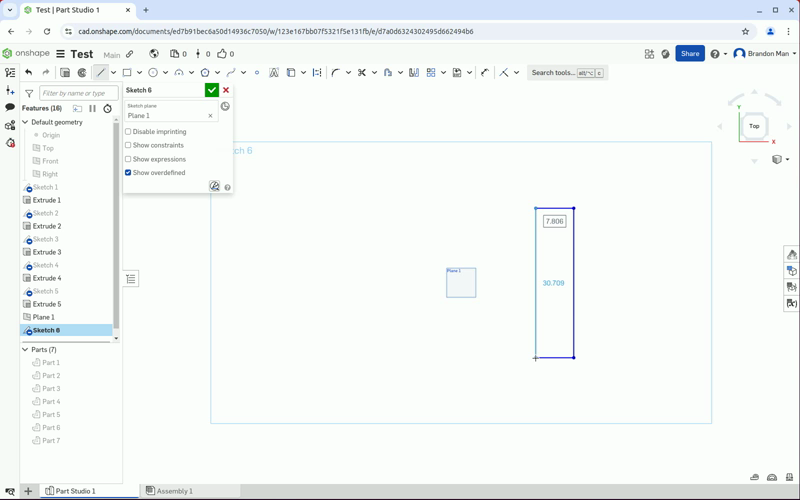
click(535, 357)
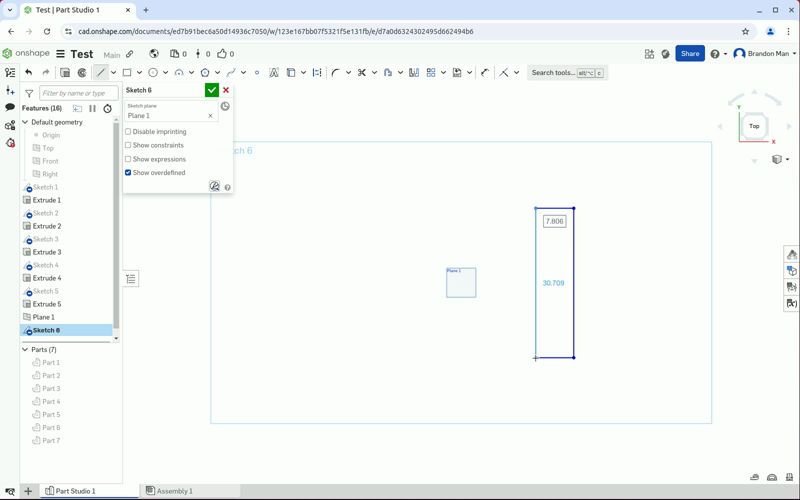
key(esc)
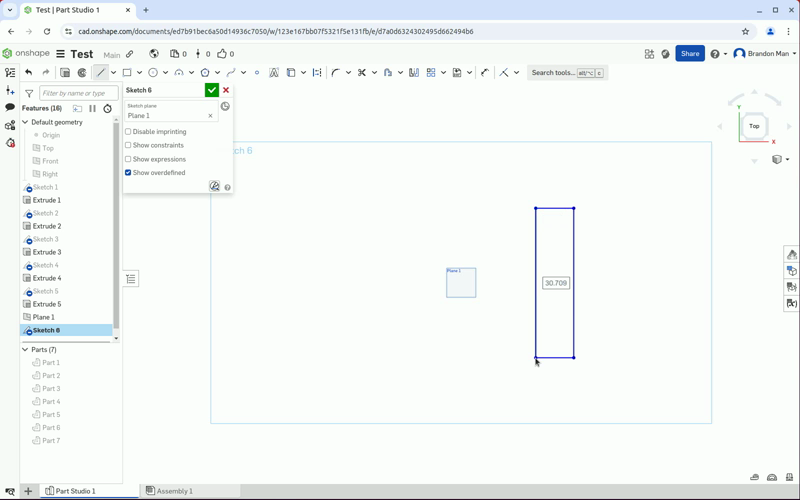
mouse_move(560, 329)
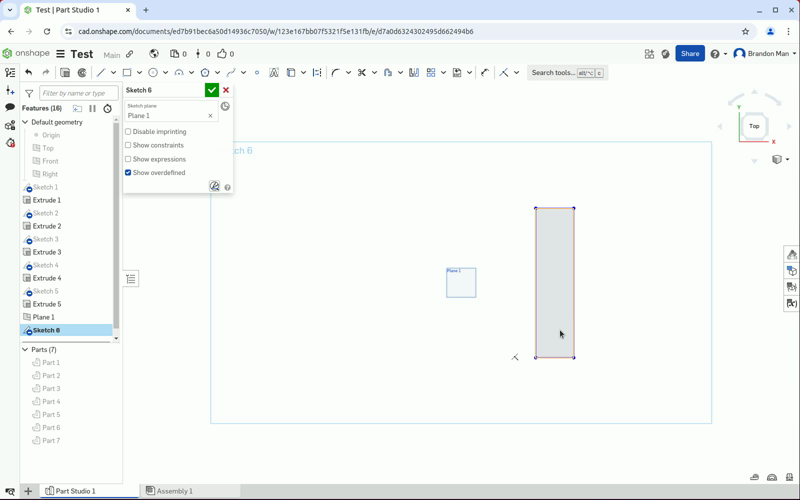
click(560, 329)
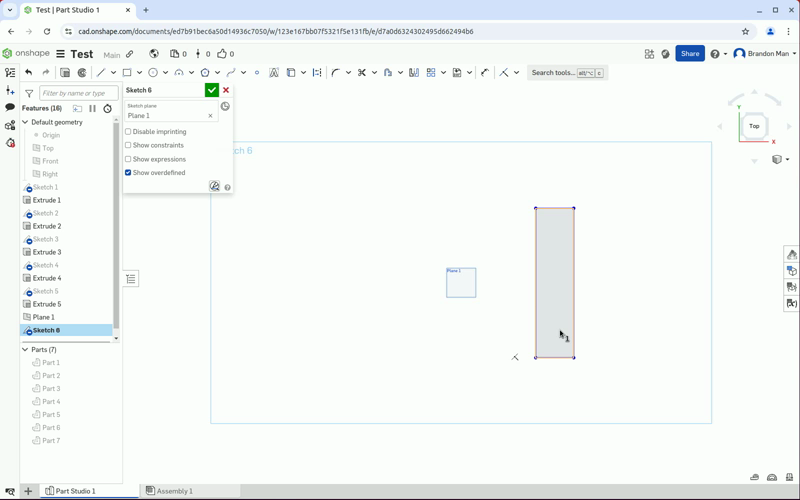
mouse_move(73, 352)
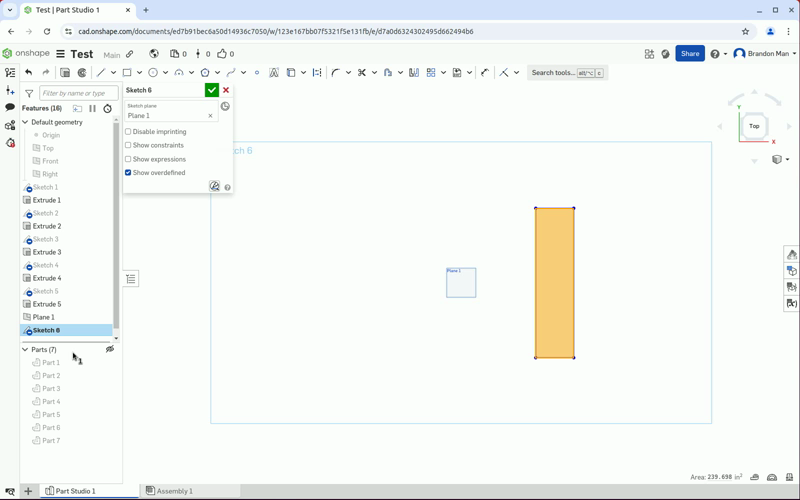
key(shift+y)
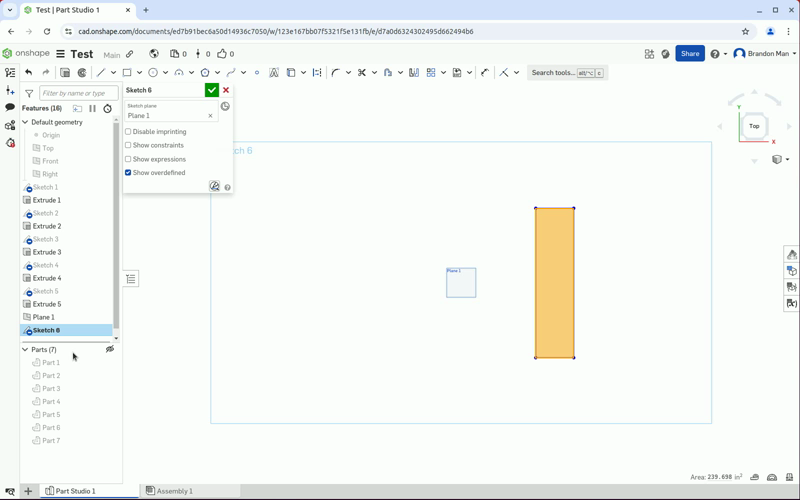
key(shift+e)
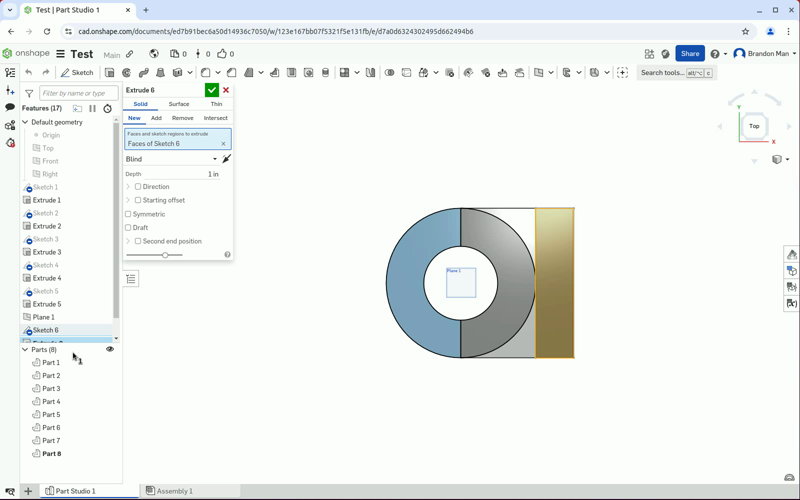
mouse_move(143, 106)
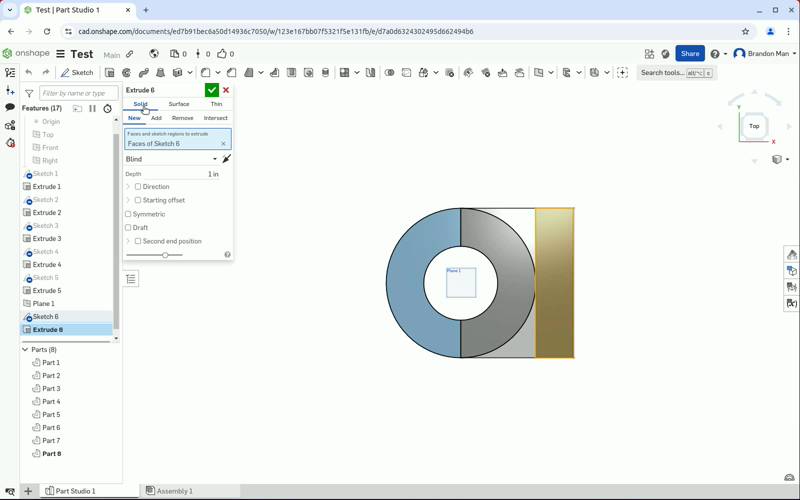
click(143, 106)
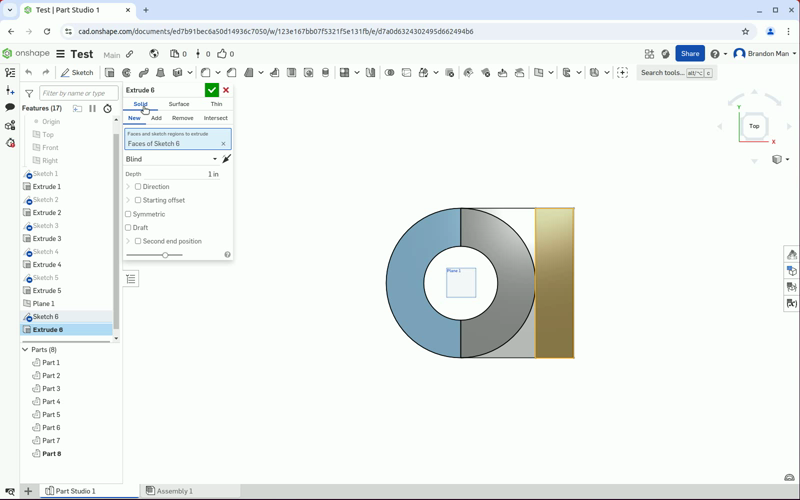
mouse_move(137, 120)
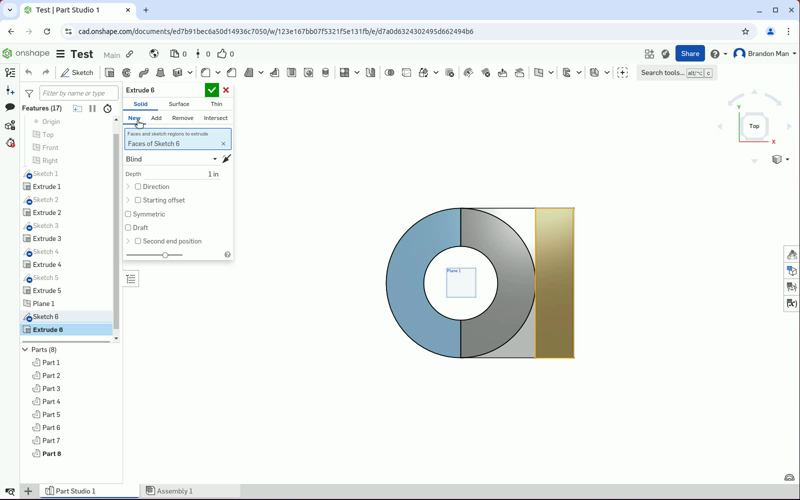
click(137, 120)
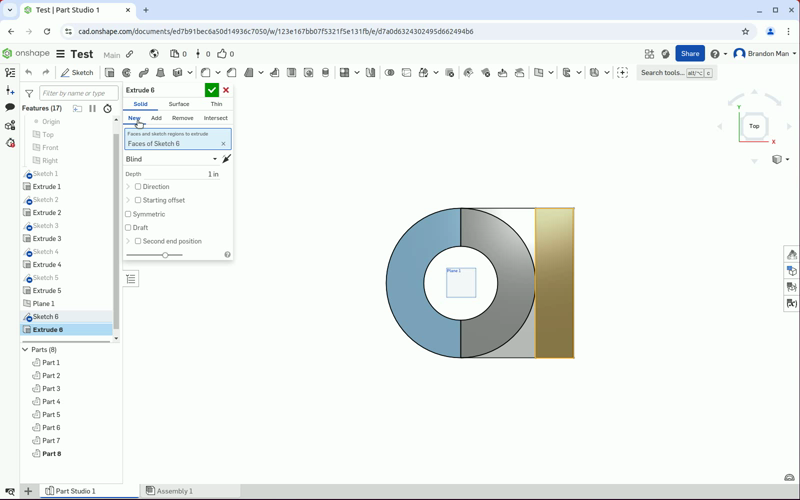
key(tab, 4)
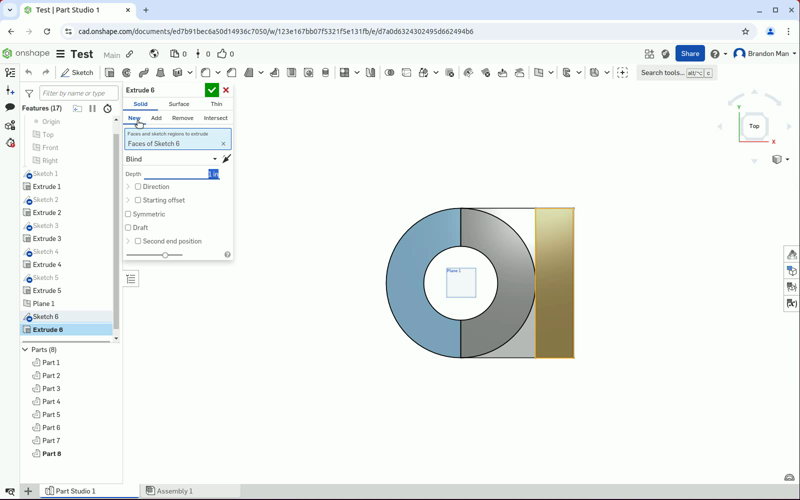
text(15.405)
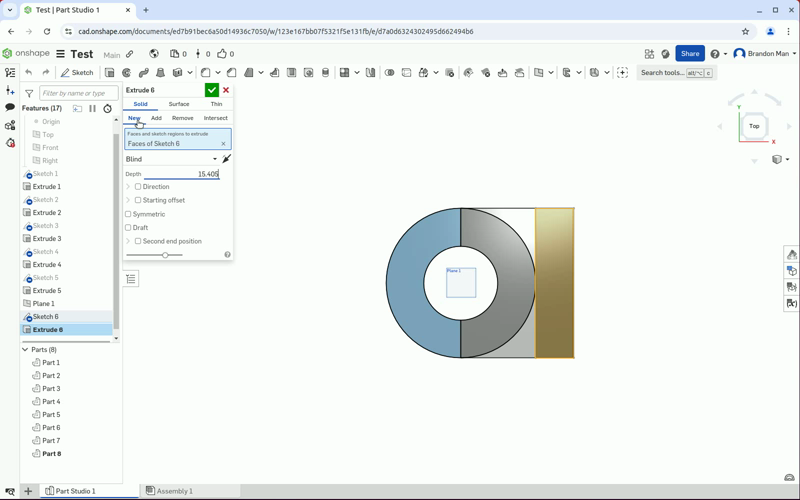
key(enter)
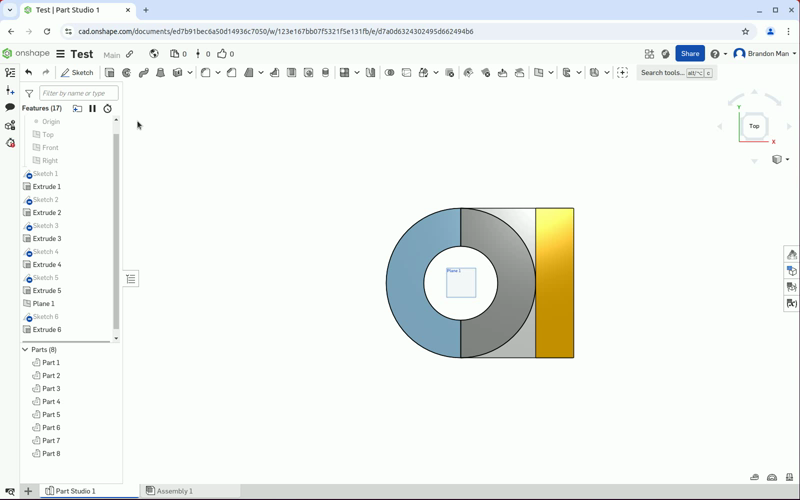
key(shift+h)
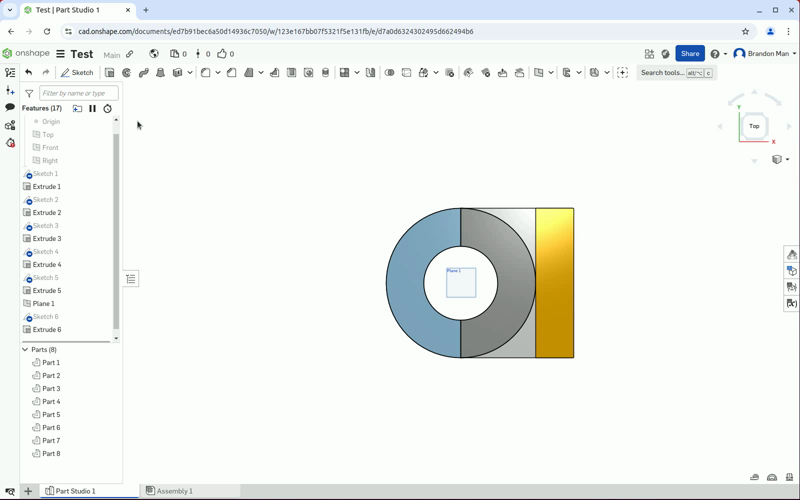
key(shift+h)
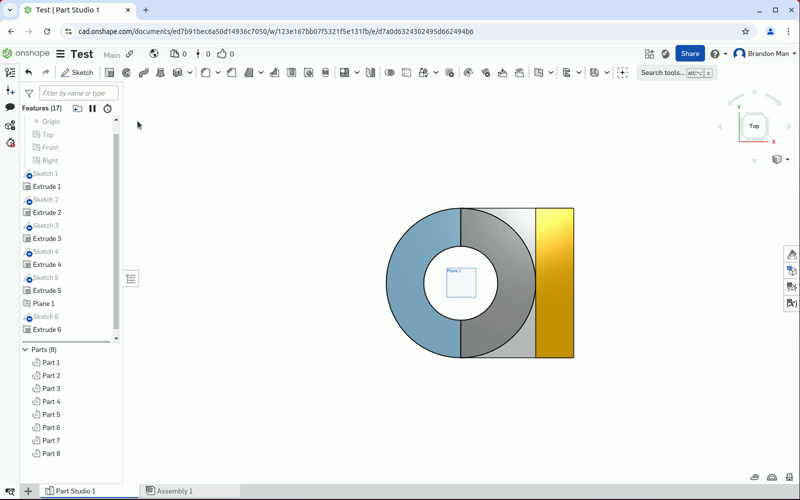
mouse_move(69, 176)
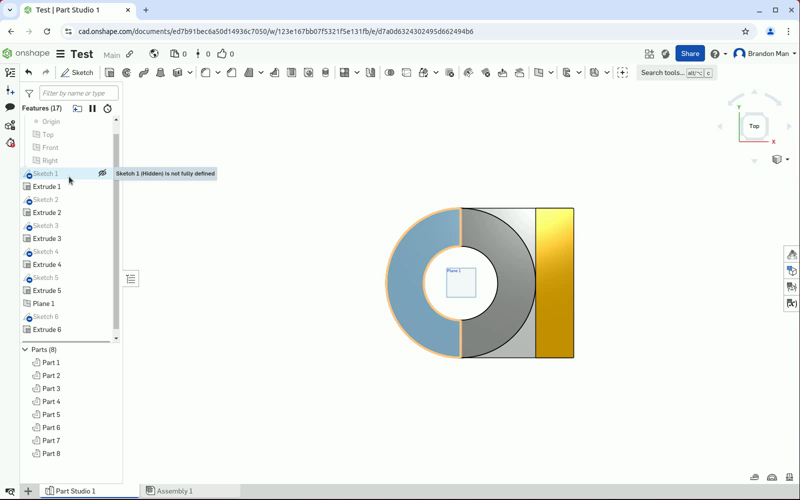
click(69, 176)
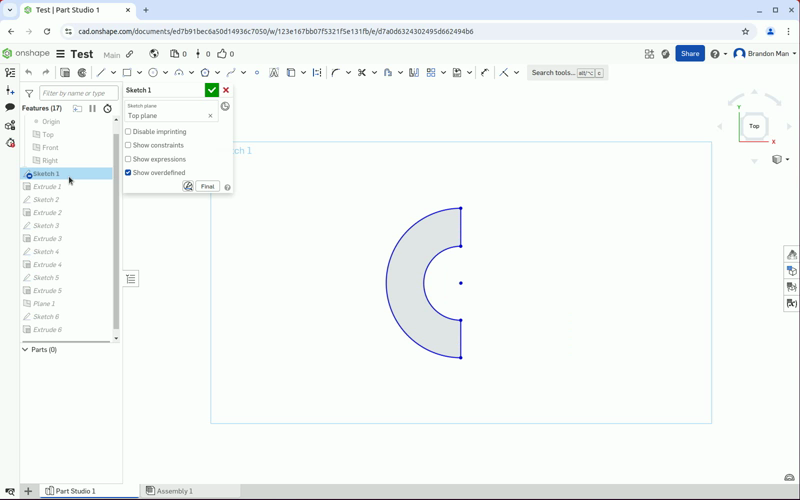
mouse_move(229, 92)
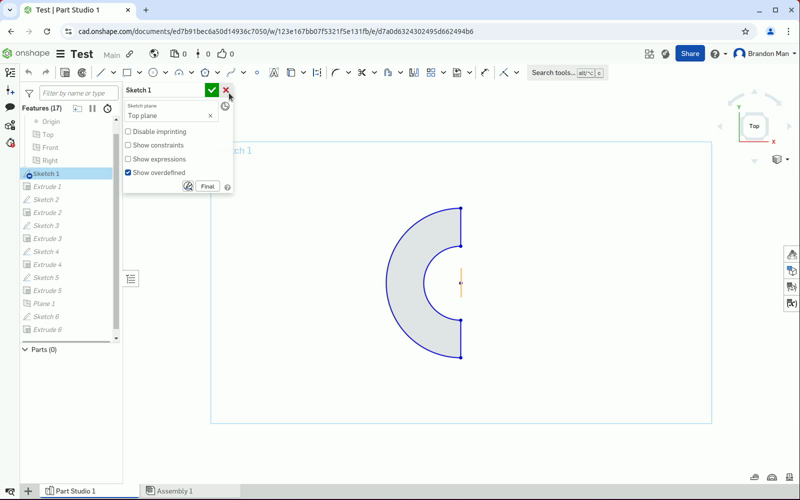
click(229, 92)
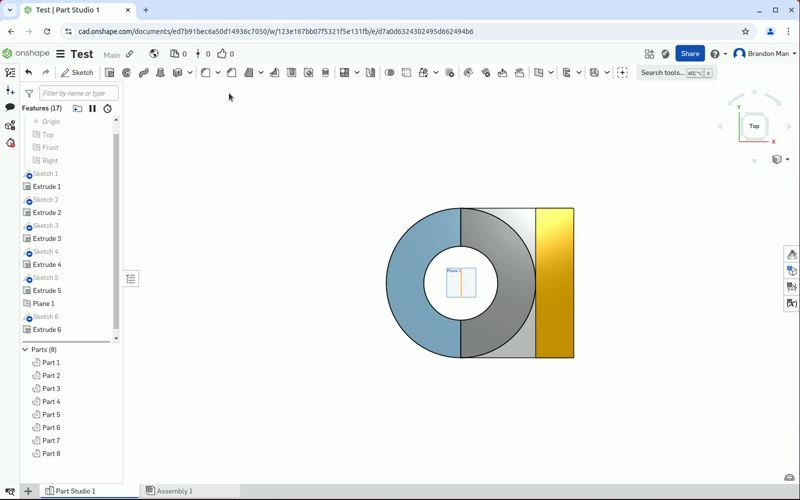
mouse_move(541, 75)
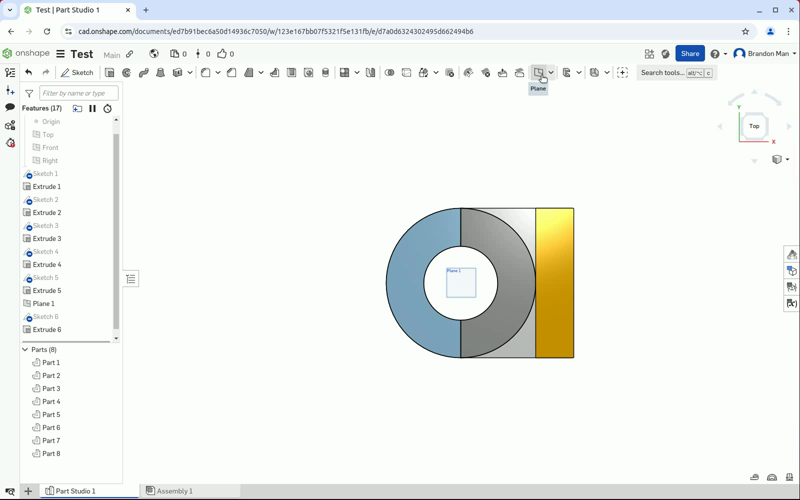
click(541, 75)
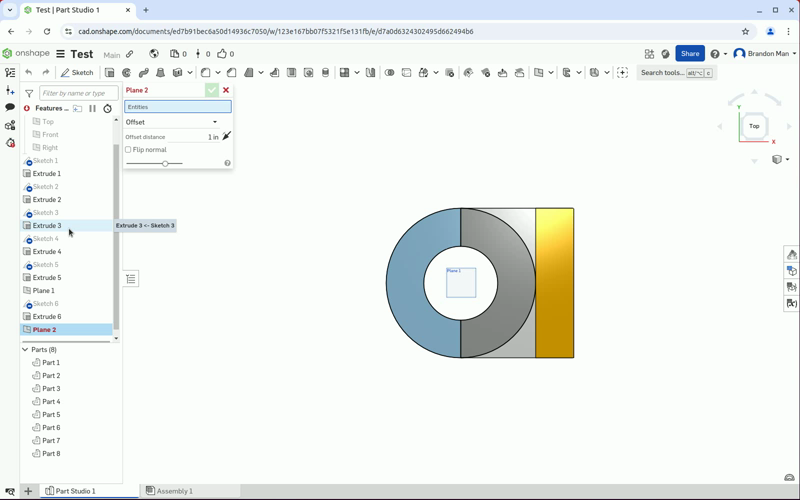
scroll(3)
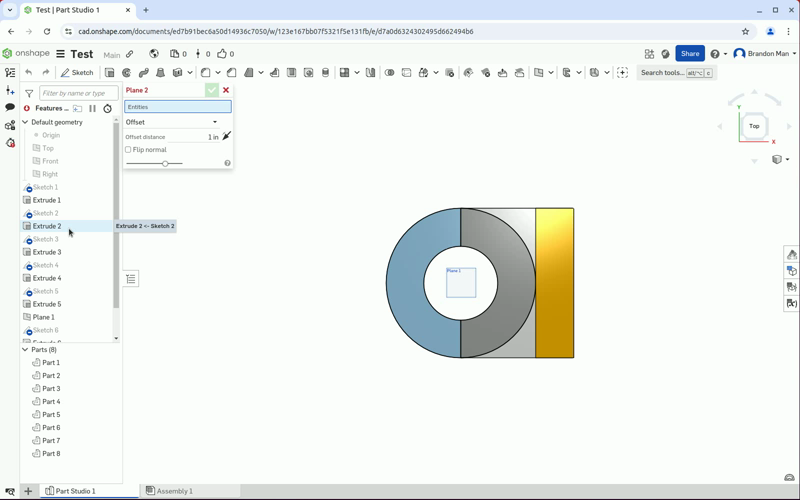
mouse_move(69, 150)
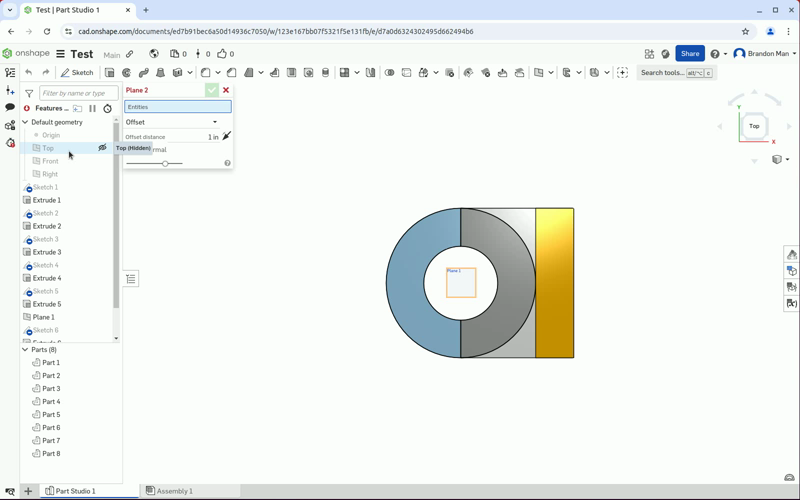
click(69, 150)
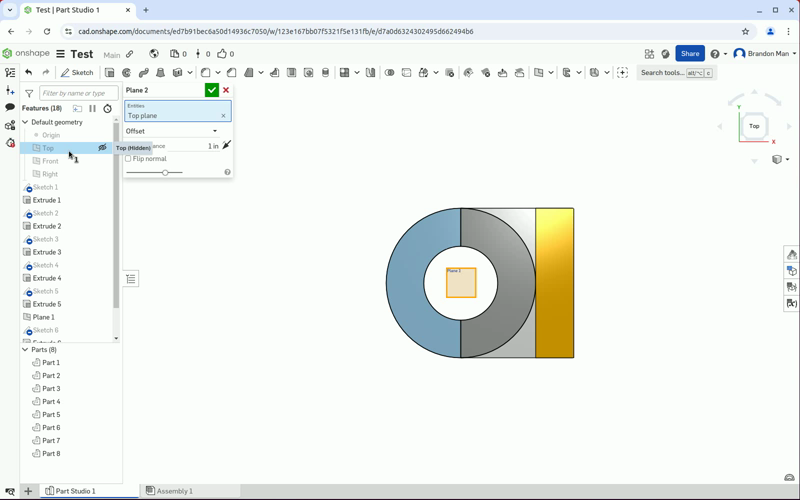
key(tab, 2)
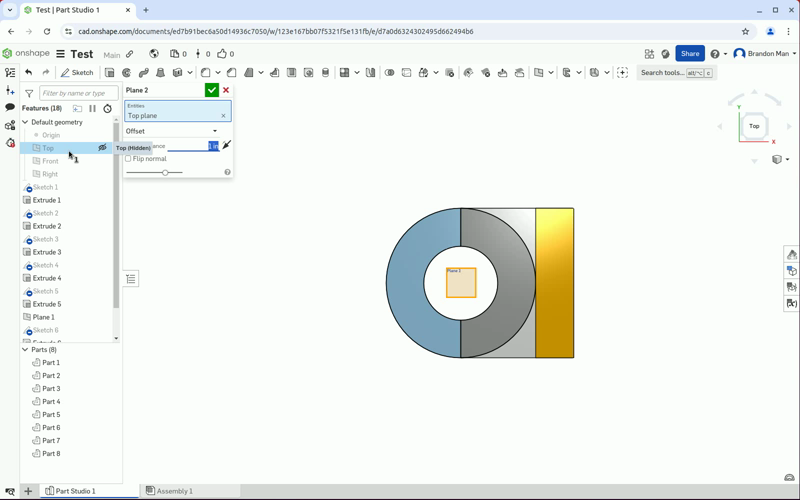
text(23.108)
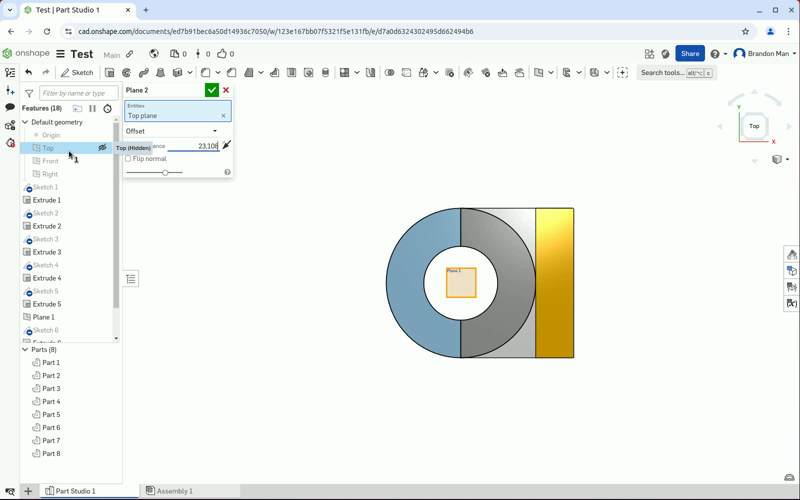
key(enter, 2)
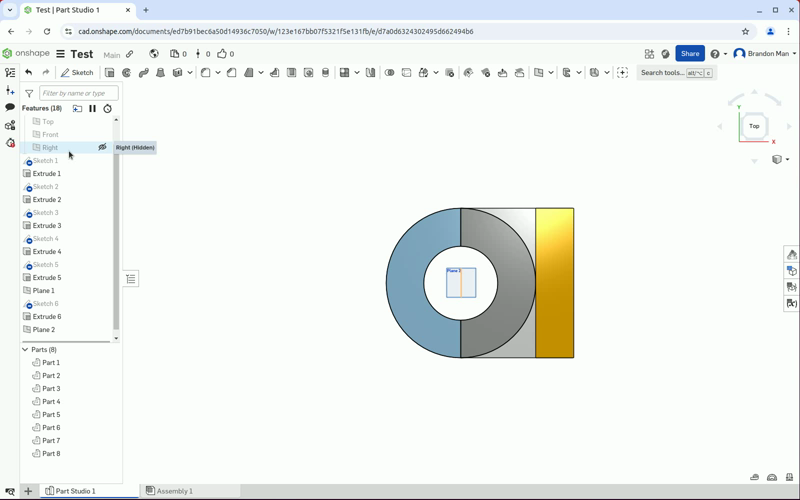
key(shift+s)
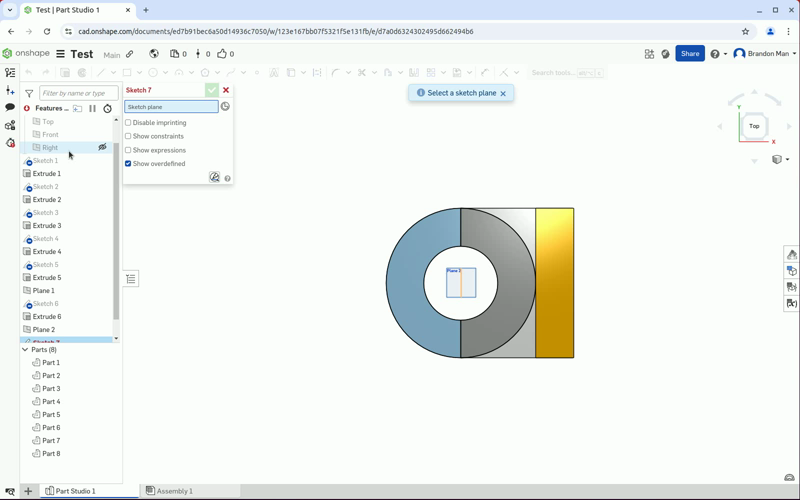
mouse_move(69, 319)
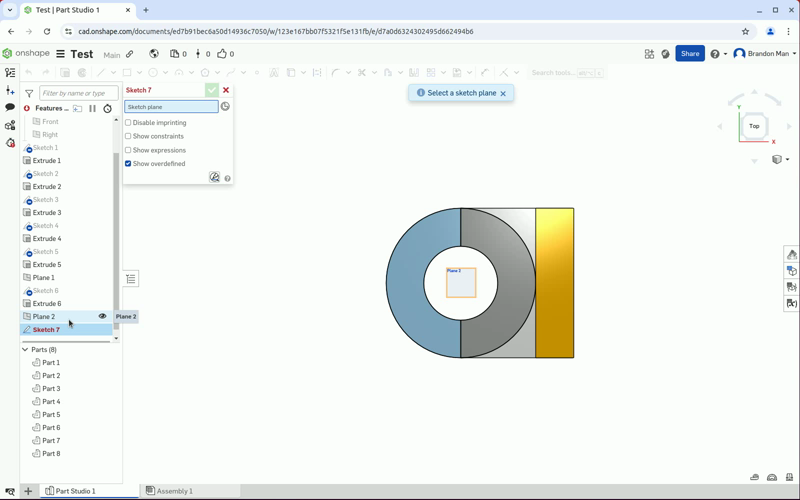
click(69, 319)
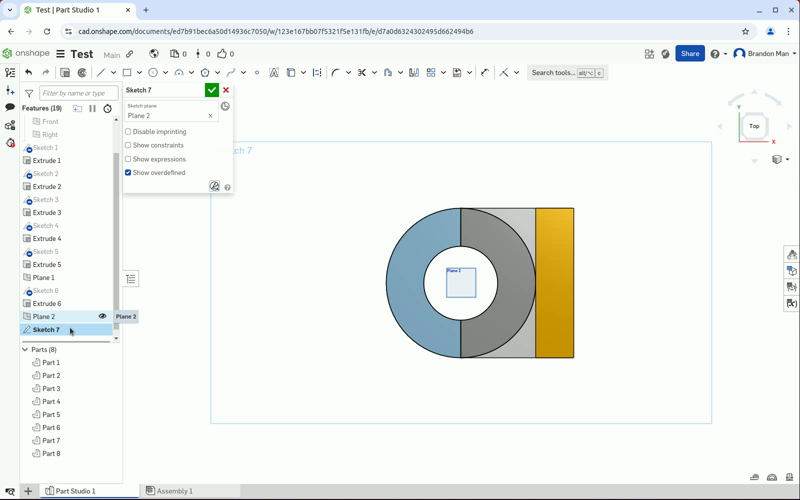
mouse_move(73, 352)
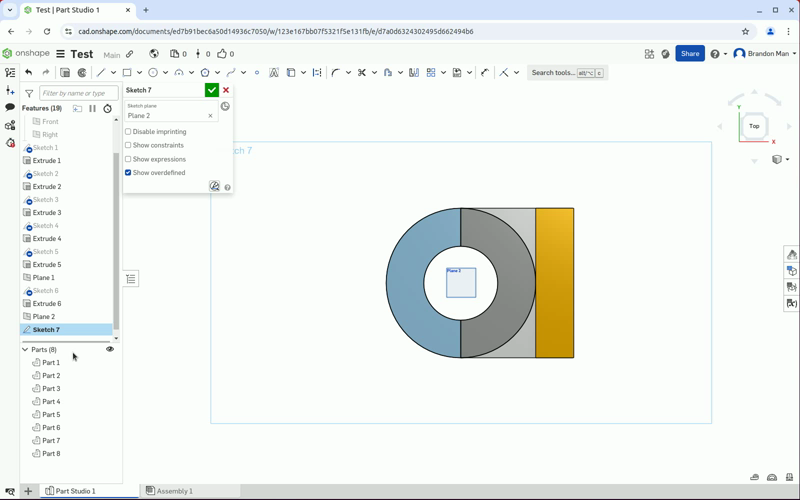
key(y)
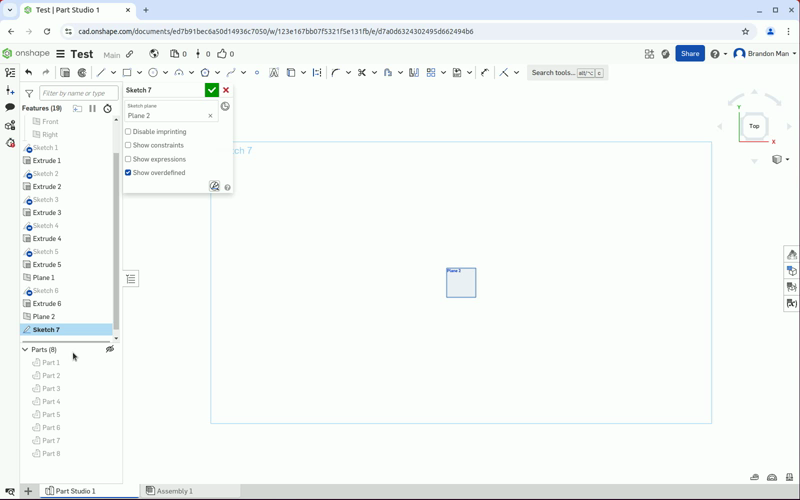
key(l)
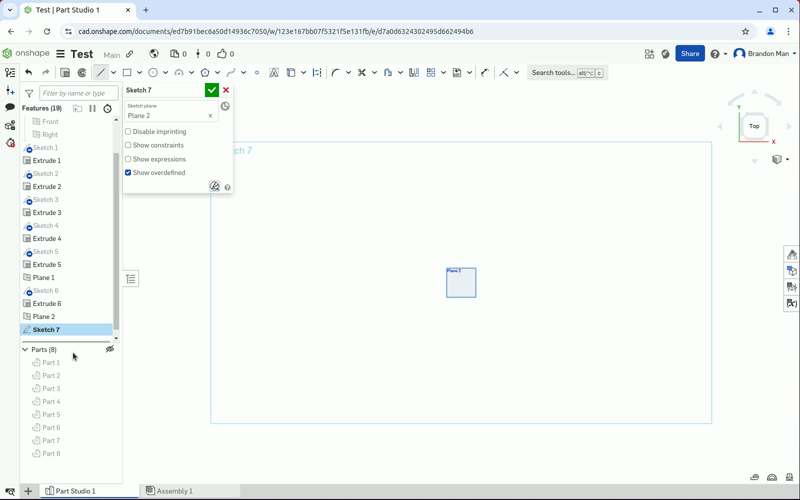
key_down(shift)
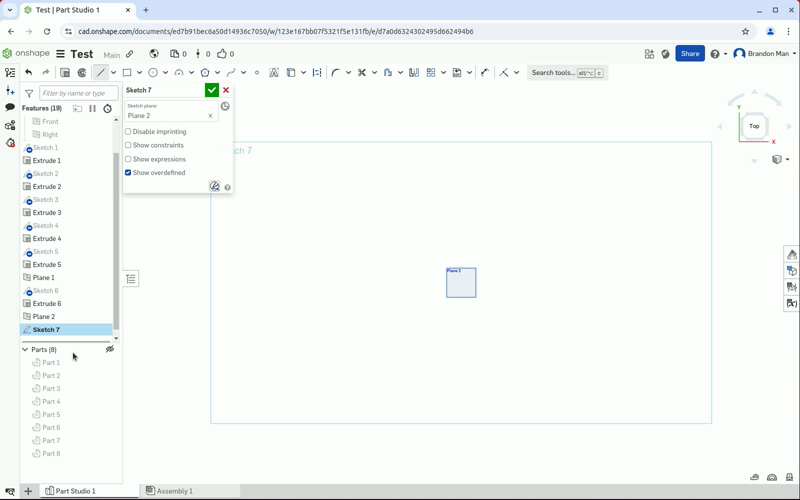
mouse_move(535, 245)
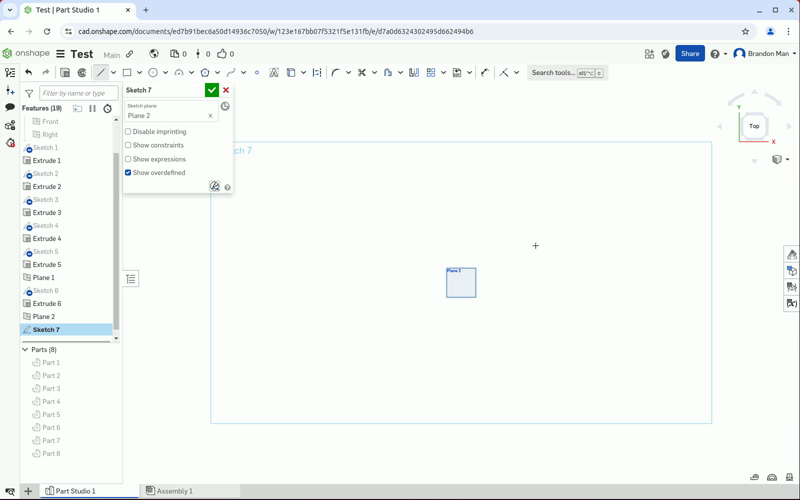
click(535, 245)
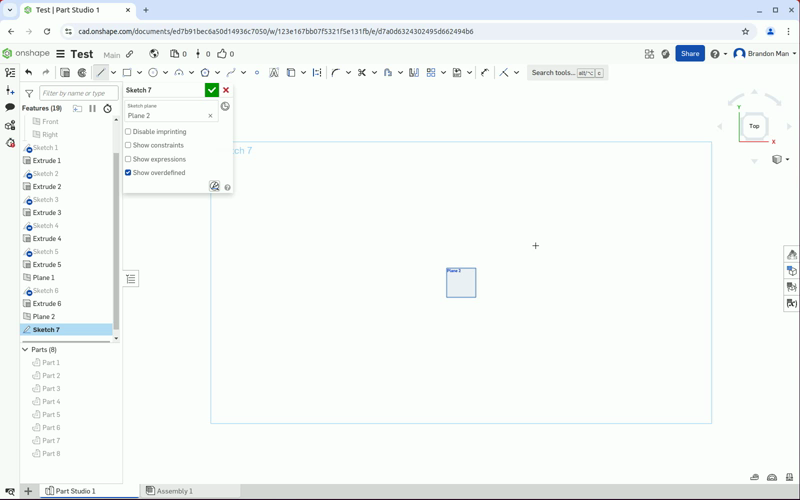
key_up(shift)
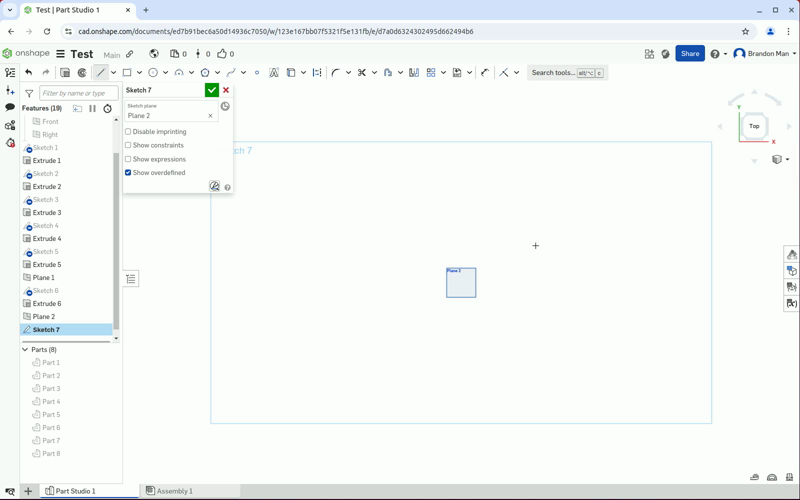
key_down(shift)
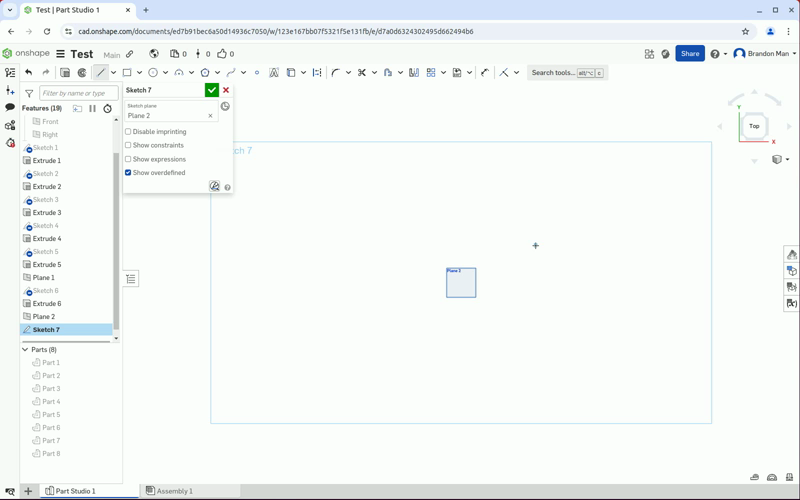
mouse_move(565, 245)
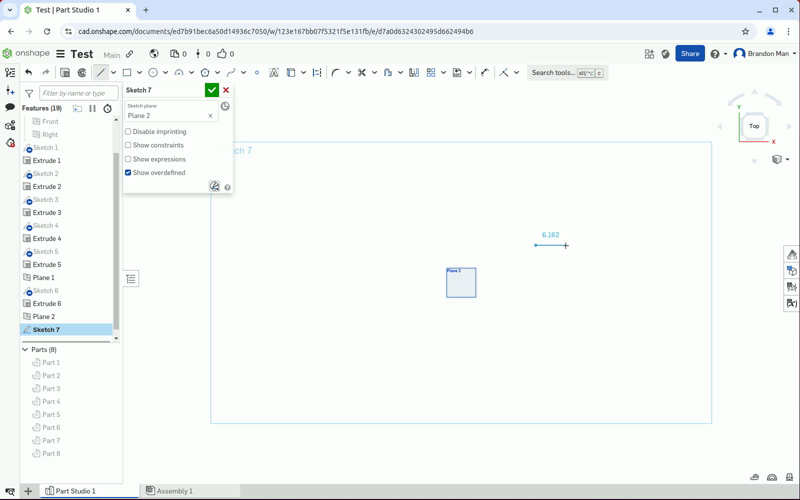
mouse_move(574, 245)
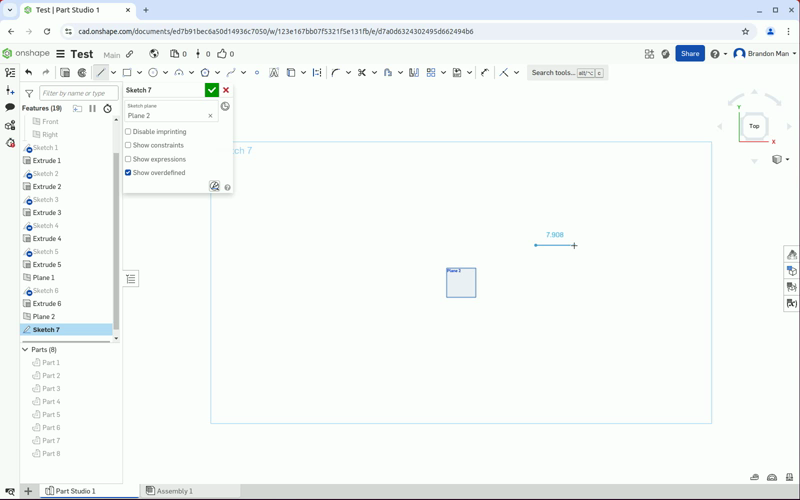
click(574, 245)
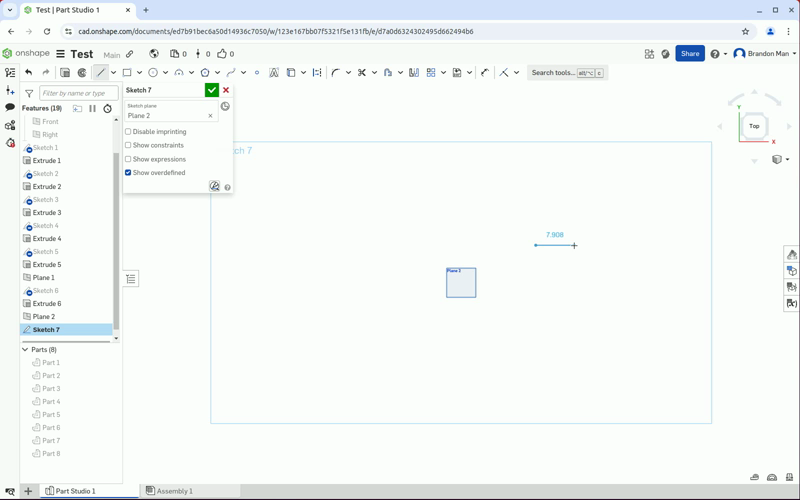
key_up(shift)
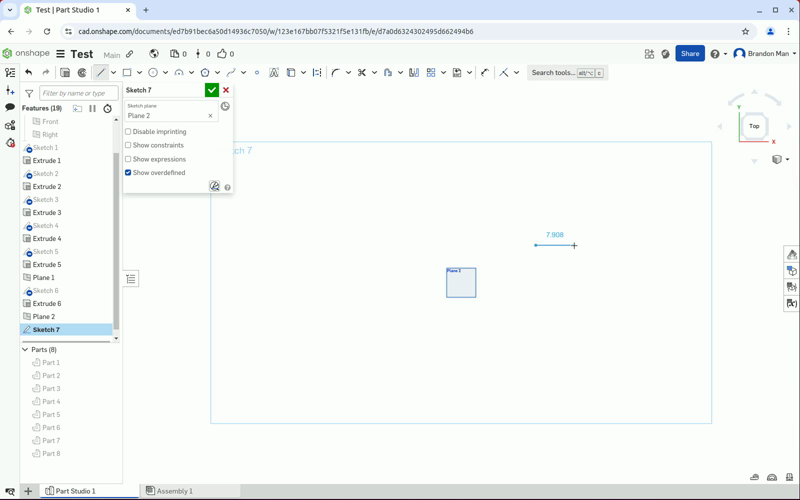
key_down(shift)
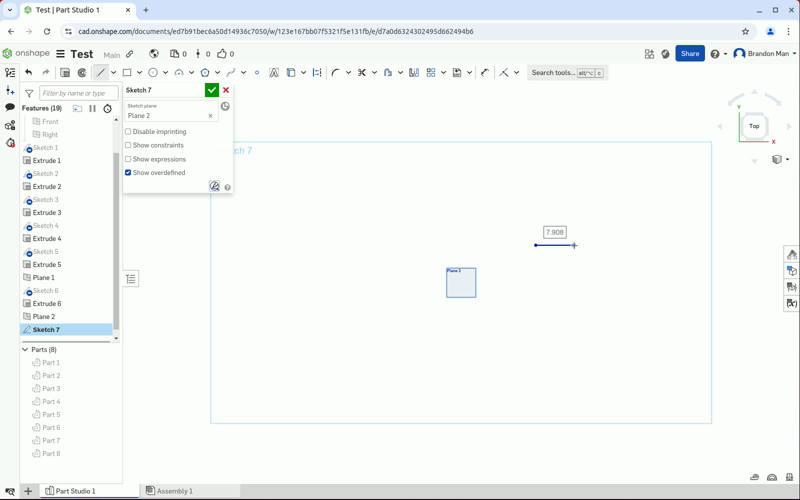
mouse_move(589, 245)
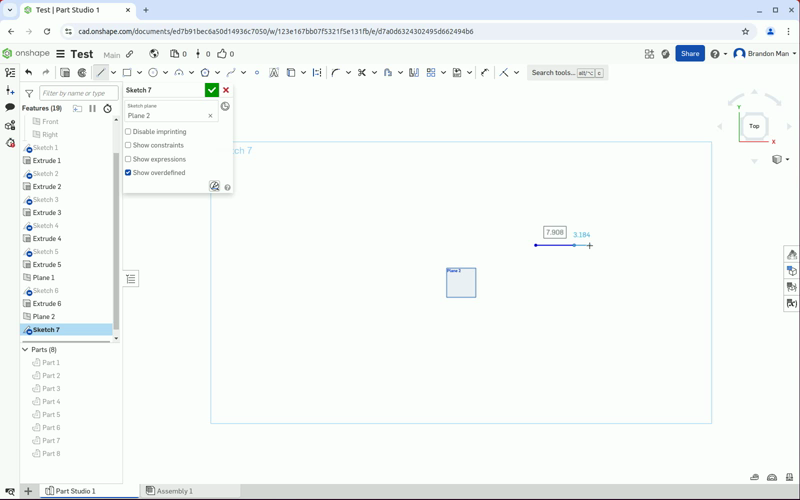
mouse_move(574, 207)
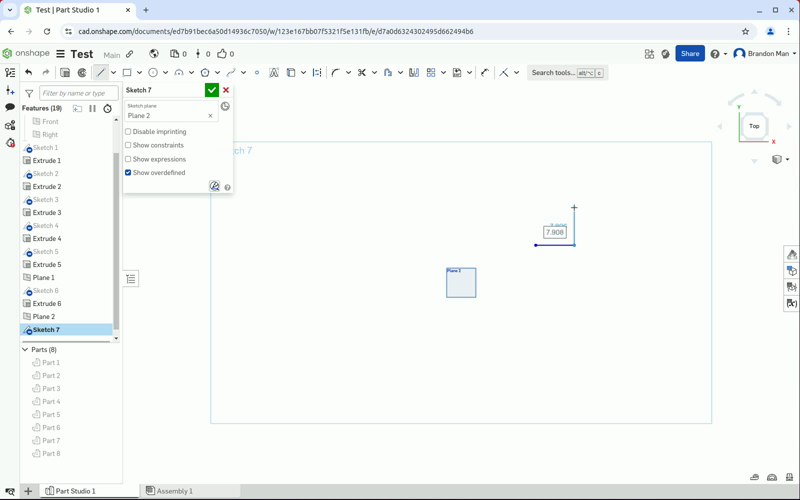
click(574, 207)
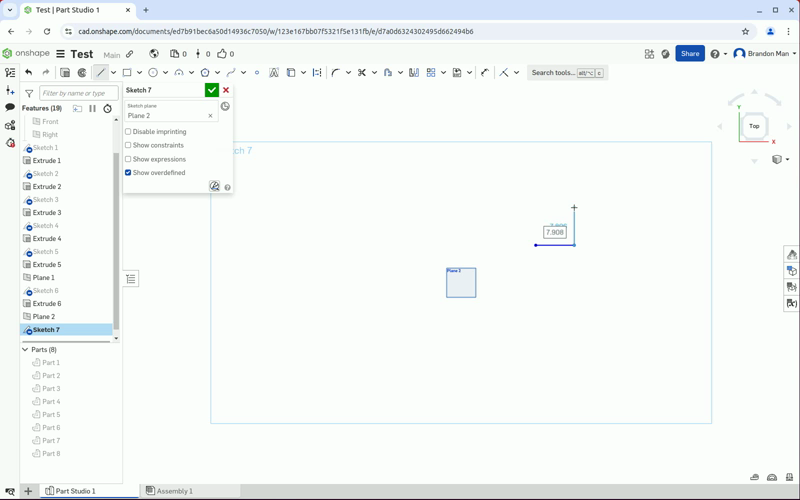
key_up(shift)
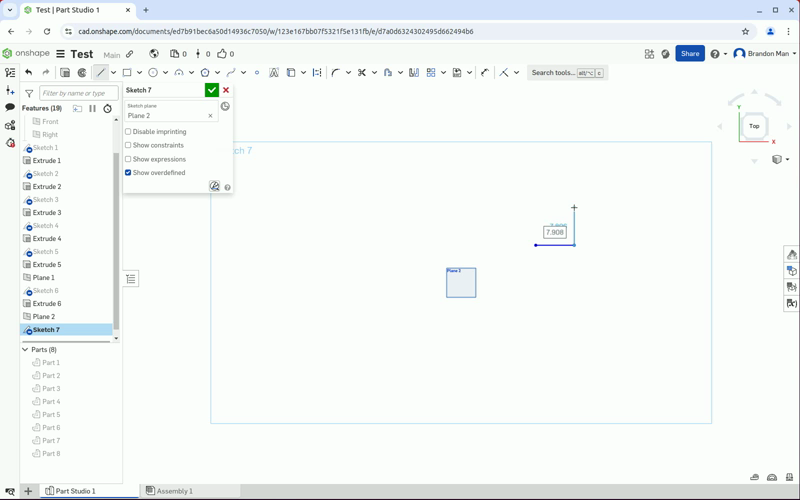
key_down(shift)
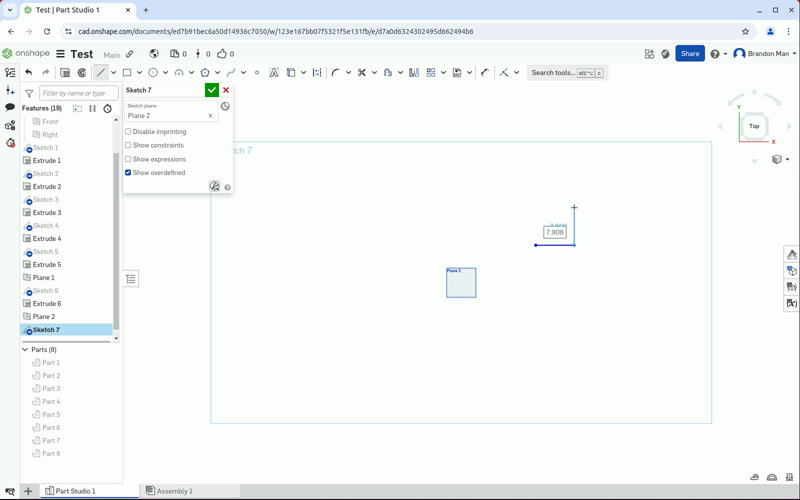
mouse_move(589, 207)
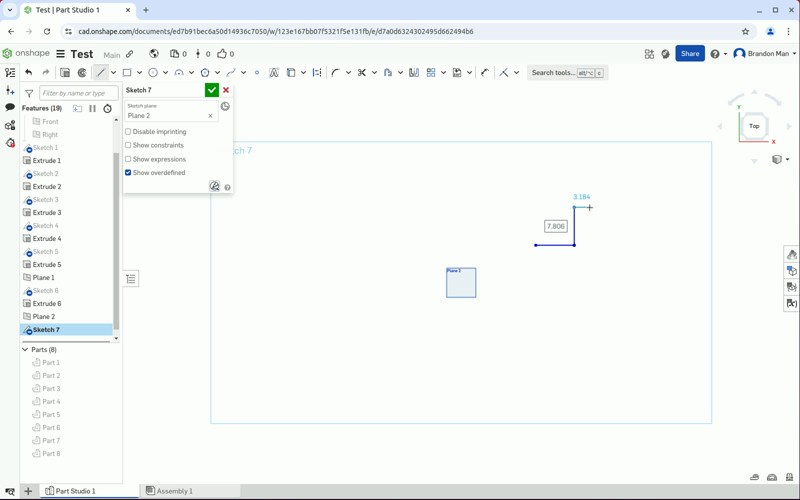
mouse_move(535, 207)
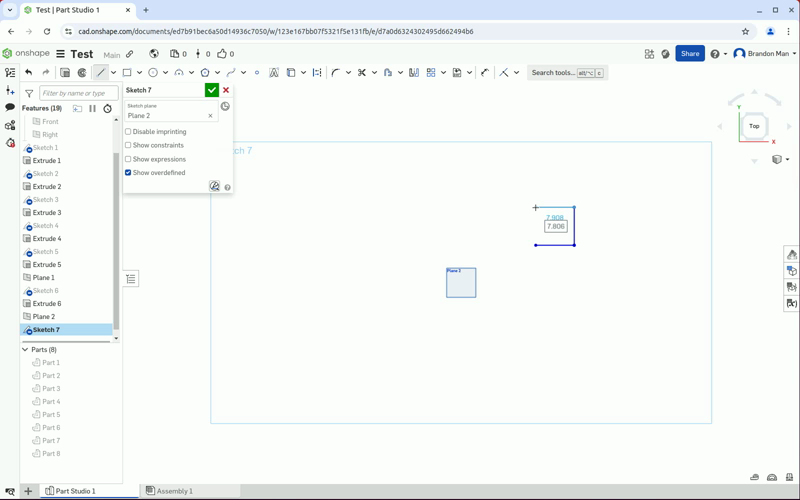
click(535, 207)
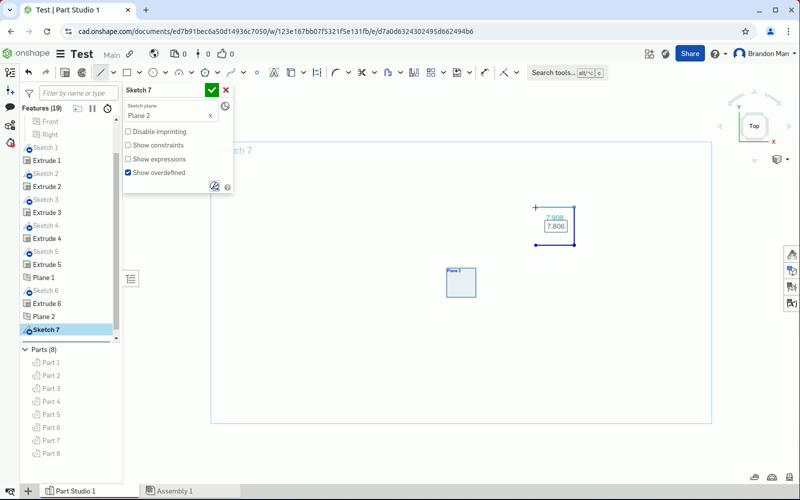
key_up(shift)
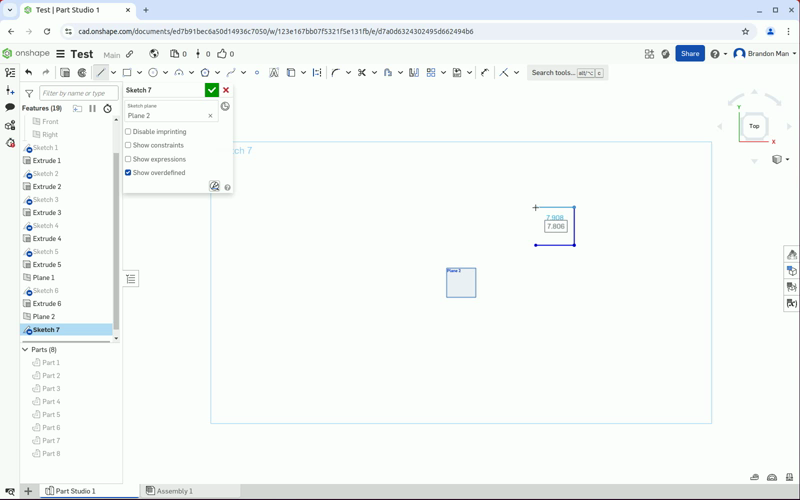
mouse_move(565, 207)
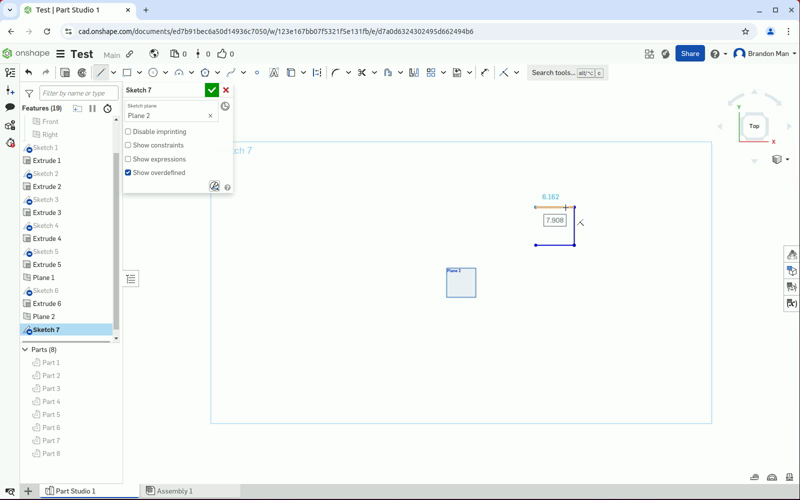
key_down(shift)
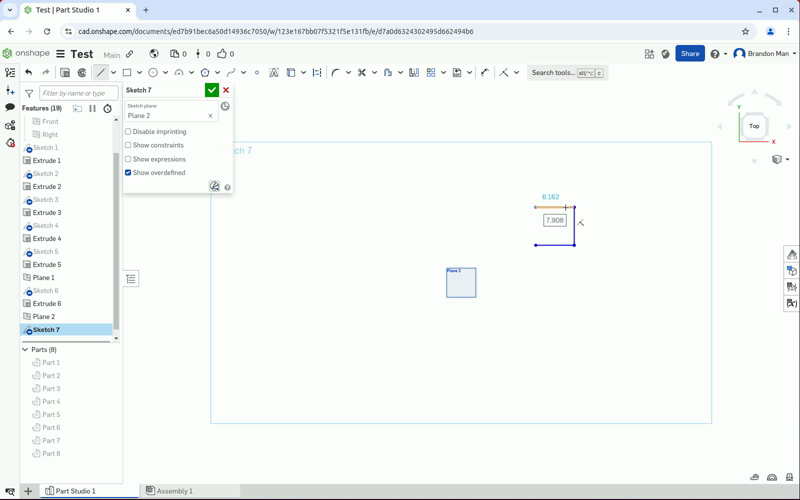
mouse_move(535, 245)
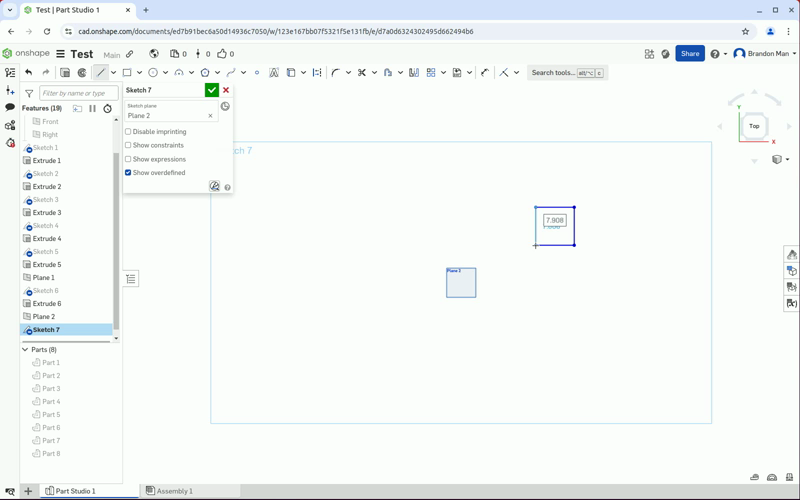
key_up(shift)
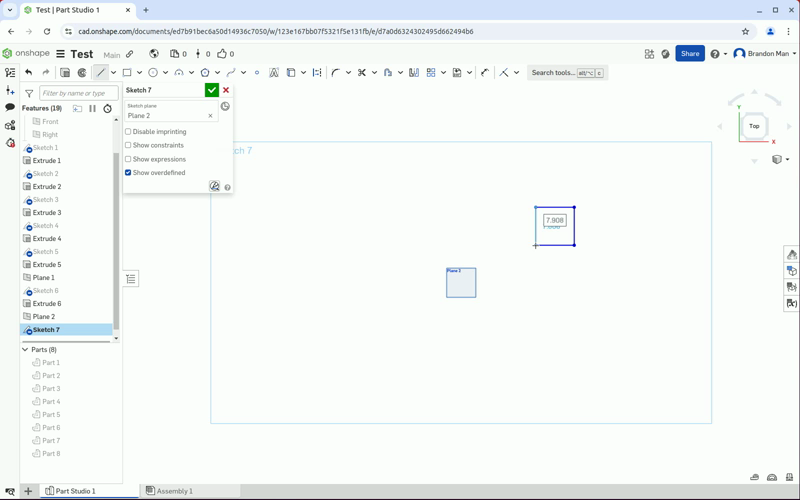
click(535, 245)
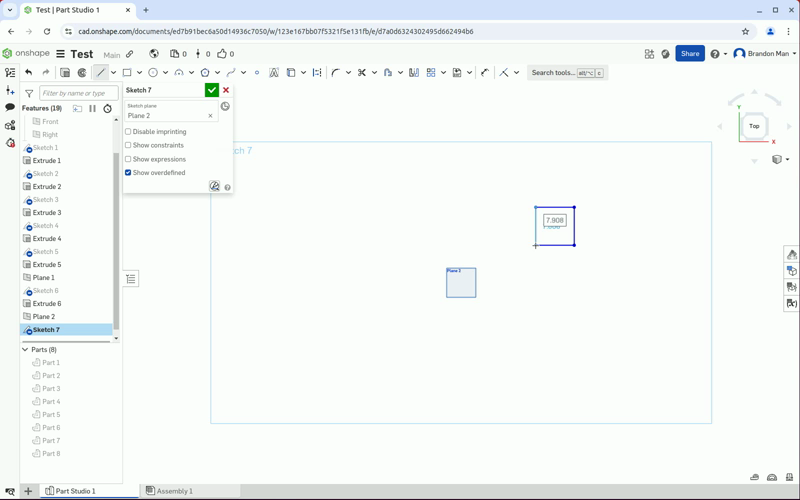
key(esc)
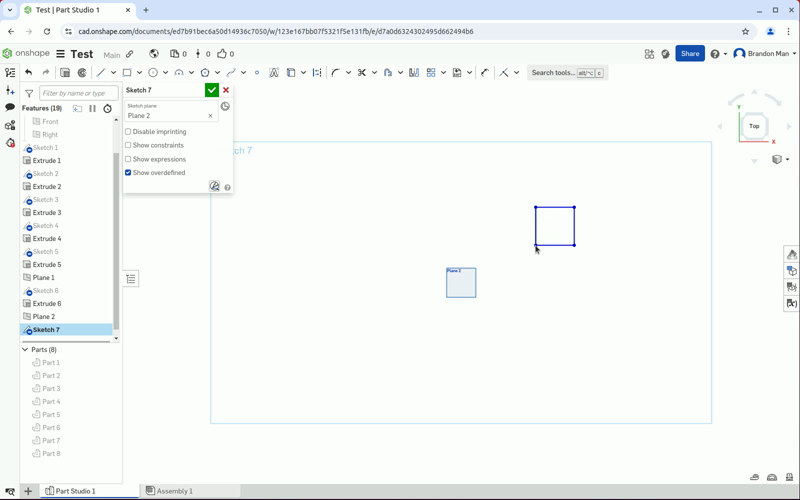
mouse_move(548, 243)
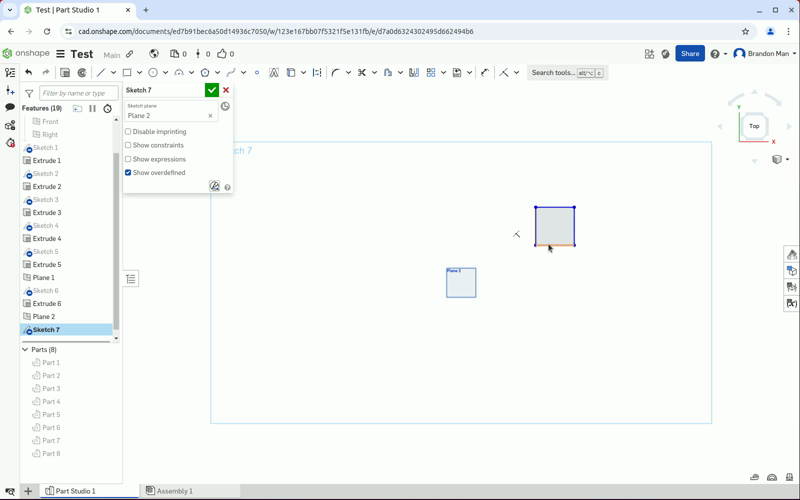
scroll(6)
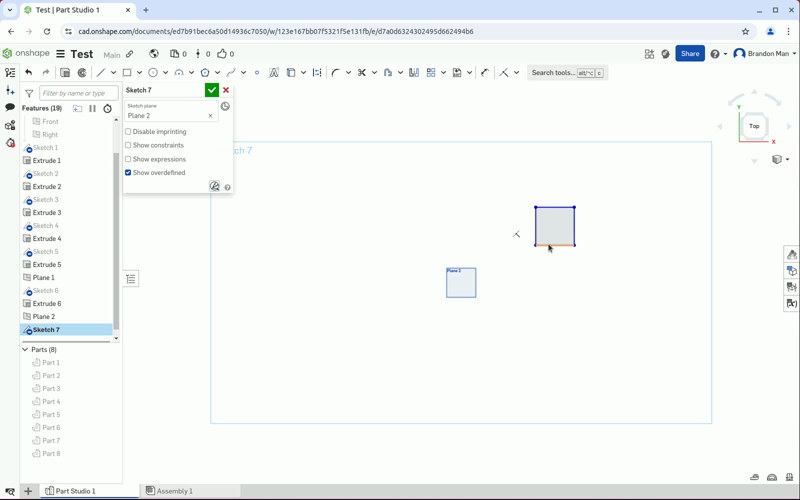
scroll(6)
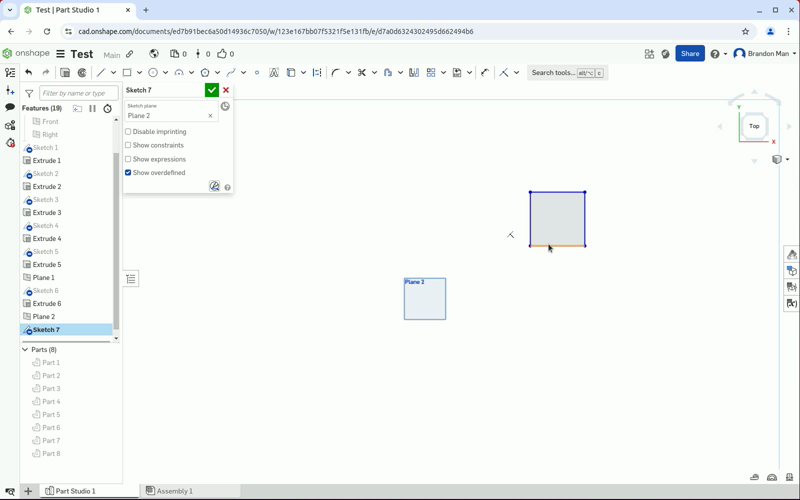
scroll(6)
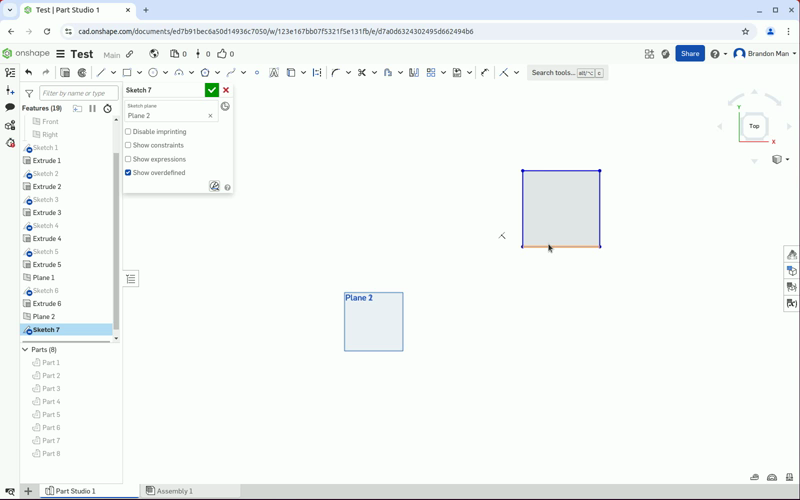
scroll(6)
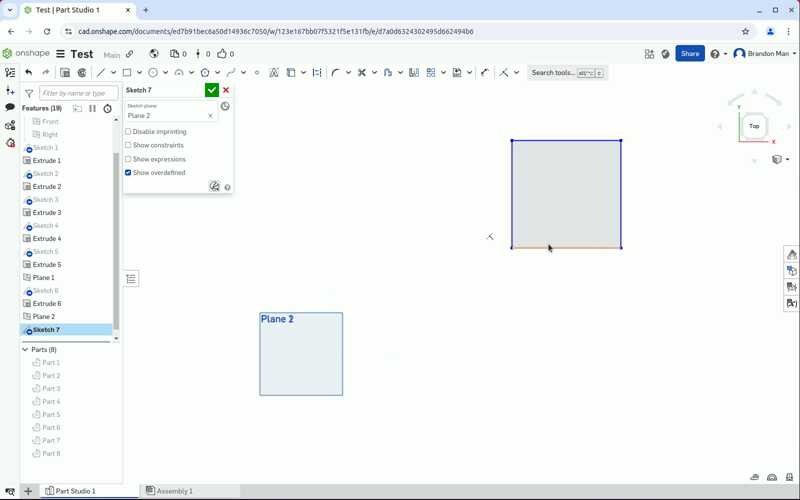
scroll(6)
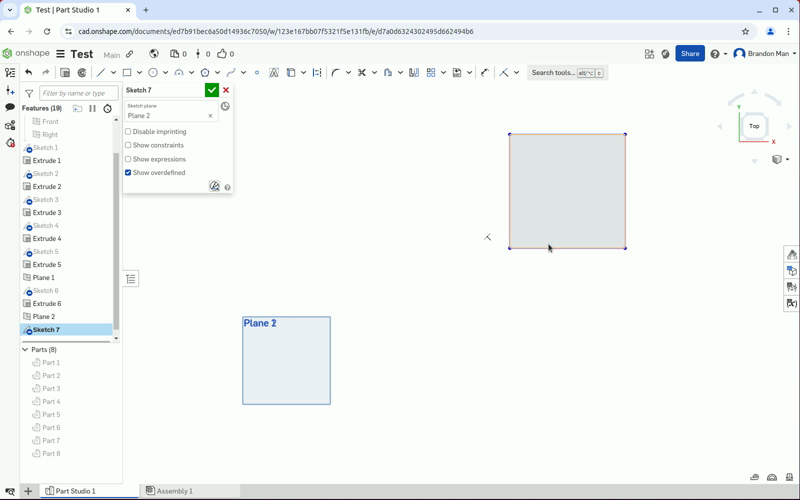
scroll(6)
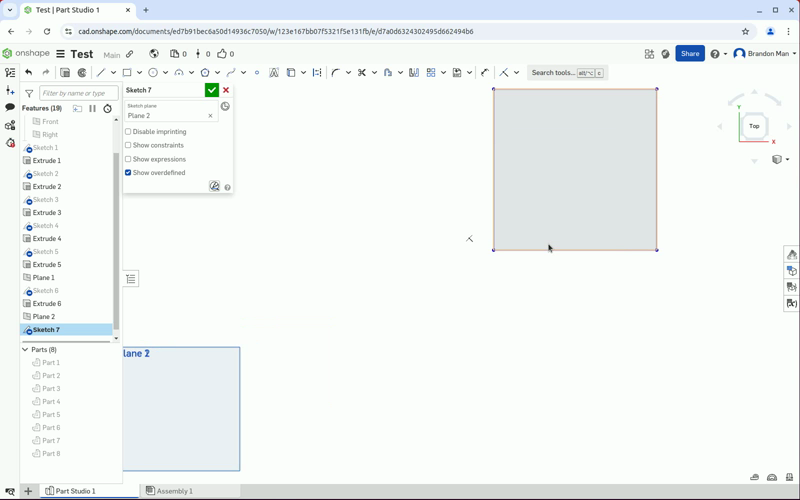
scroll(6)
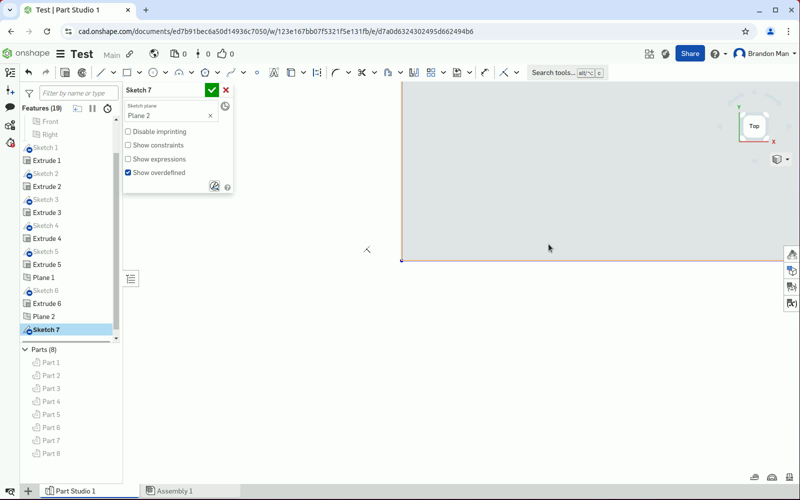
click(548, 243)
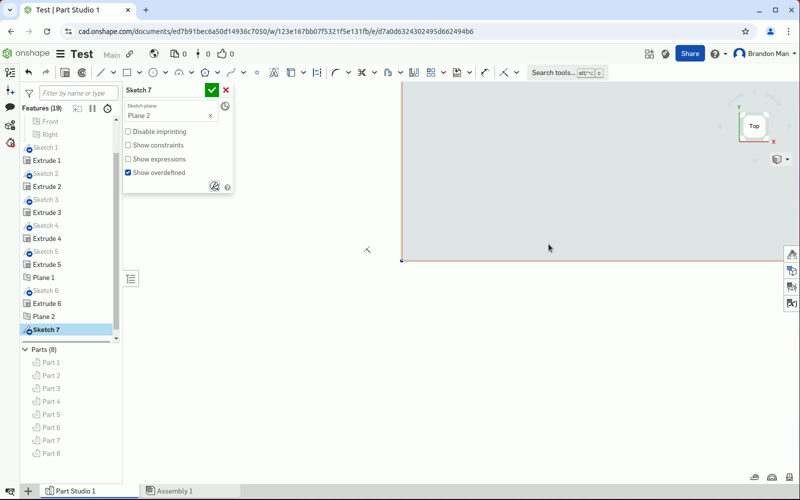
scroll(-6)
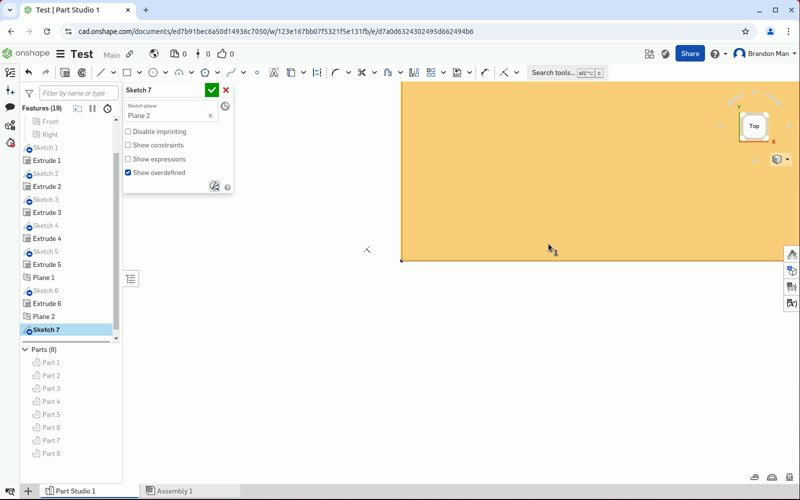
scroll(-6)
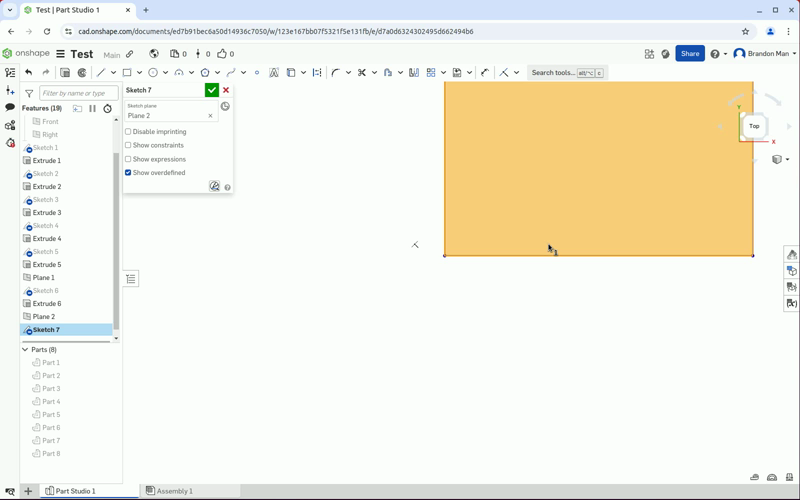
scroll(-6)
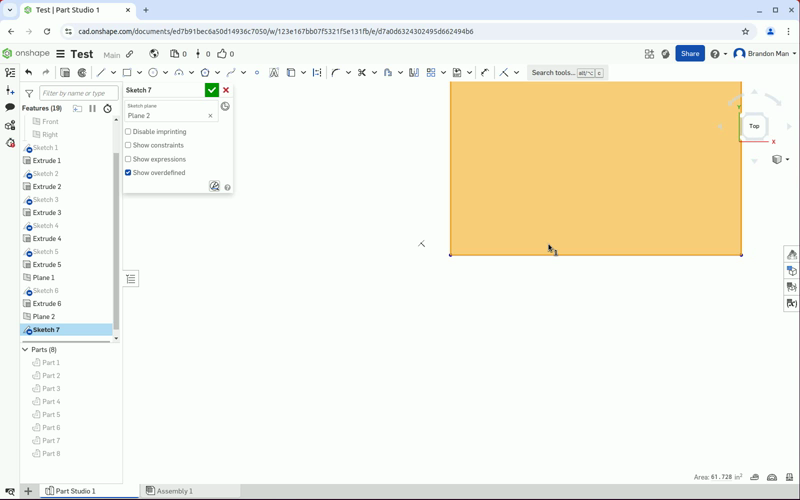
scroll(-6)
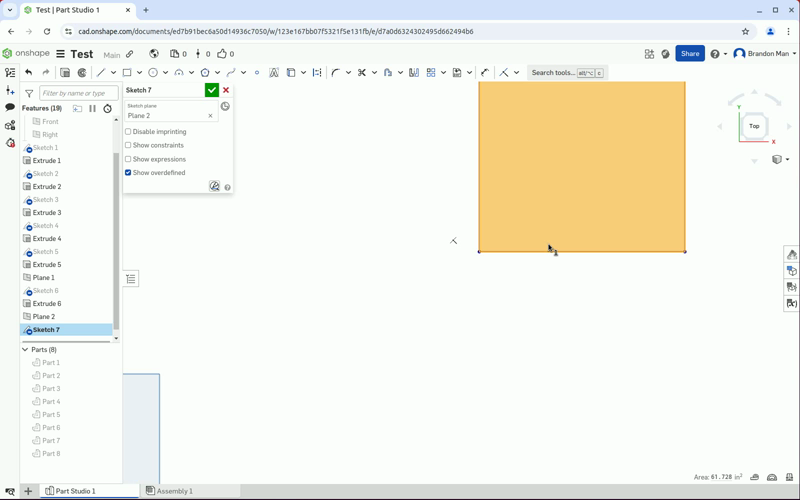
scroll(-6)
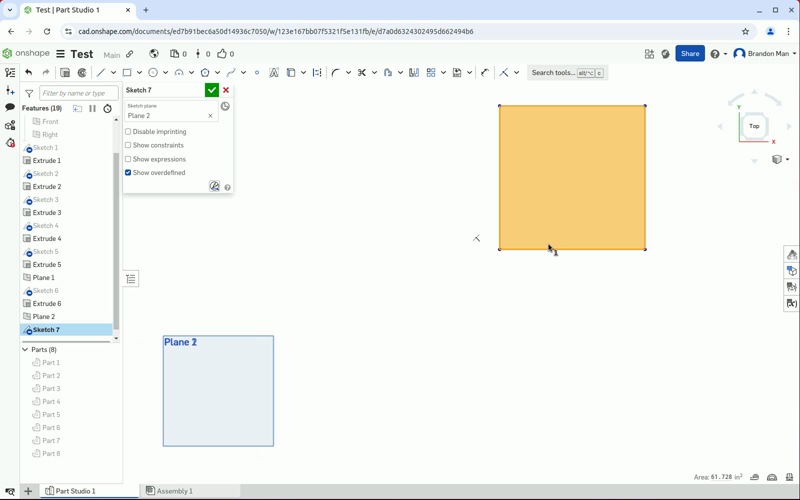
scroll(-6)
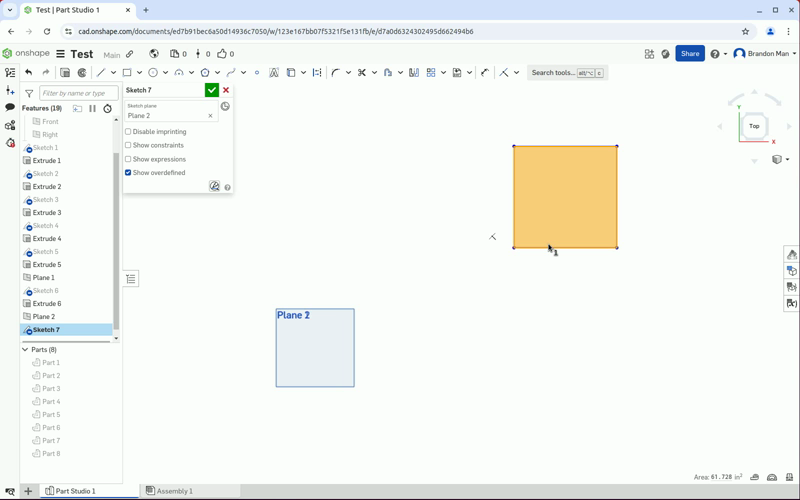
scroll(-6)
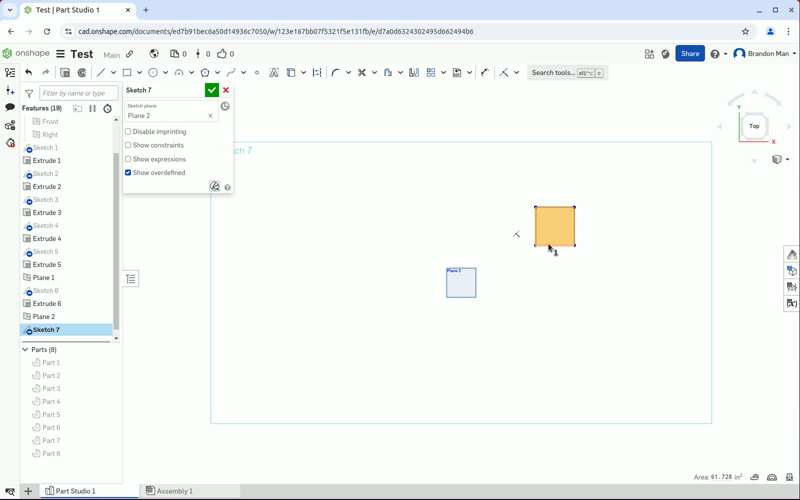
mouse_move(73, 352)
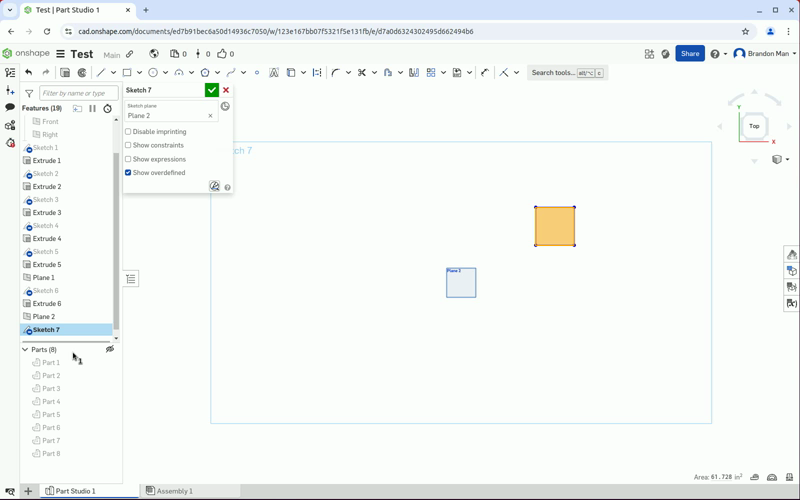
key(shift+y)
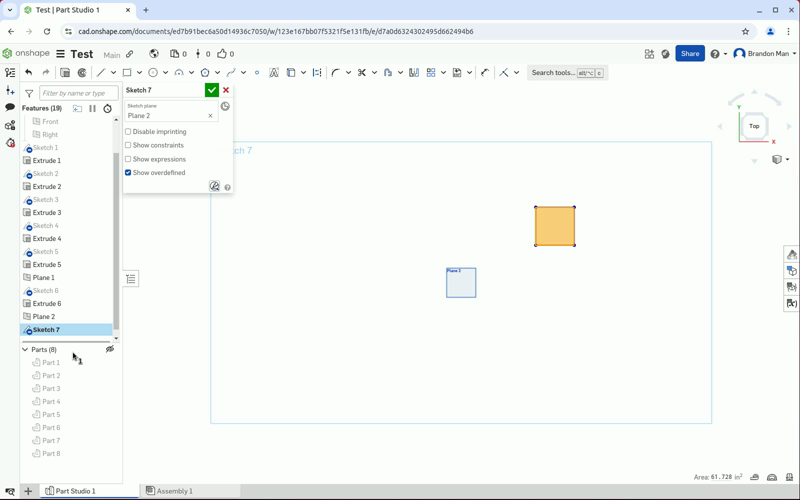
key(shift+e)
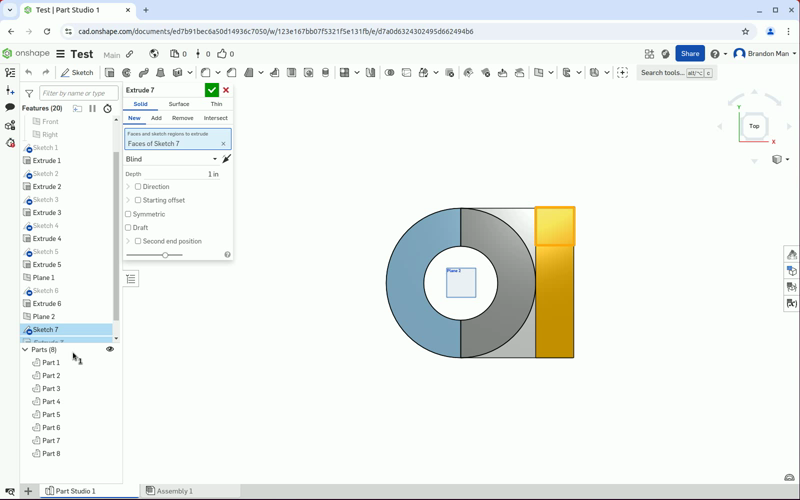
mouse_move(143, 106)
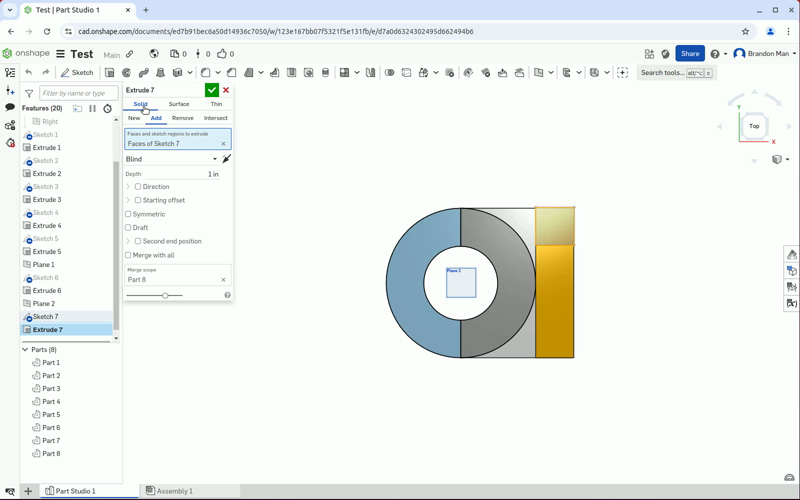
click(143, 106)
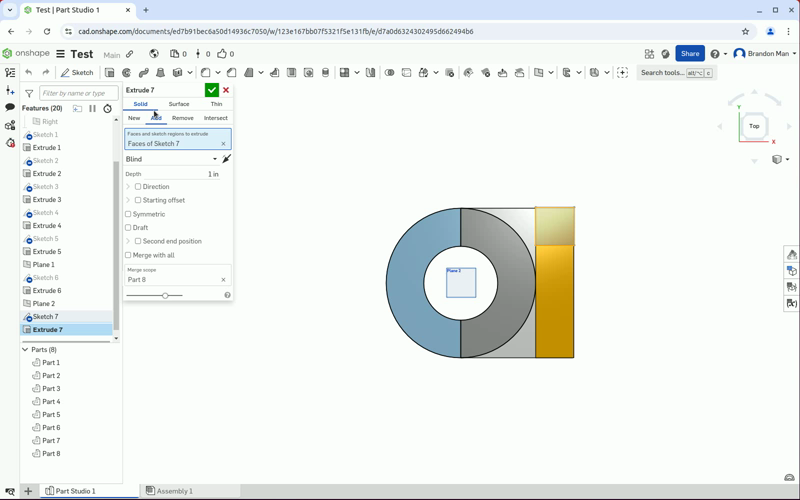
mouse_move(186, 120)
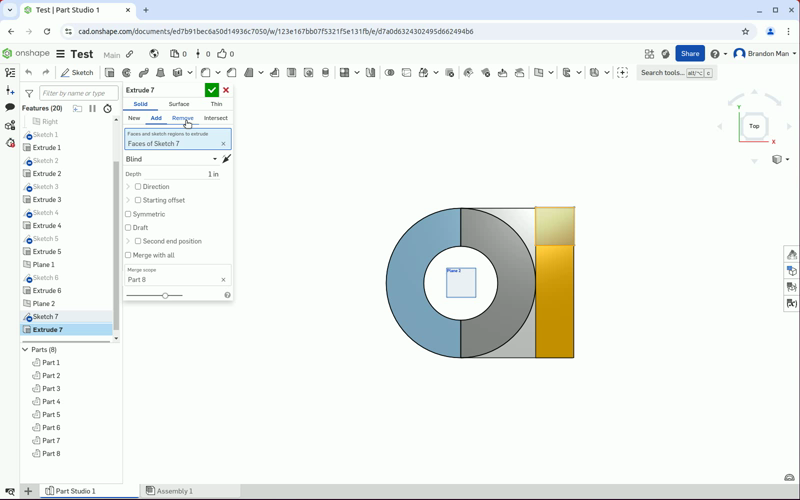
click(186, 120)
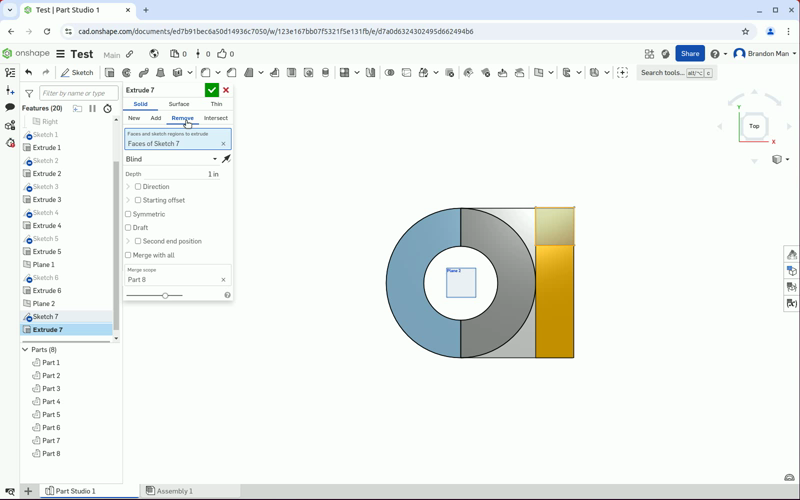
key(tab, 4)
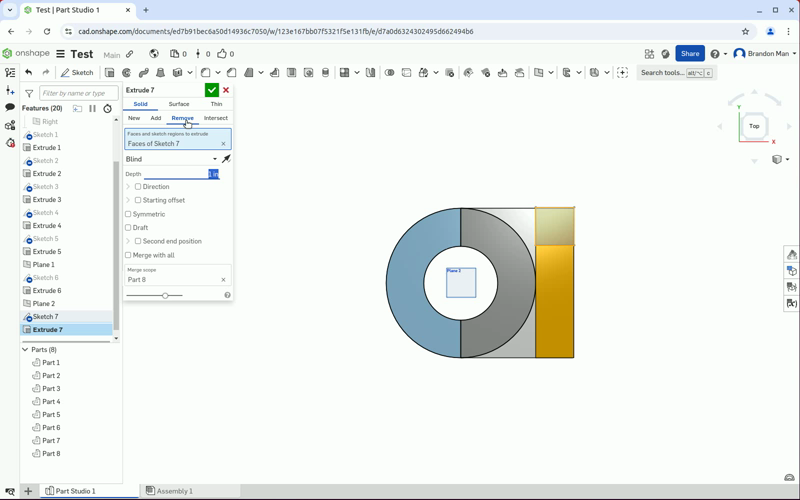
text(7.703)
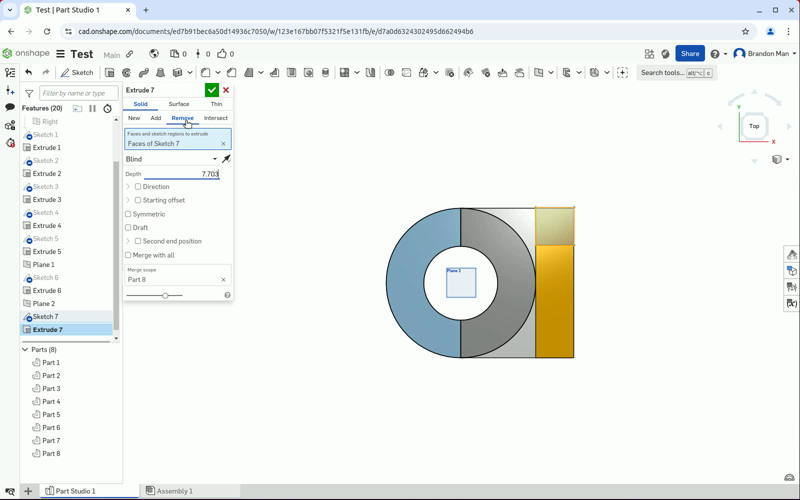
key(tab, 6)
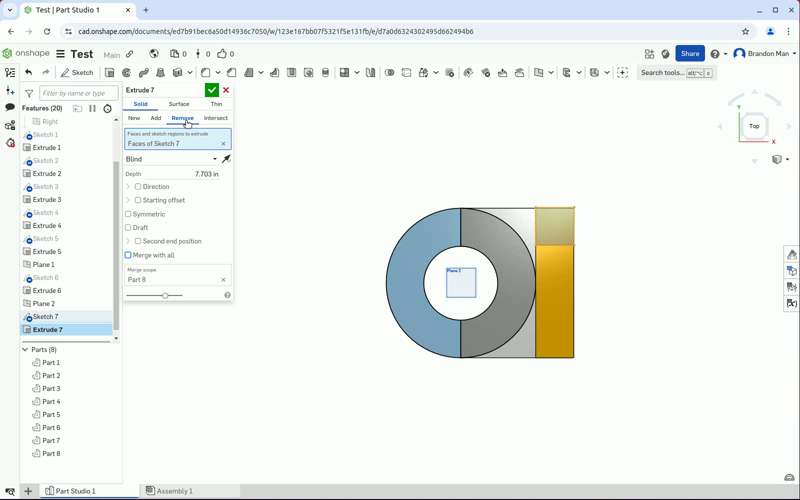
key(space)
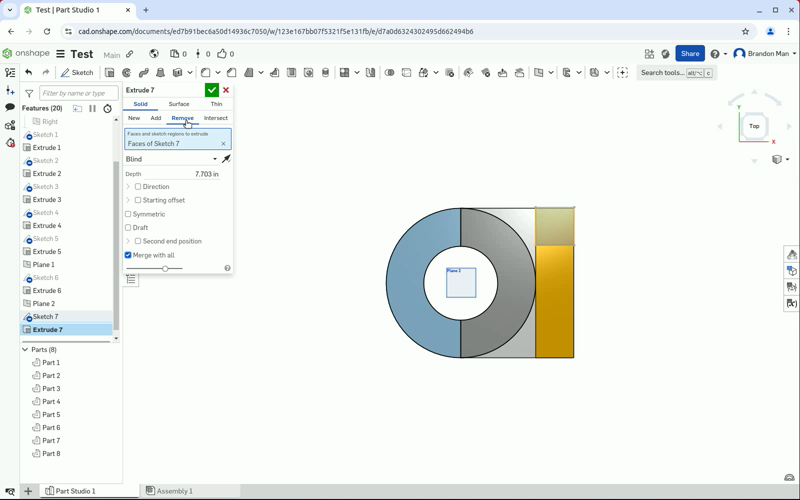
key(enter)
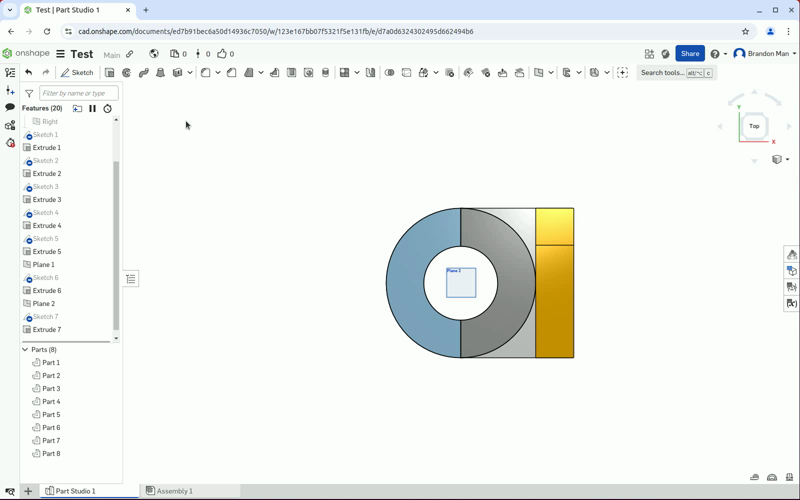
key(shift+h)
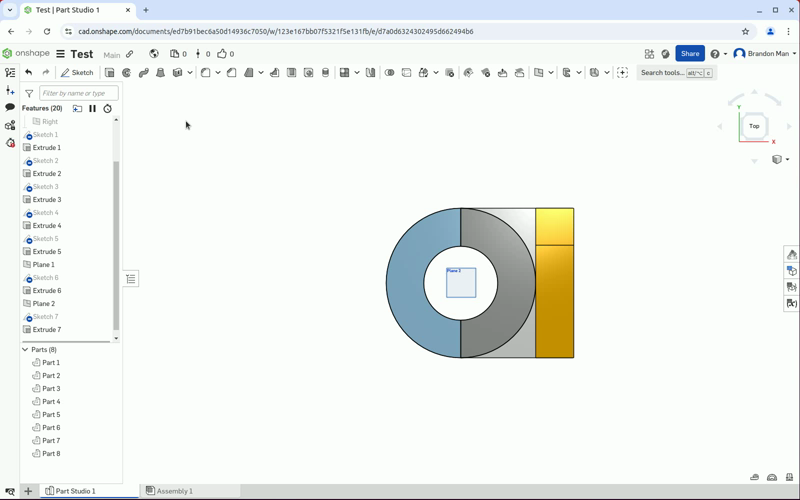
key(shift+h)
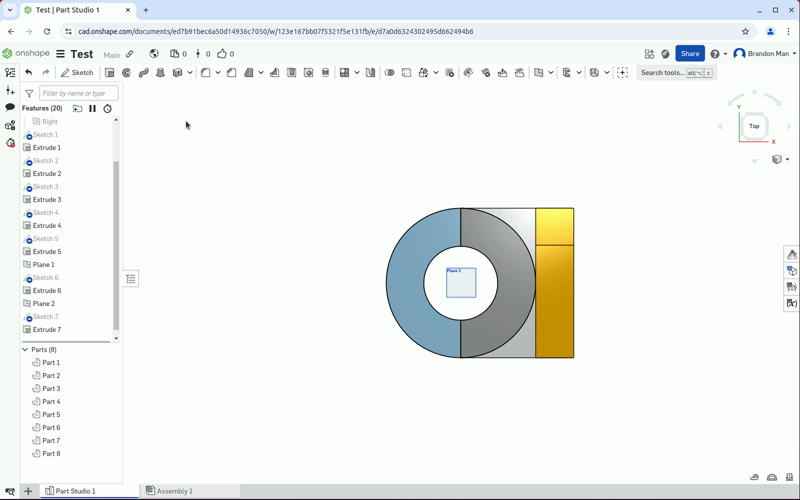
key(shift+7)
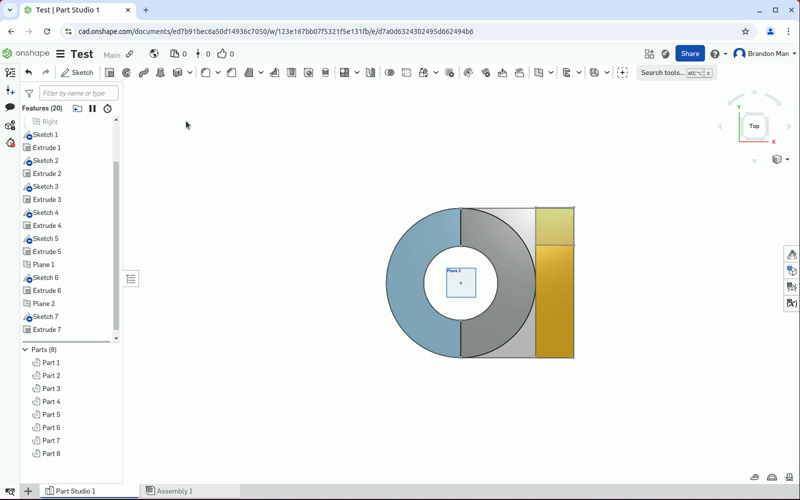
key(up, 3)
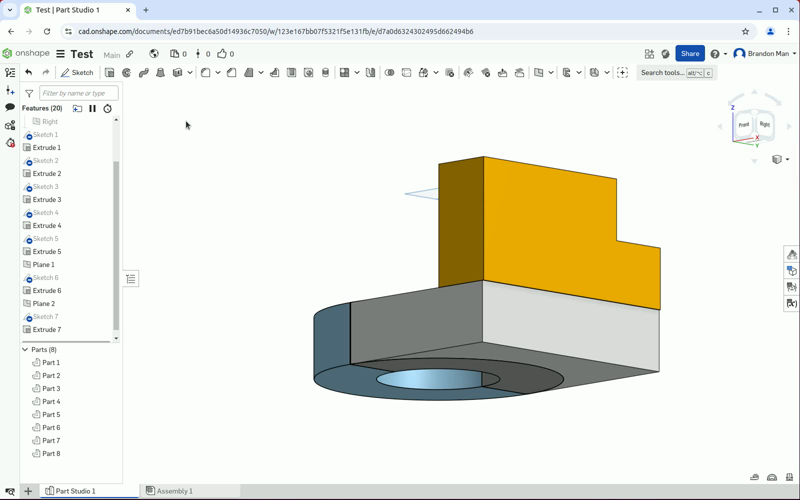
key(left, 3)
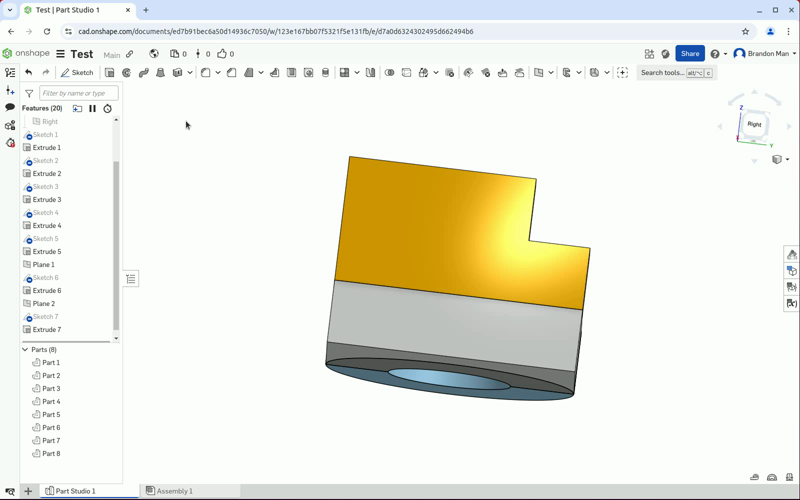
key(right, 3)
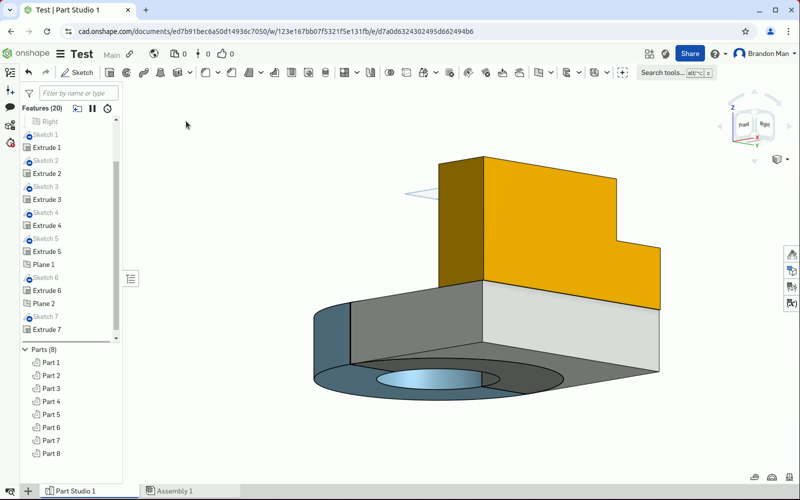
key(down, 3)
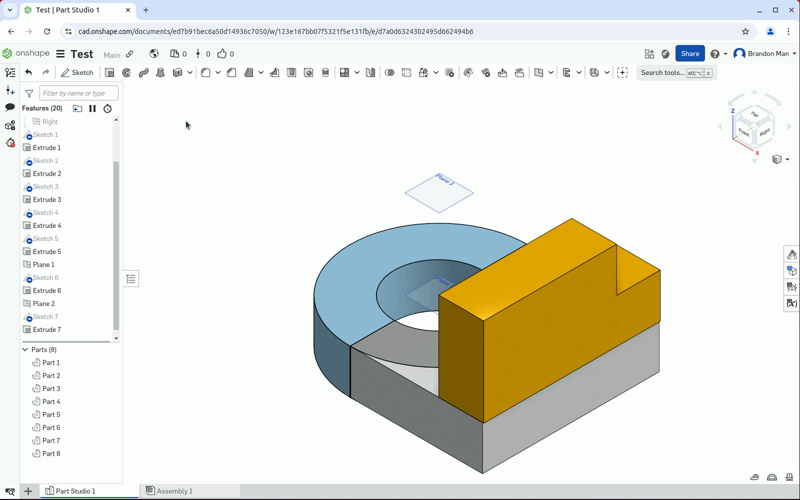
mouse_move(69, 137)
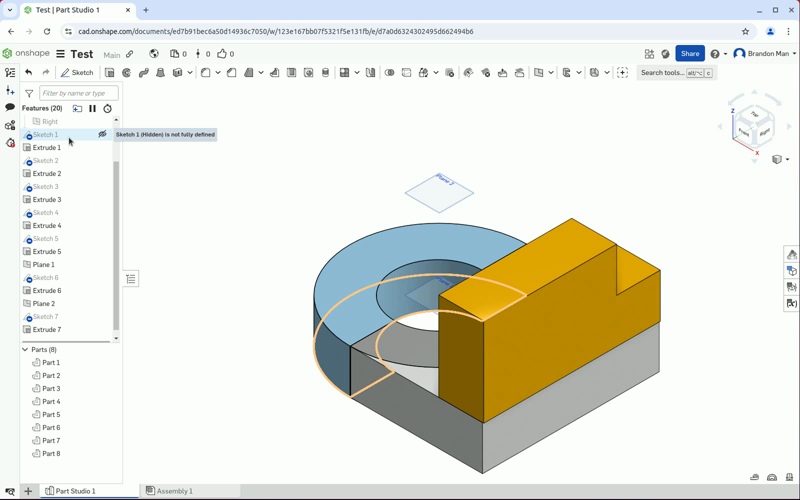
click(69, 137)